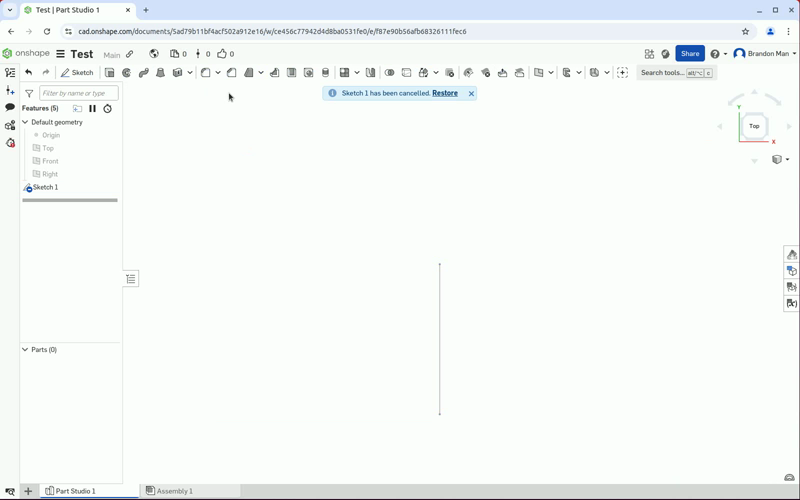
key(shift+h)
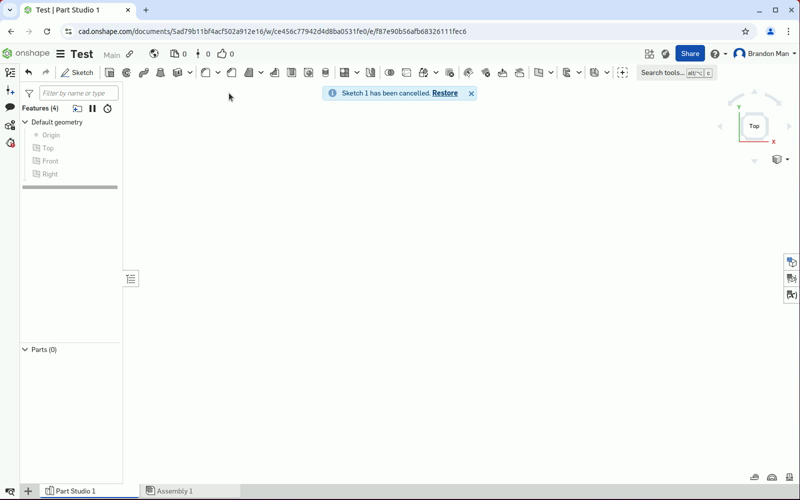
mouse_move(73, 352)
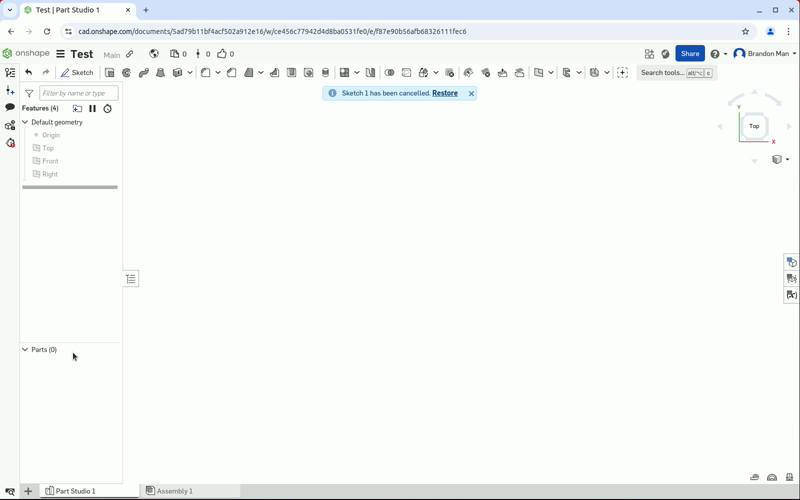
key(y)
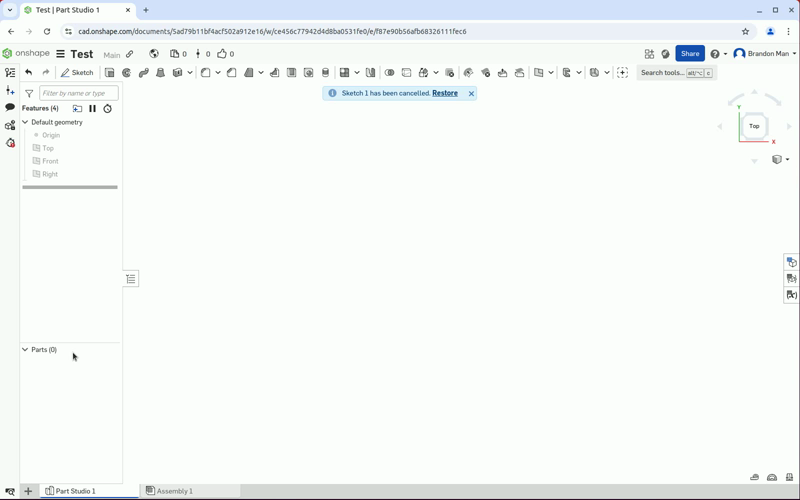
key(shift+p)
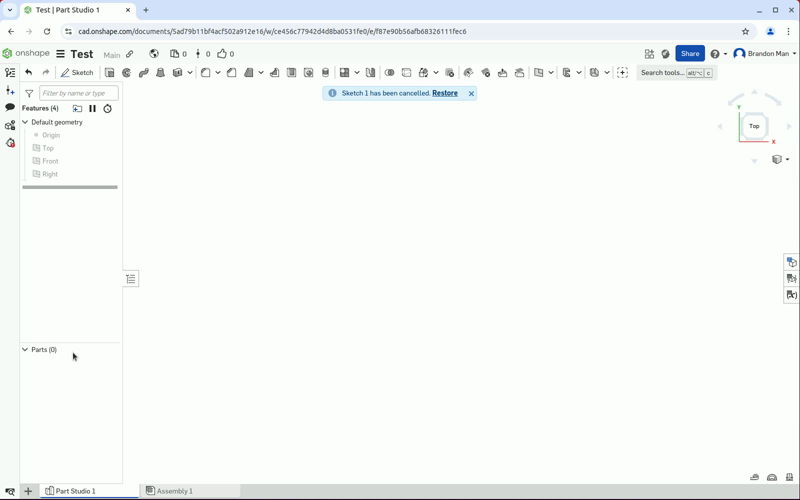
key(space)
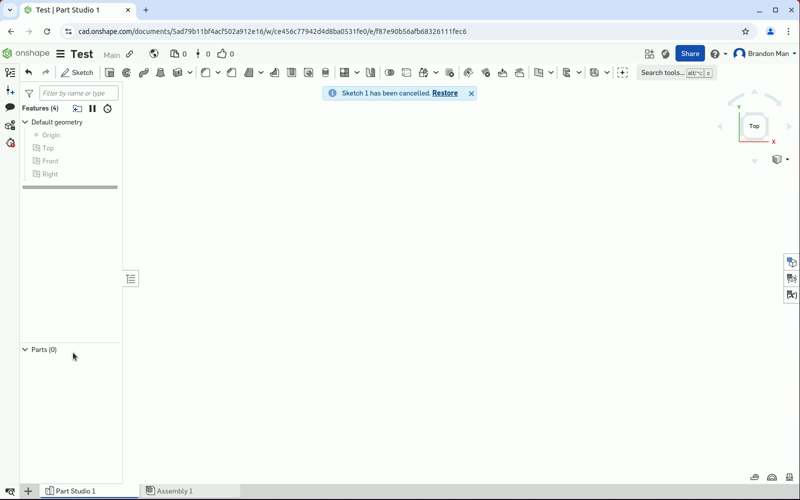
key_down(shift)
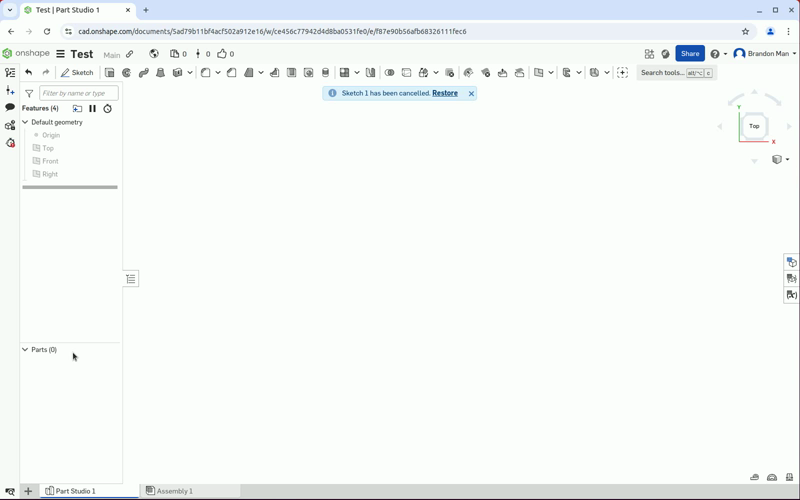
key(up)
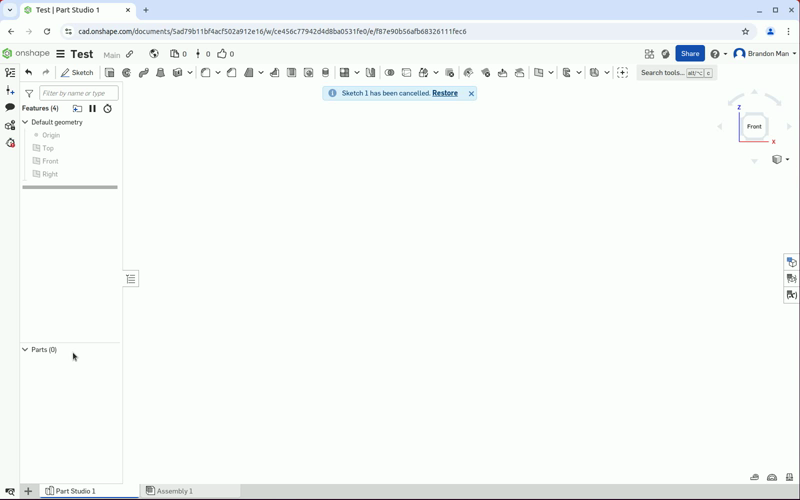
key_up(shift)
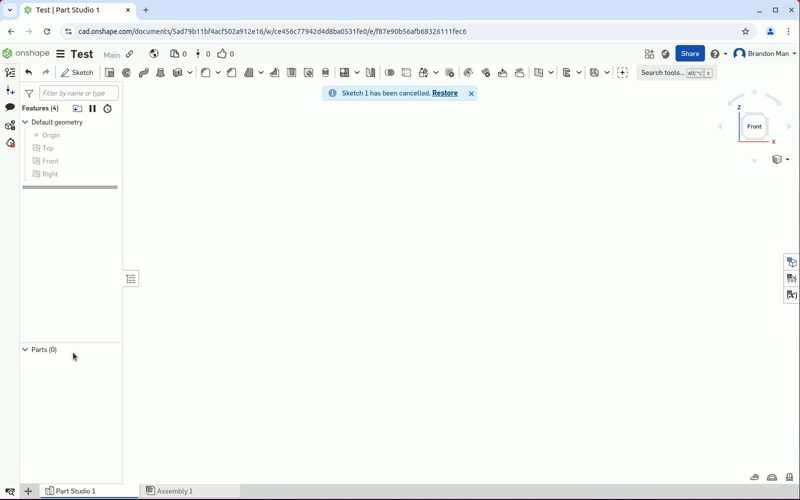
mouse_move(73, 352)
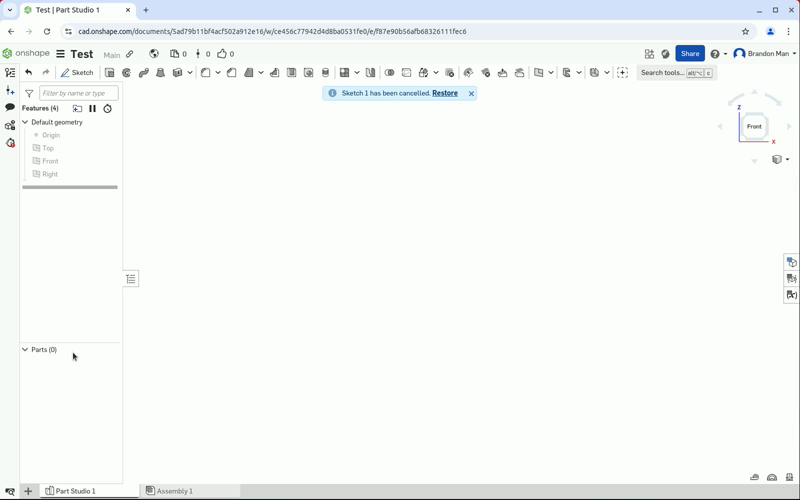
key(shift+y)
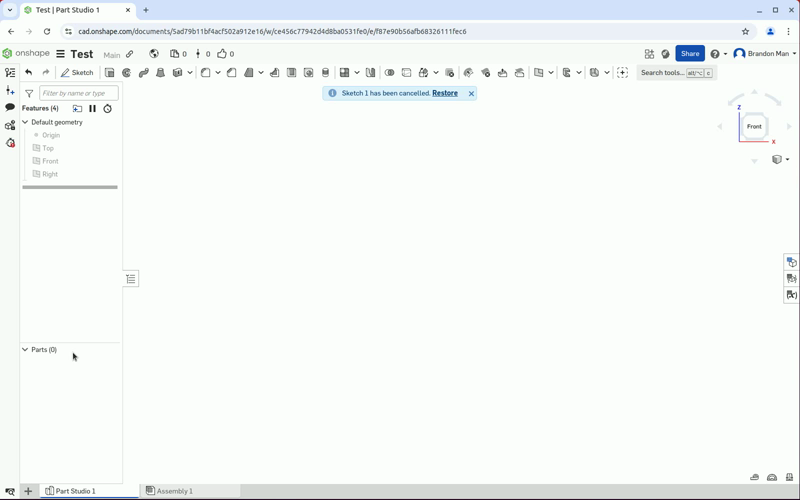
key(shift+s)
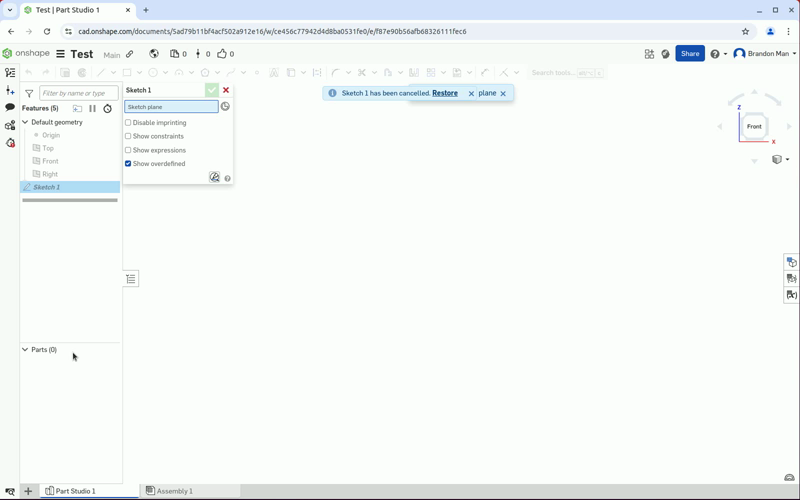
mouse_move(73, 163)
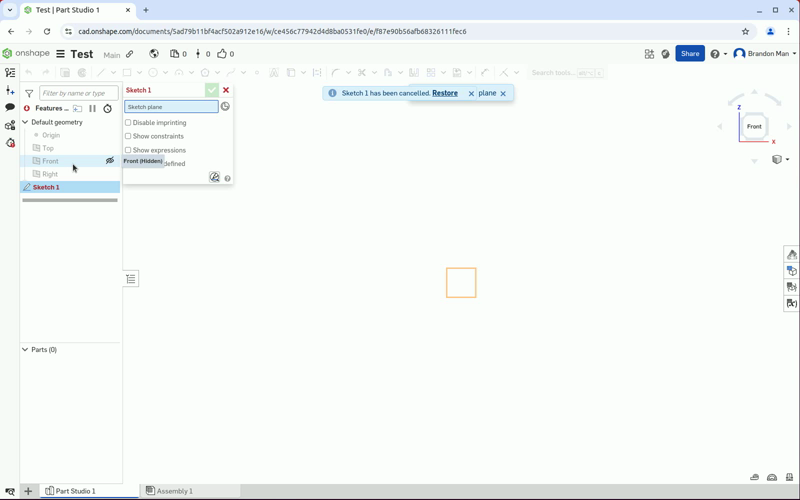
click(73, 163)
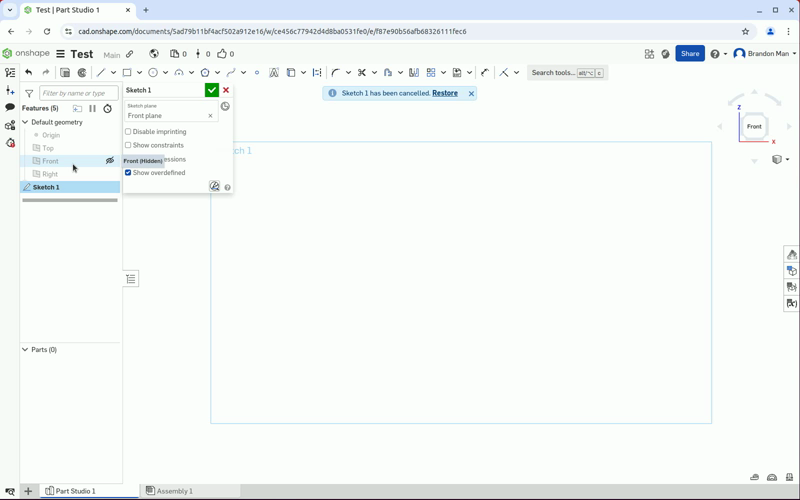
mouse_move(73, 352)
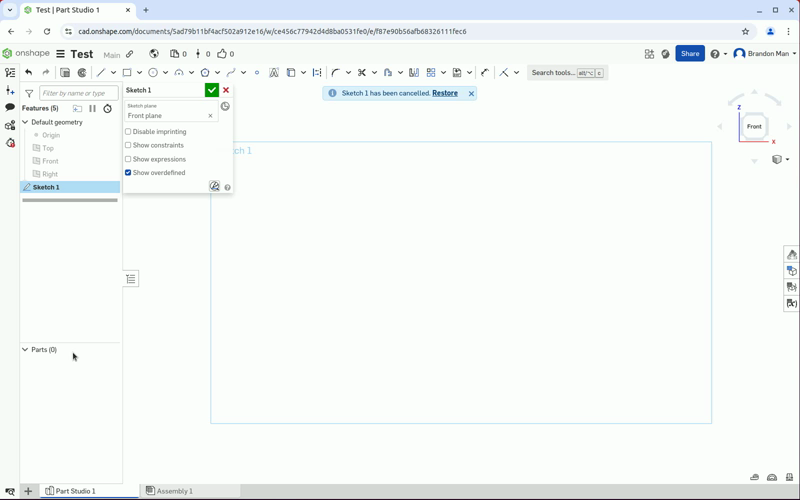
key(y)
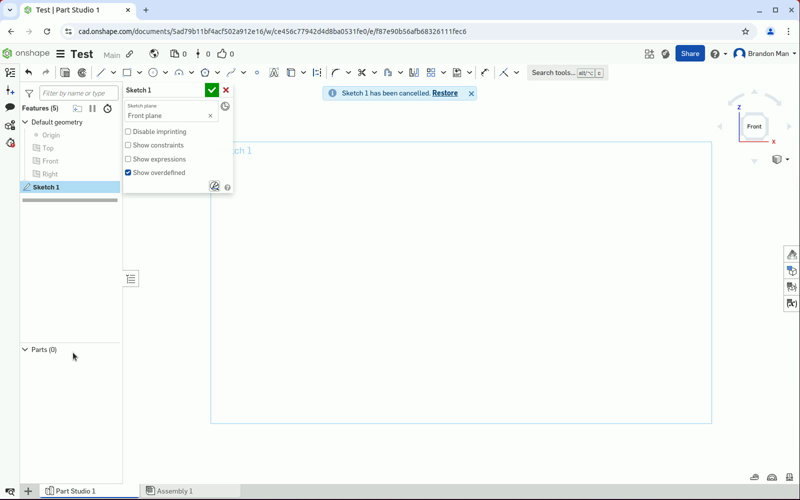
key(c)
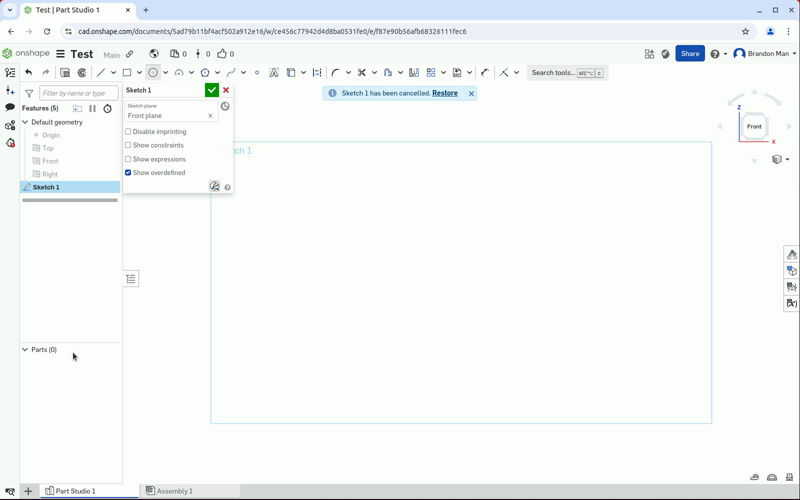
key_down(shift)
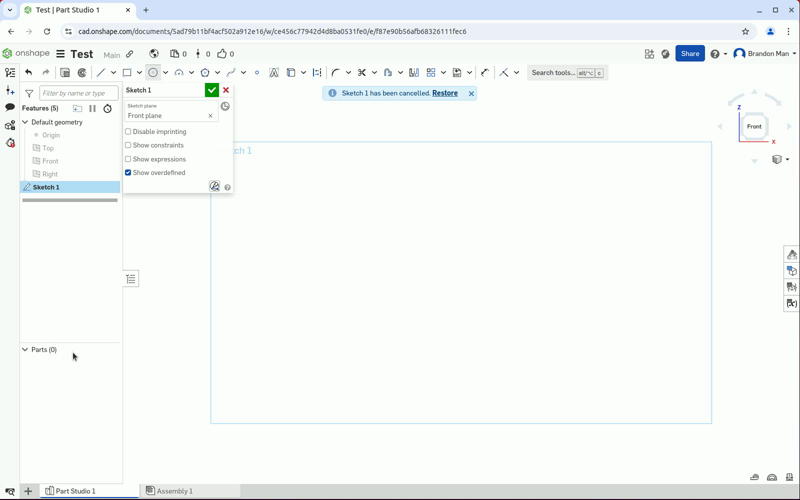
mouse_move(461, 282)
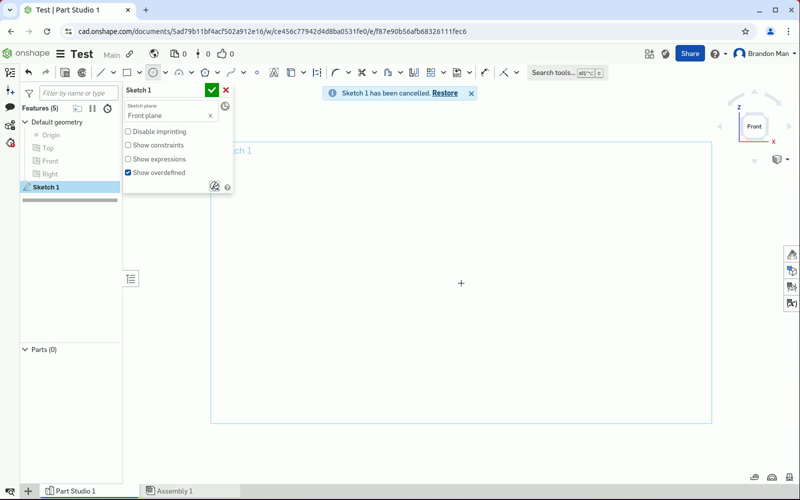
click(461, 282)
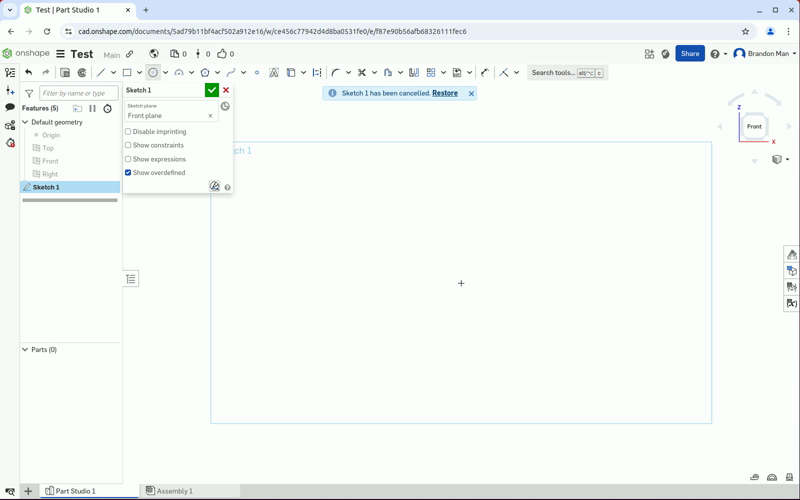
key_up(shift)
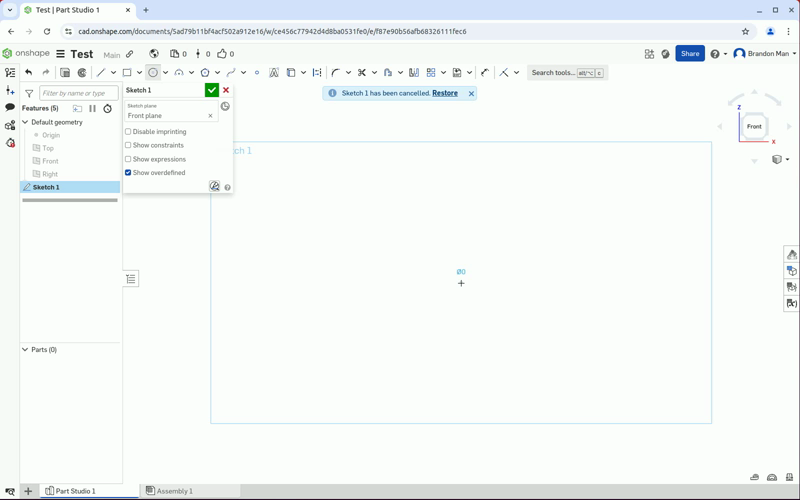
mouse_move(472, 282)
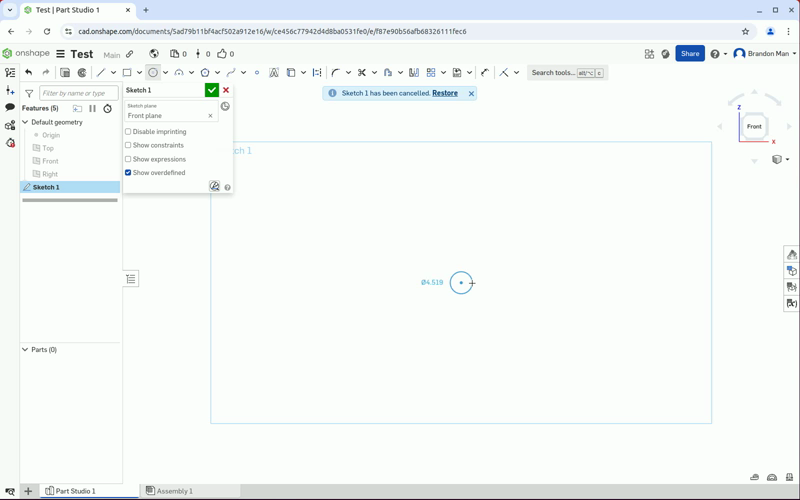
click(472, 282)
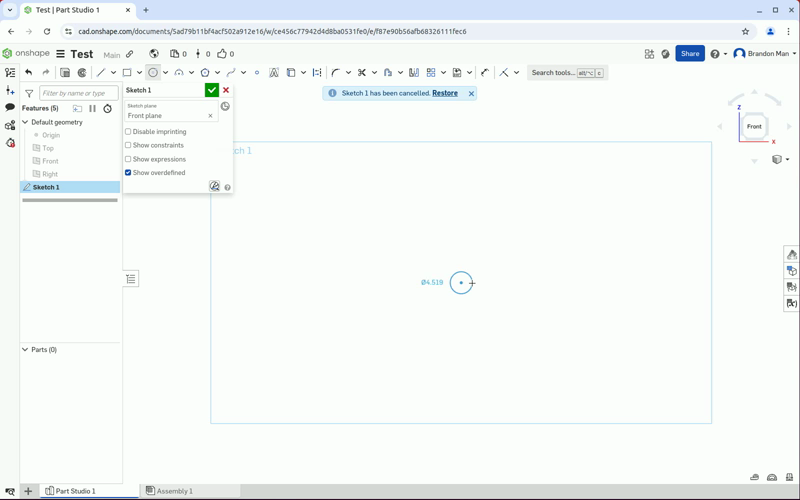
key(esc)
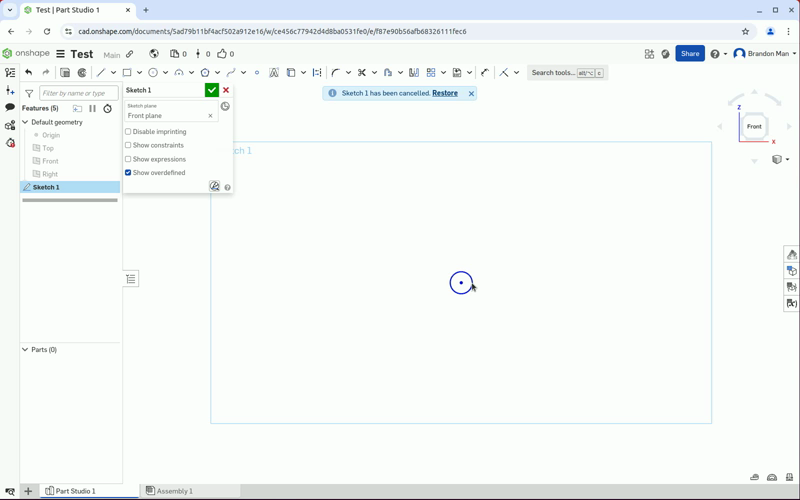
mouse_move(467, 281)
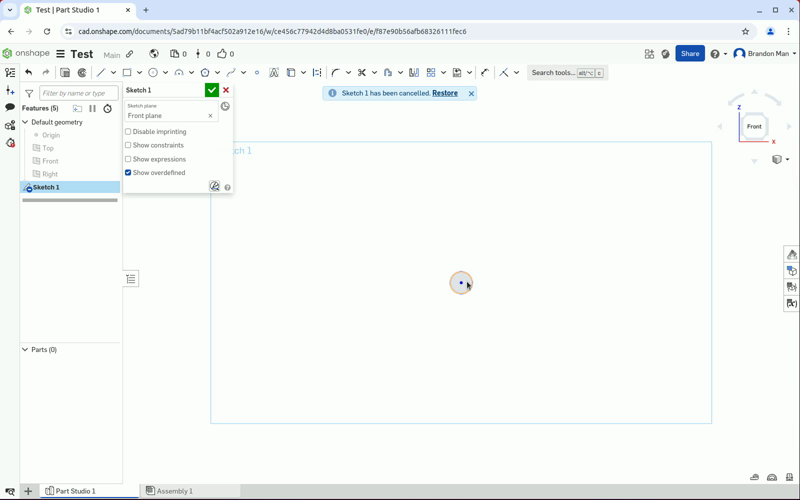
scroll(6)
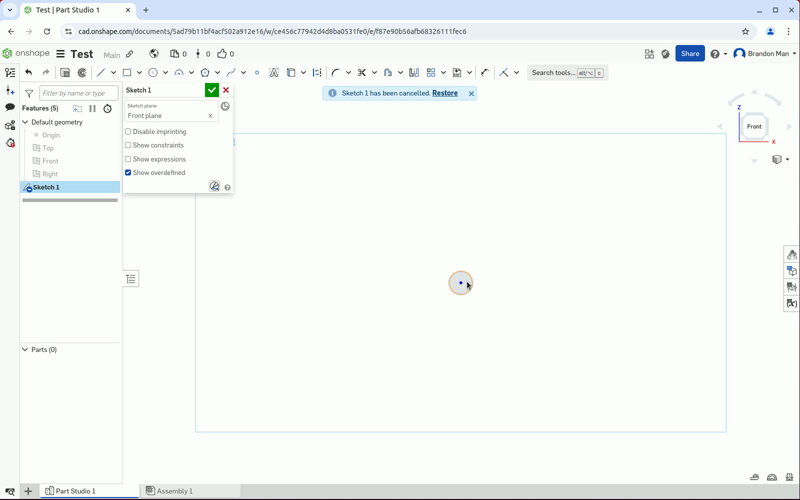
scroll(6)
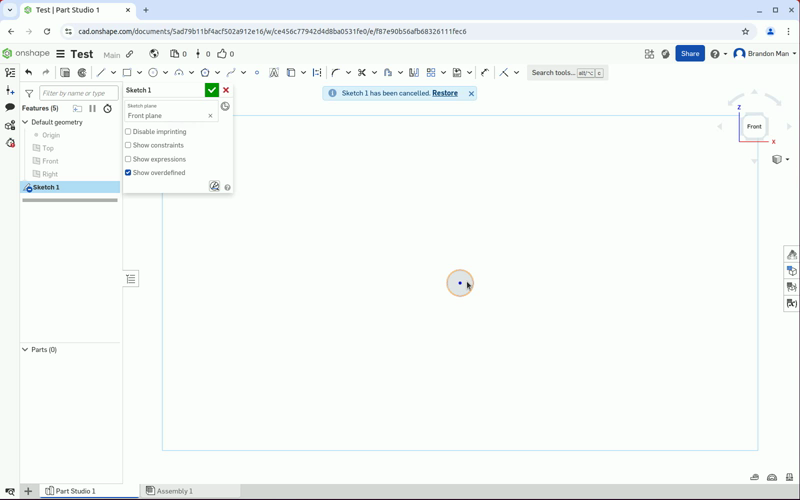
scroll(6)
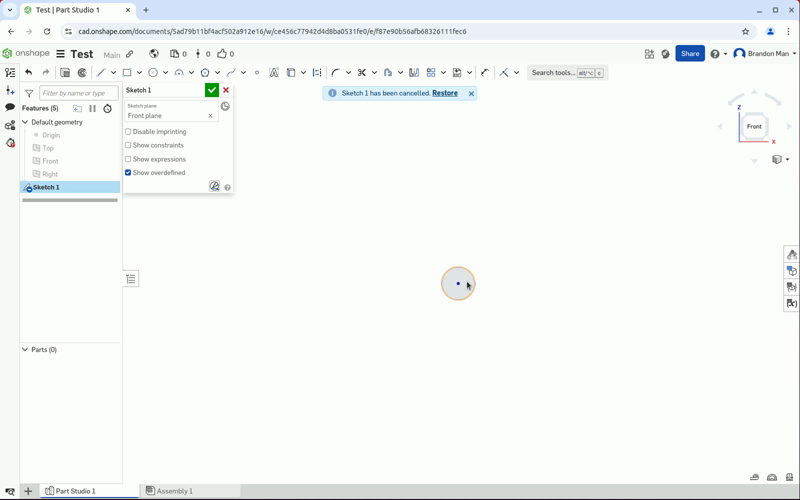
scroll(6)
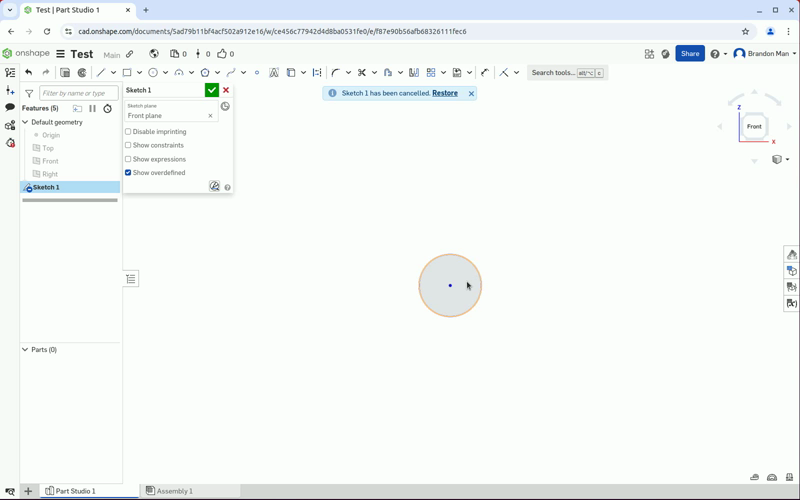
scroll(6)
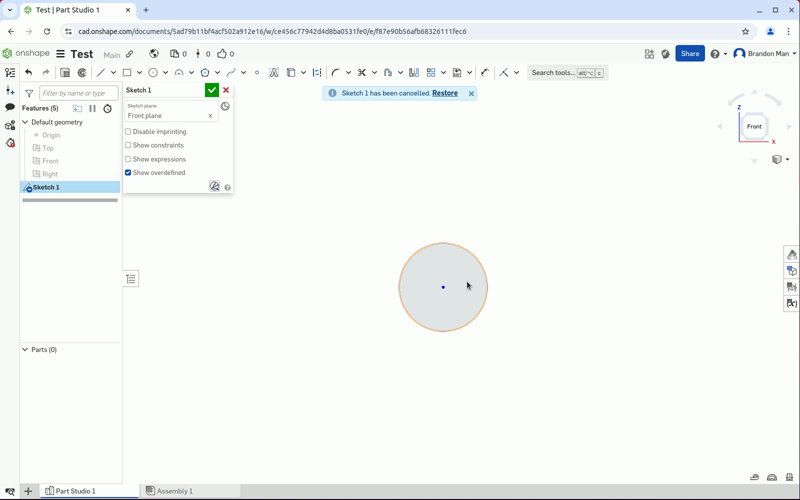
scroll(6)
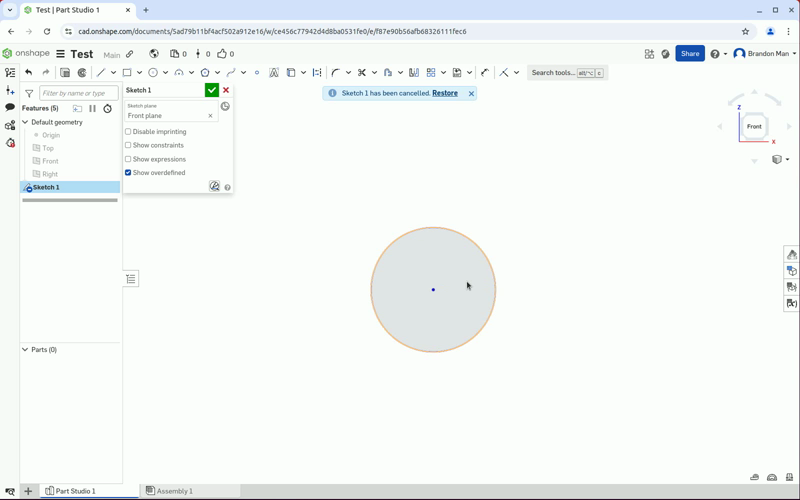
scroll(6)
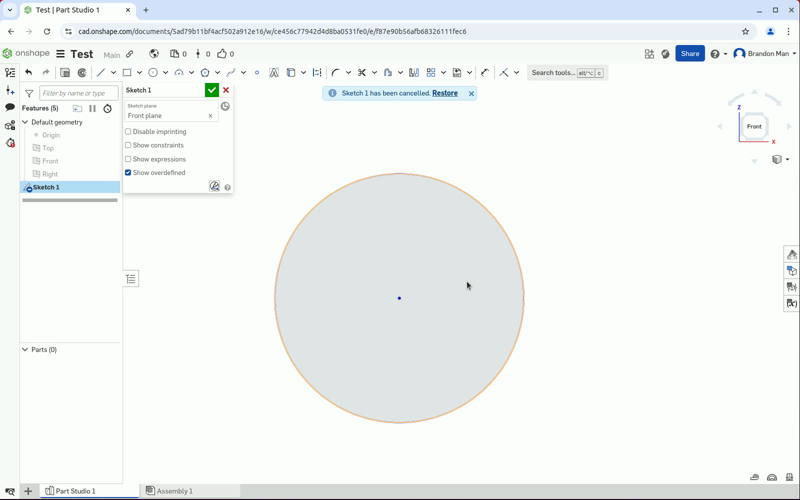
click(467, 281)
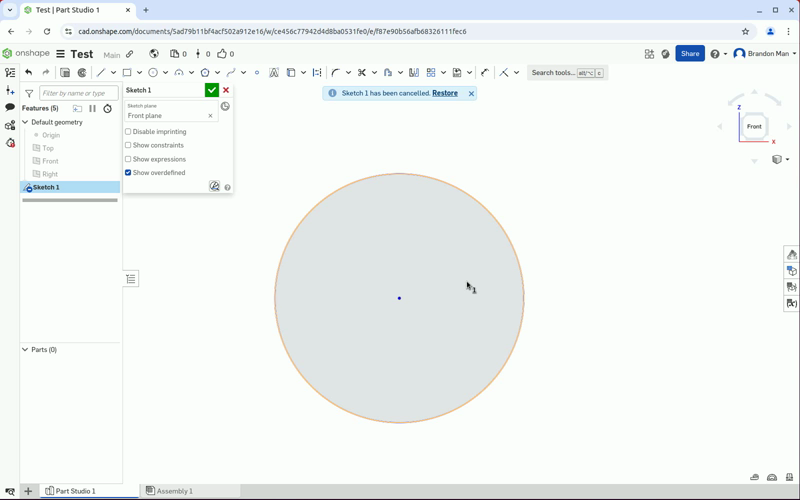
scroll(-6)
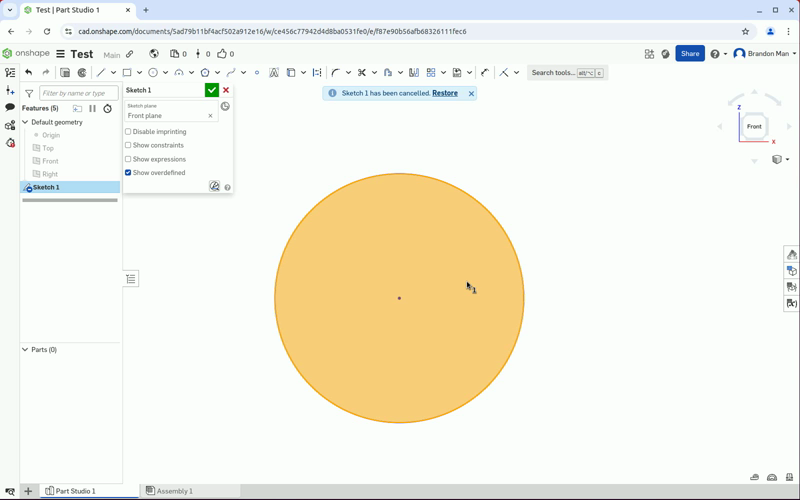
scroll(-6)
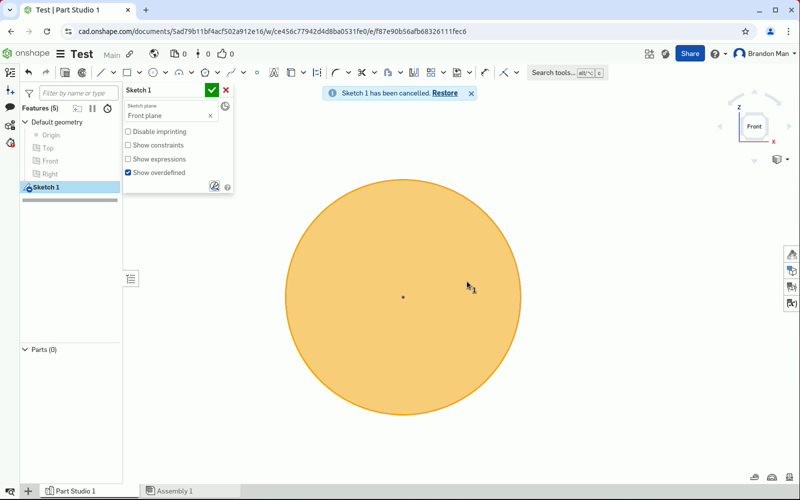
scroll(-6)
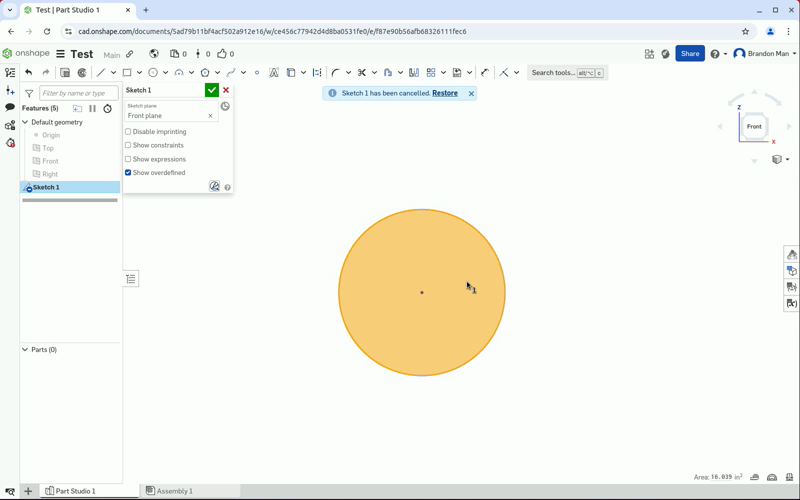
scroll(-6)
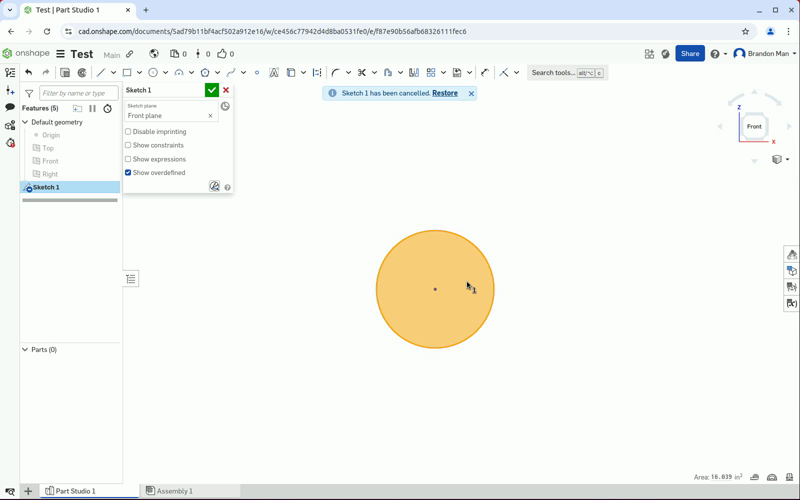
scroll(-6)
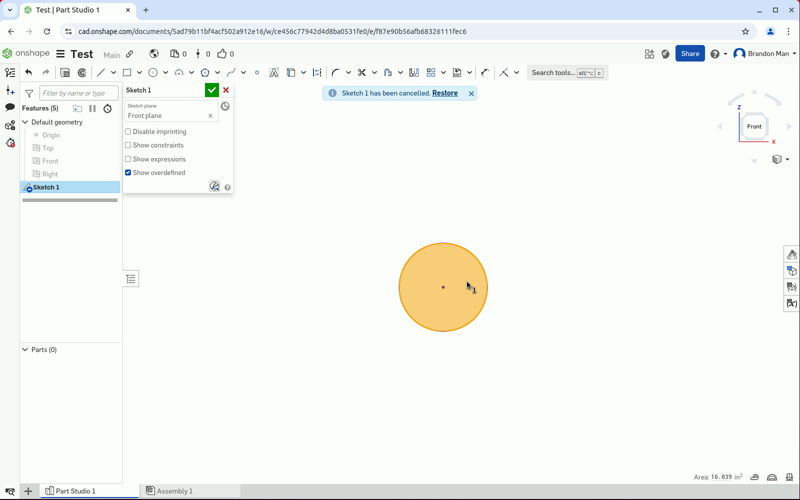
scroll(-6)
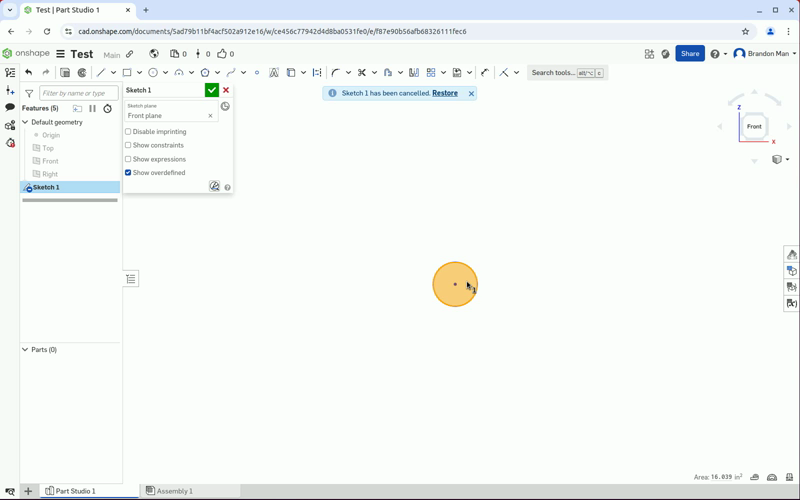
scroll(-6)
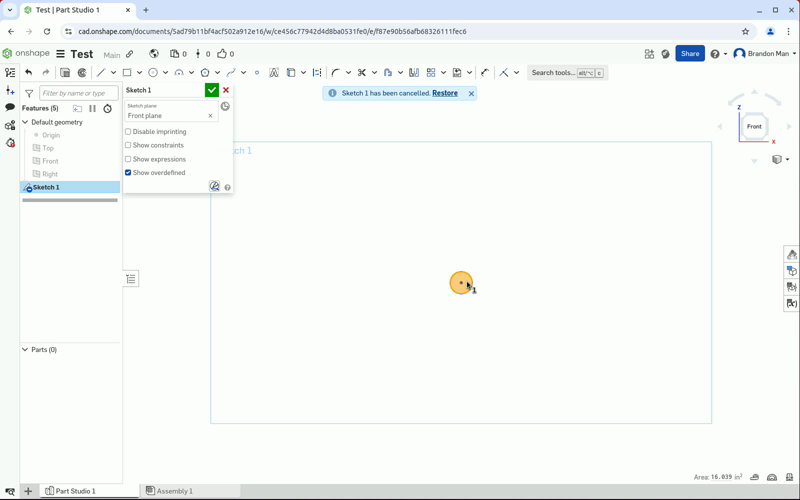
mouse_move(73, 352)
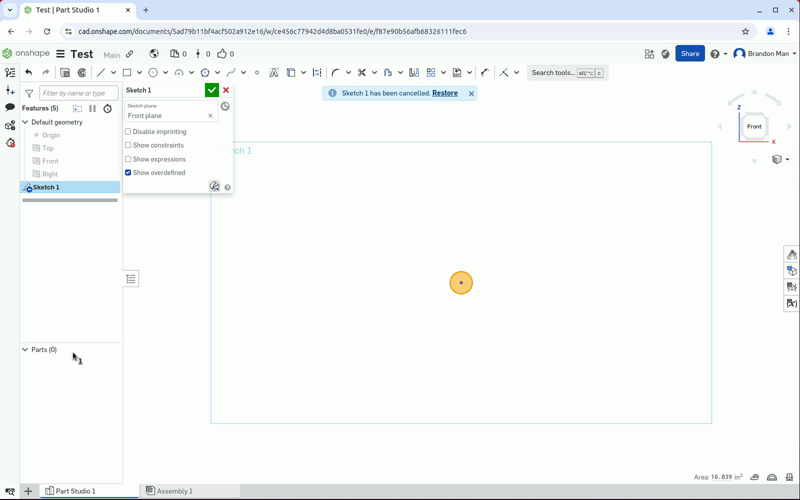
key(shift+y)
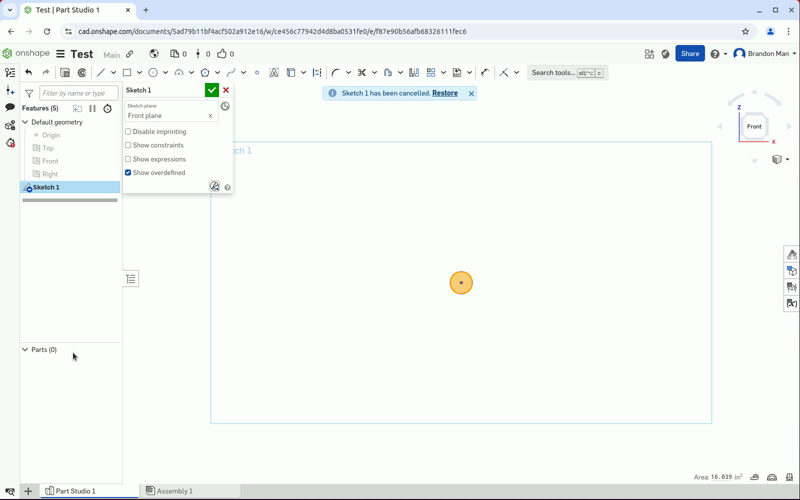
key(shift+e)
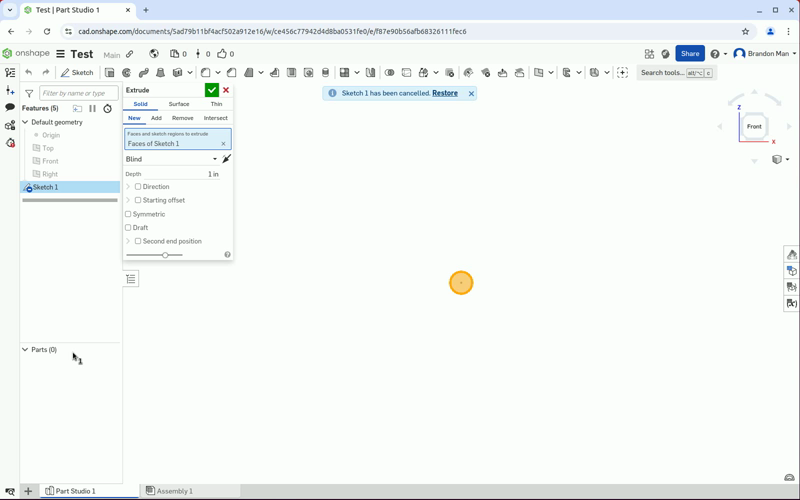
mouse_move(143, 106)
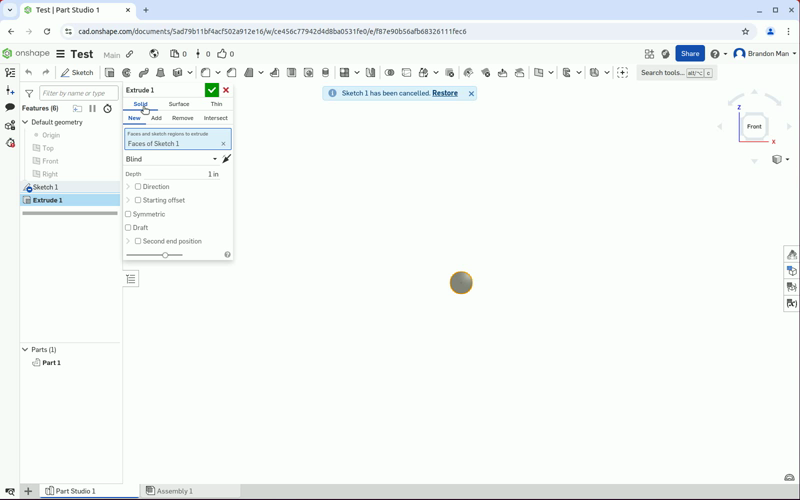
click(143, 106)
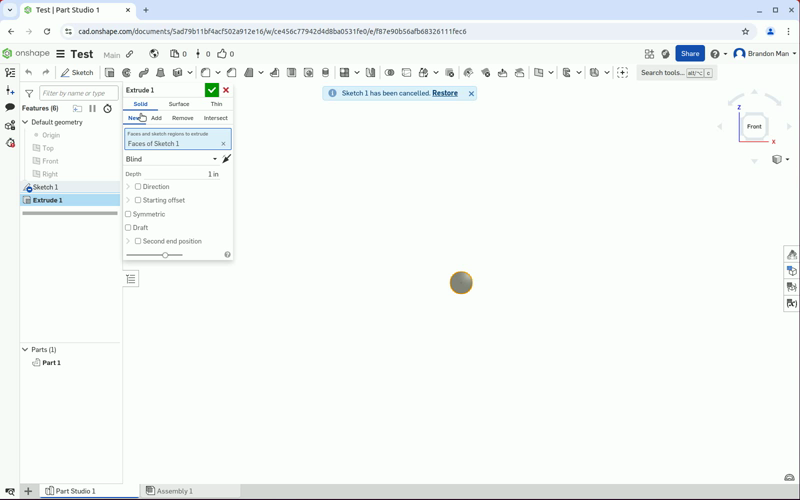
mouse_move(137, 120)
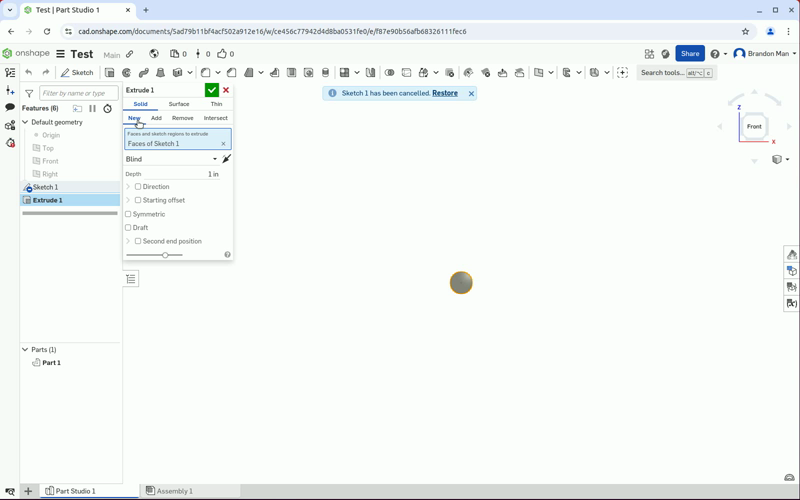
click(137, 120)
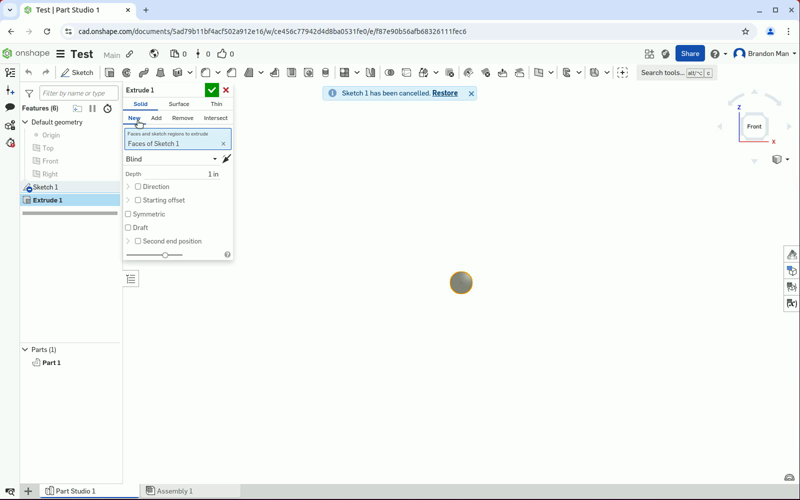
key(tab, 4)
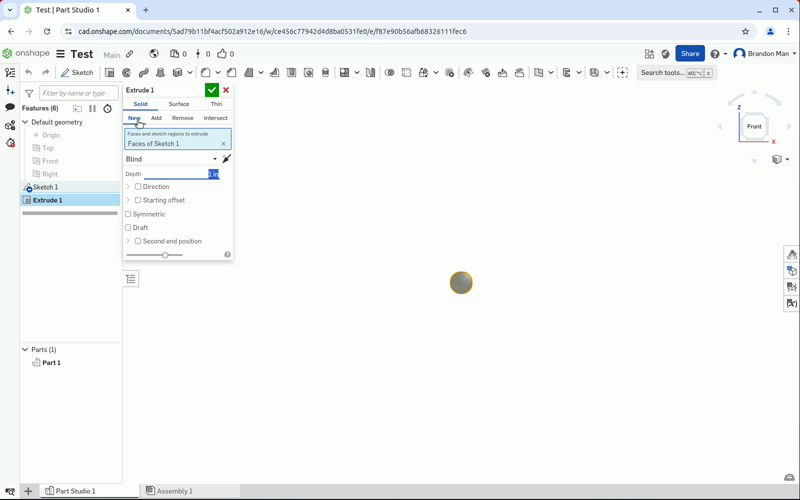
text(23.108)
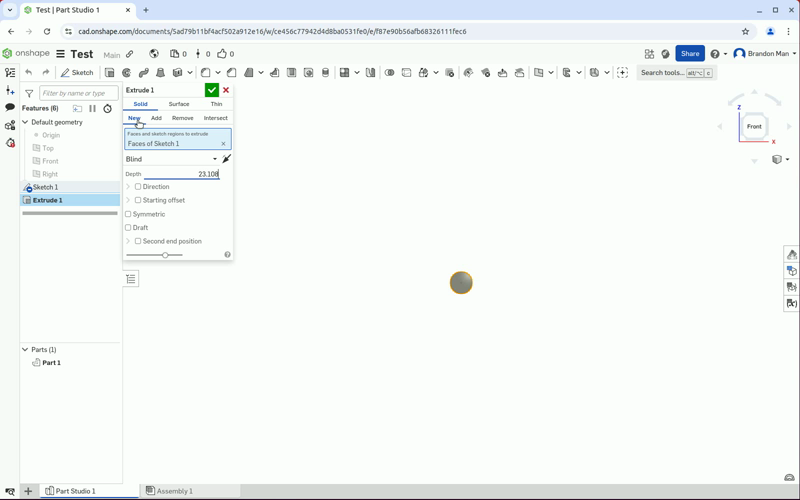
key(enter)
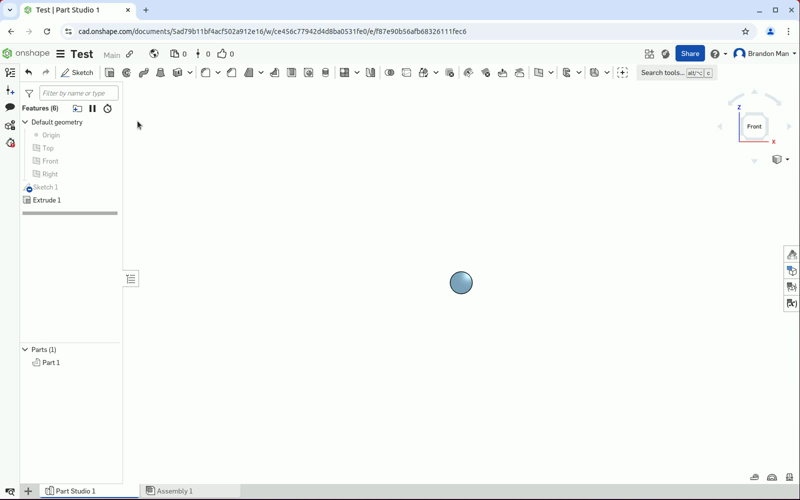
key(shift+h)
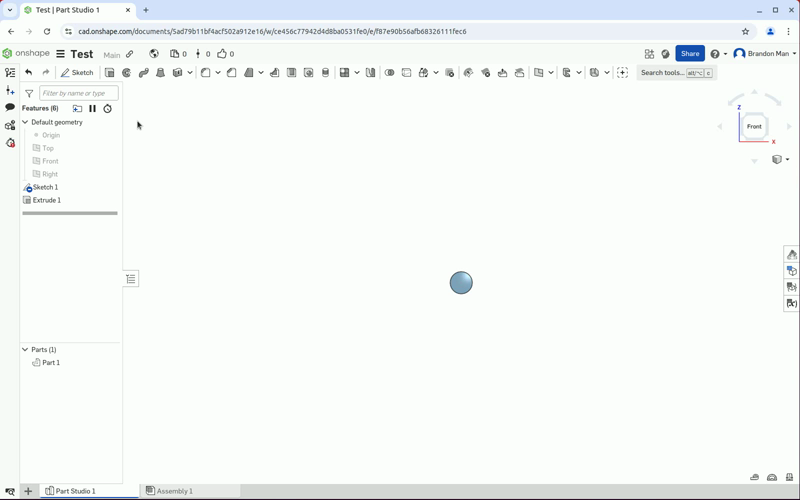
key(shift+h)
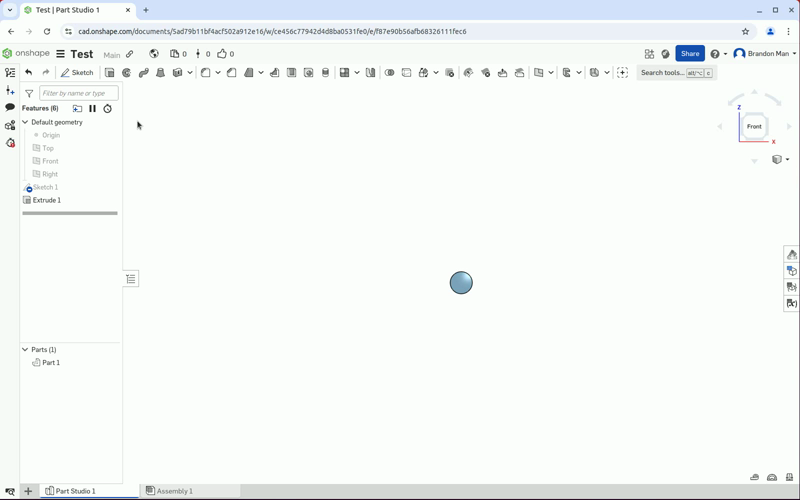
mouse_move(73, 189)
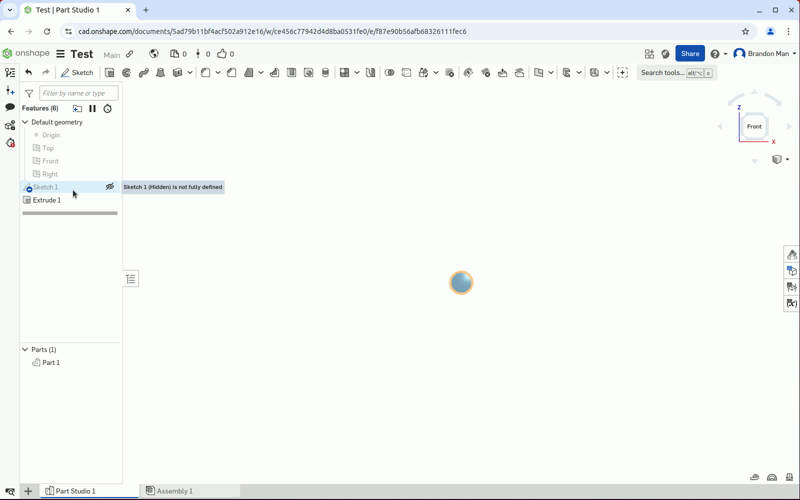
click(73, 189)
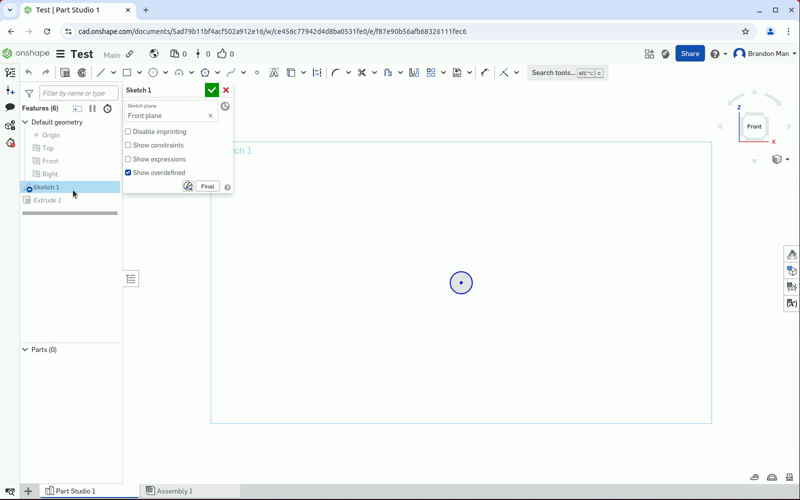
mouse_move(229, 92)
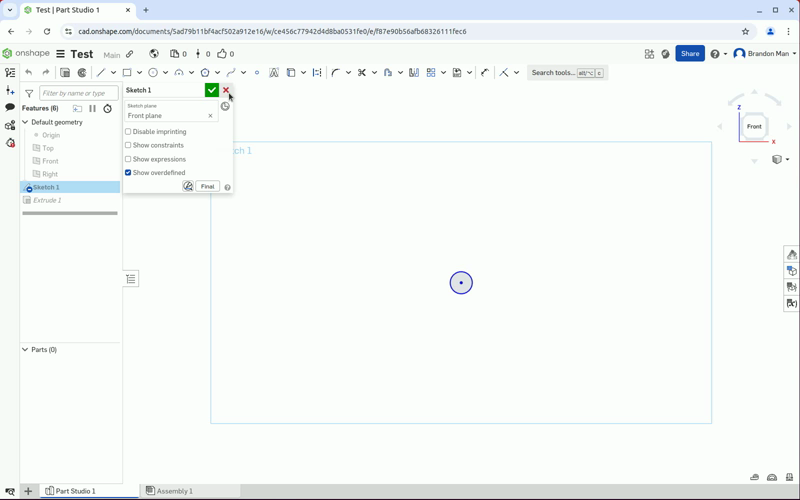
click(229, 92)
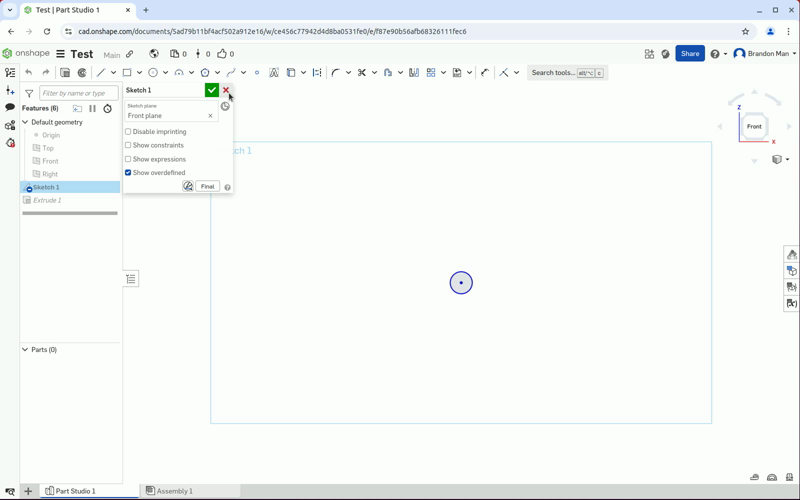
key(shift+s)
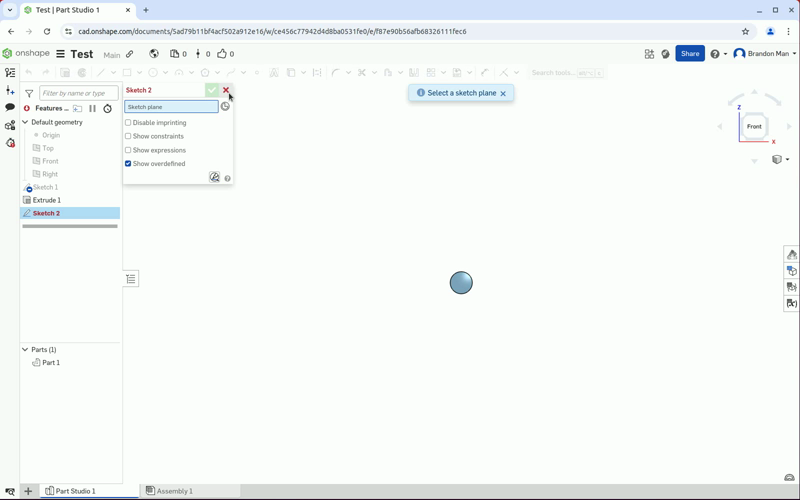
mouse_move(73, 163)
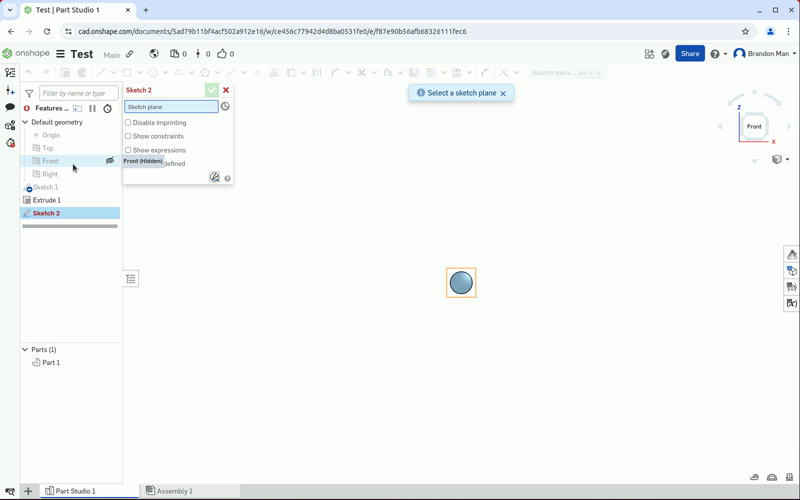
click(73, 163)
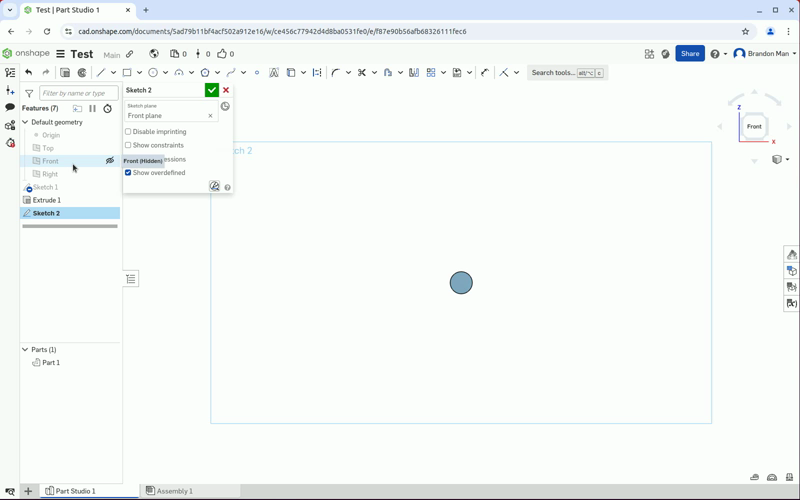
mouse_move(73, 352)
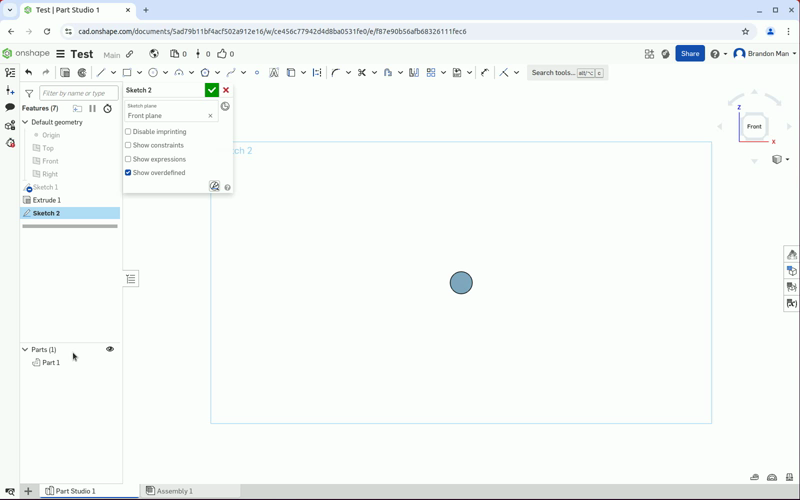
key(y)
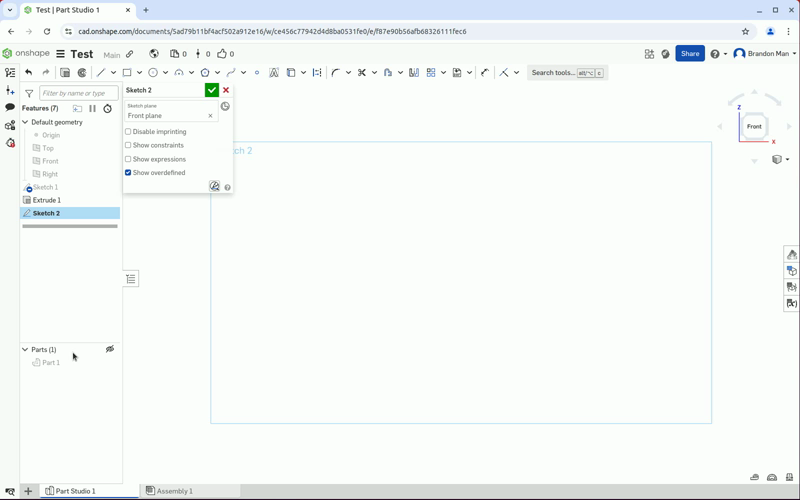
key(a)
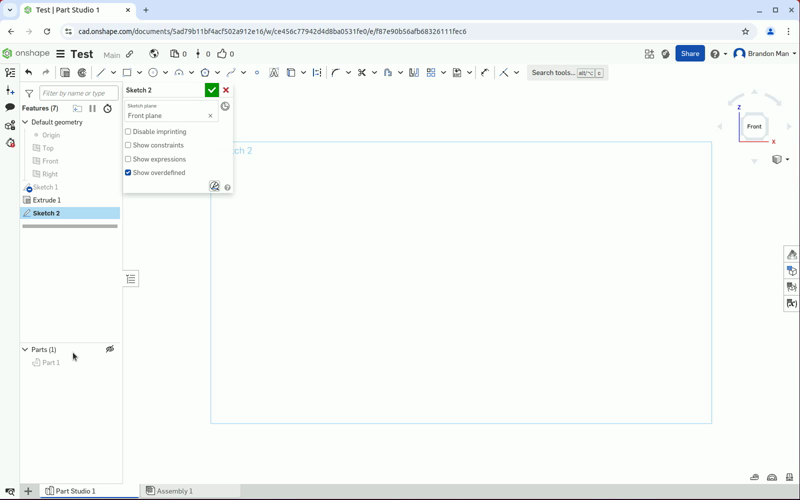
key_down(shift)
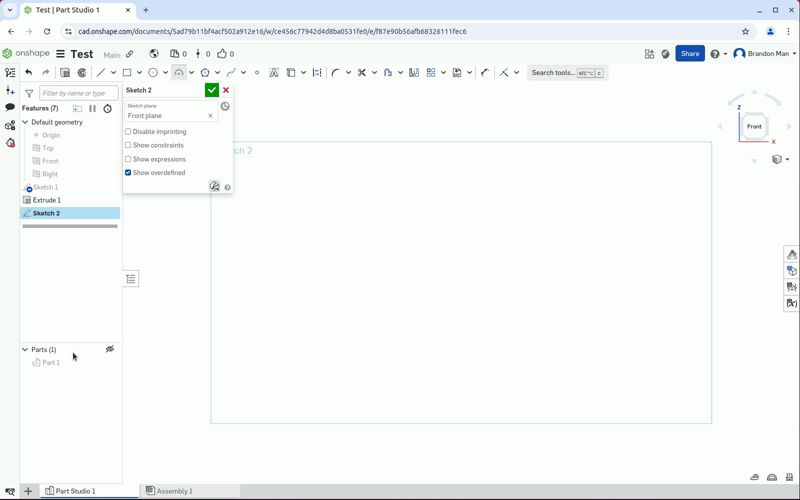
mouse_move(450, 300)
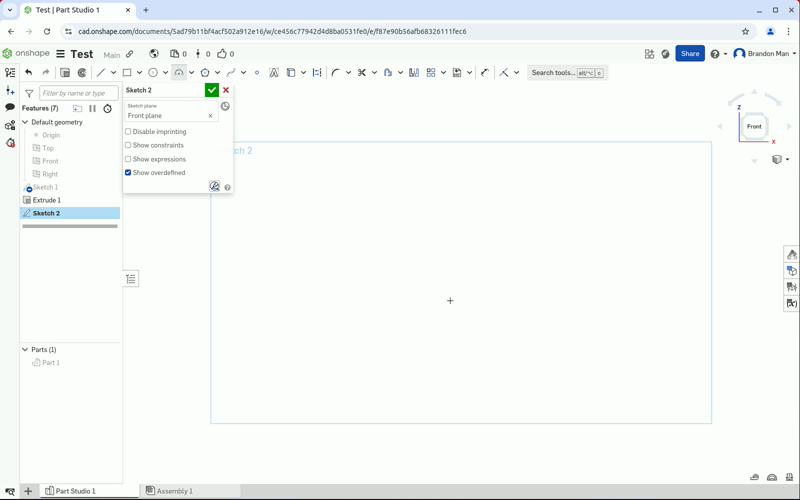
click(450, 300)
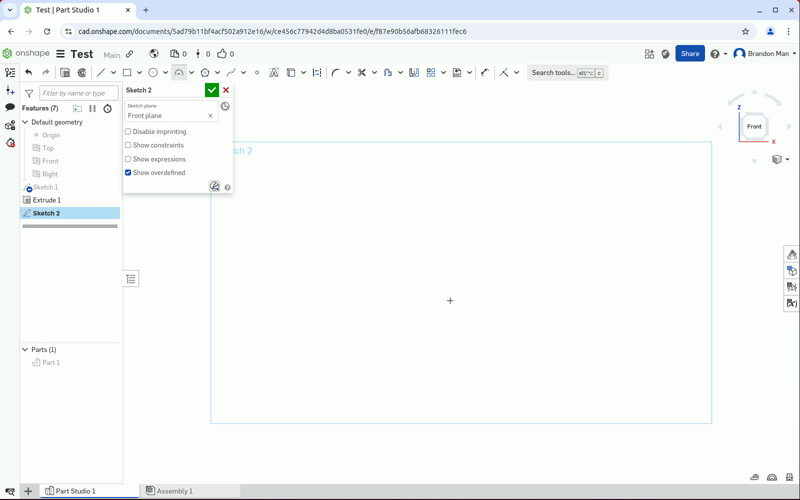
key_up(shift)
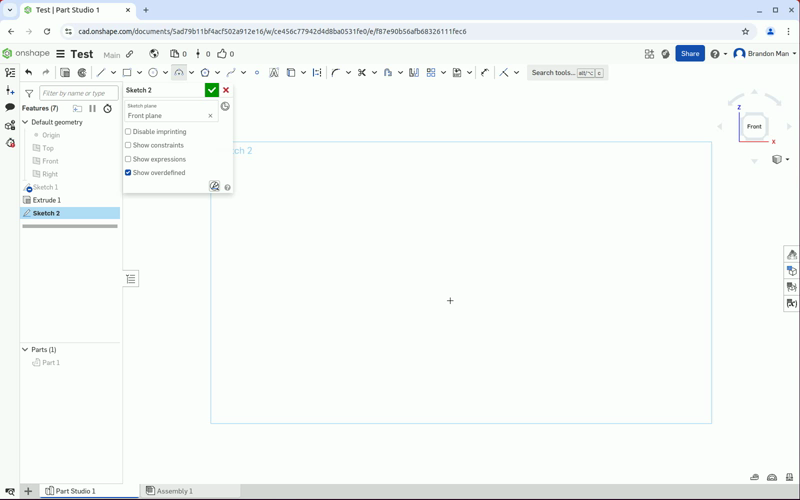
key_down(shift)
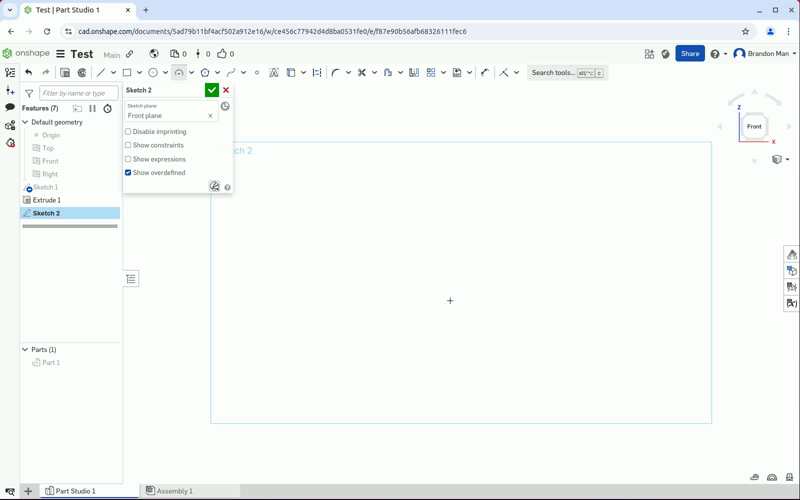
mouse_move(472, 300)
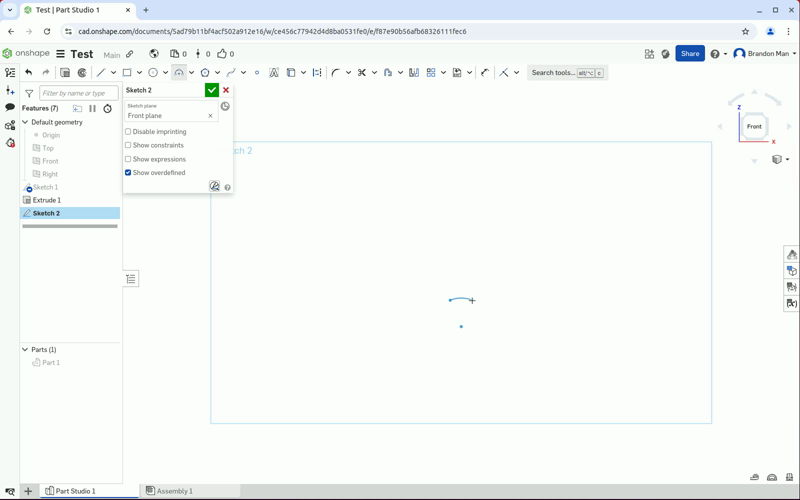
click(472, 300)
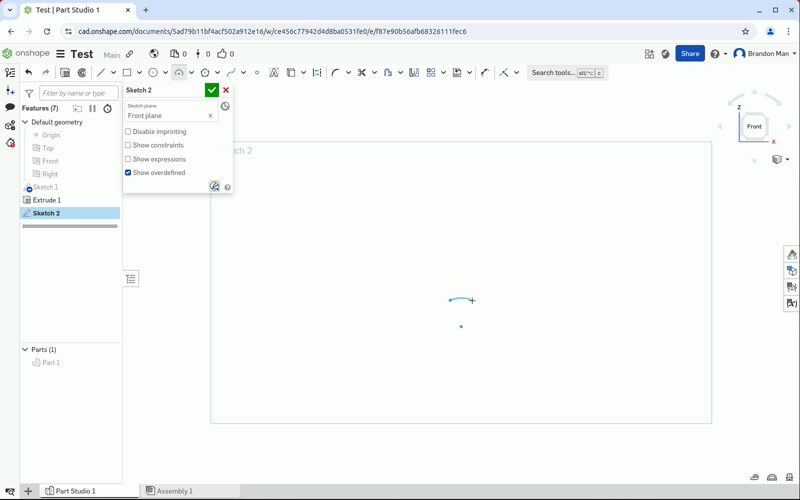
mouse_move(461, 303)
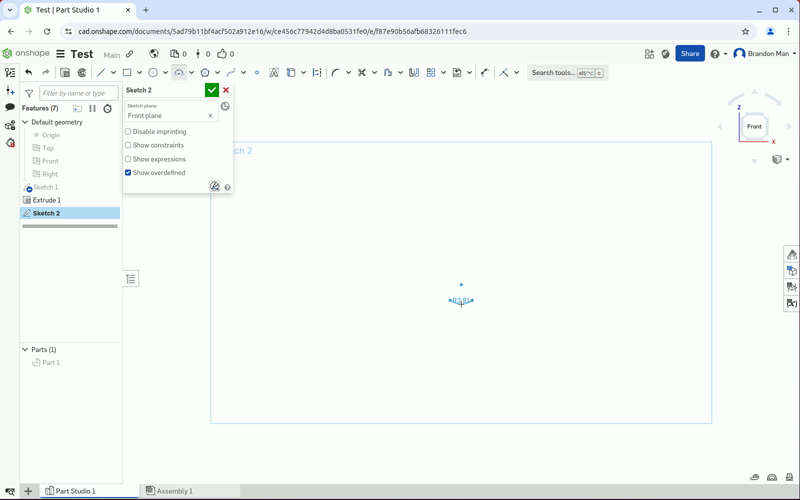
click(461, 303)
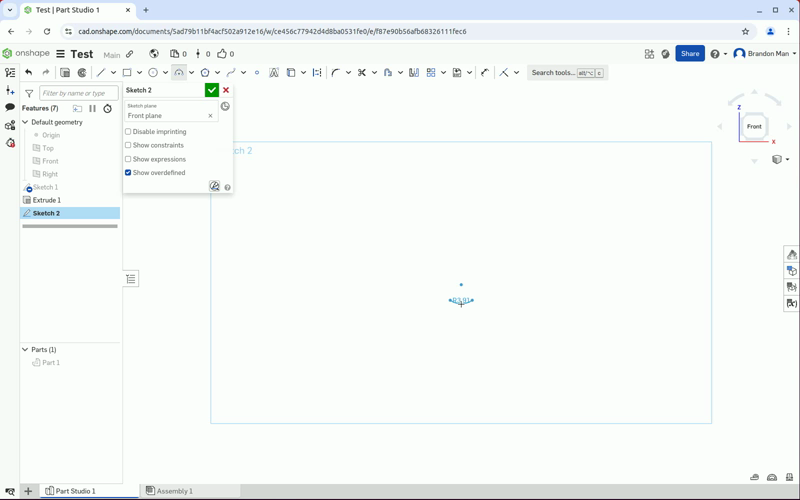
key_up(shift)
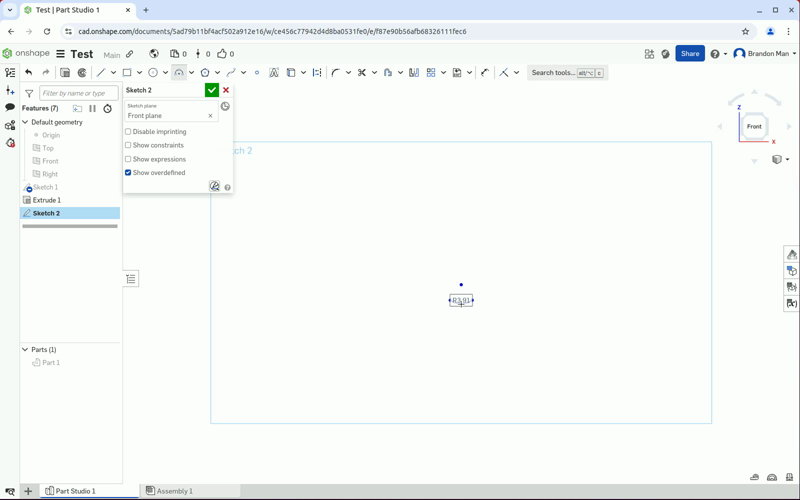
key(esc)
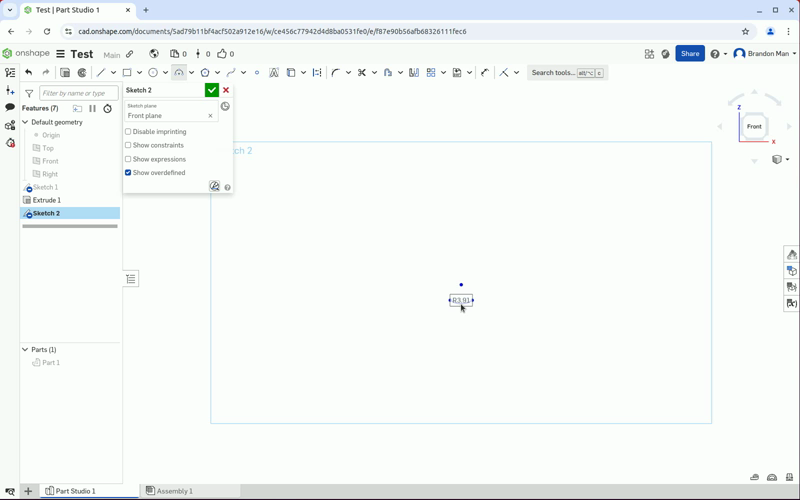
key(l)
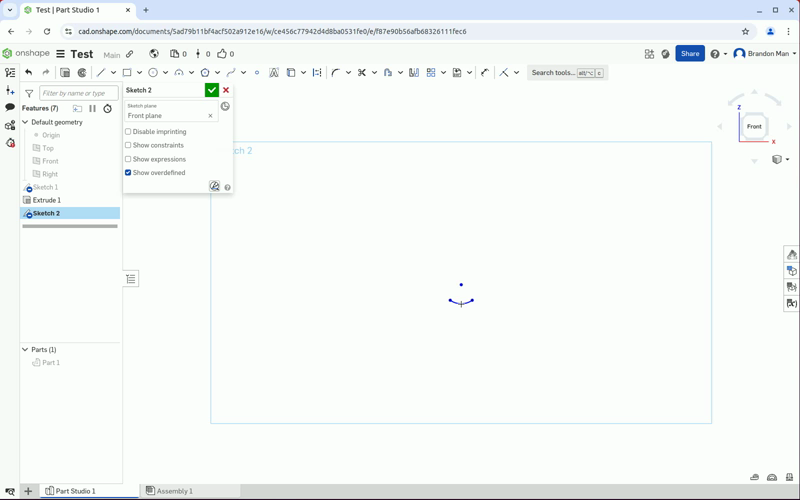
mouse_move(472, 300)
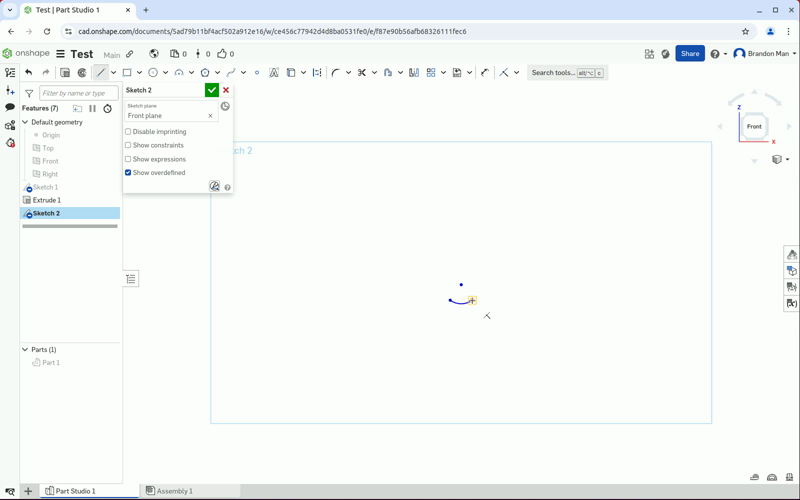
click(472, 300)
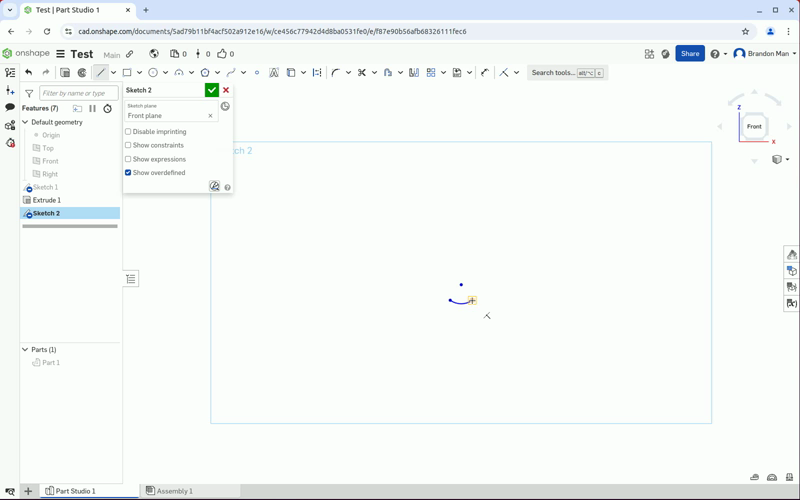
key_down(shift)
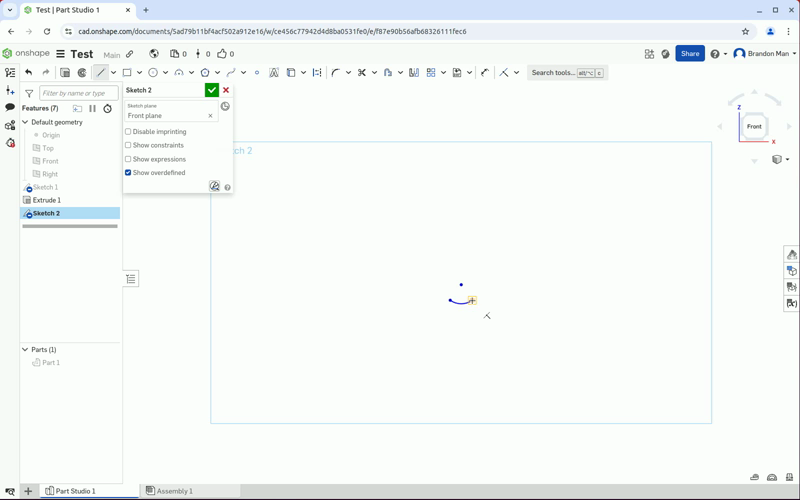
mouse_move(502, 300)
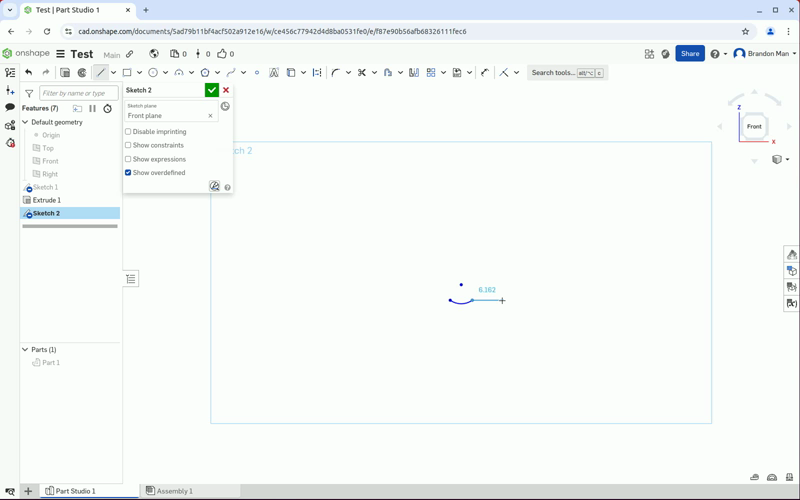
mouse_move(472, 293)
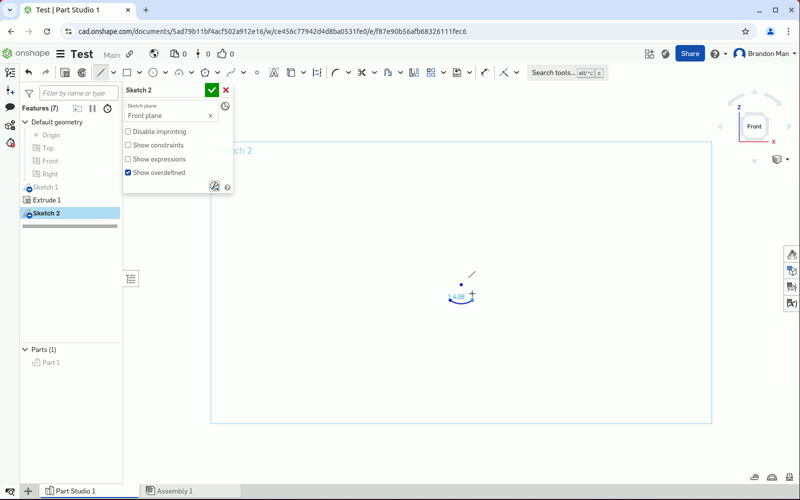
scroll(6)
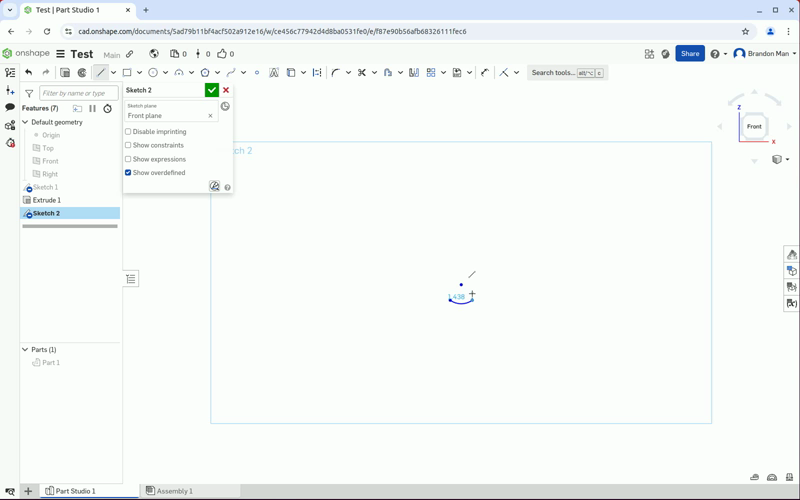
scroll(6)
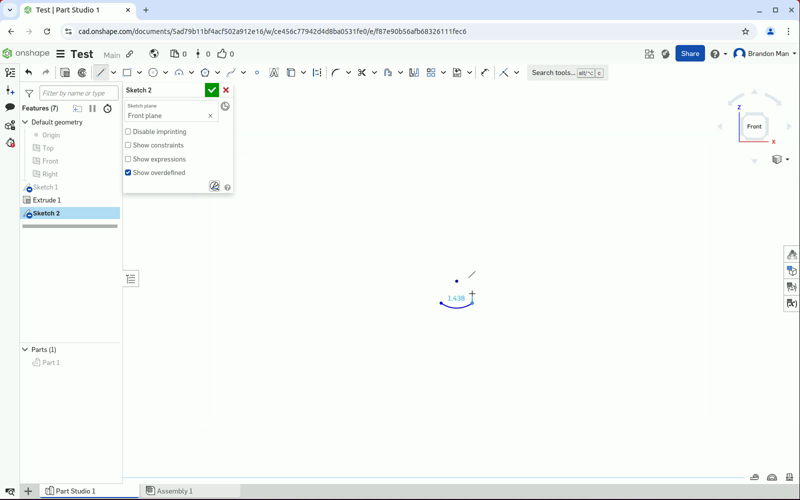
scroll(6)
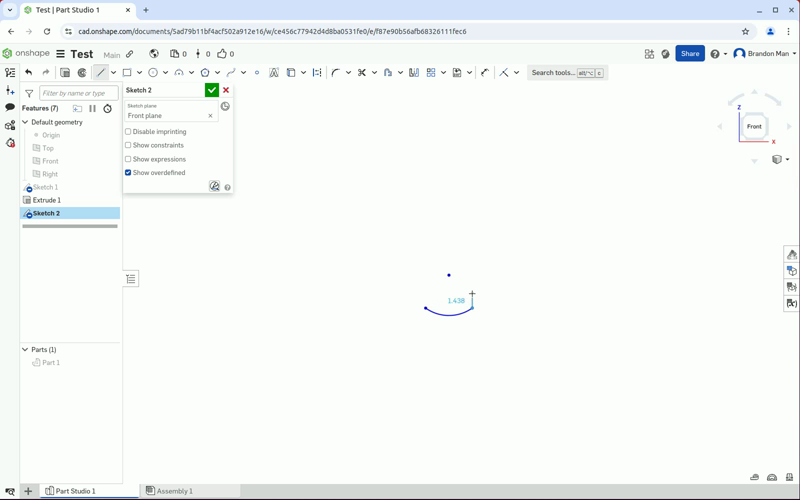
scroll(6)
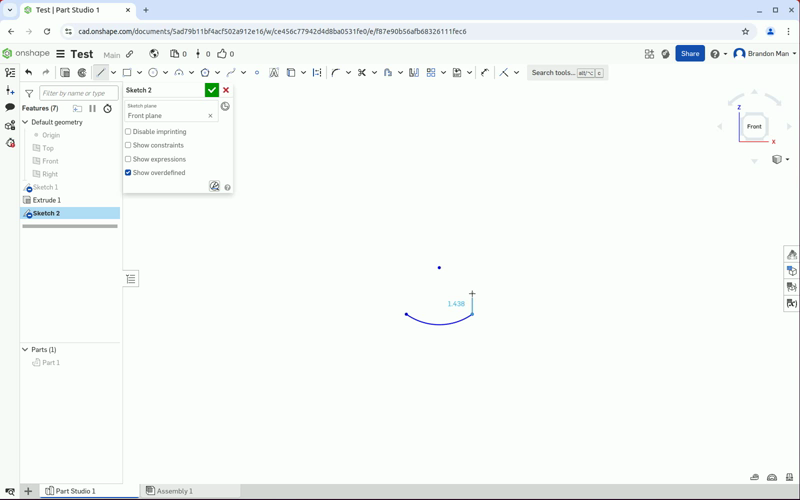
scroll(6)
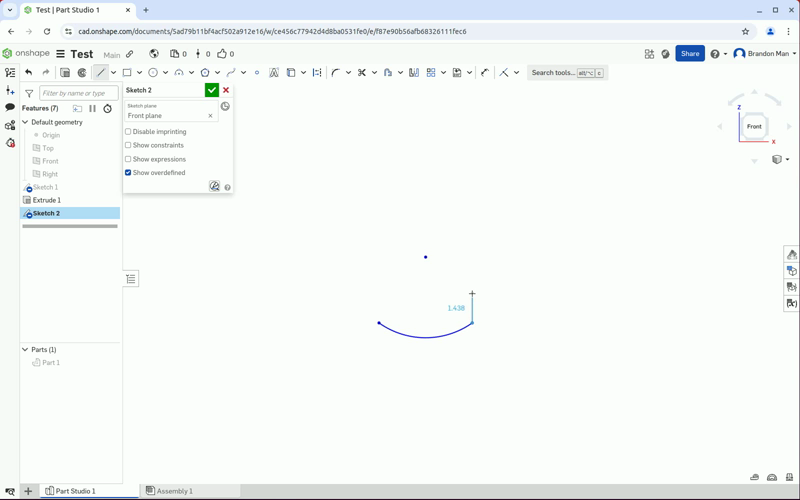
scroll(6)
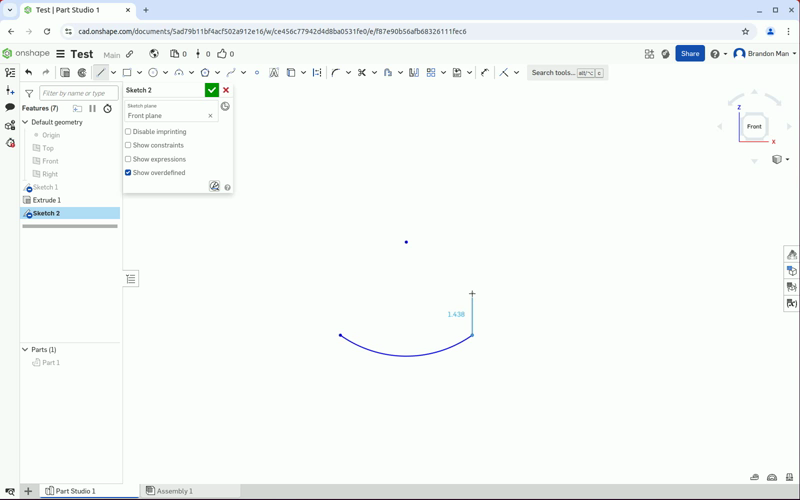
scroll(6)
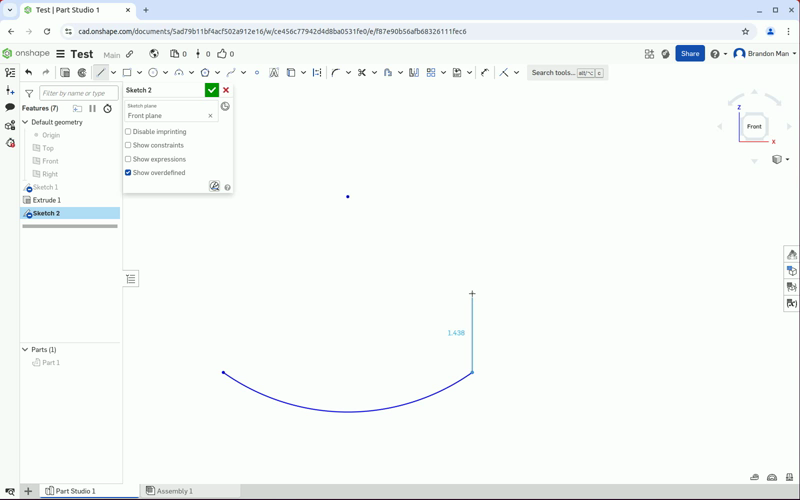
click(472, 293)
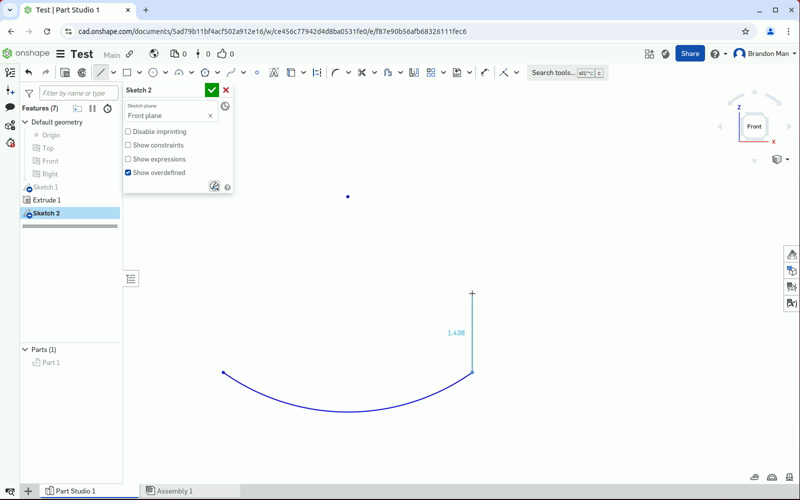
scroll(-6)
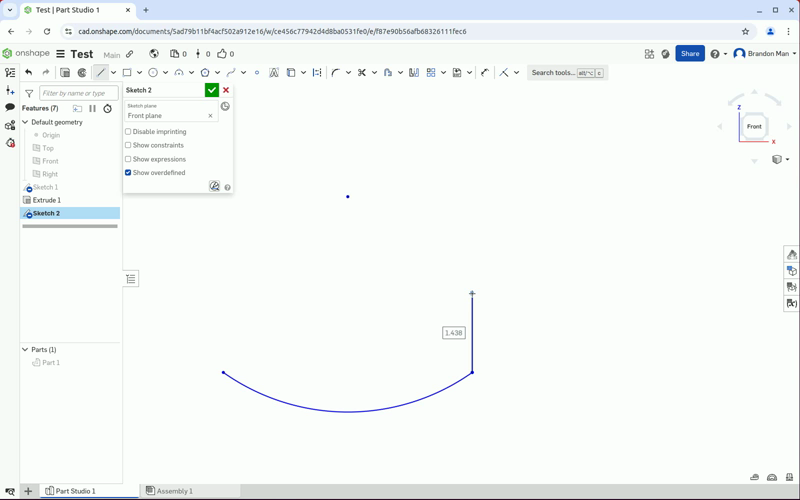
scroll(-6)
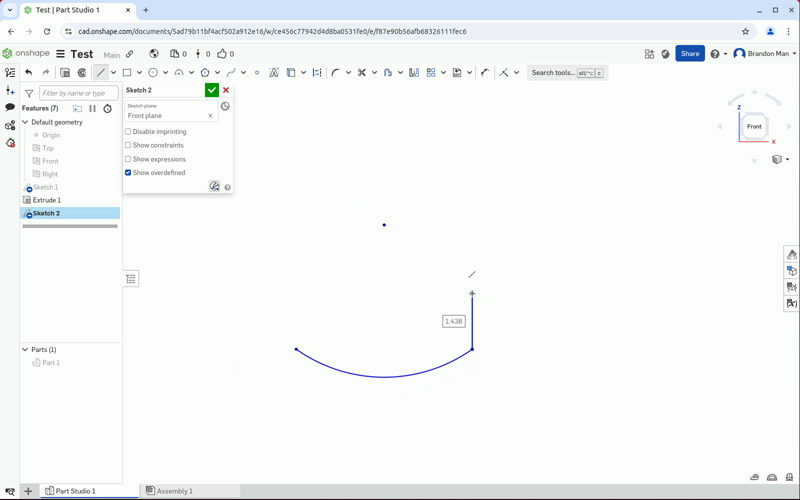
scroll(-6)
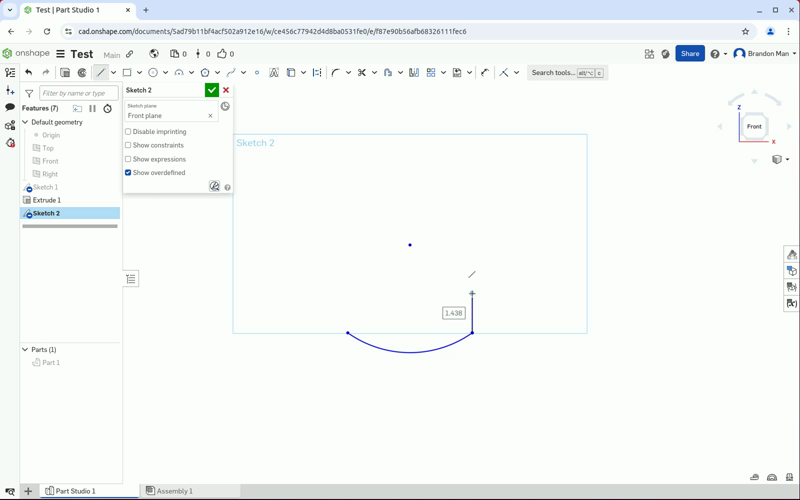
scroll(-6)
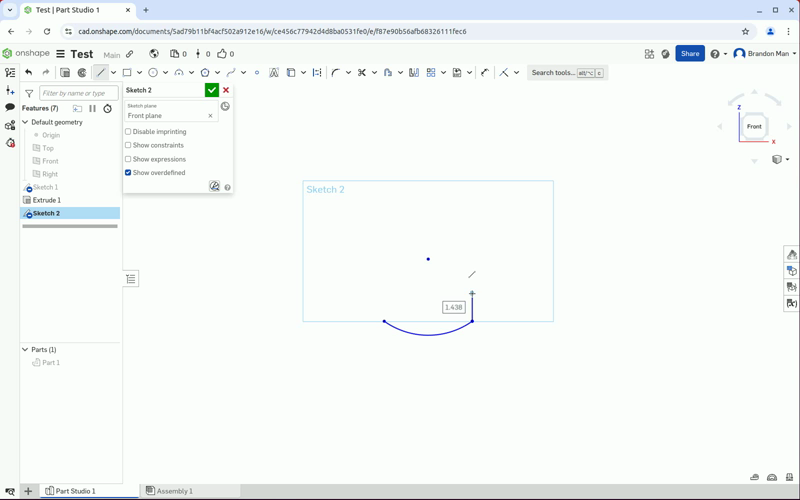
scroll(-6)
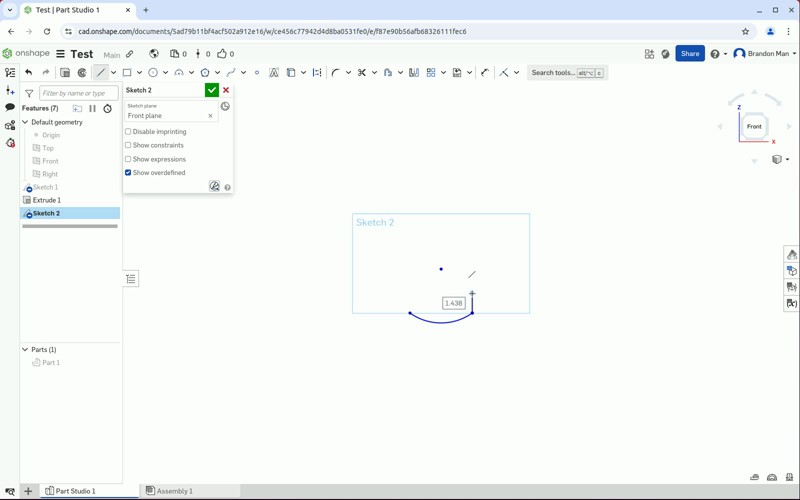
scroll(-6)
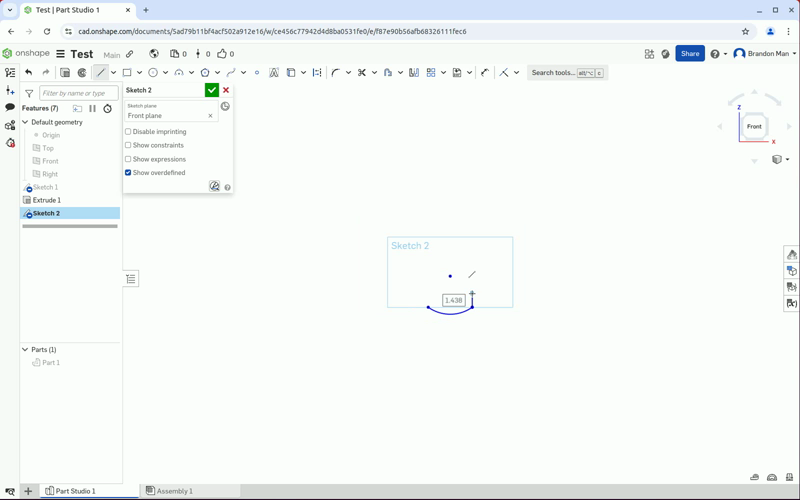
scroll(-6)
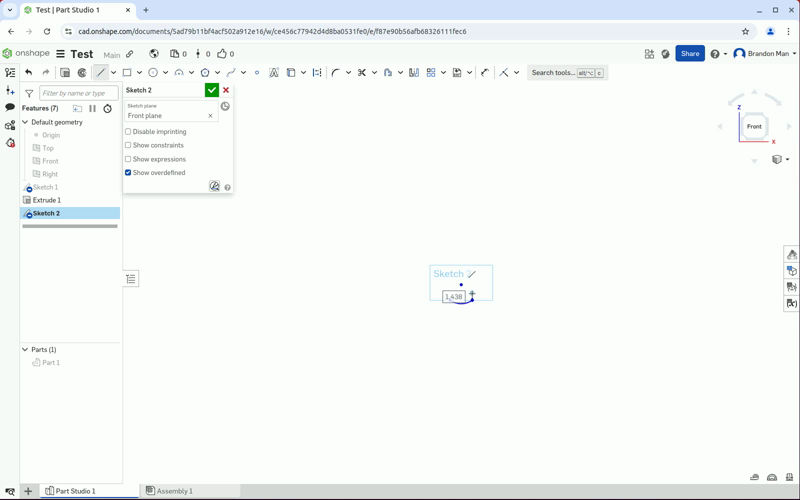
key_up(shift)
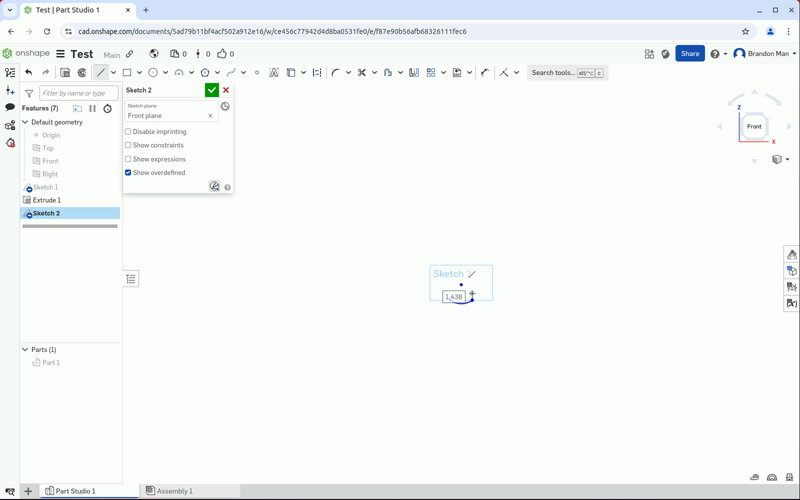
key_down(shift)
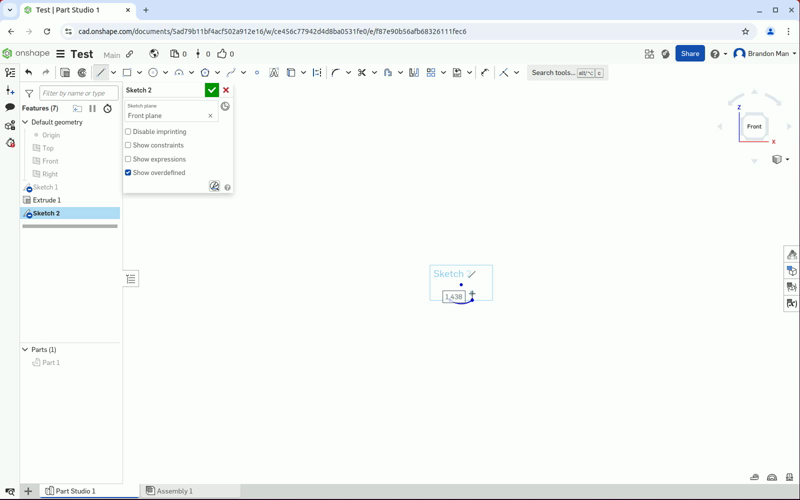
mouse_move(502, 293)
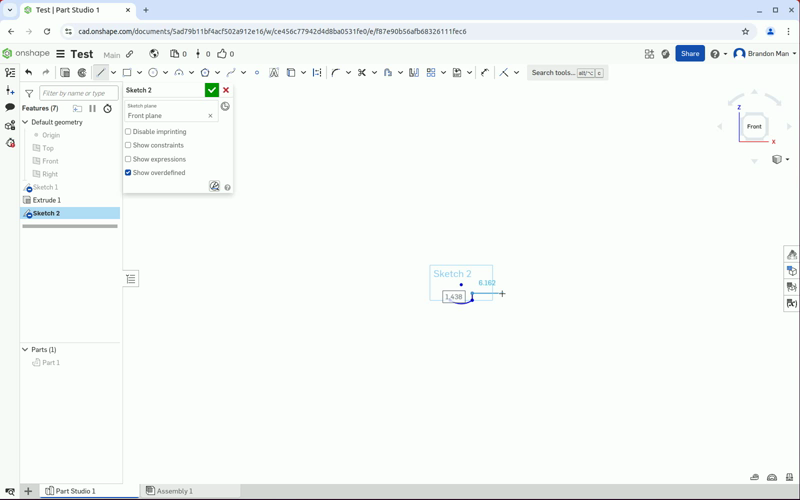
mouse_move(461, 293)
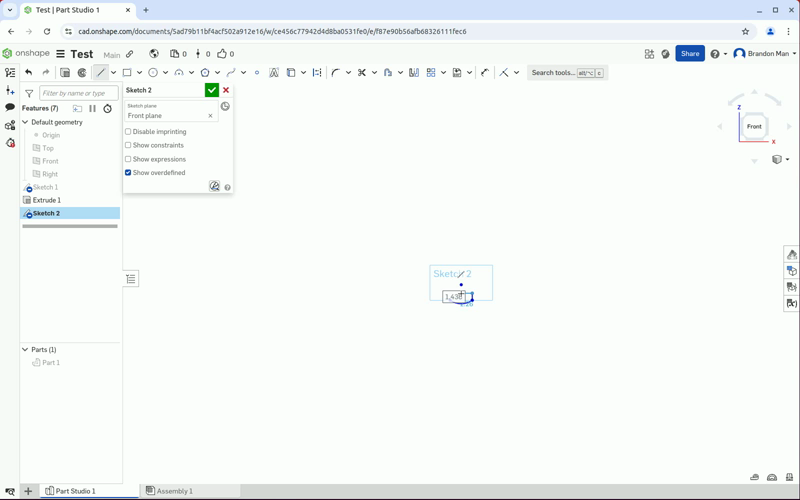
click(461, 293)
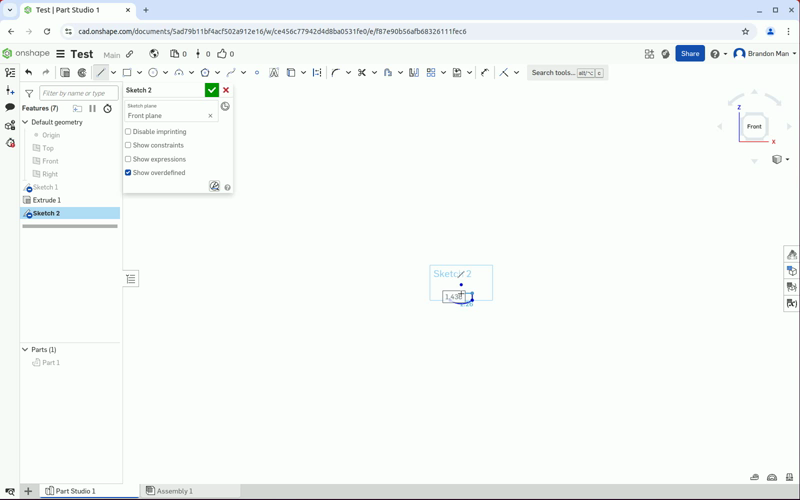
key_up(shift)
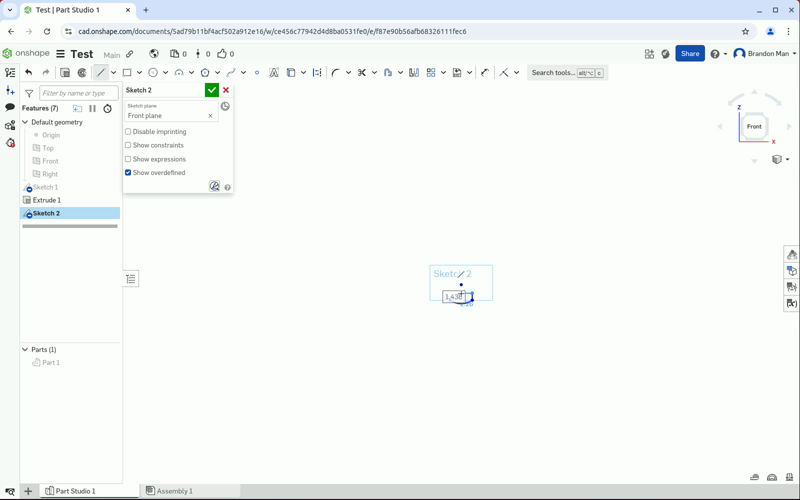
key_down(shift)
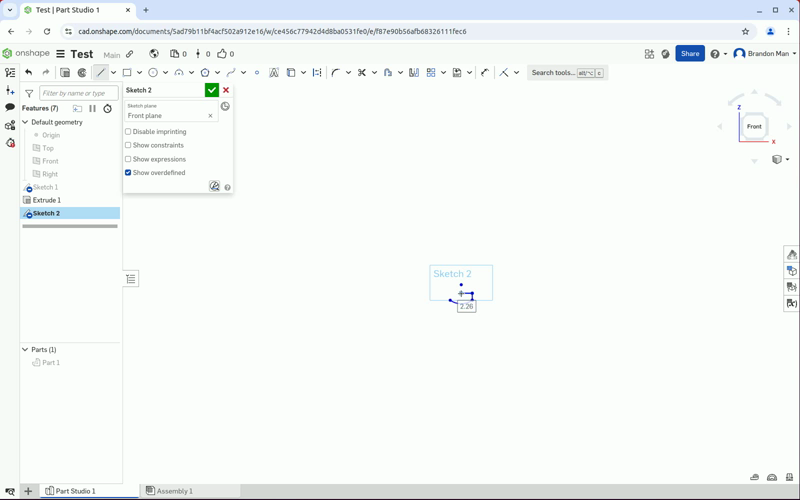
mouse_move(491, 293)
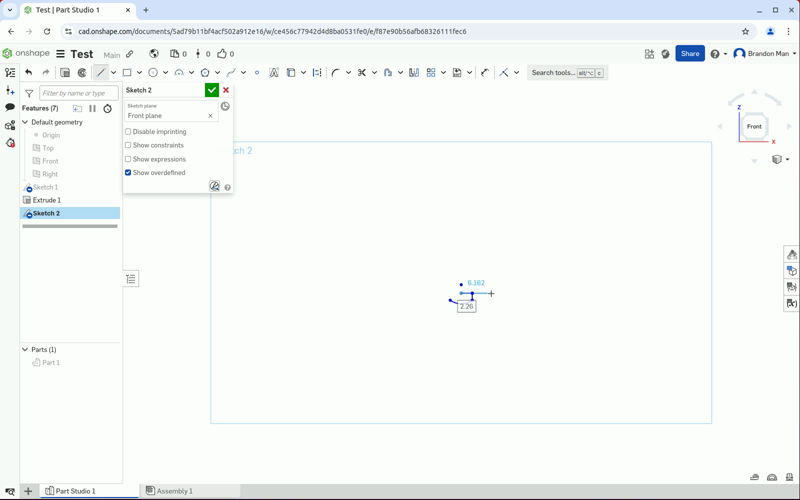
mouse_move(450, 293)
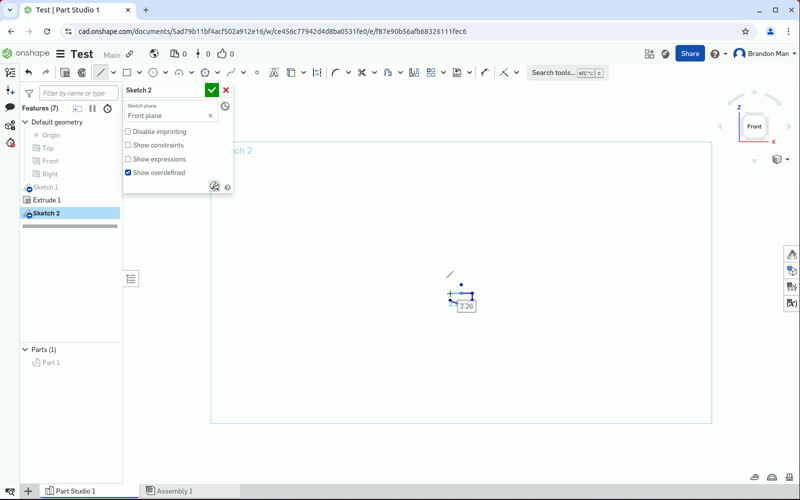
click(450, 293)
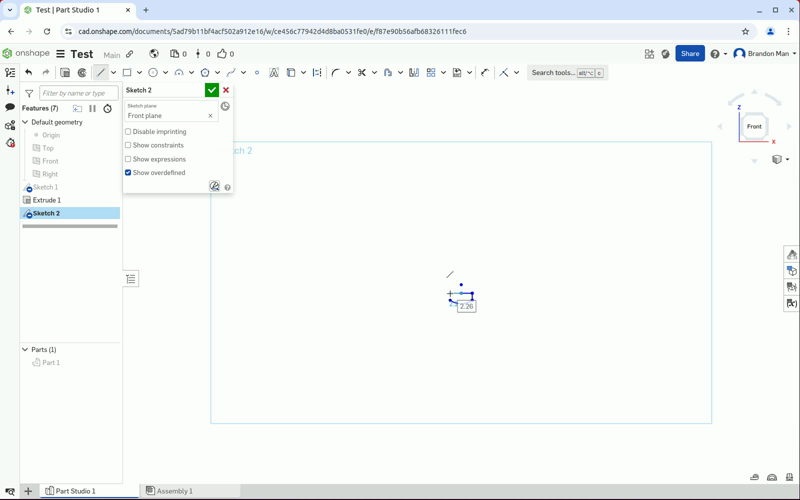
key_up(shift)
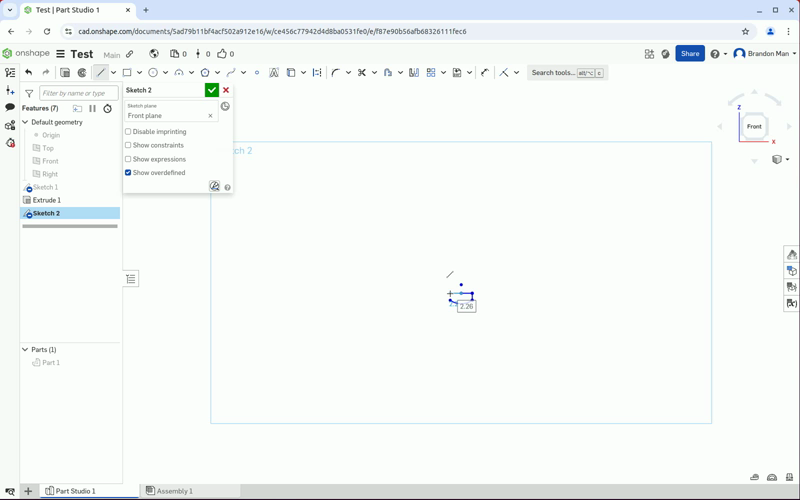
mouse_move(480, 293)
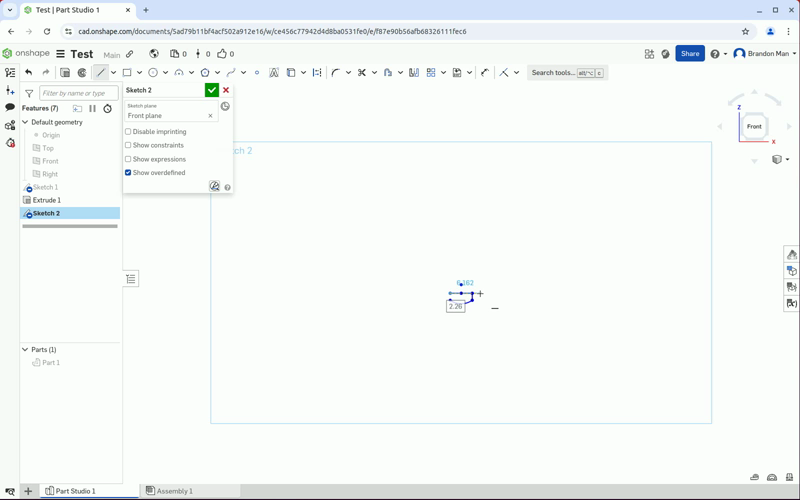
key_down(shift)
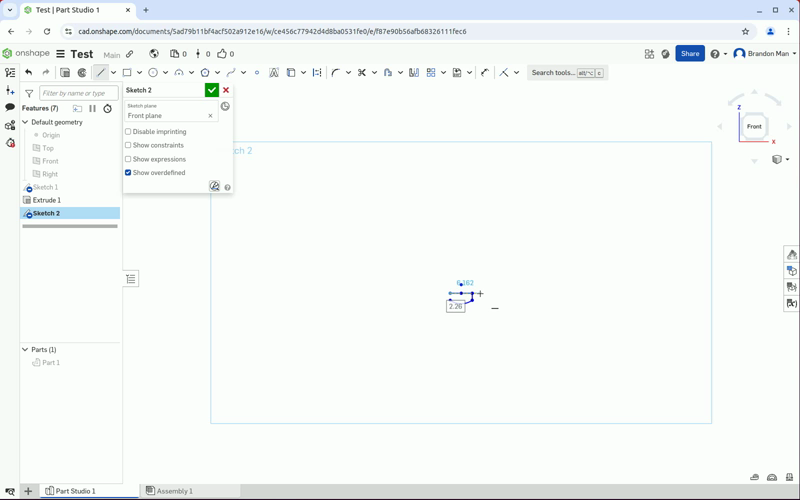
mouse_move(450, 300)
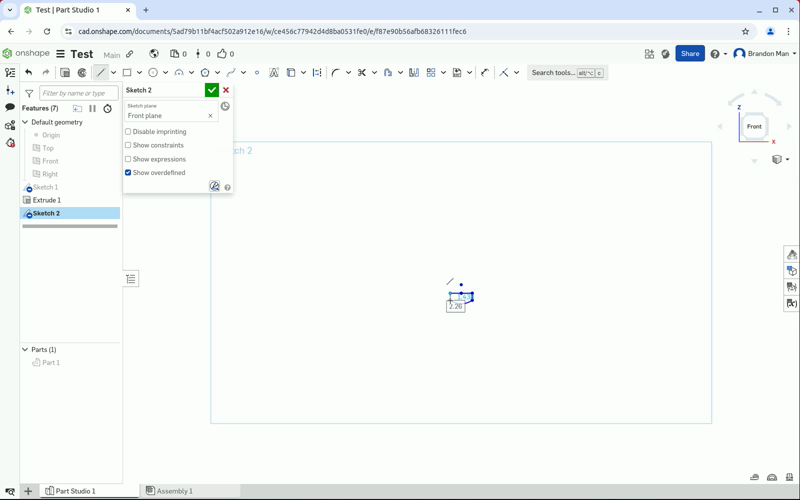
scroll(6)
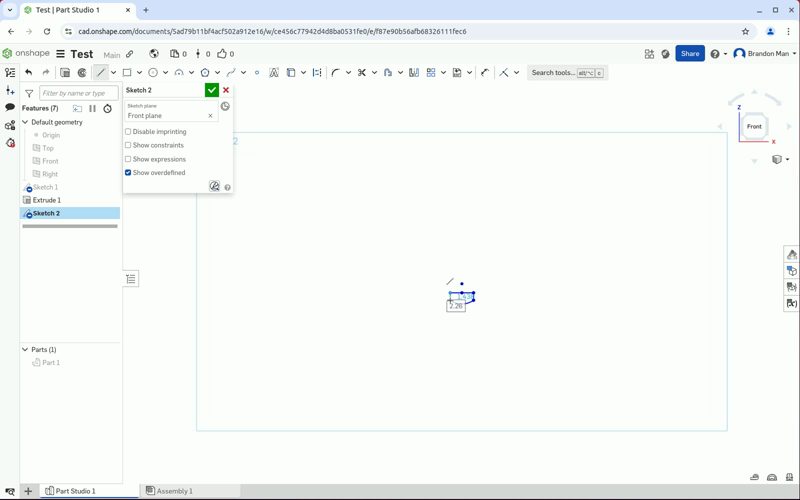
scroll(6)
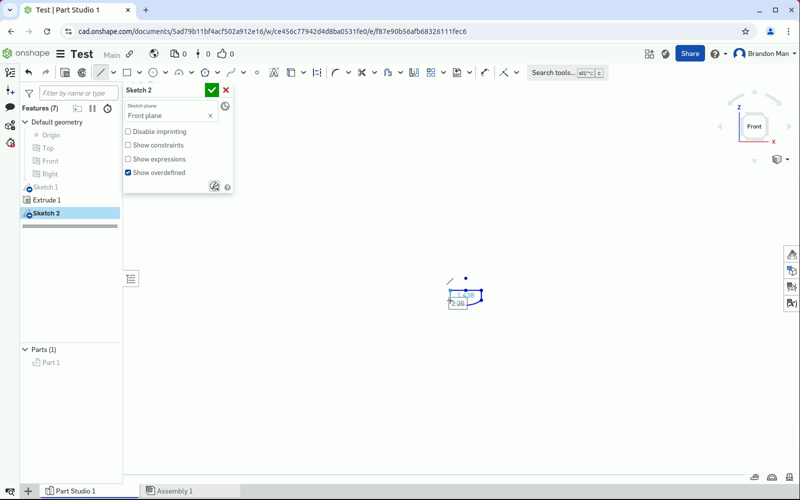
scroll(6)
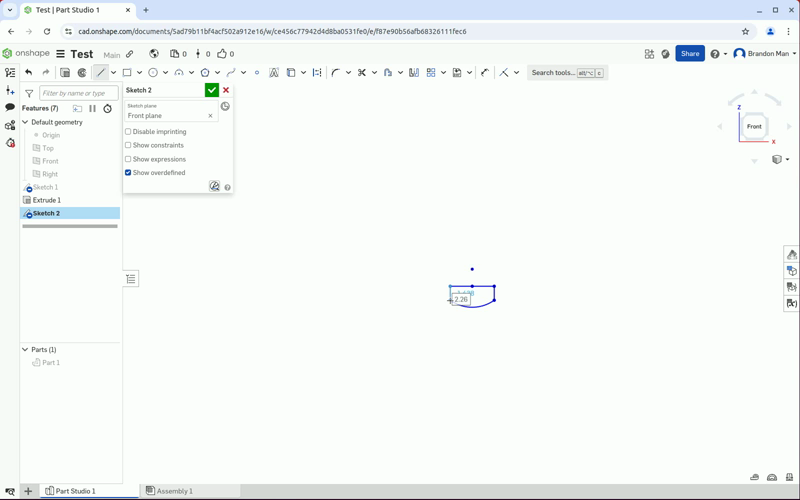
scroll(6)
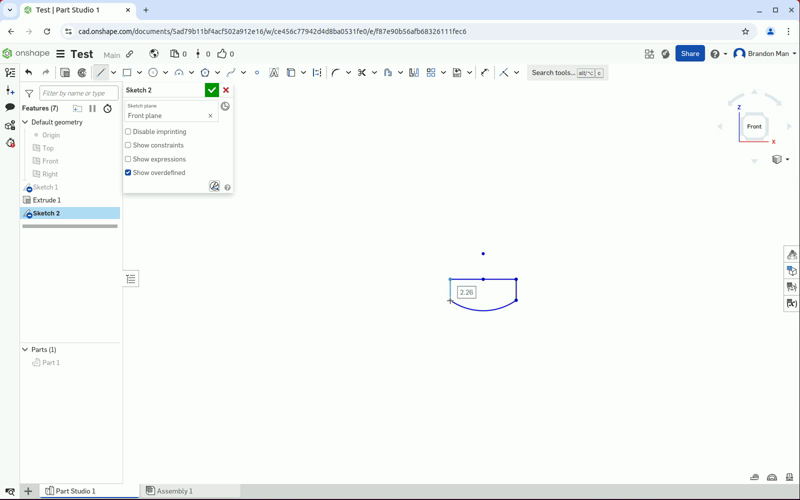
scroll(6)
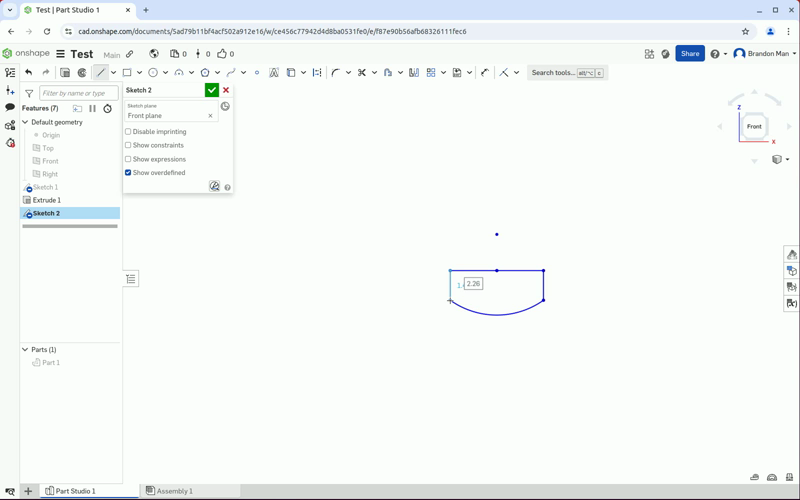
scroll(6)
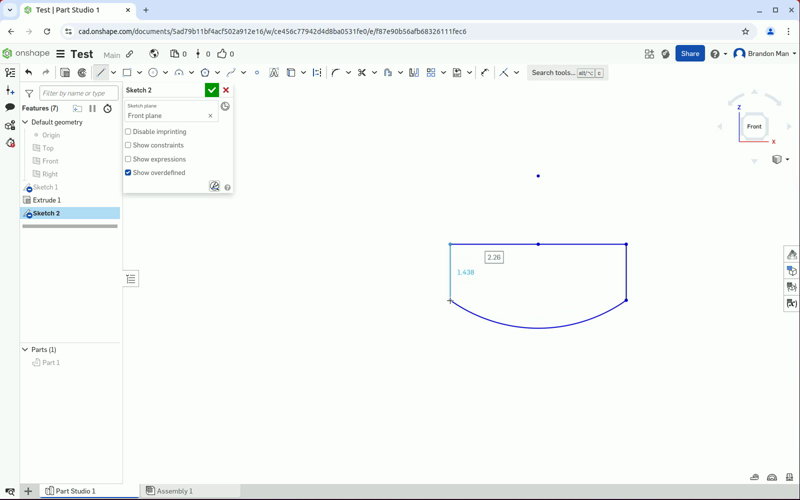
scroll(6)
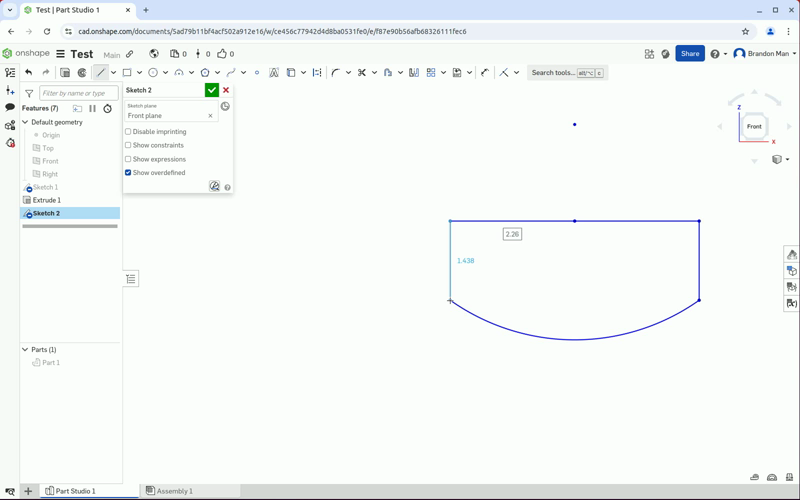
key_up(shift)
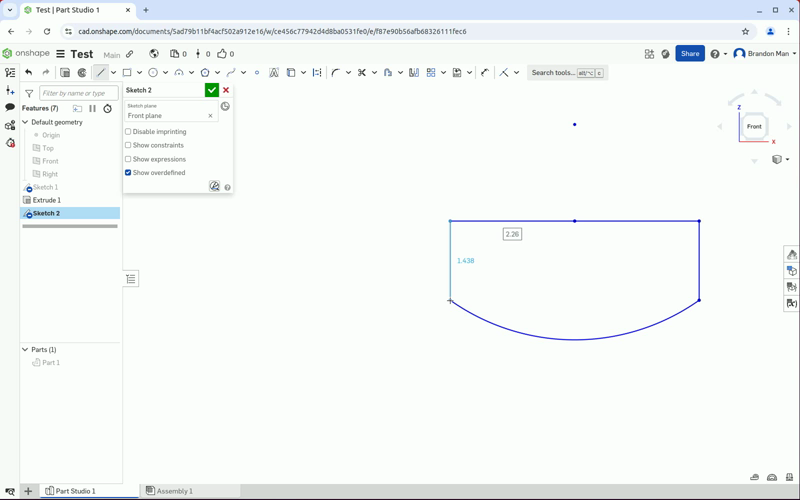
click(450, 300)
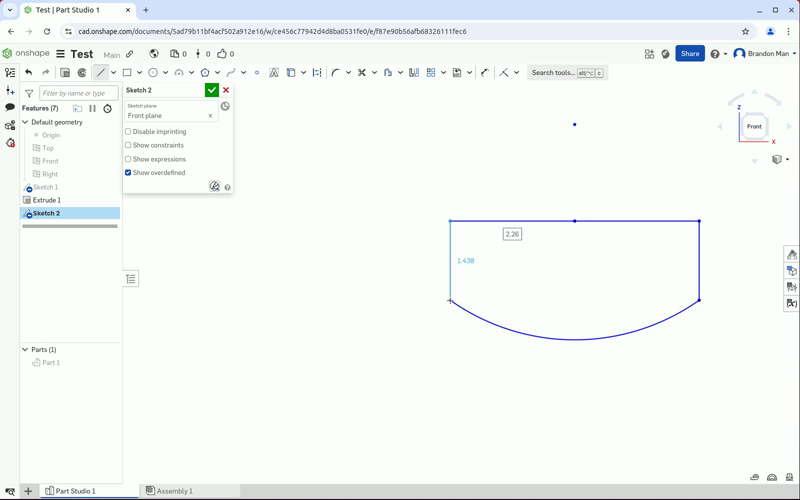
scroll(-6)
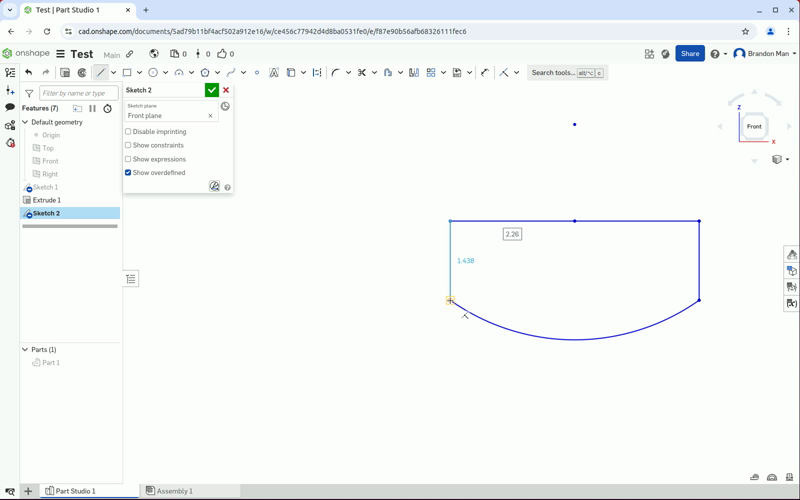
scroll(-6)
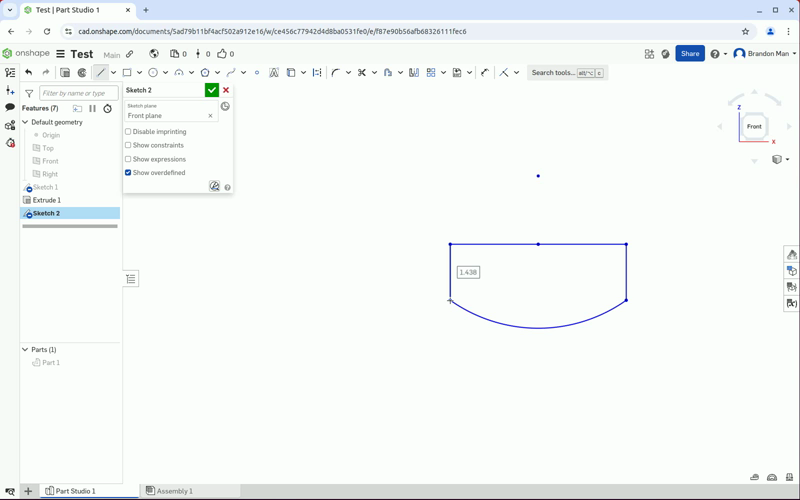
scroll(-6)
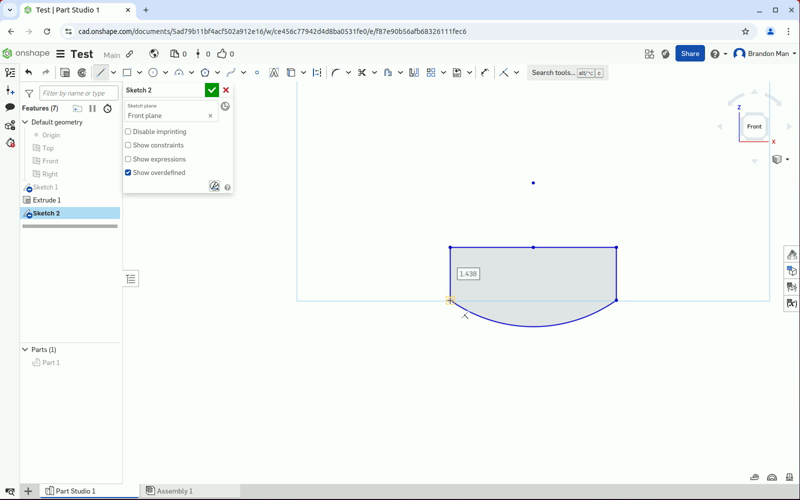
scroll(-6)
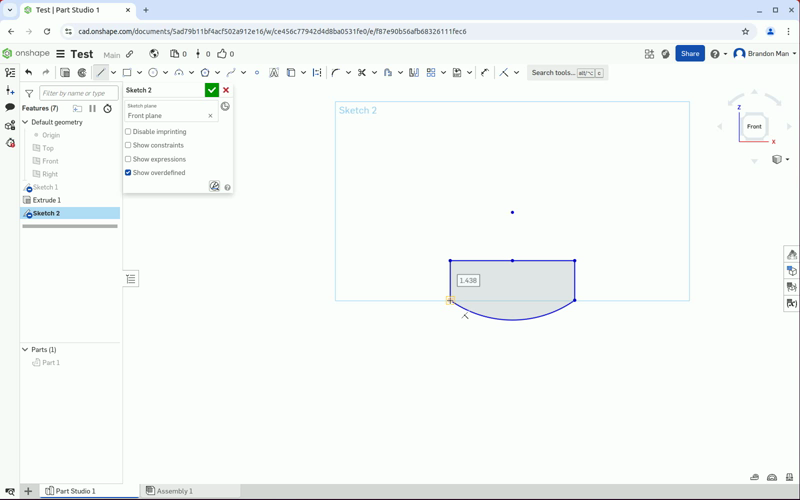
scroll(-6)
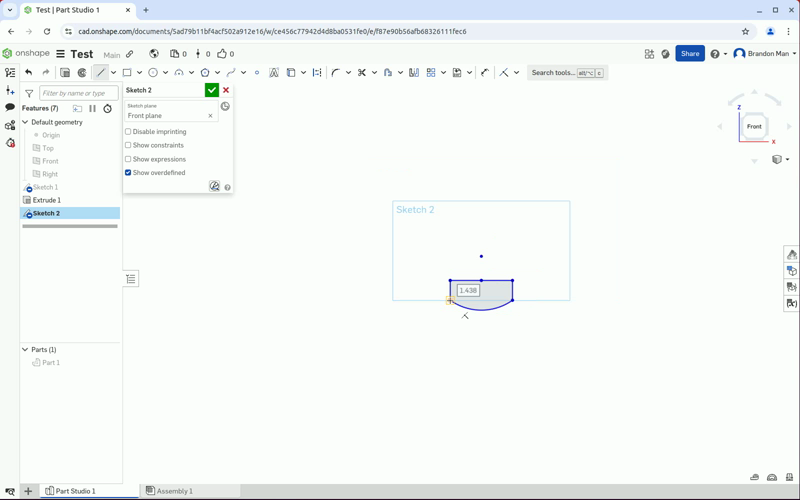
scroll(-6)
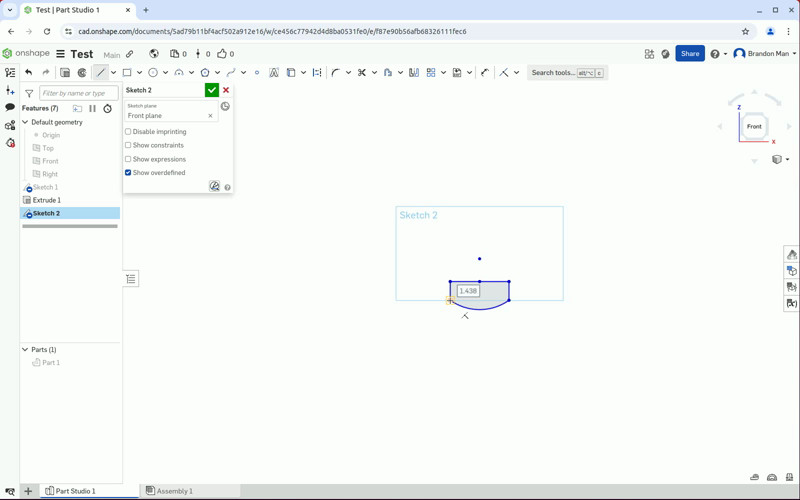
scroll(-6)
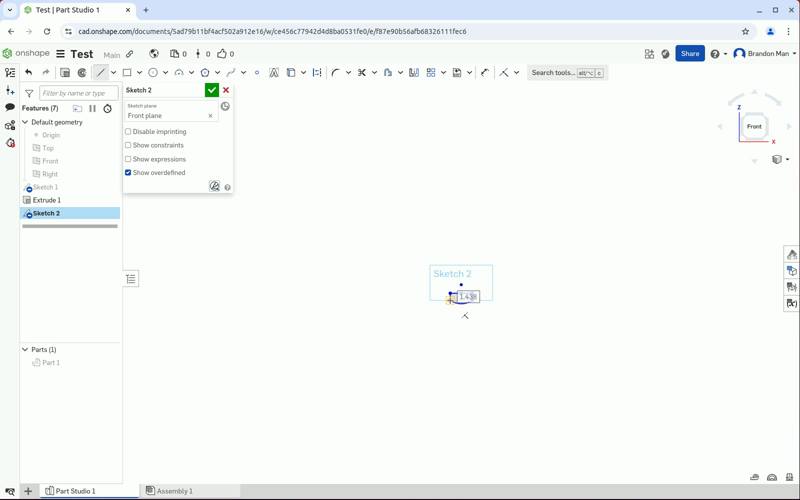
key(esc)
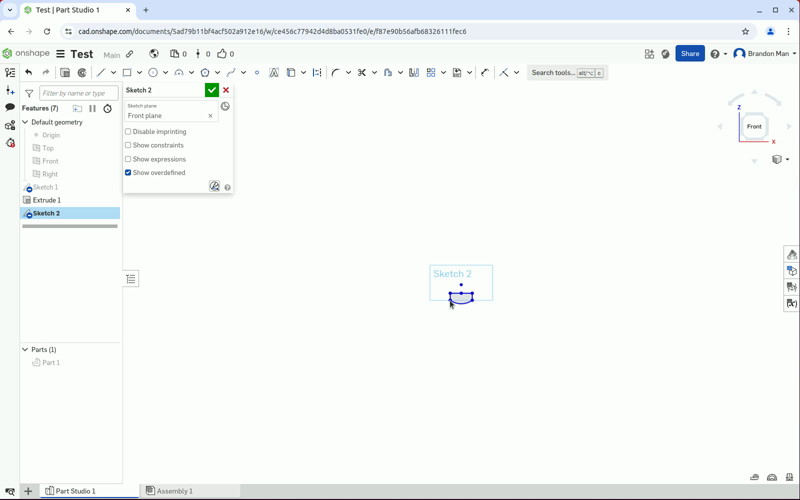
mouse_move(461, 301)
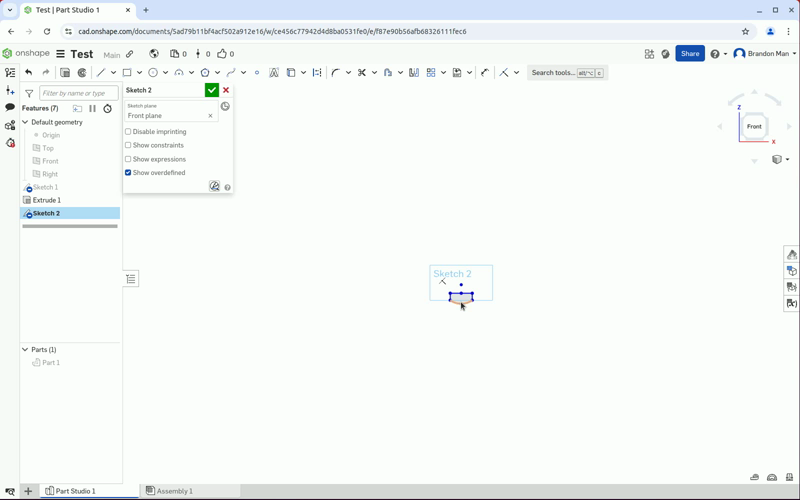
scroll(6)
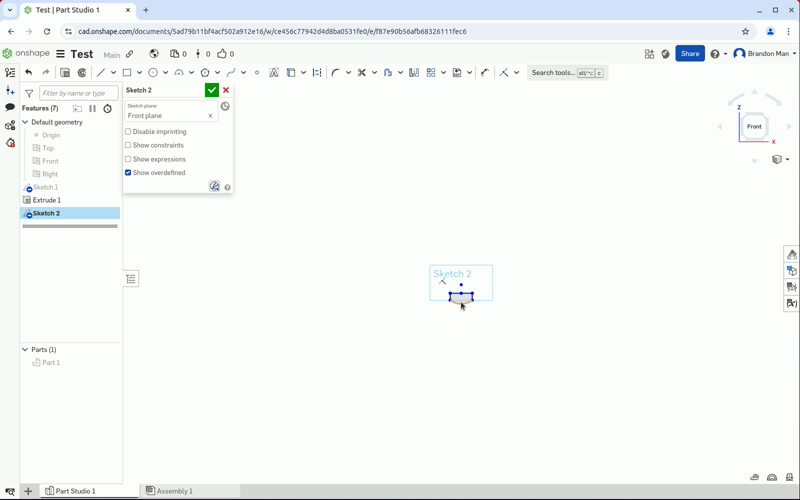
scroll(6)
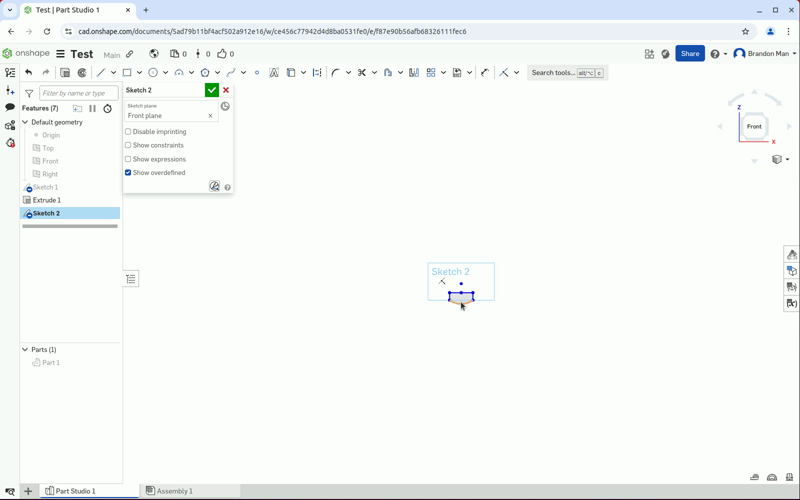
scroll(6)
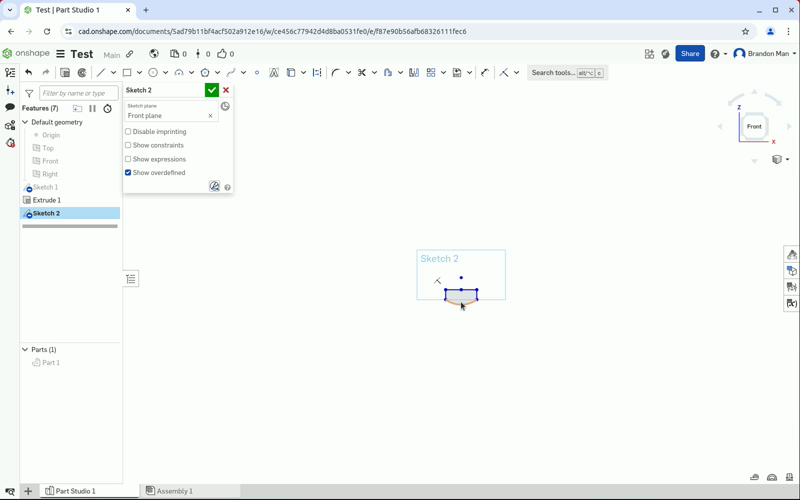
scroll(6)
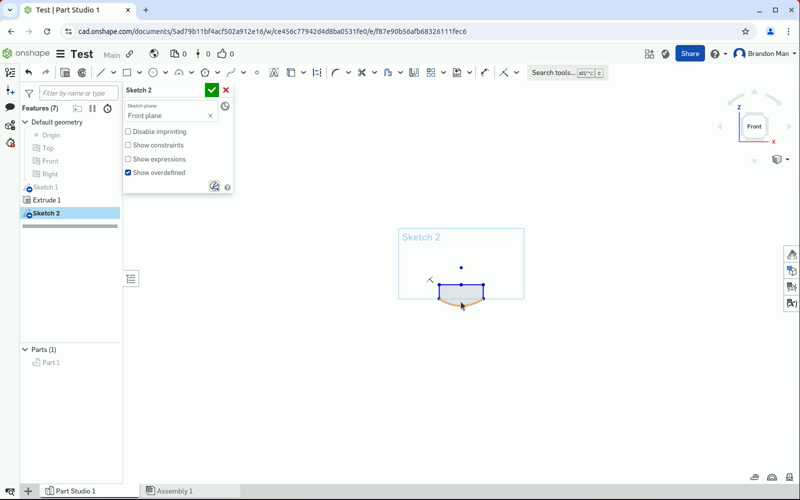
scroll(6)
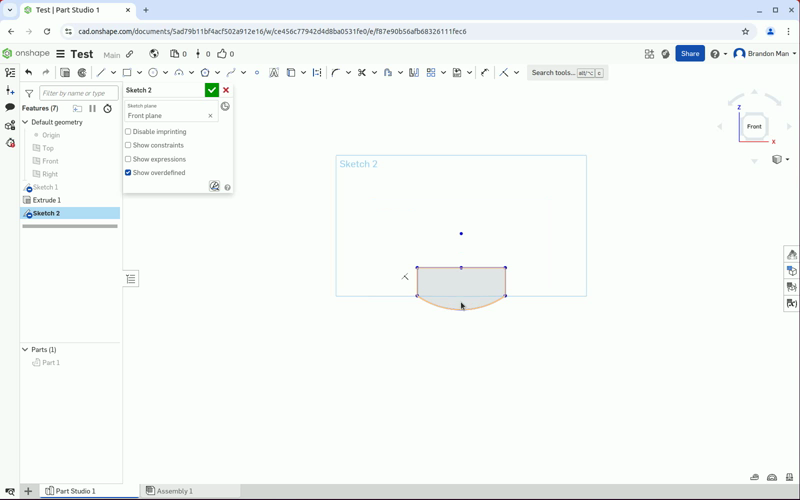
scroll(6)
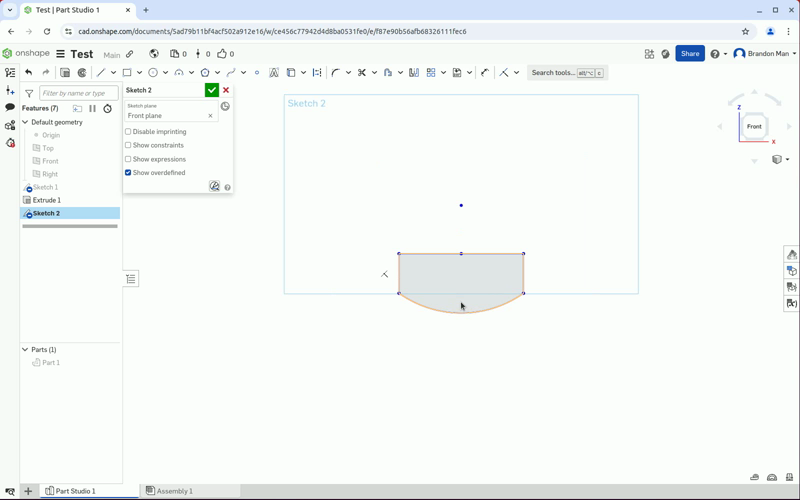
scroll(6)
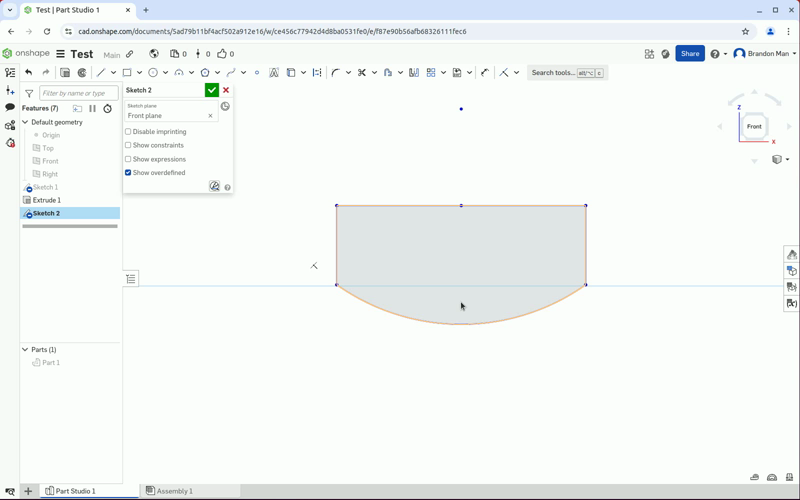
click(461, 301)
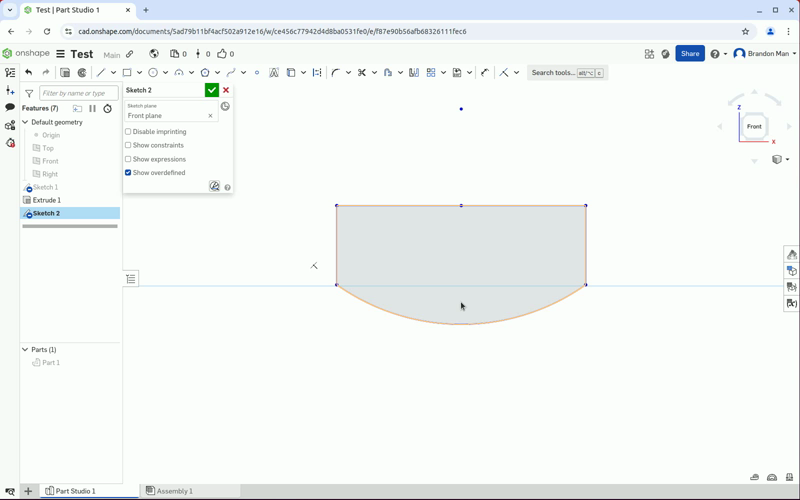
scroll(-6)
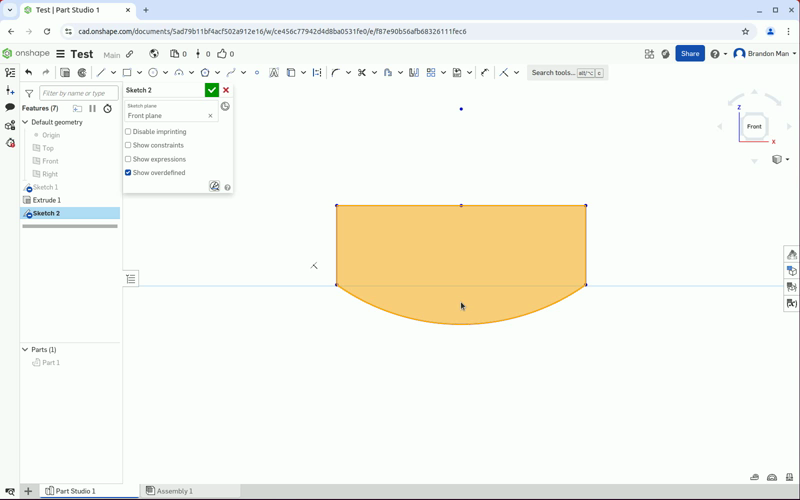
scroll(-6)
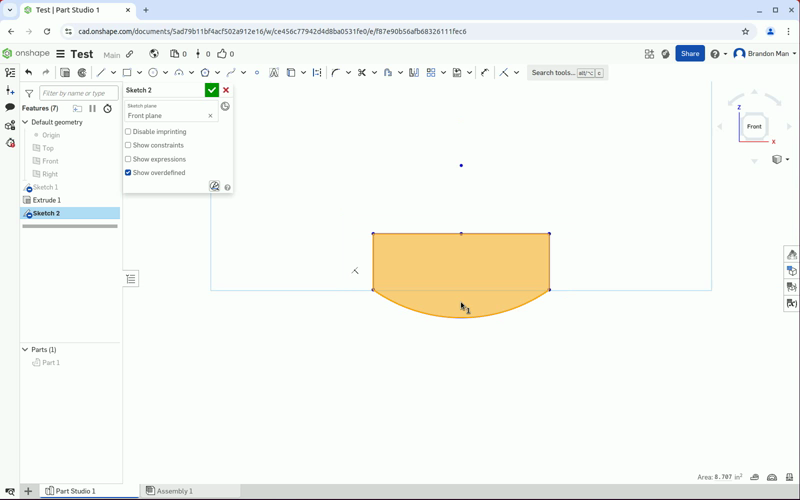
scroll(-6)
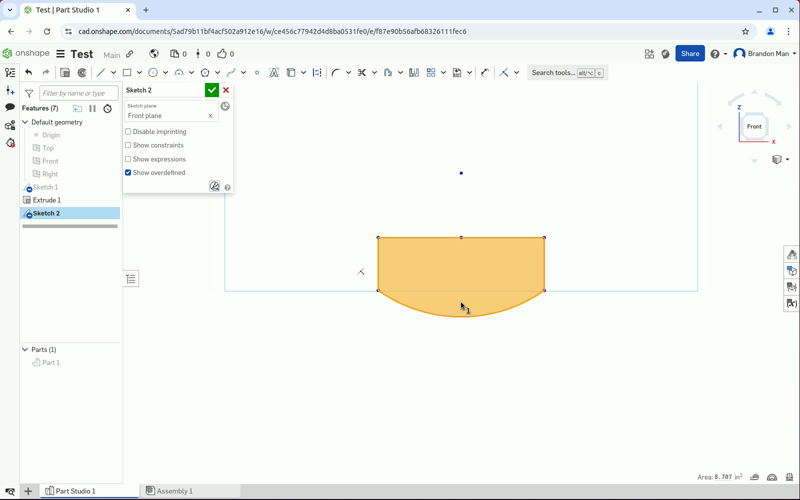
scroll(-6)
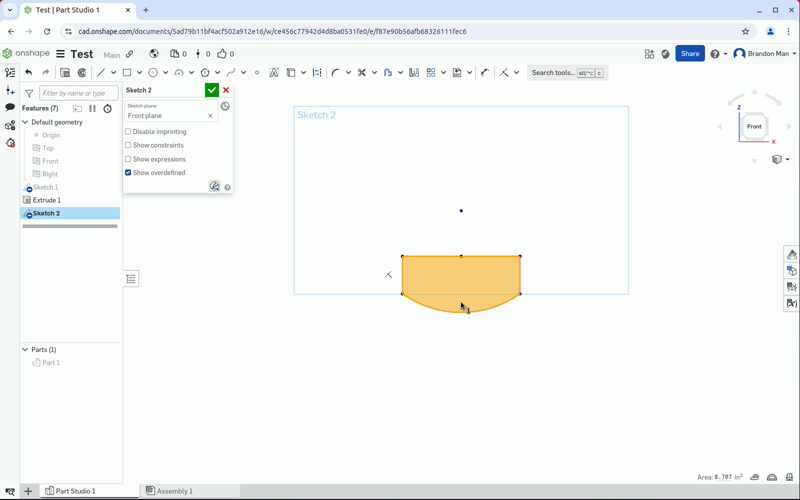
scroll(-6)
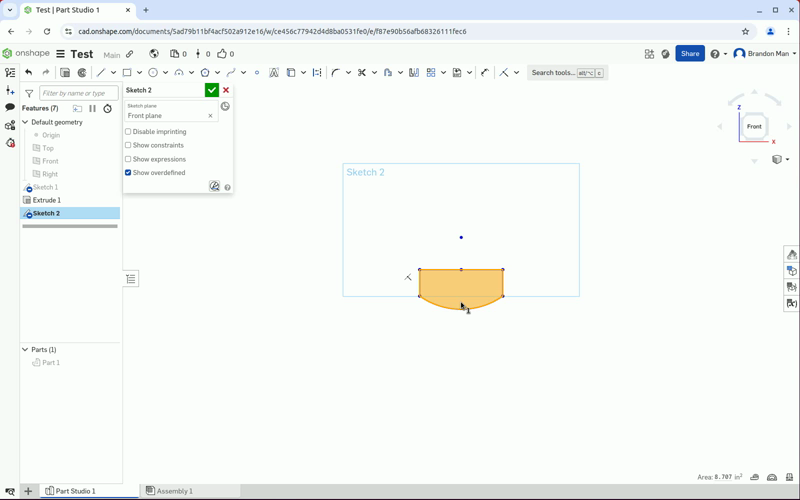
scroll(-6)
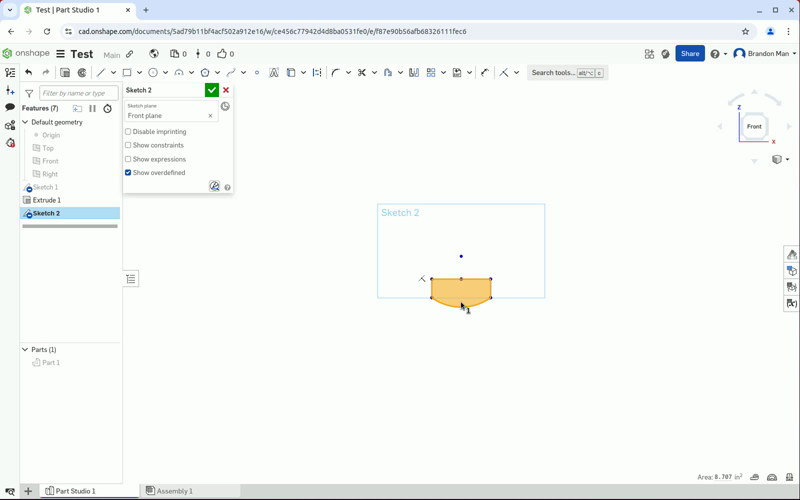
scroll(-6)
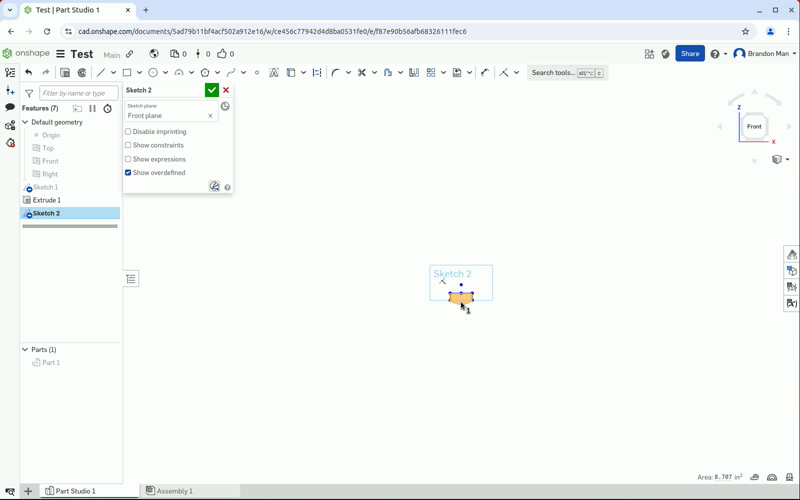
mouse_move(73, 352)
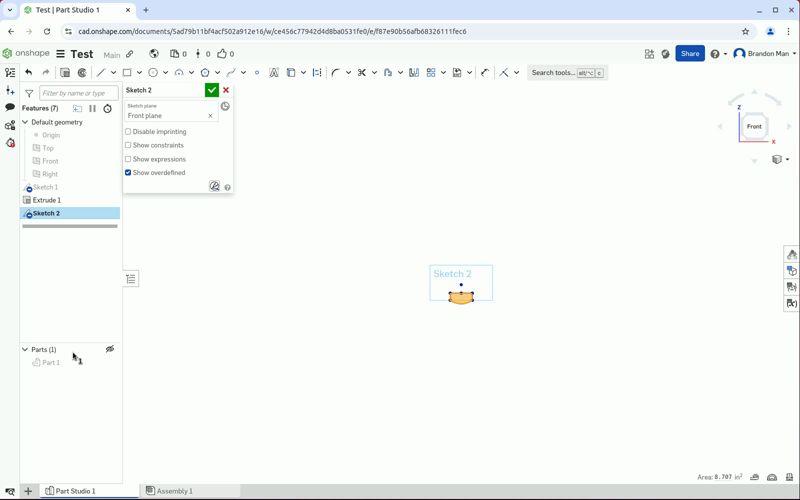
key(shift+y)
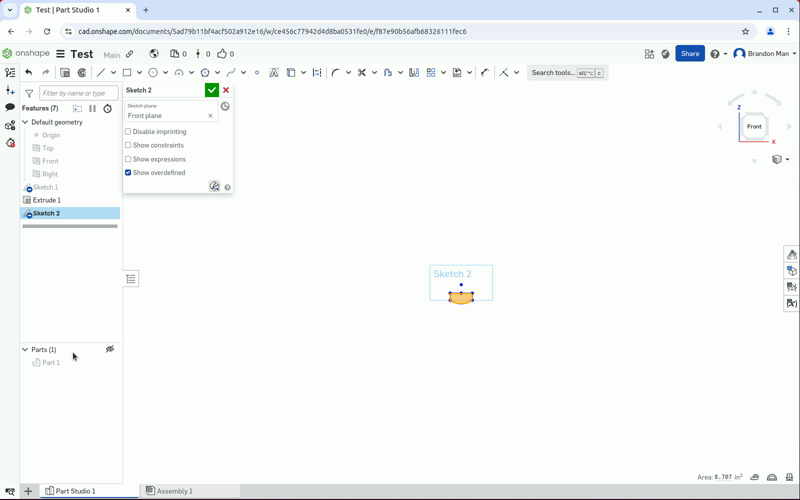
key(shift+e)
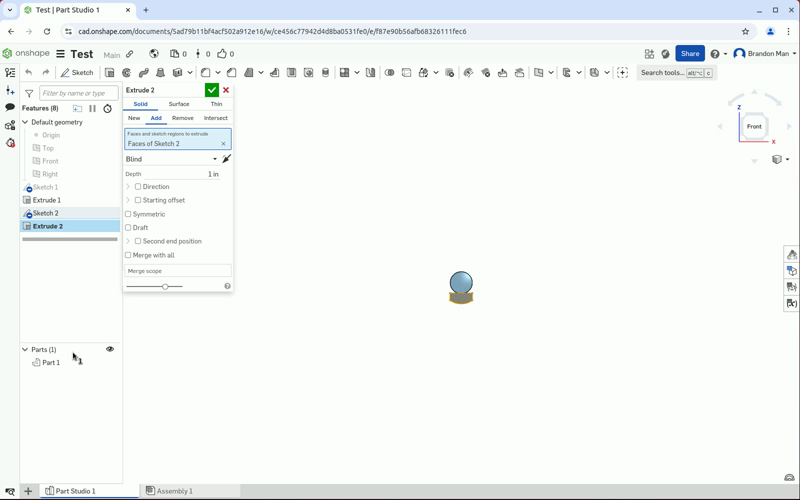
mouse_move(143, 106)
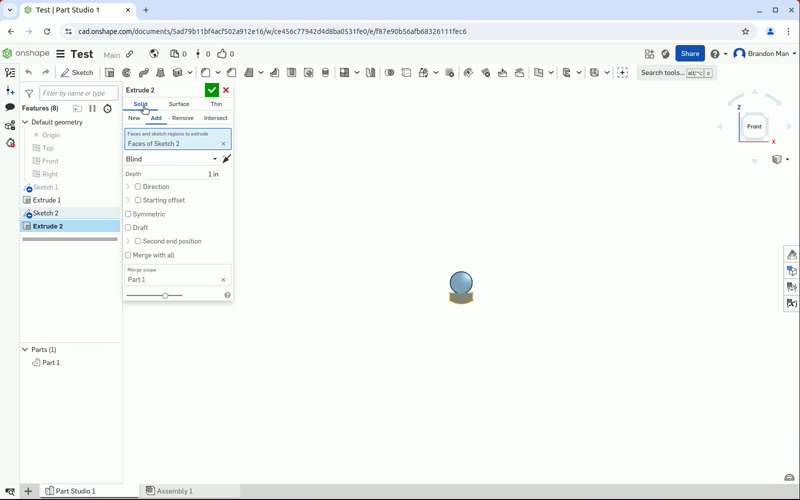
click(143, 106)
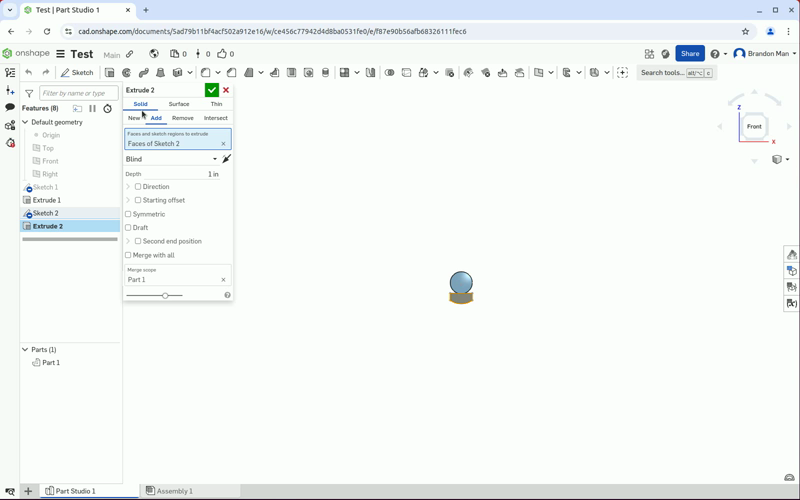
mouse_move(137, 120)
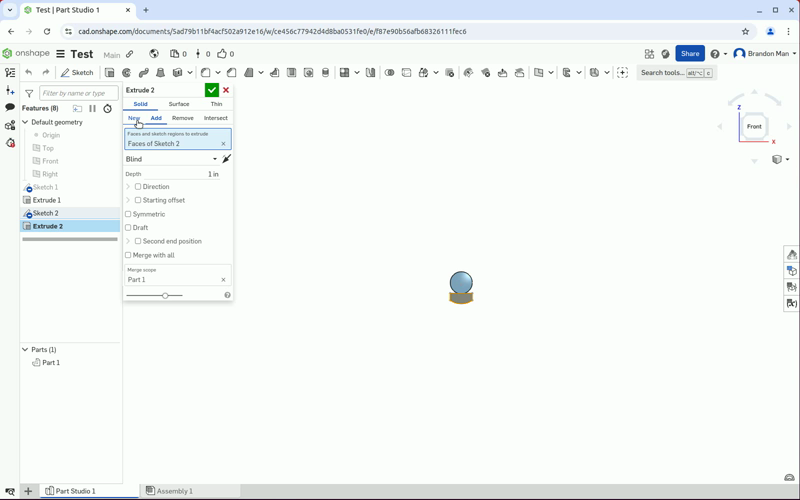
click(137, 120)
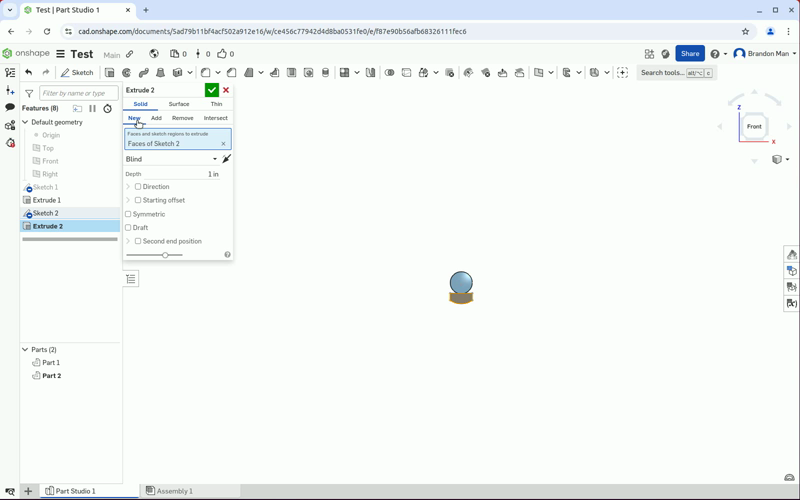
key(tab, 4)
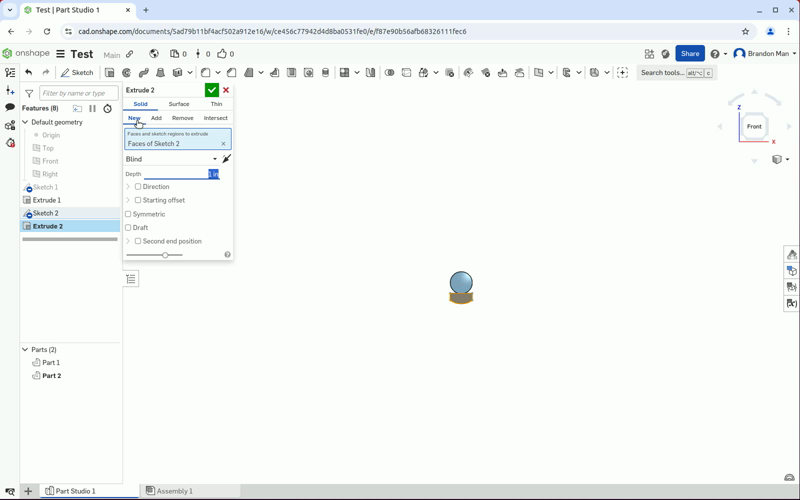
text(-4.574)
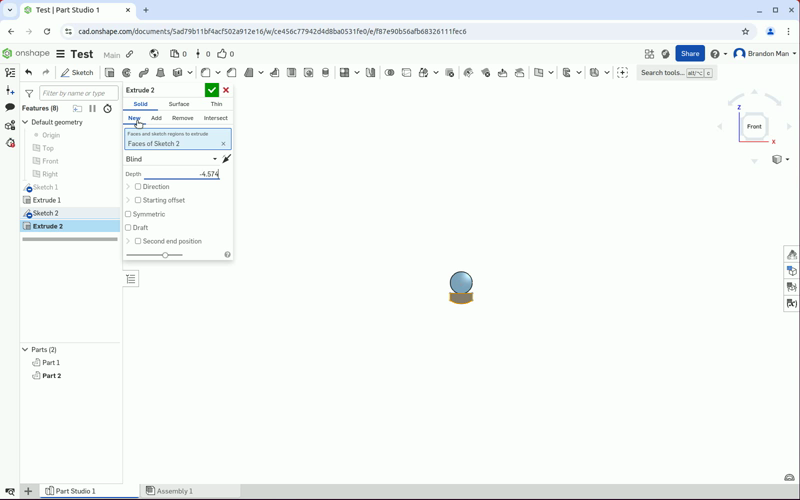
key(enter)
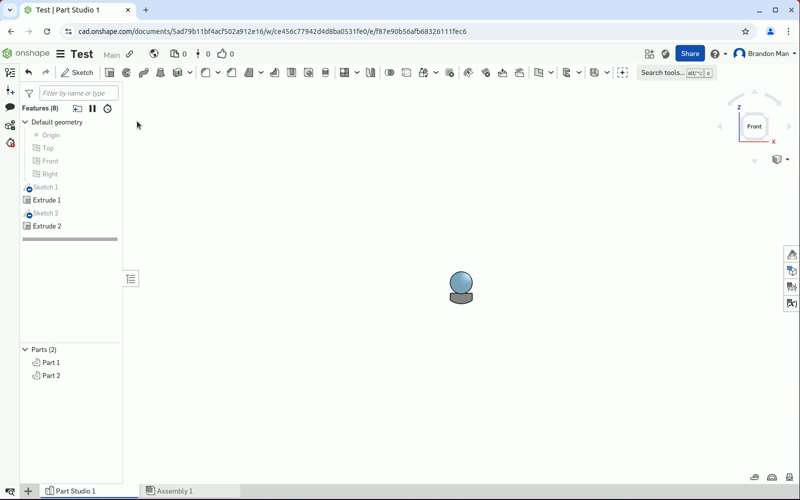
key(shift+h)
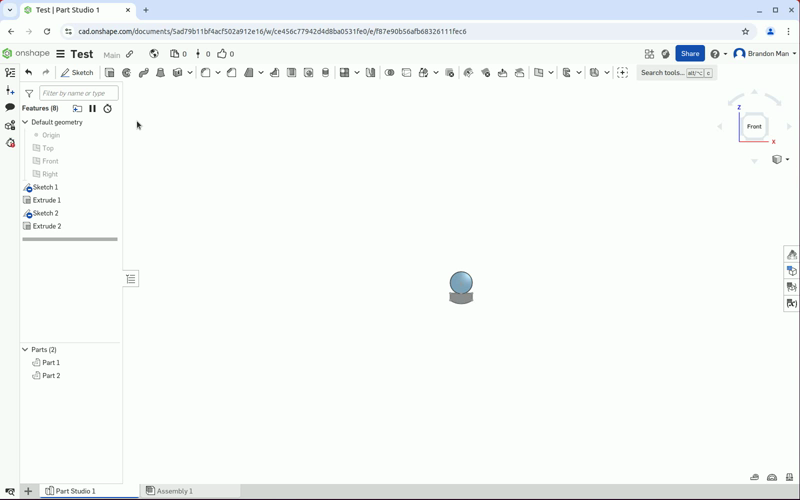
key(shift+h)
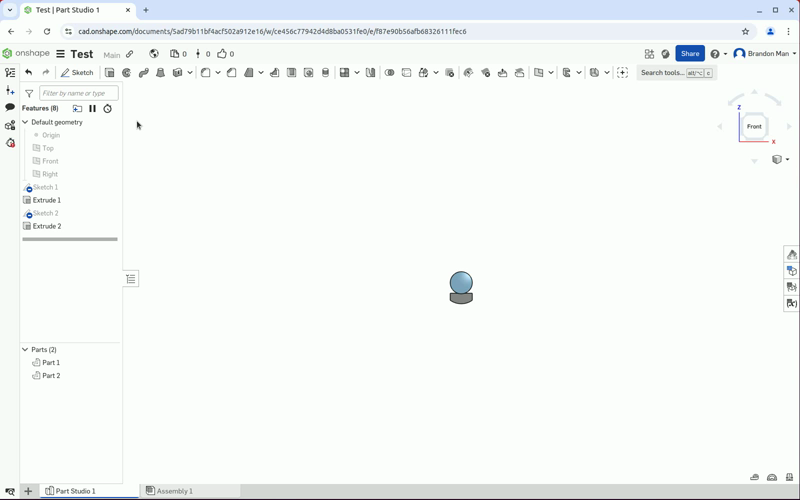
mouse_move(73, 189)
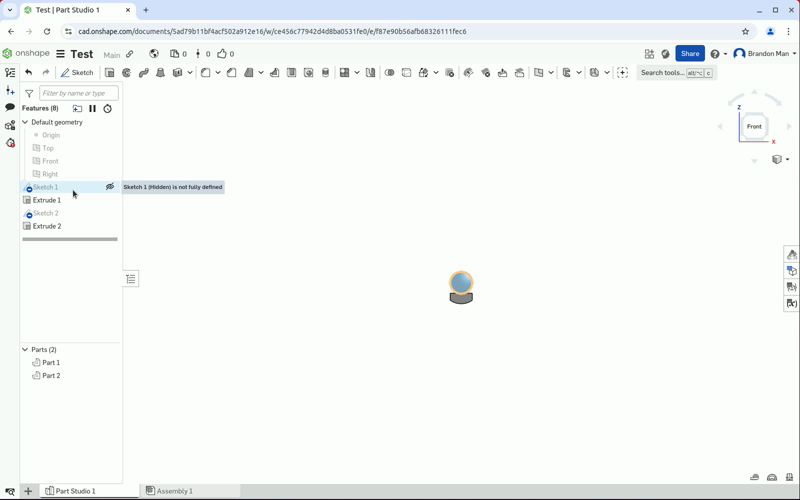
click(73, 189)
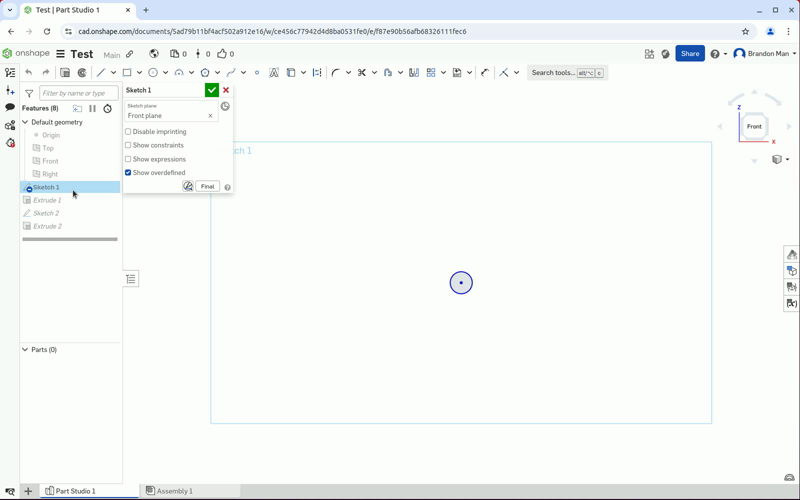
mouse_move(229, 92)
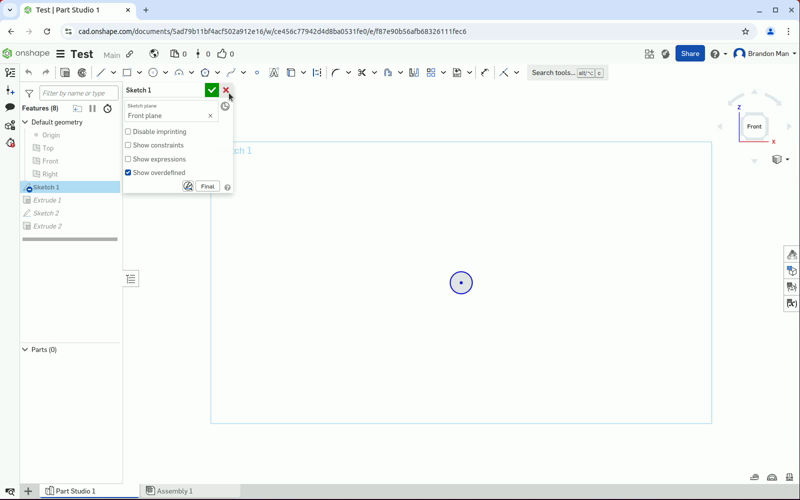
click(229, 92)
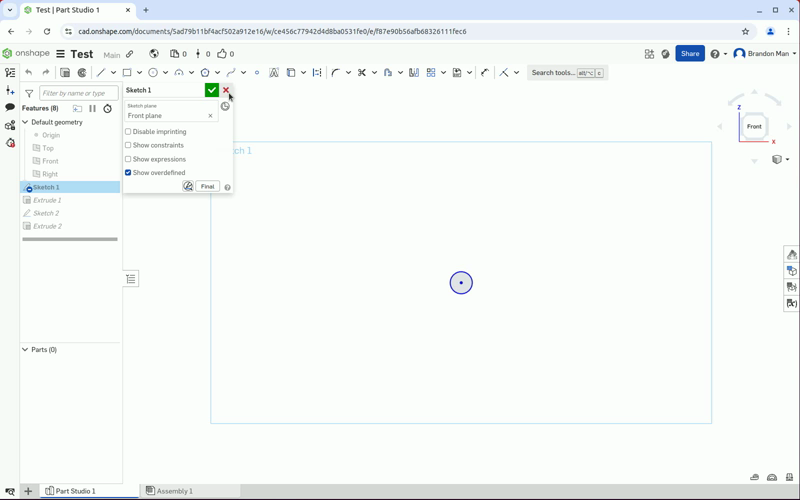
key(shift+s)
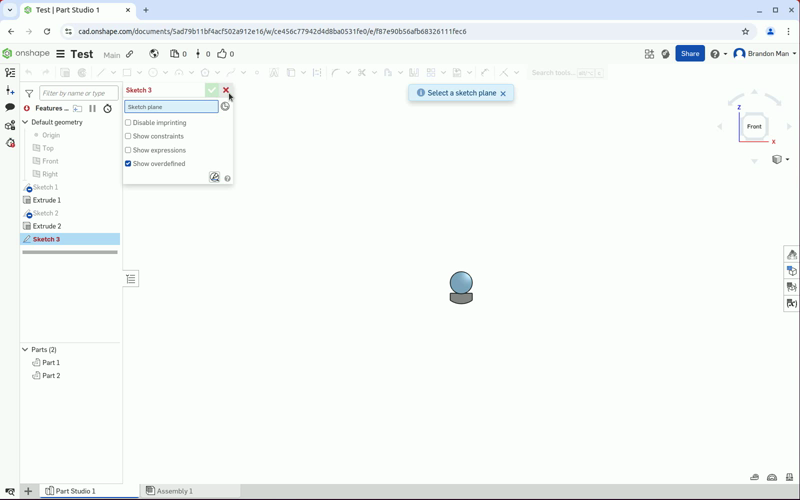
mouse_move(73, 163)
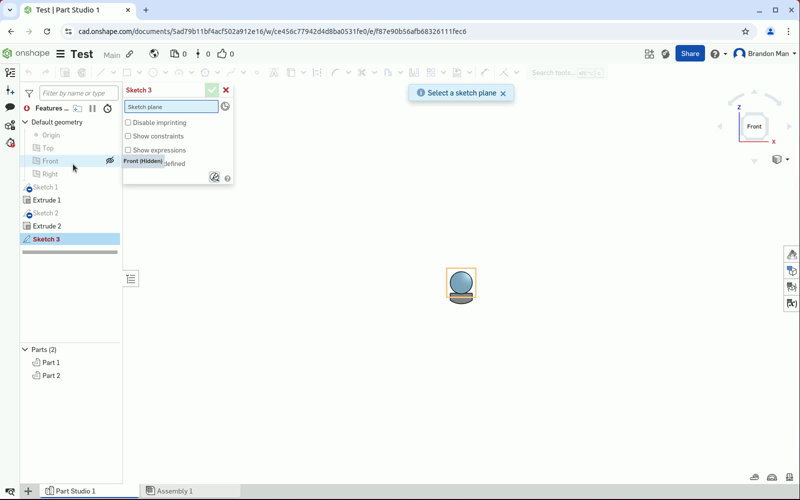
click(73, 163)
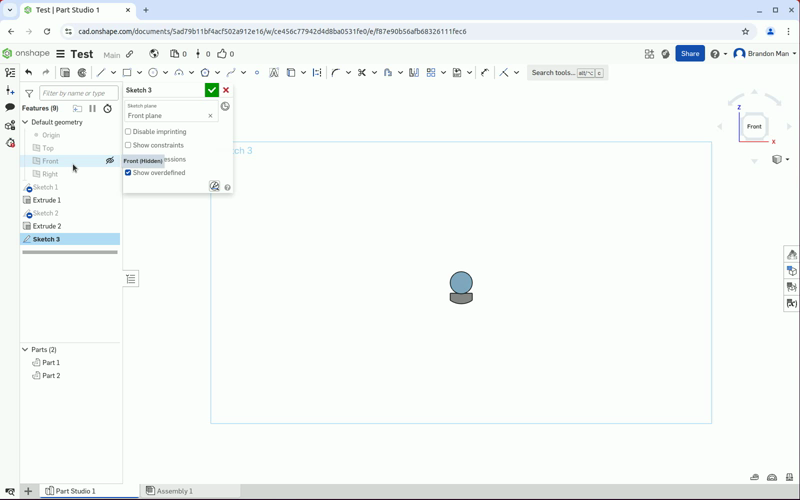
mouse_move(73, 352)
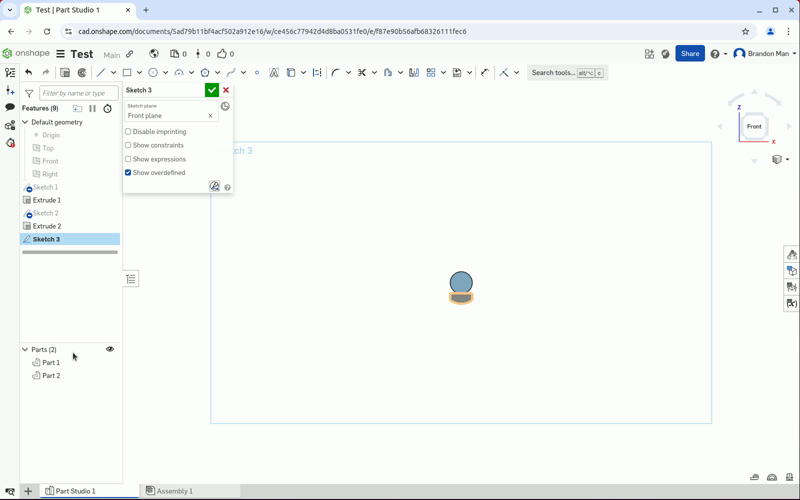
key(y)
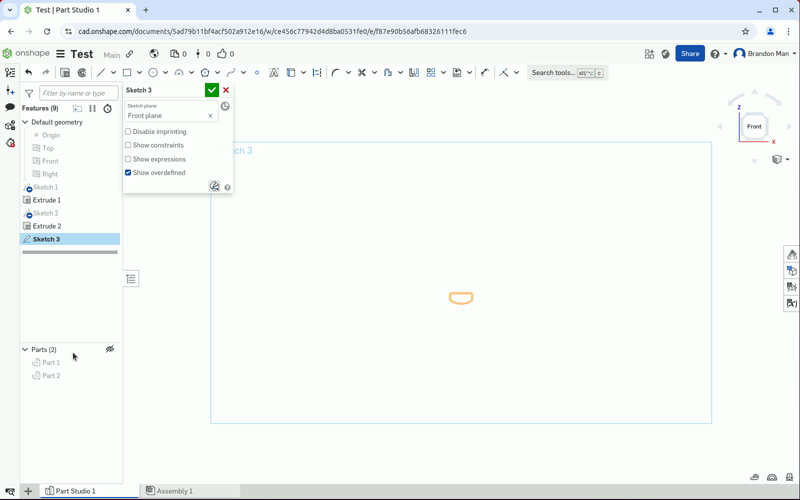
key(l)
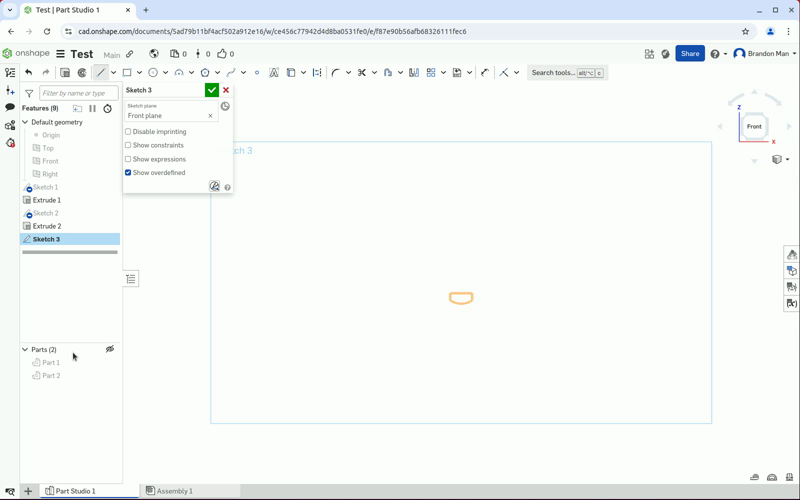
key_down(shift)
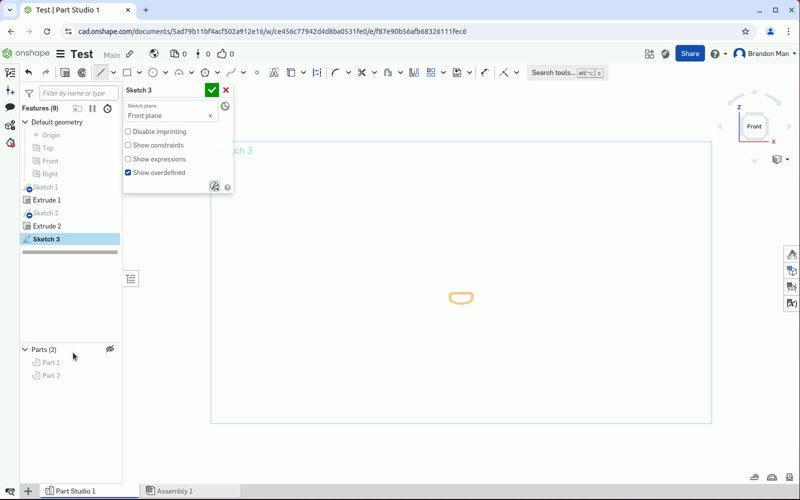
mouse_move(460, 293)
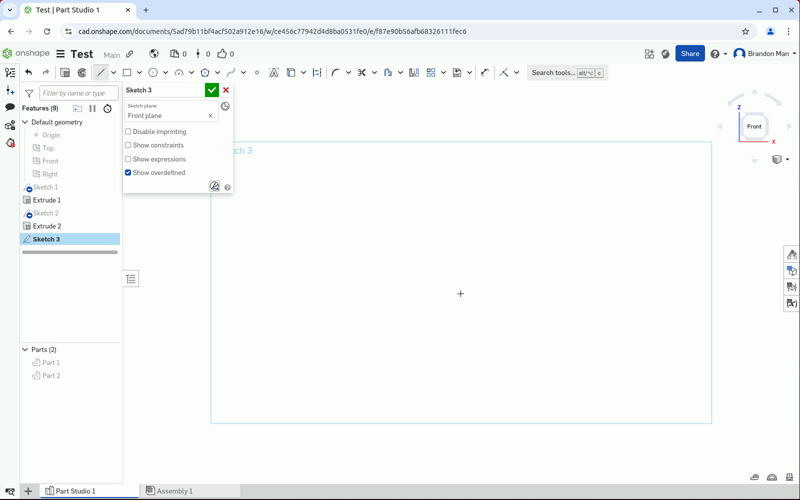
click(460, 293)
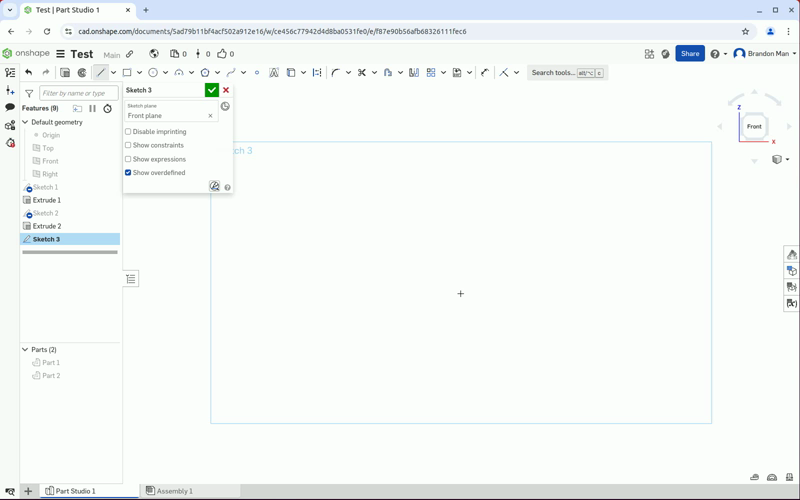
key_up(shift)
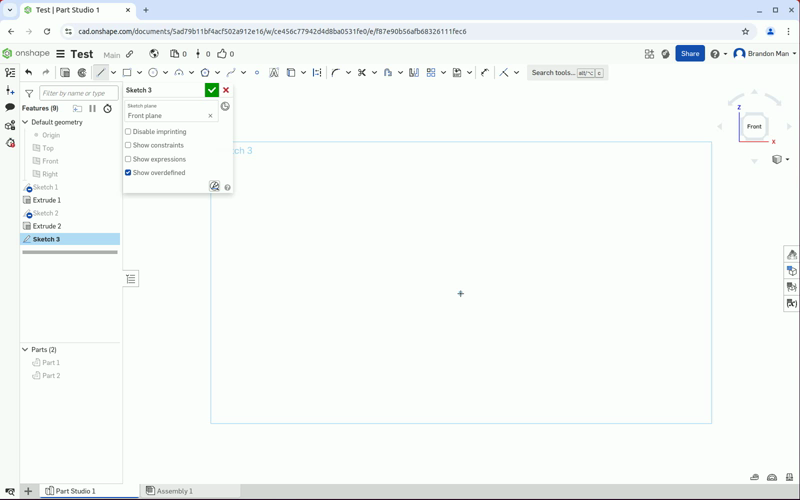
key_down(shift)
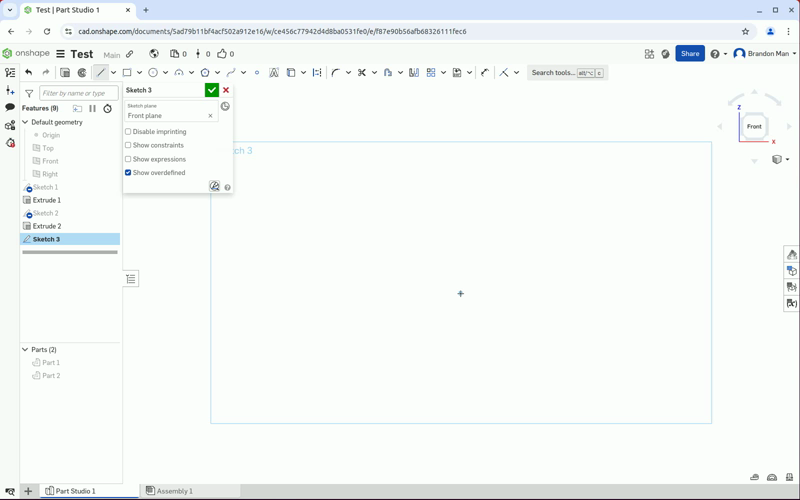
mouse_move(490, 293)
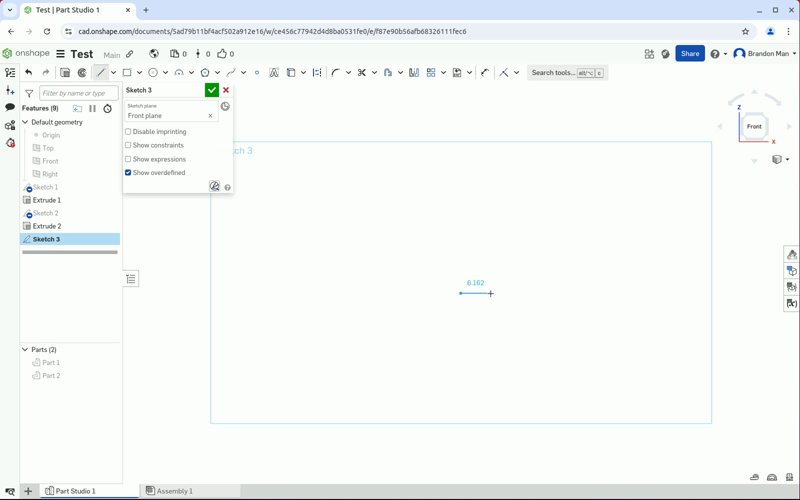
mouse_move(472, 293)
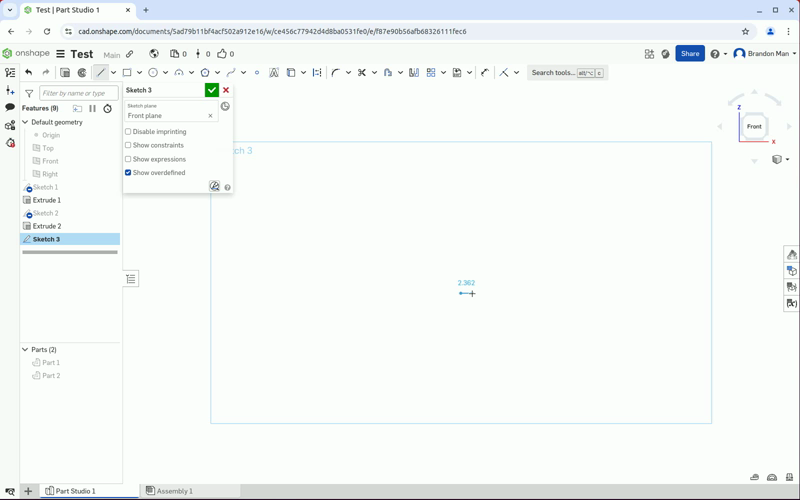
click(472, 293)
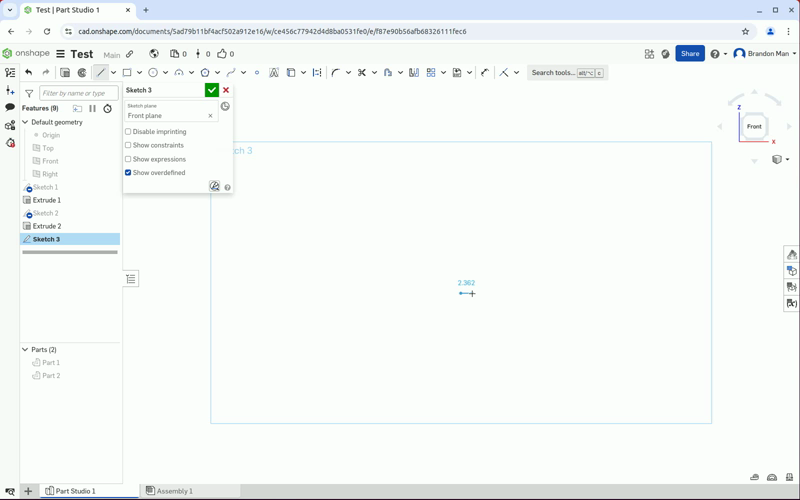
key_up(shift)
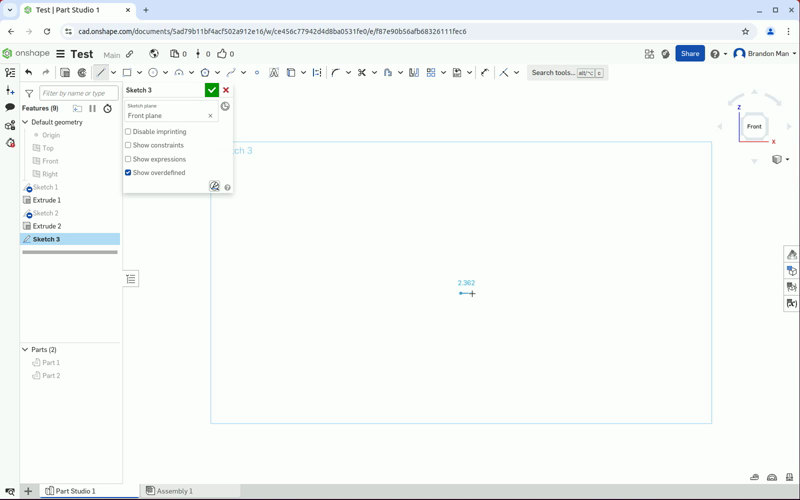
key_down(shift)
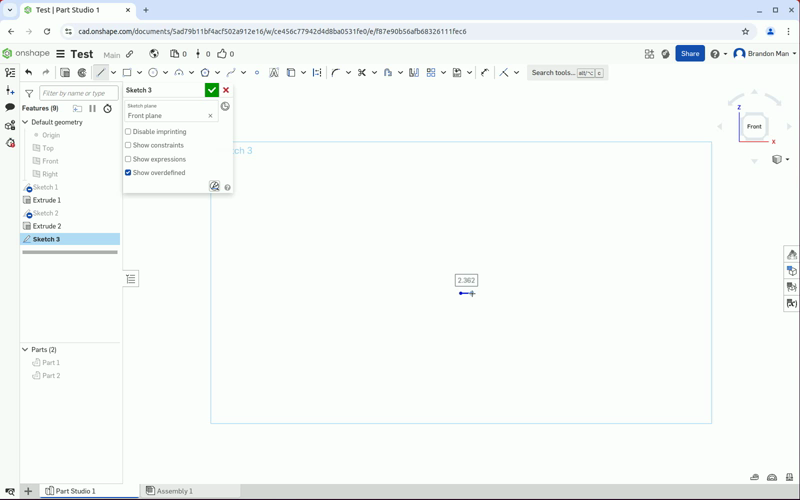
mouse_move(502, 293)
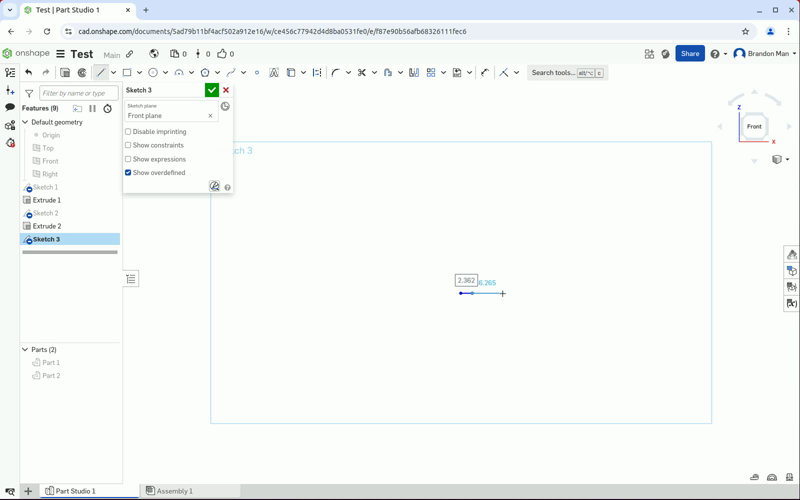
mouse_move(472, 281)
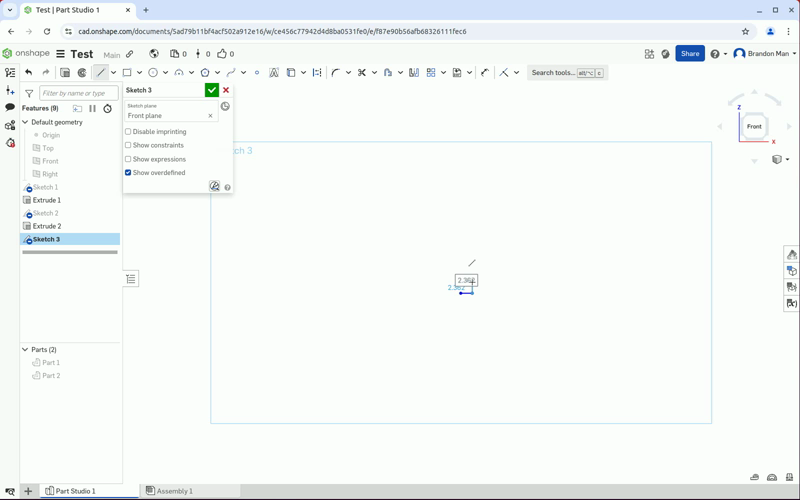
click(472, 281)
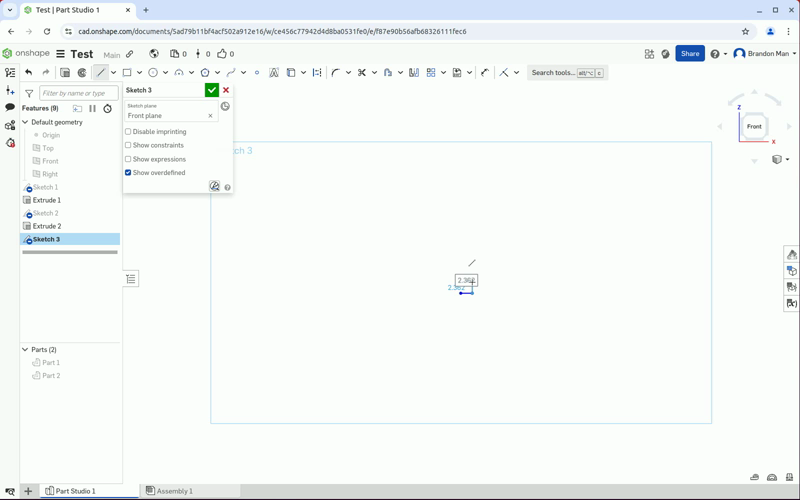
key_up(shift)
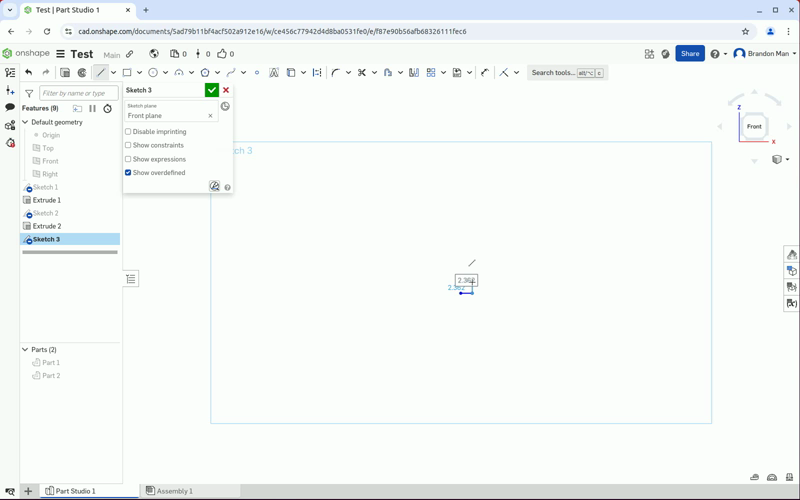
key(esc)
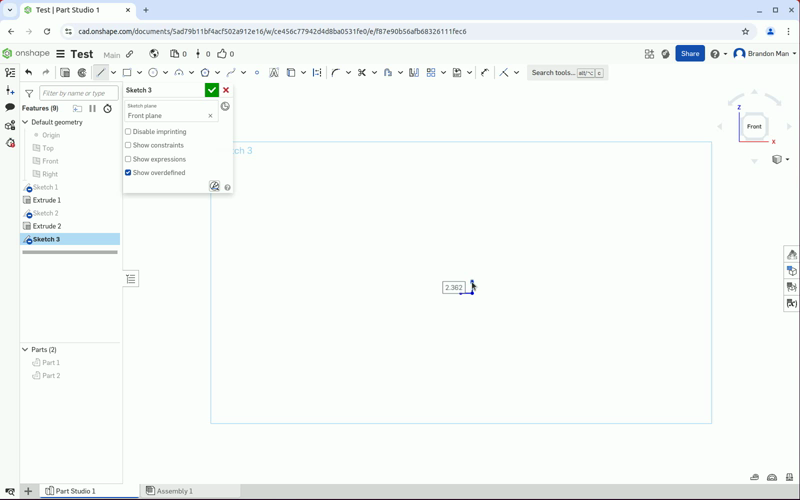
key(a)
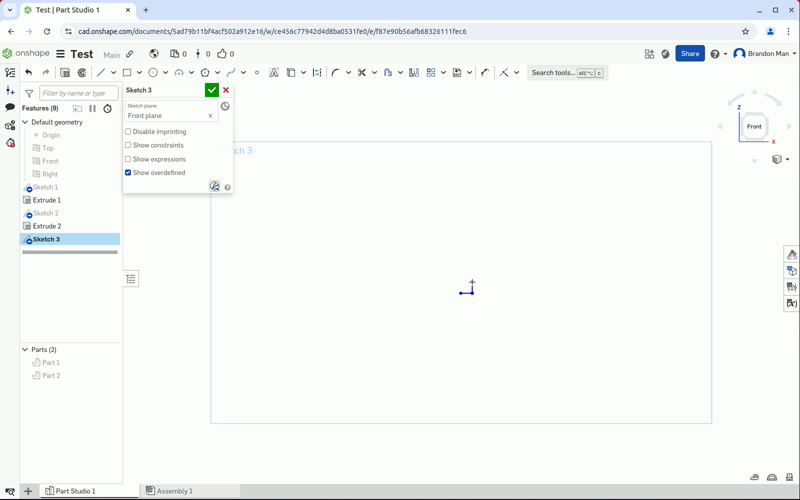
mouse_move(472, 281)
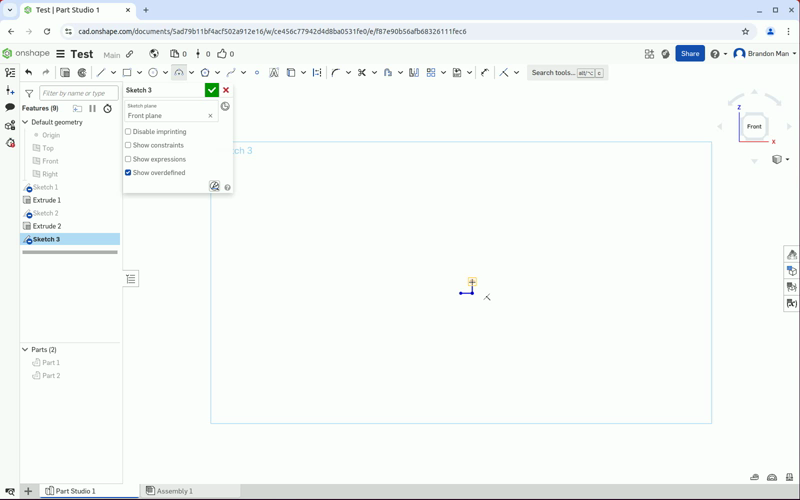
click(472, 281)
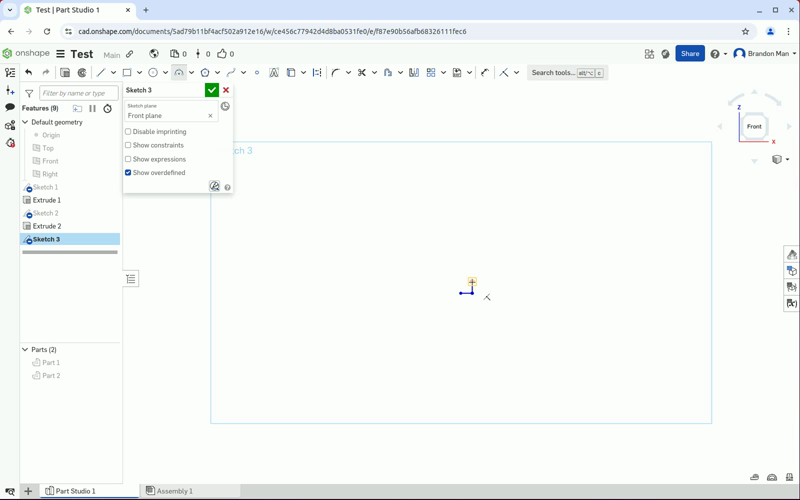
mouse_move(460, 293)
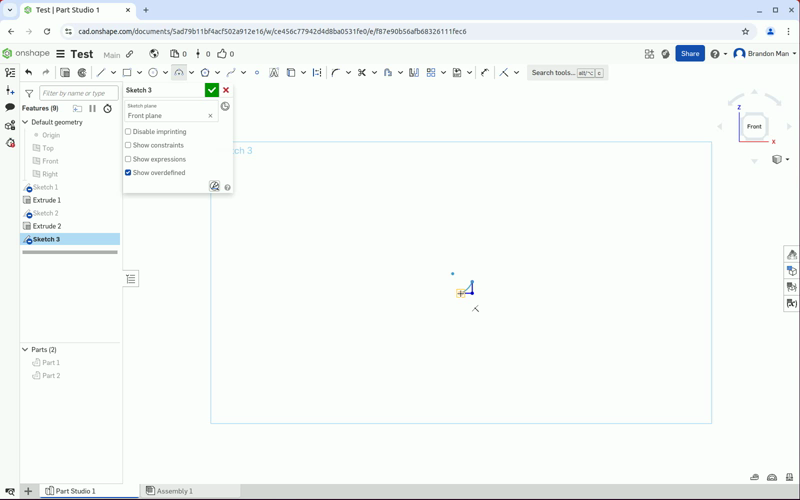
click(460, 293)
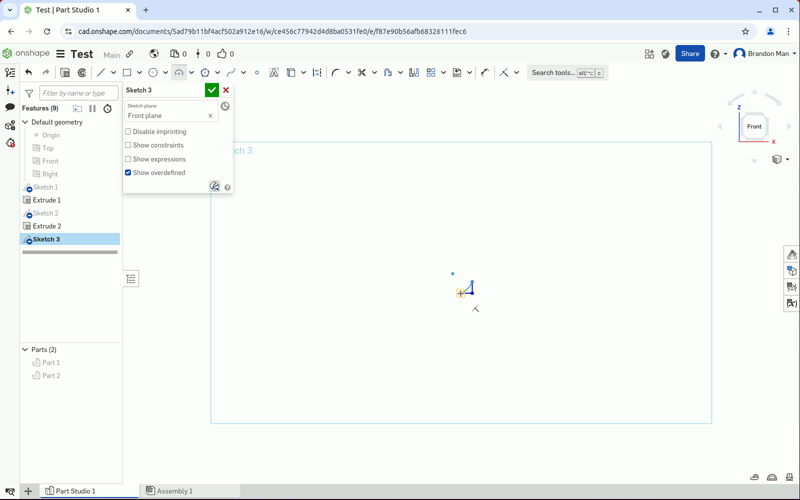
key_down(shift)
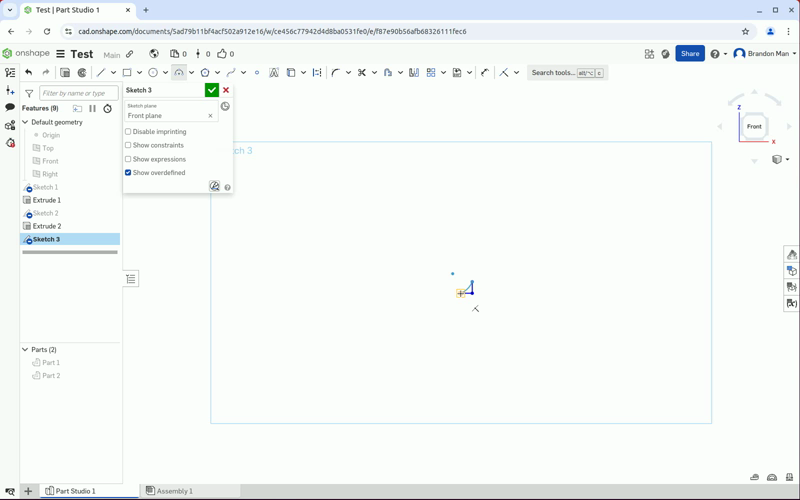
mouse_move(468, 290)
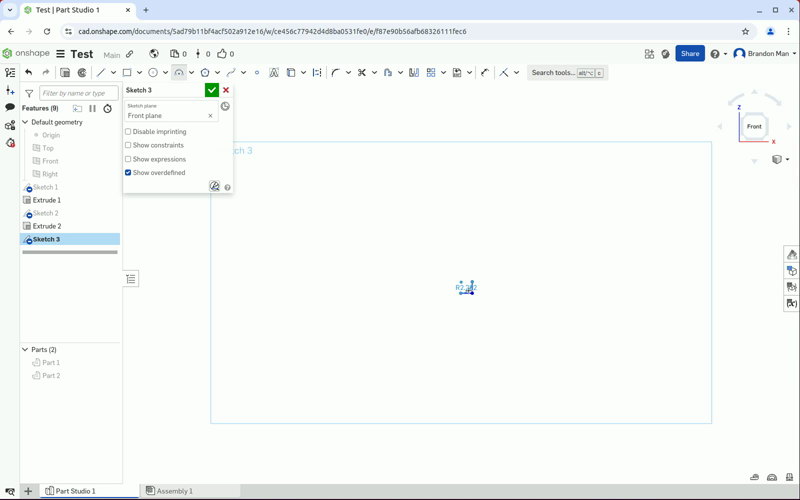
click(468, 290)
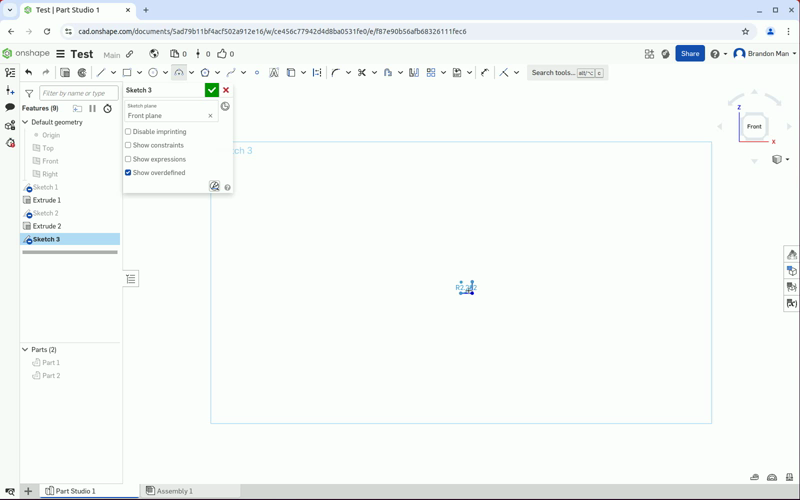
key_up(shift)
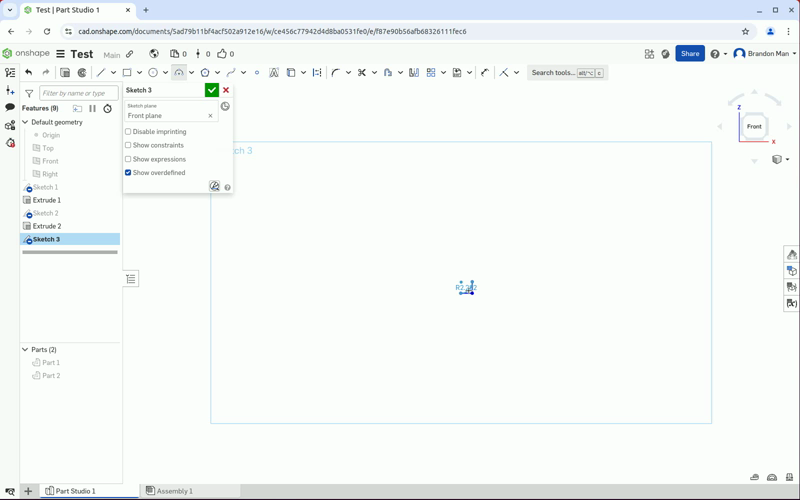
key(esc)
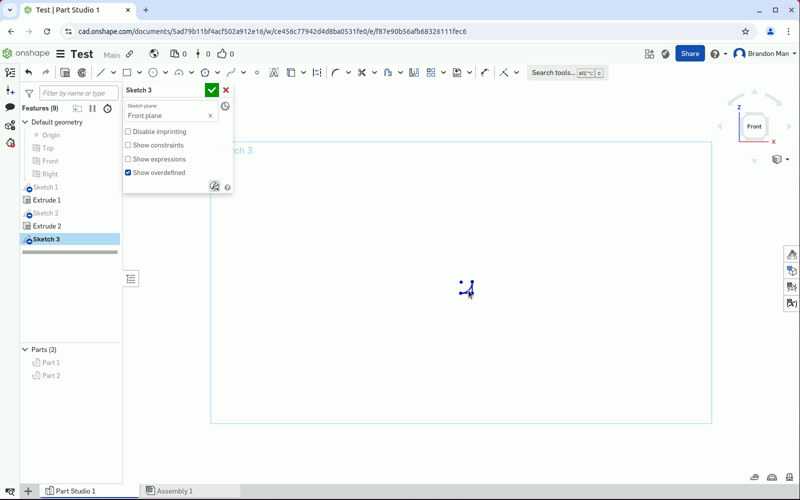
mouse_move(472, 290)
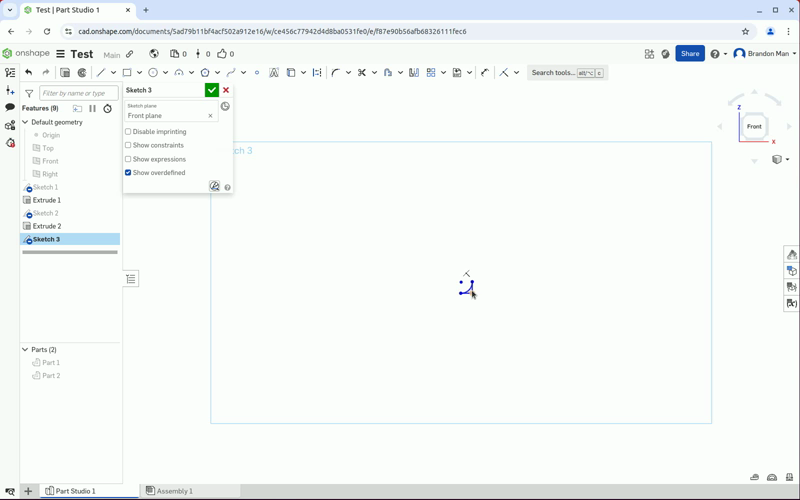
scroll(6)
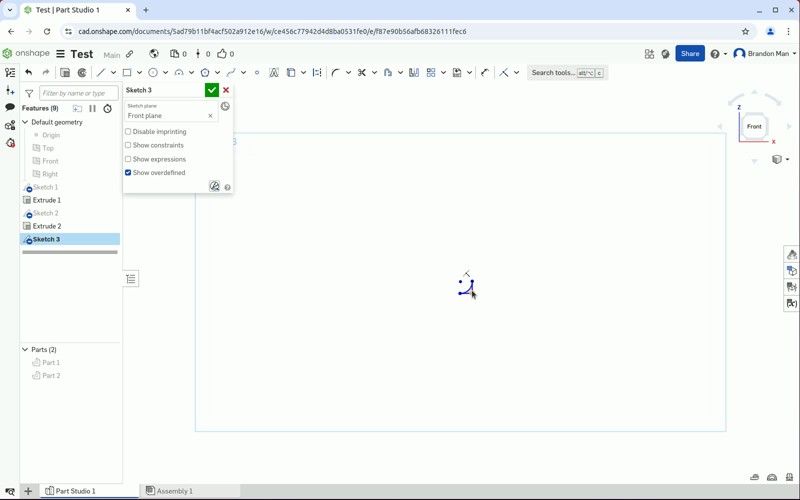
scroll(6)
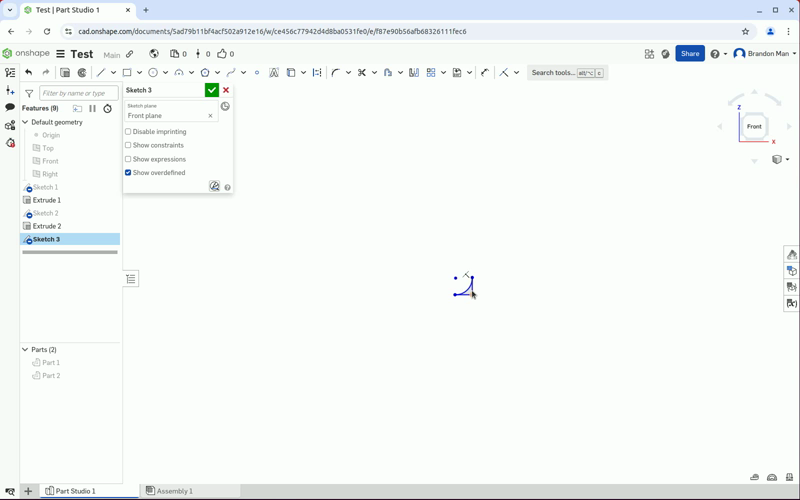
scroll(6)
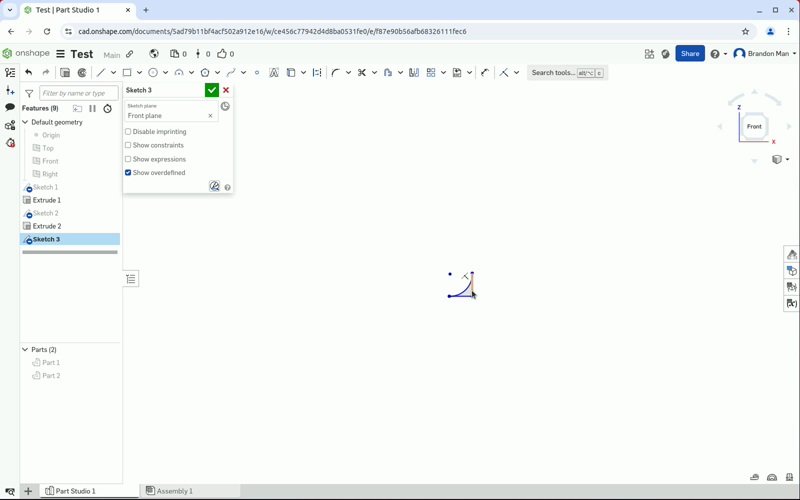
scroll(6)
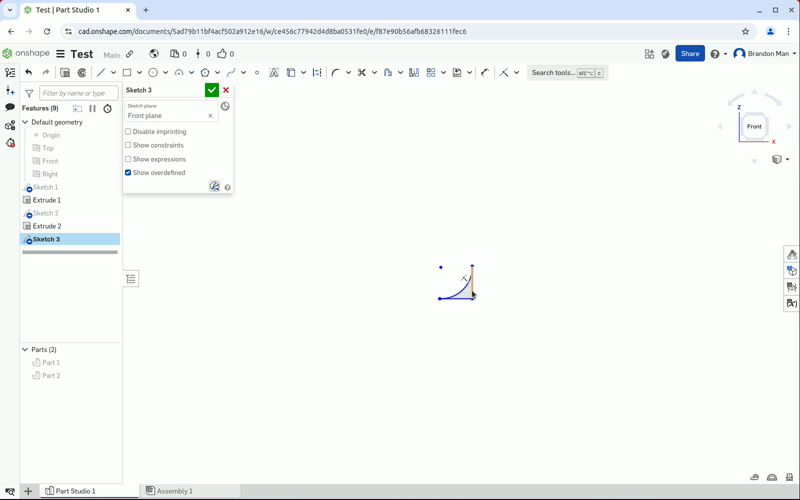
scroll(6)
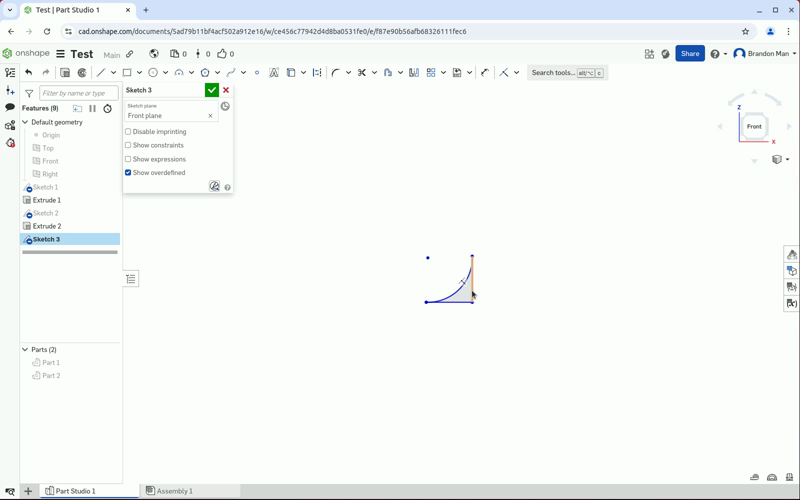
scroll(6)
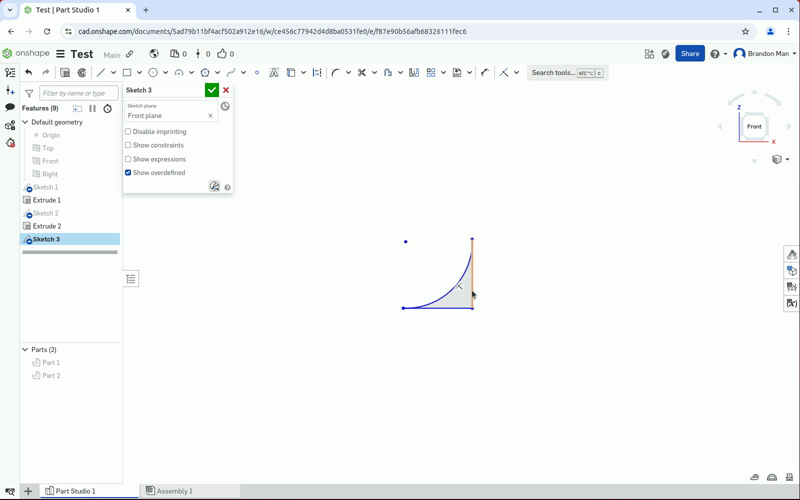
scroll(6)
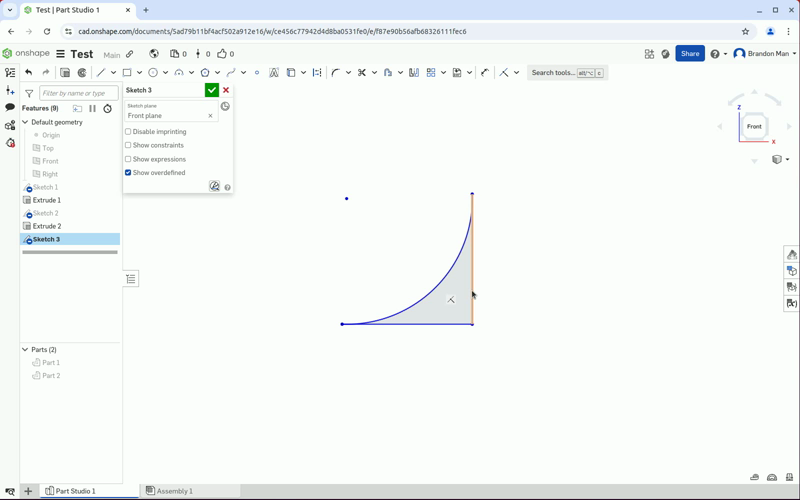
click(472, 290)
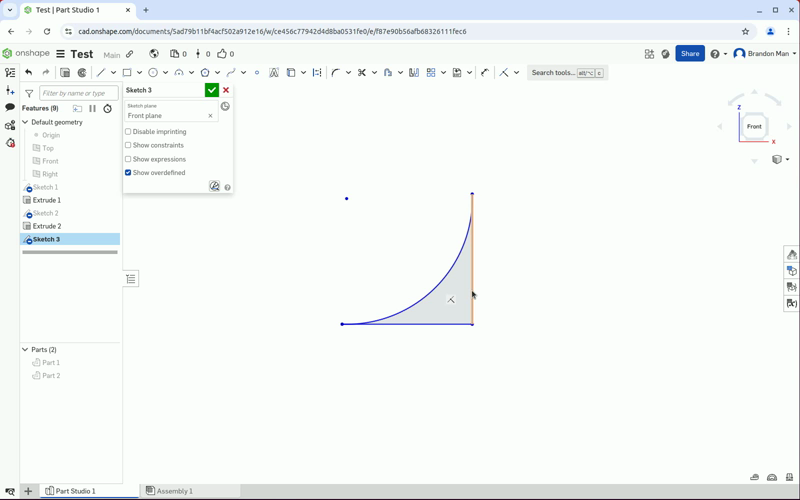
scroll(-6)
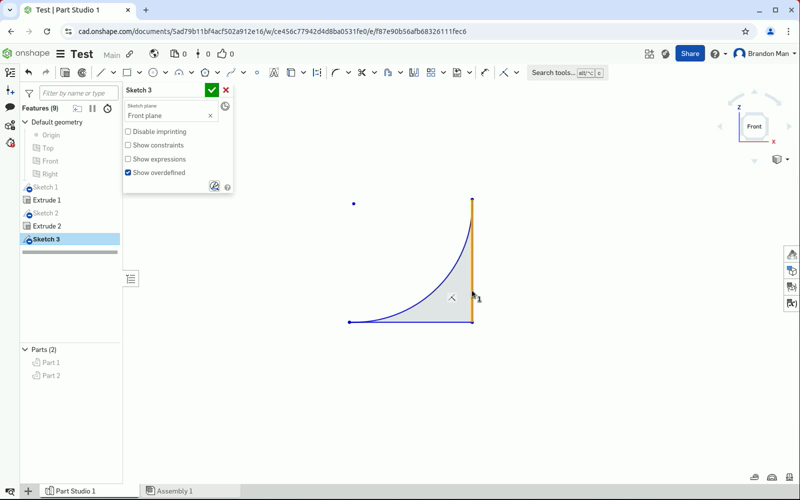
scroll(-6)
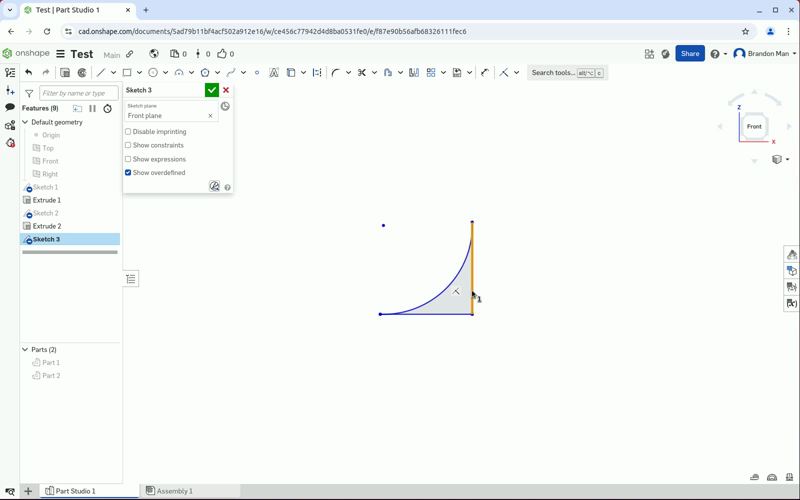
scroll(-6)
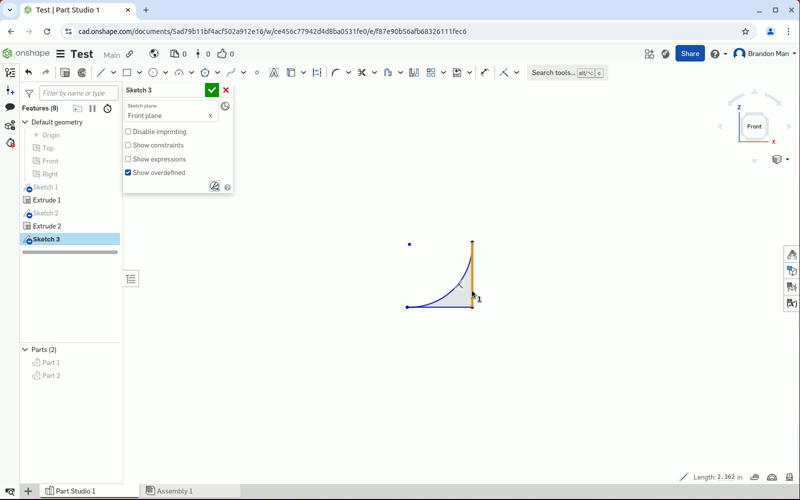
scroll(-6)
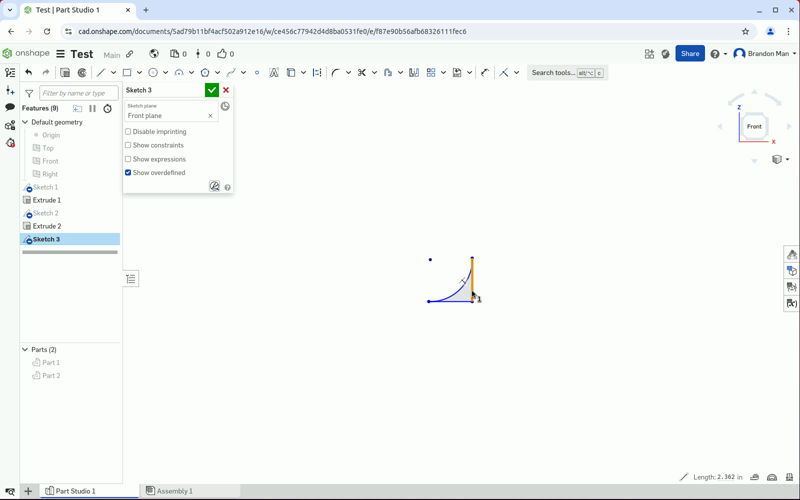
scroll(-6)
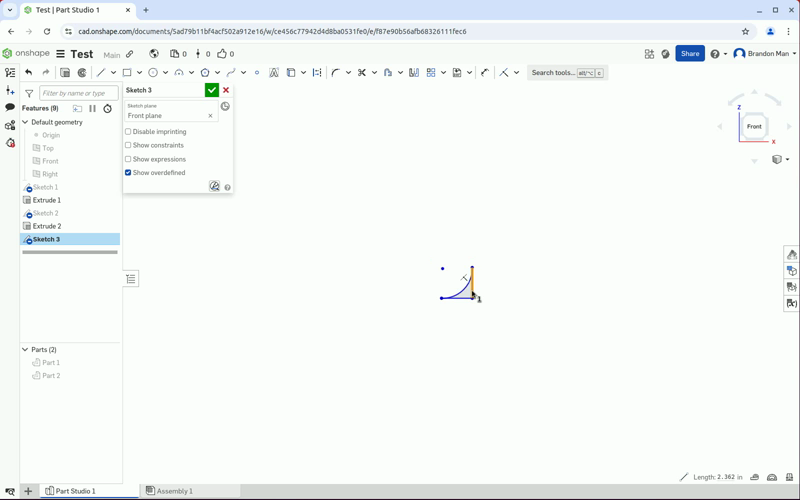
scroll(-6)
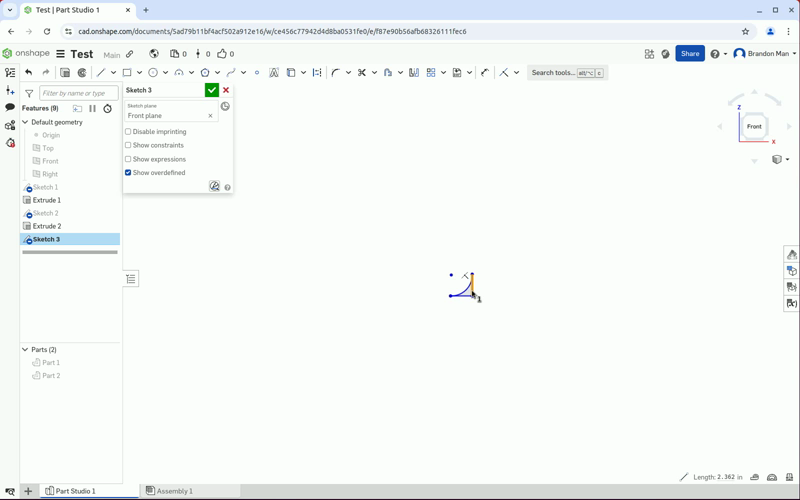
scroll(-6)
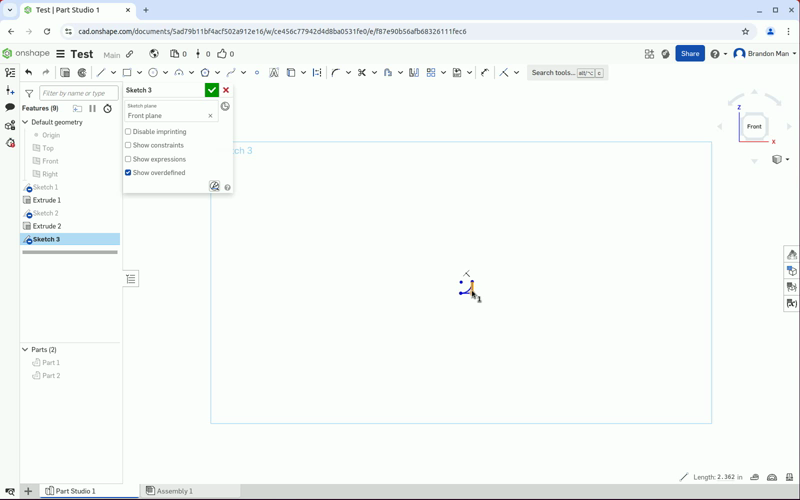
mouse_move(73, 352)
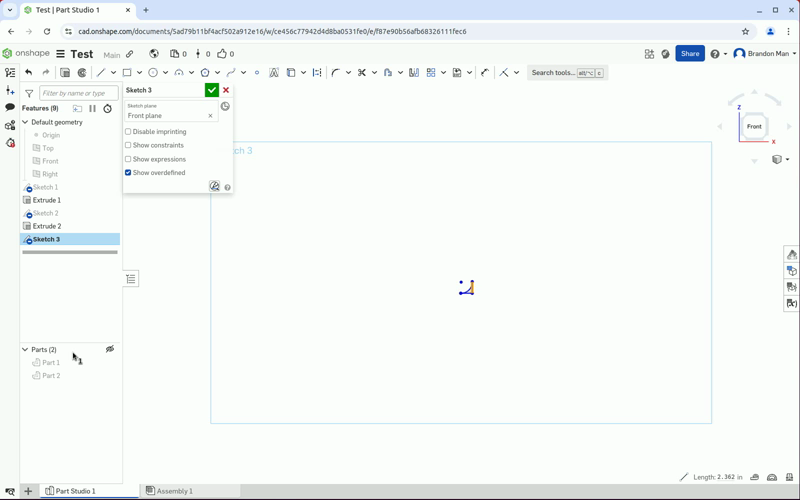
key(shift+y)
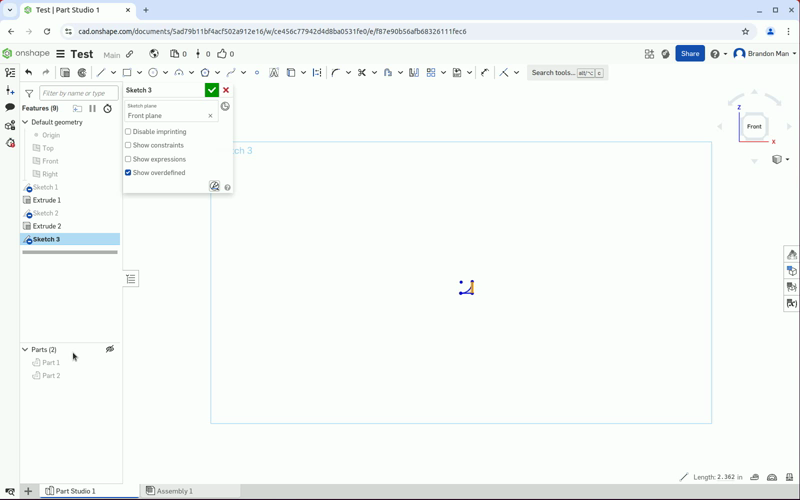
key(shift+e)
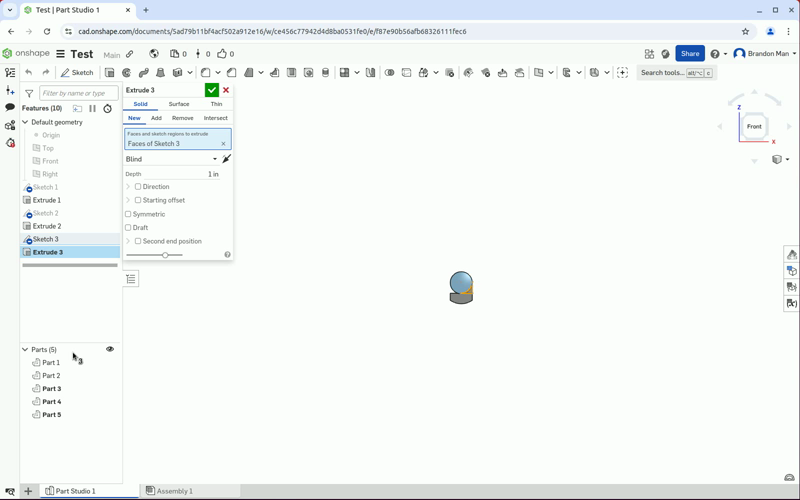
mouse_move(143, 106)
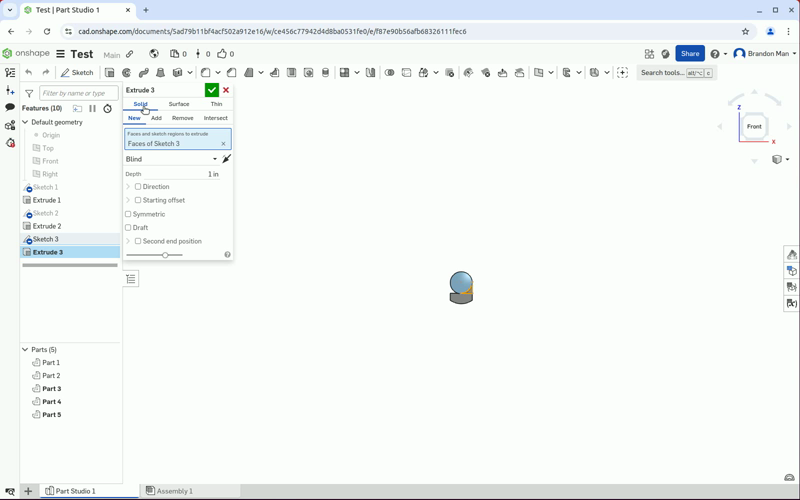
click(143, 106)
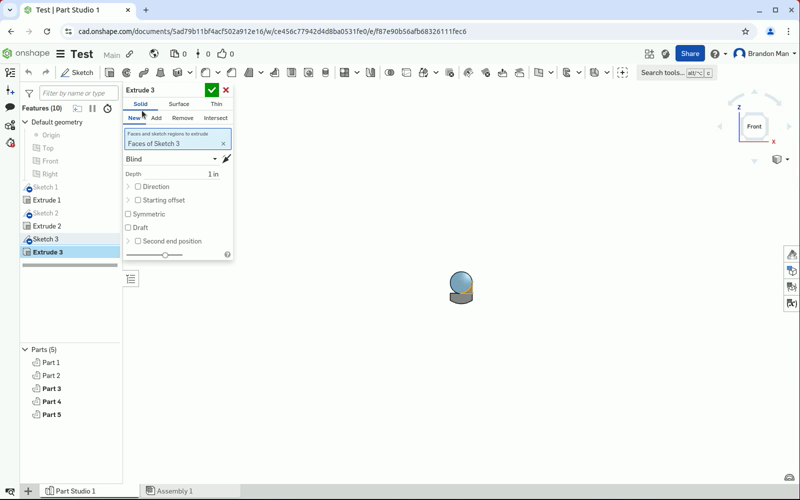
mouse_move(137, 120)
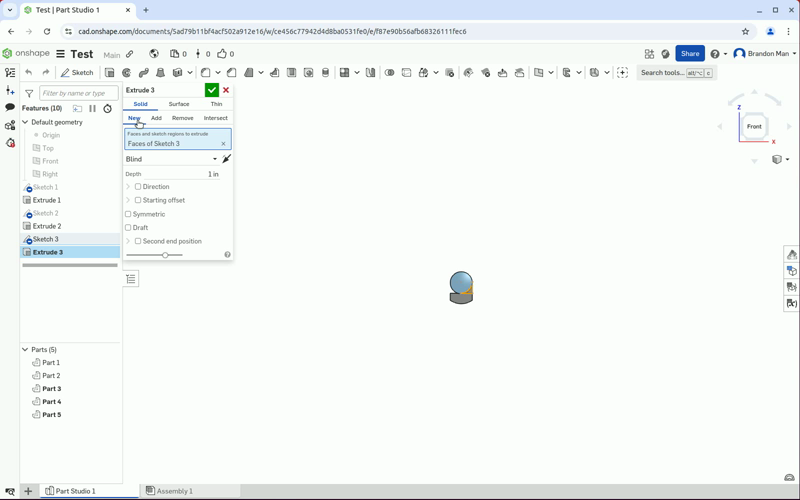
click(137, 120)
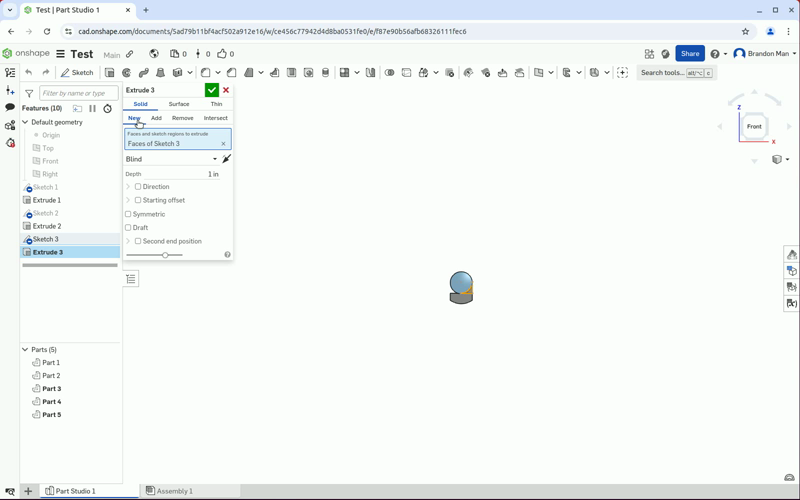
key(tab, 4)
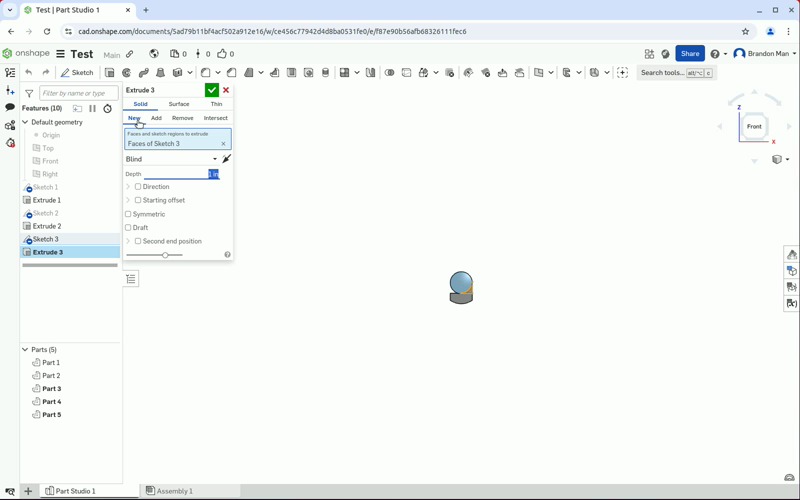
text(-4.574)
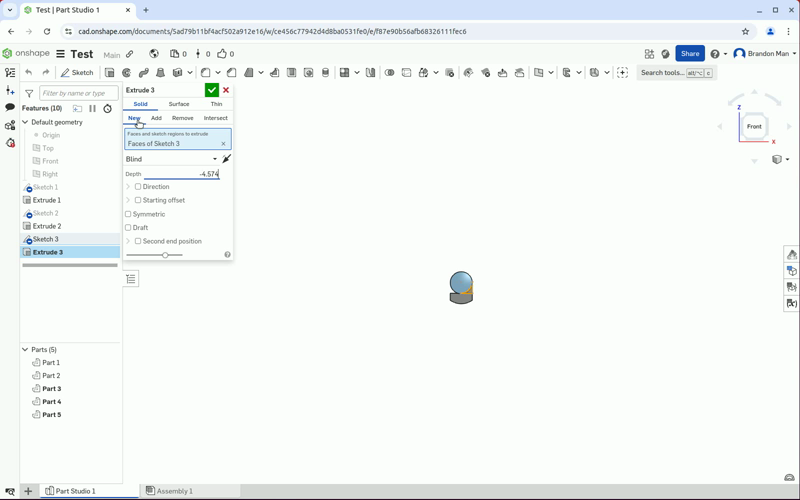
key(enter)
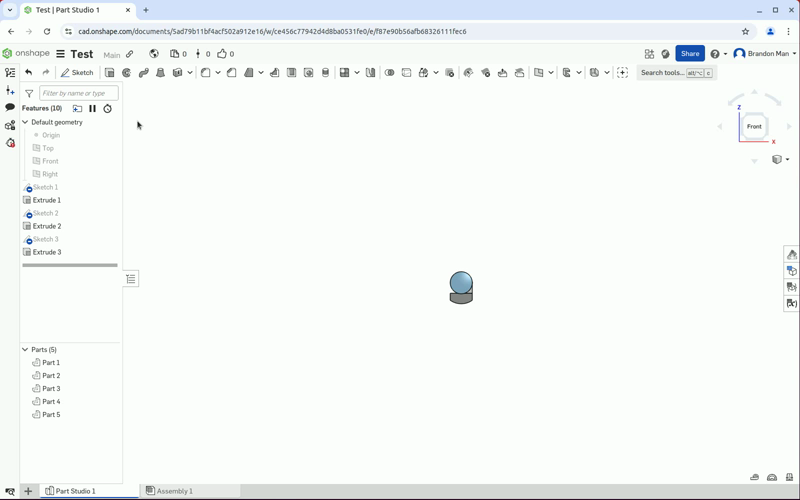
key(shift+h)
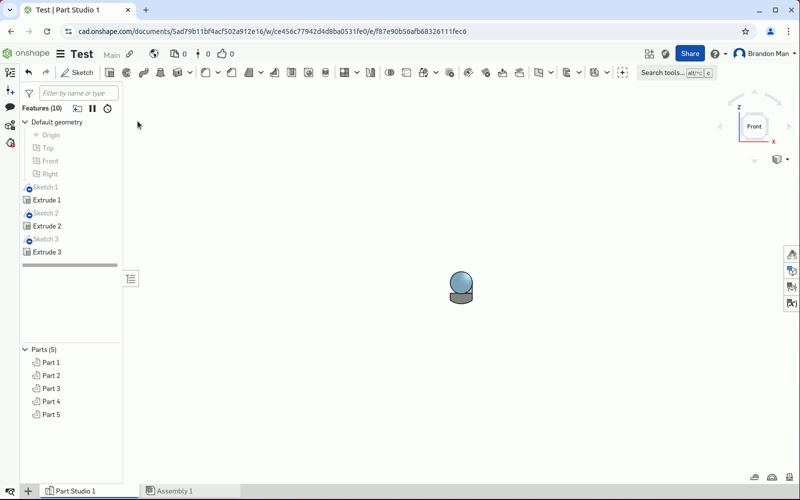
key(shift+h)
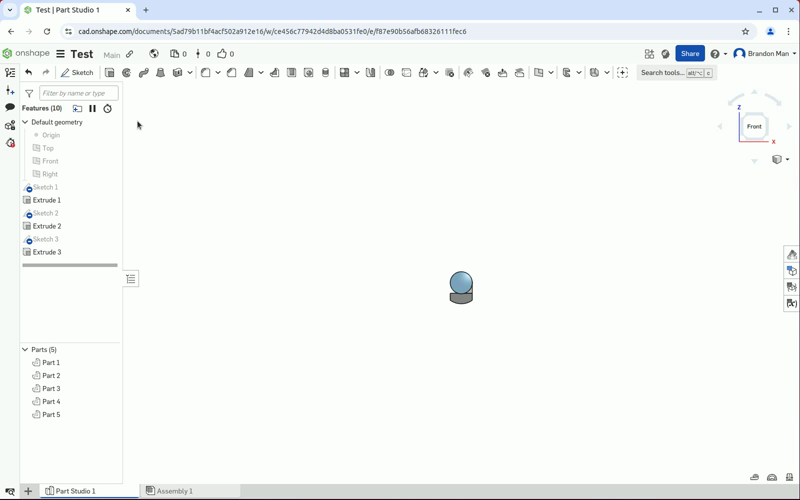
mouse_move(73, 189)
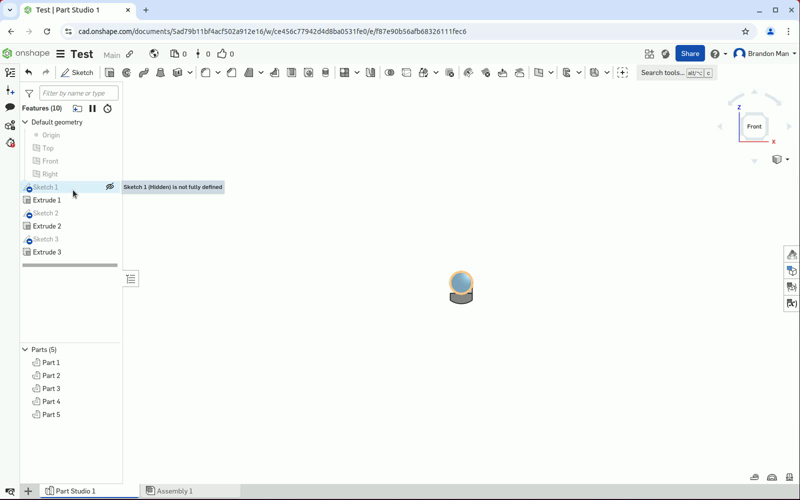
click(73, 189)
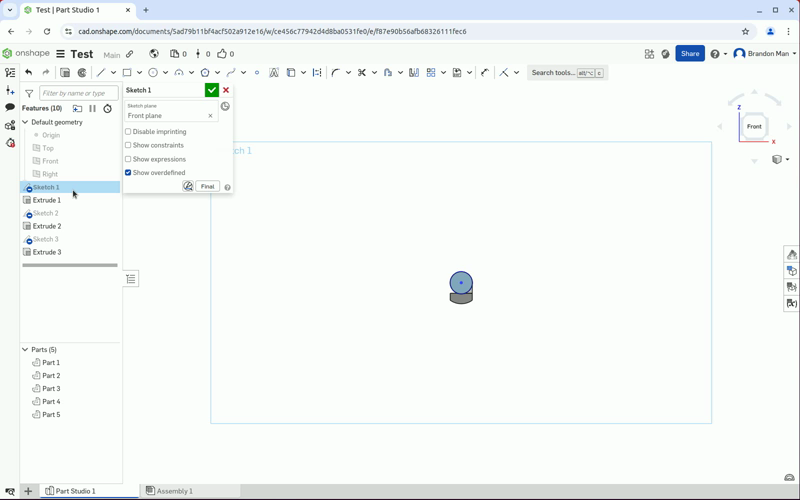
mouse_move(229, 92)
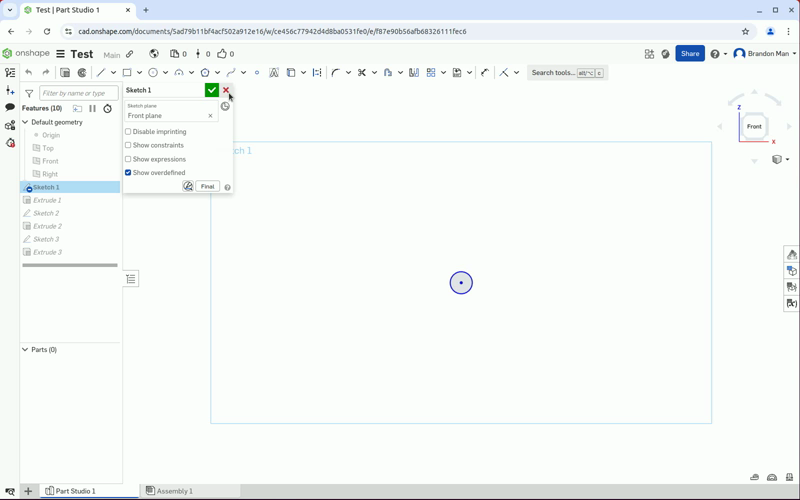
click(229, 92)
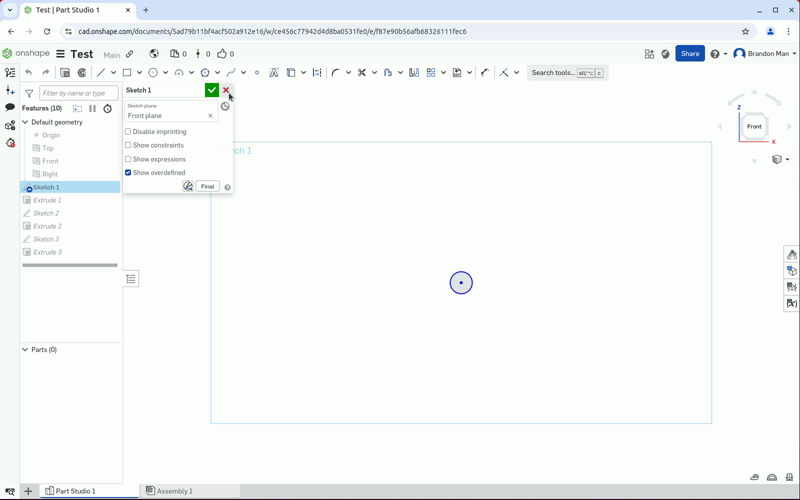
key(shift+s)
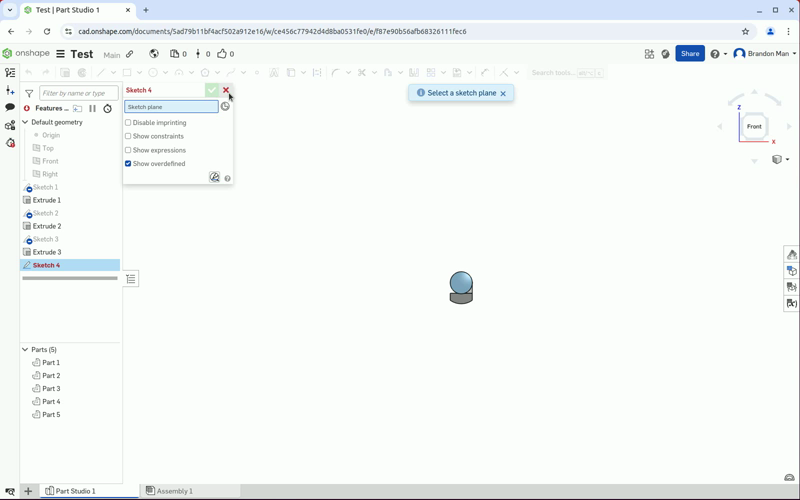
mouse_move(73, 163)
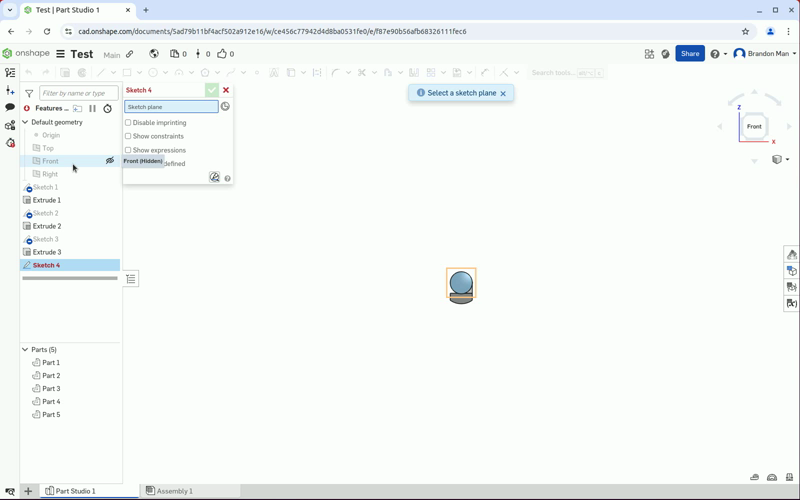
click(73, 163)
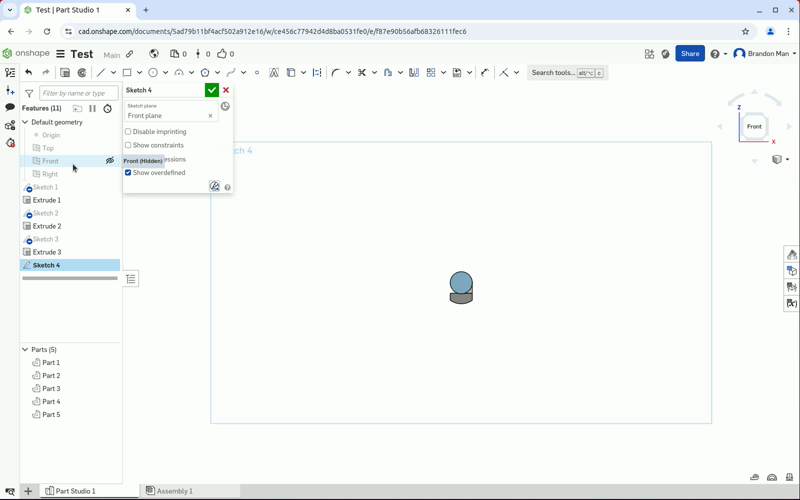
mouse_move(73, 352)
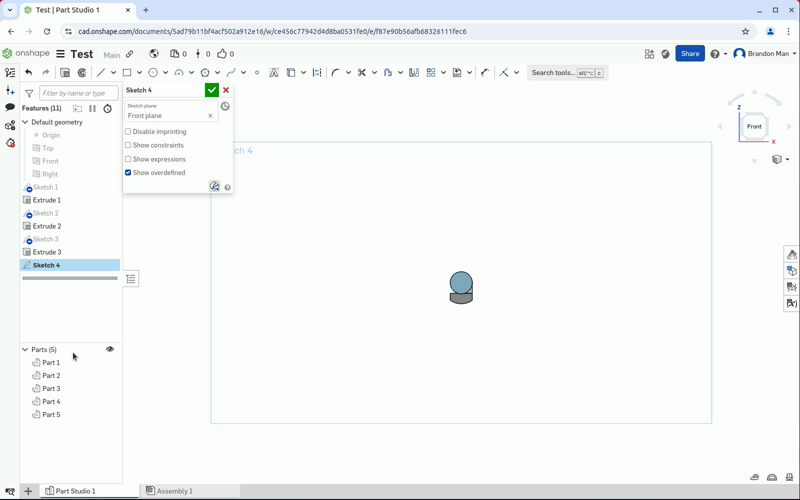
key(y)
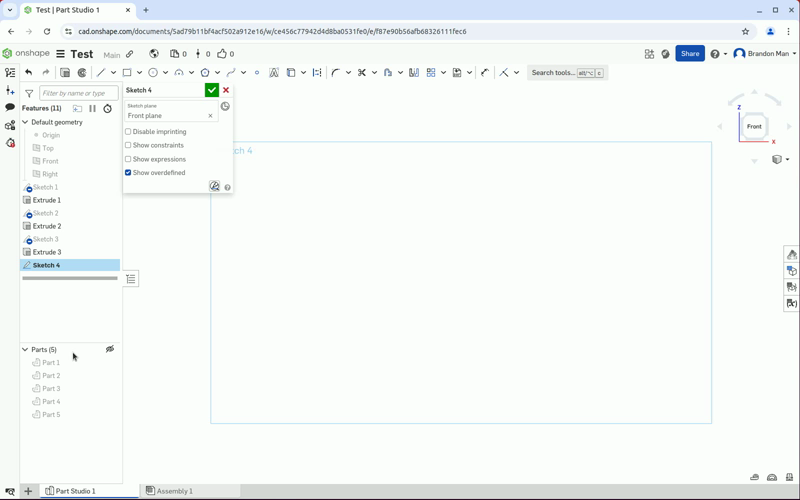
key(l)
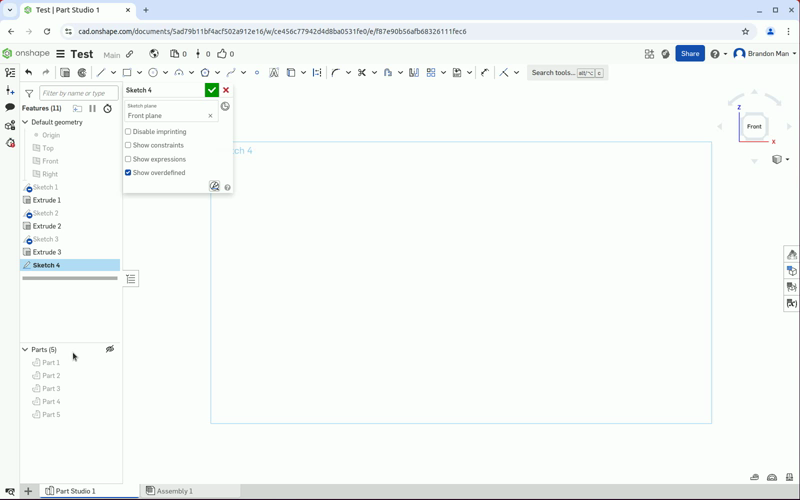
key_down(shift)
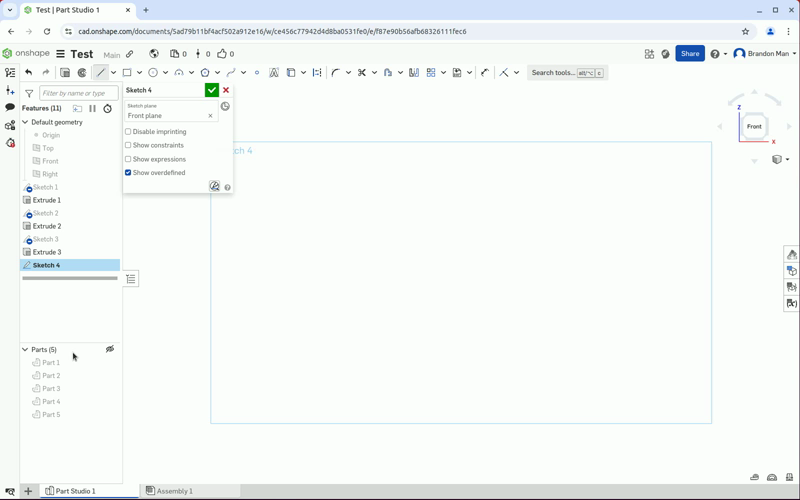
mouse_move(450, 293)
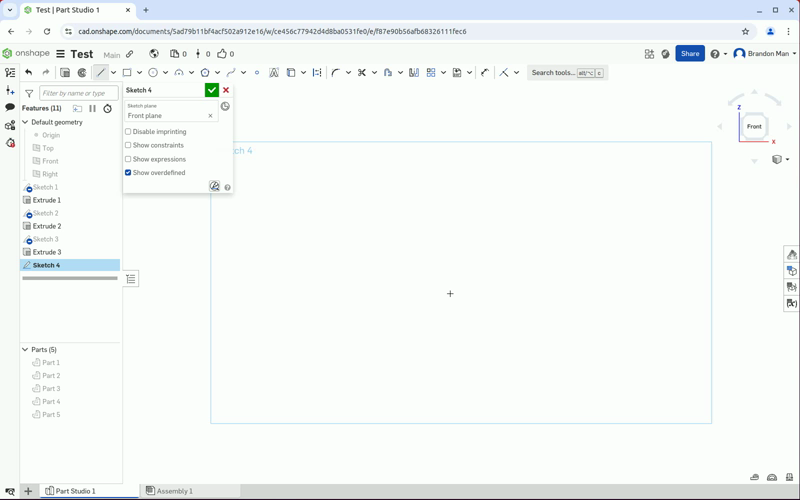
click(450, 293)
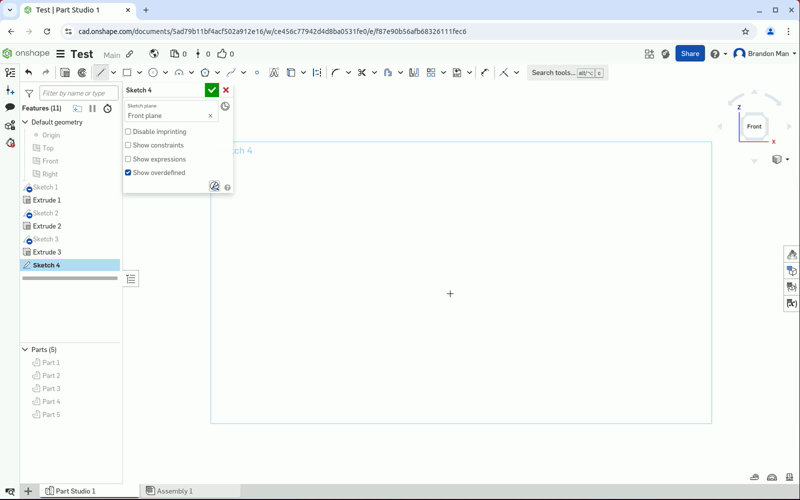
key_up(shift)
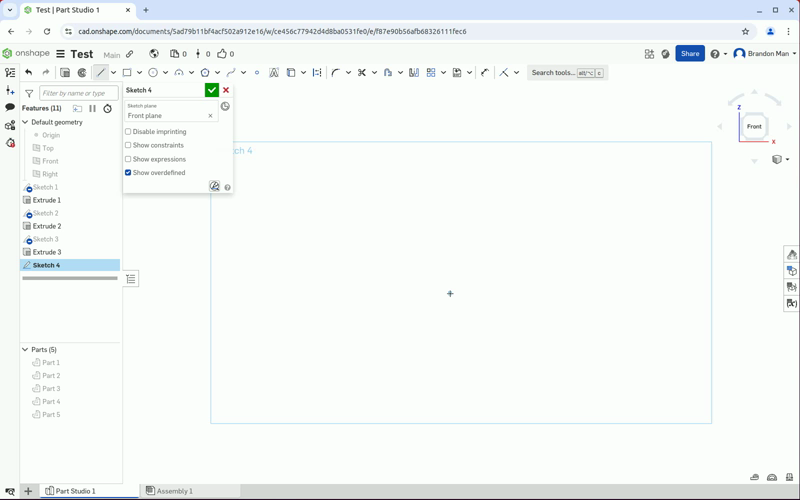
key_down(shift)
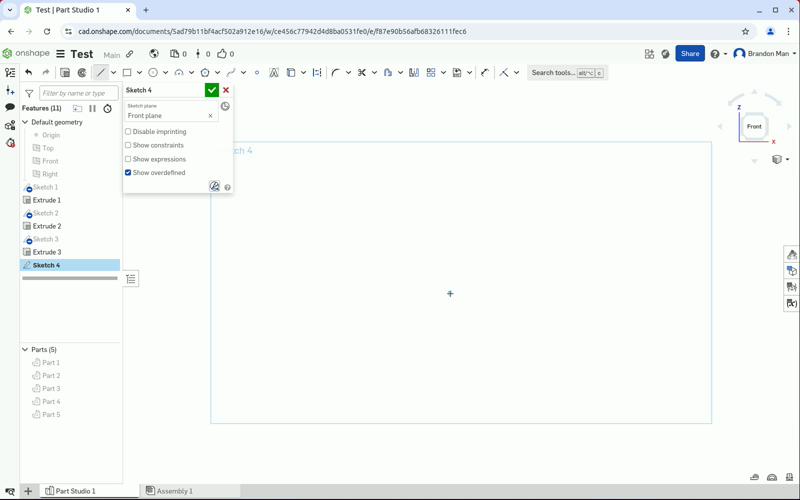
mouse_move(480, 293)
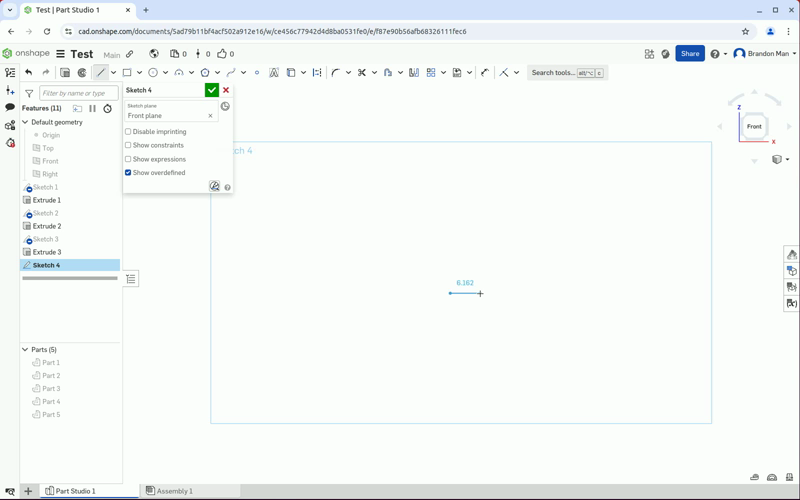
mouse_move(461, 293)
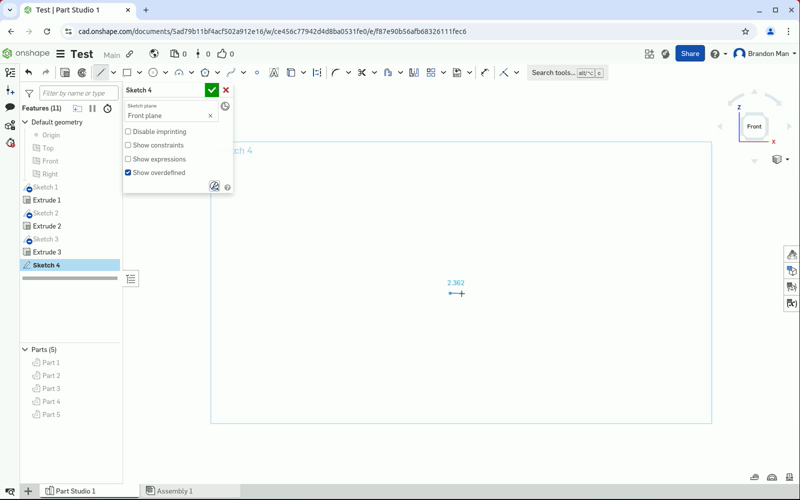
click(461, 293)
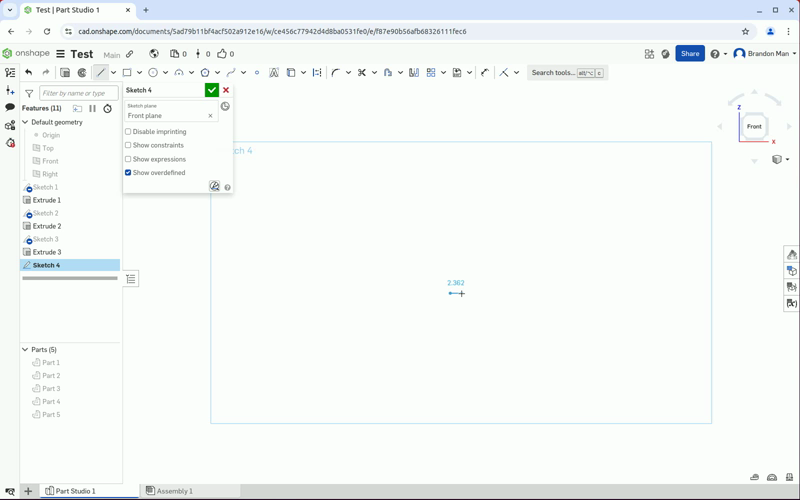
key_up(shift)
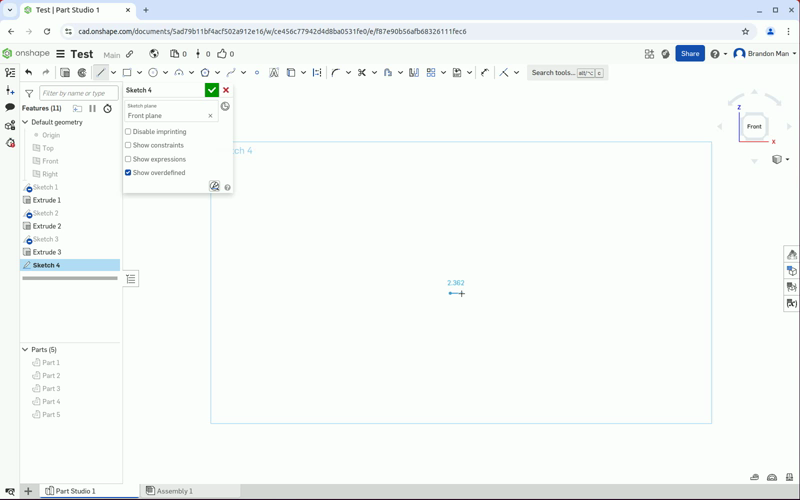
key(esc)
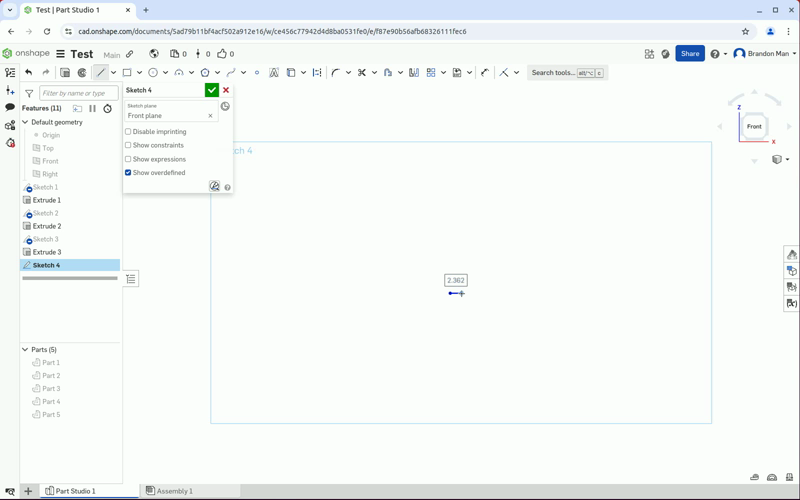
key(a)
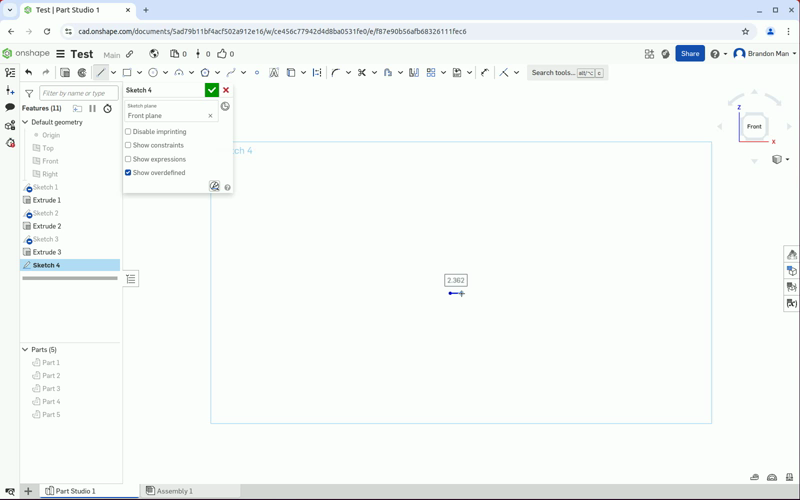
mouse_move(461, 293)
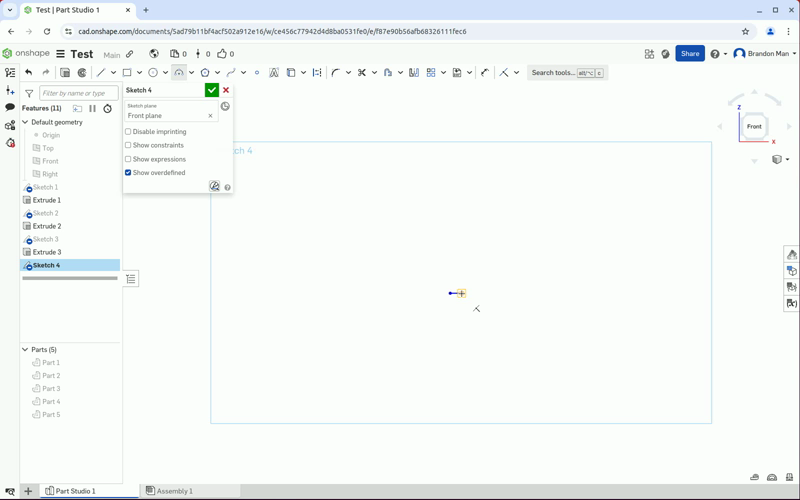
click(461, 293)
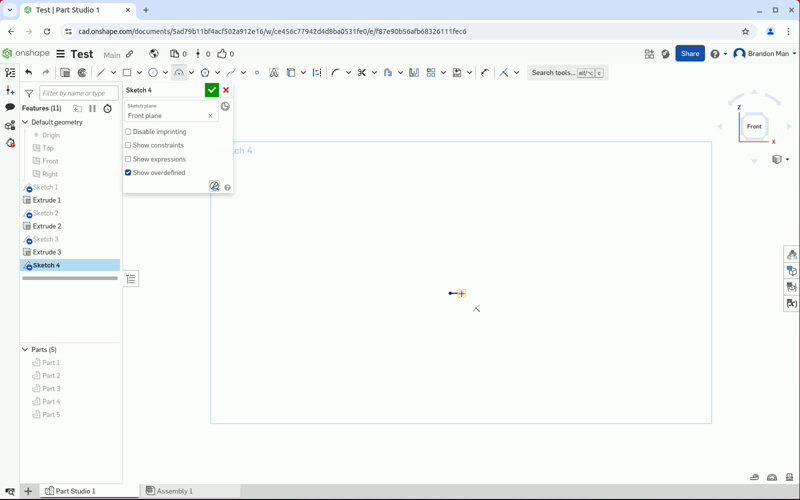
key_down(shift)
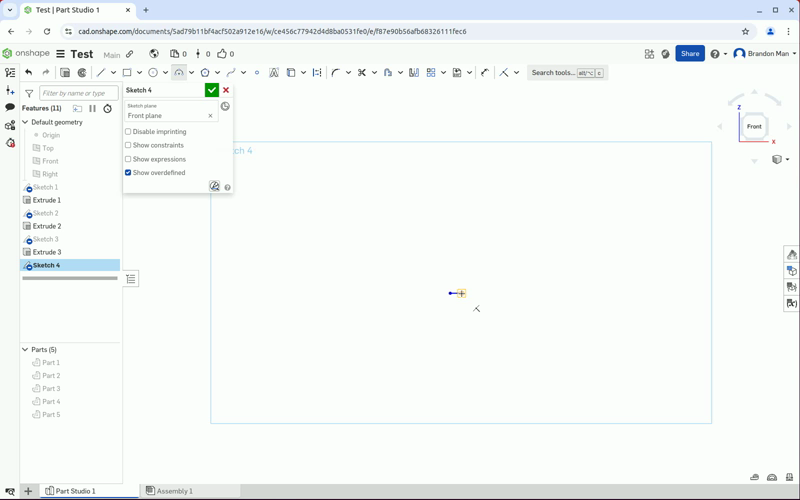
mouse_move(450, 281)
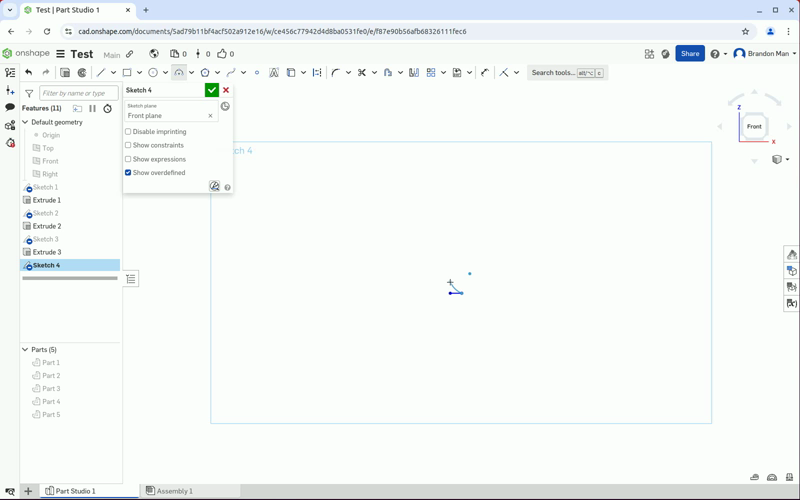
click(450, 281)
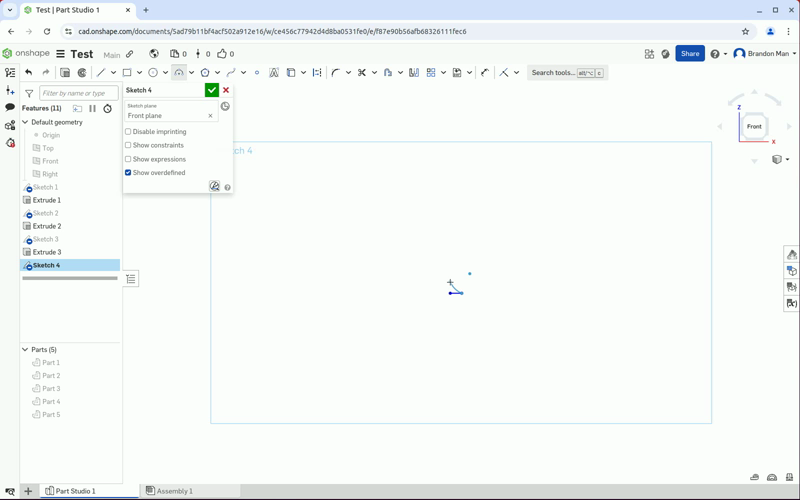
mouse_move(453, 290)
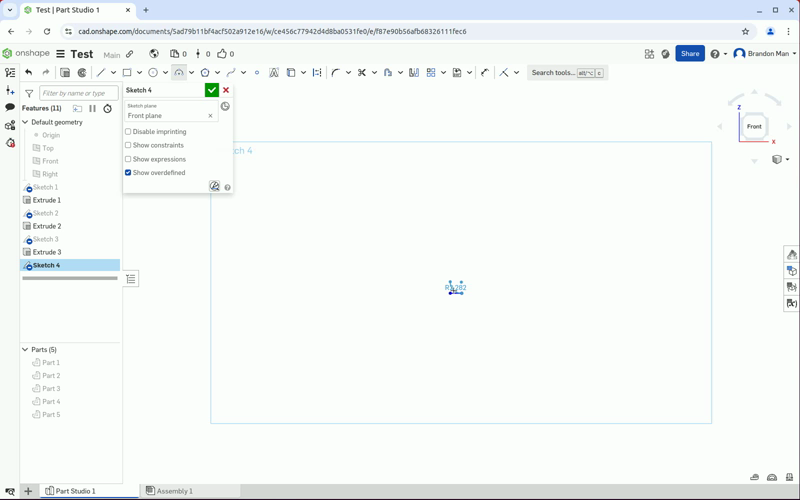
click(453, 290)
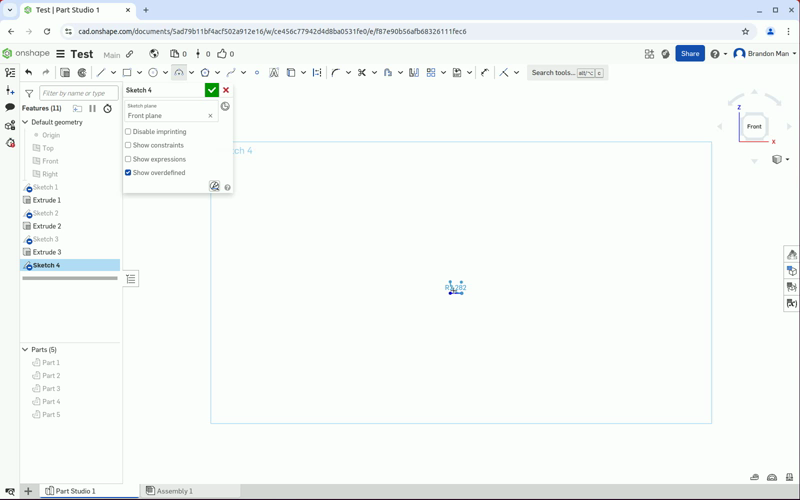
key_up(shift)
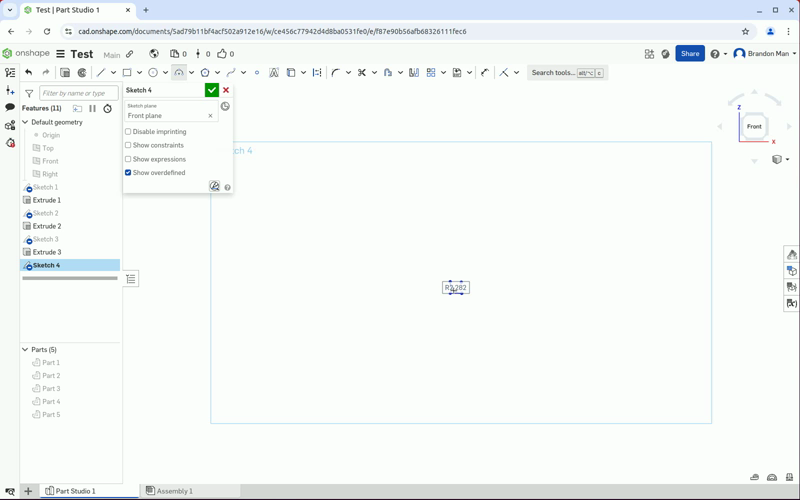
key(esc)
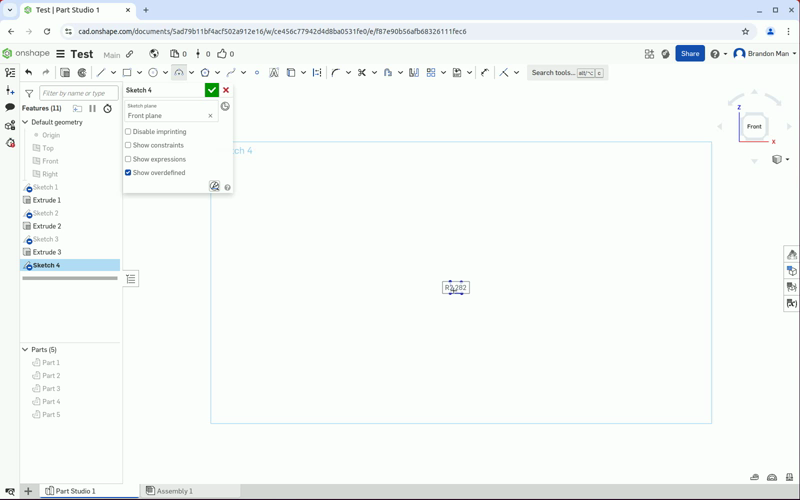
key(l)
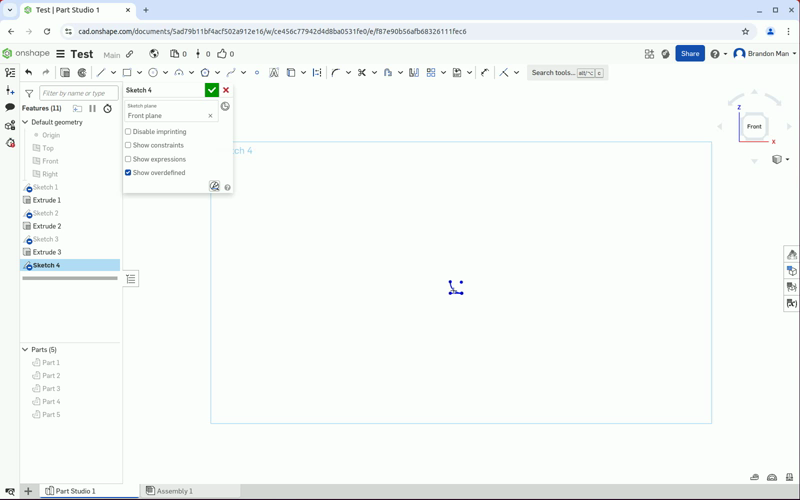
mouse_move(450, 281)
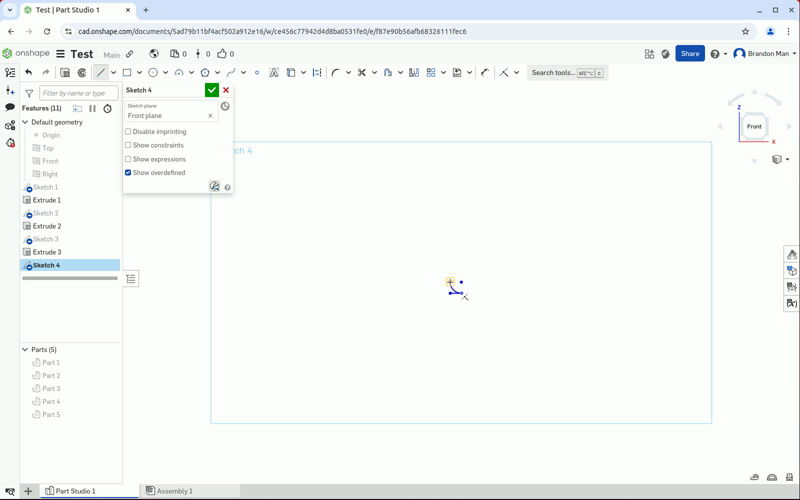
click(450, 281)
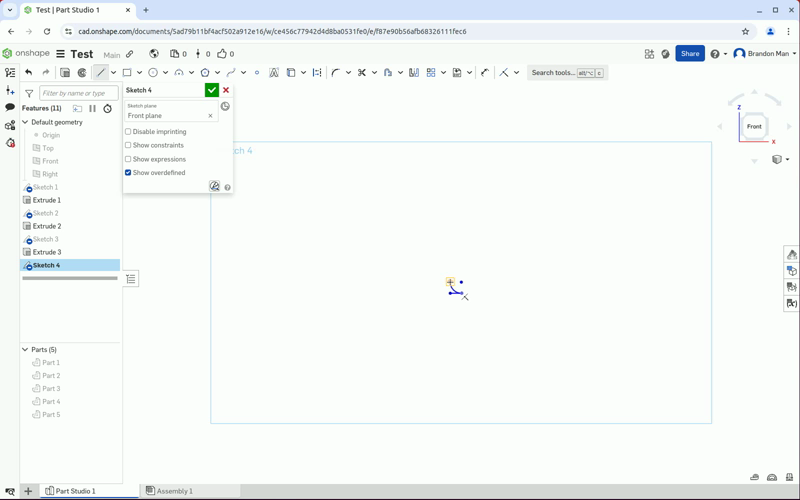
mouse_move(480, 281)
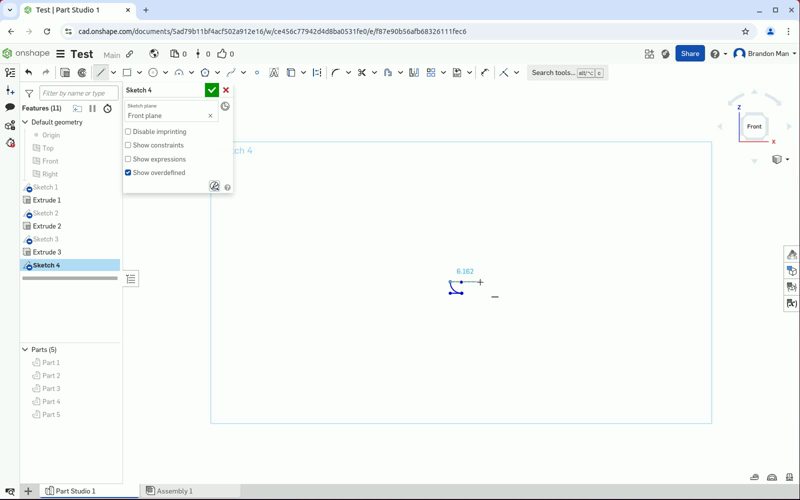
key_down(shift)
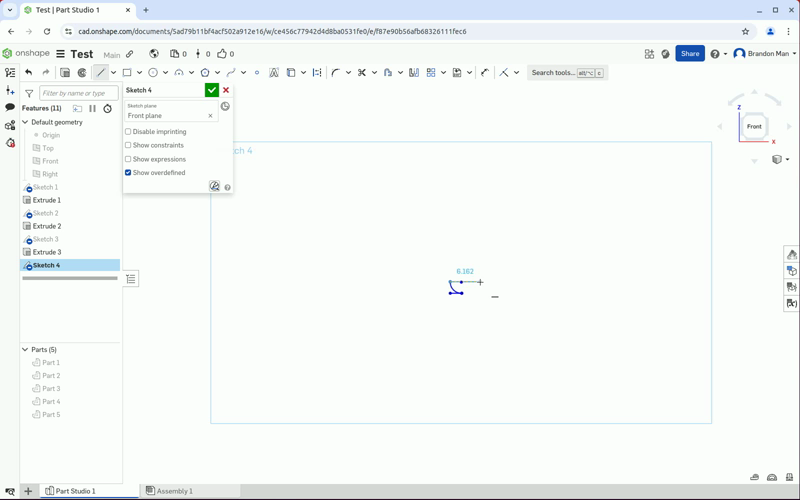
mouse_move(450, 293)
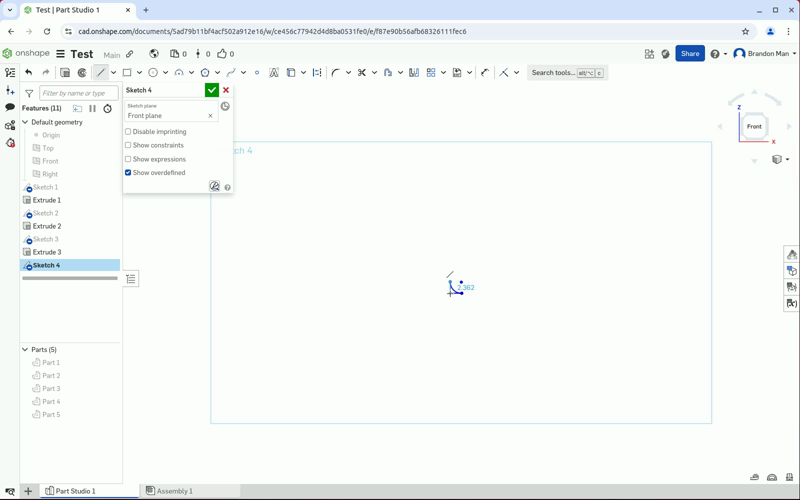
key_up(shift)
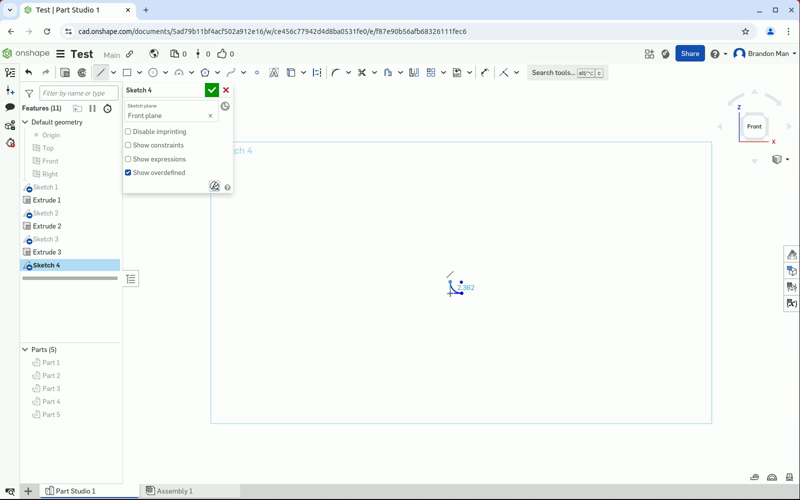
click(450, 293)
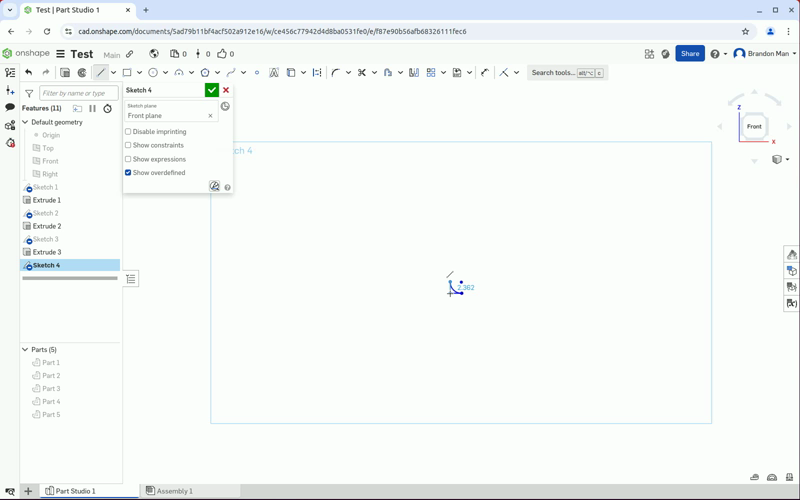
key(esc)
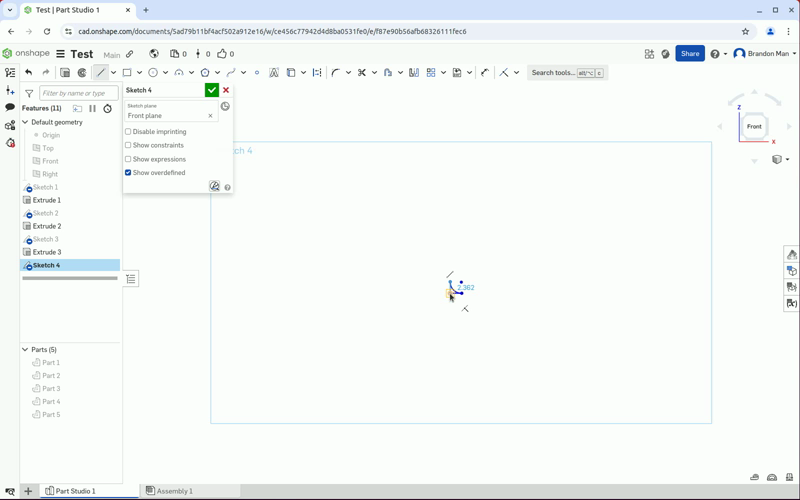
mouse_move(458, 292)
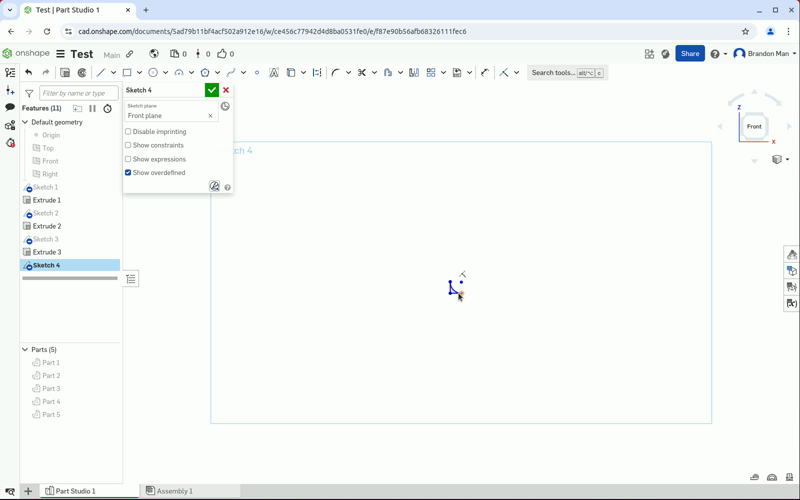
scroll(6)
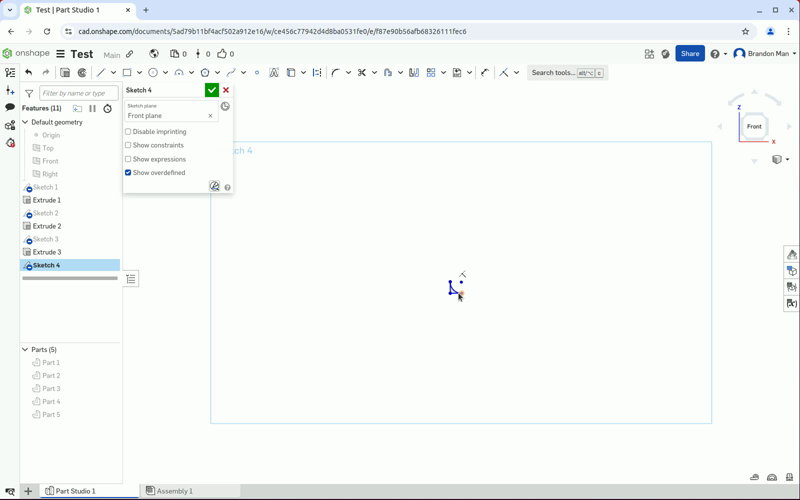
scroll(6)
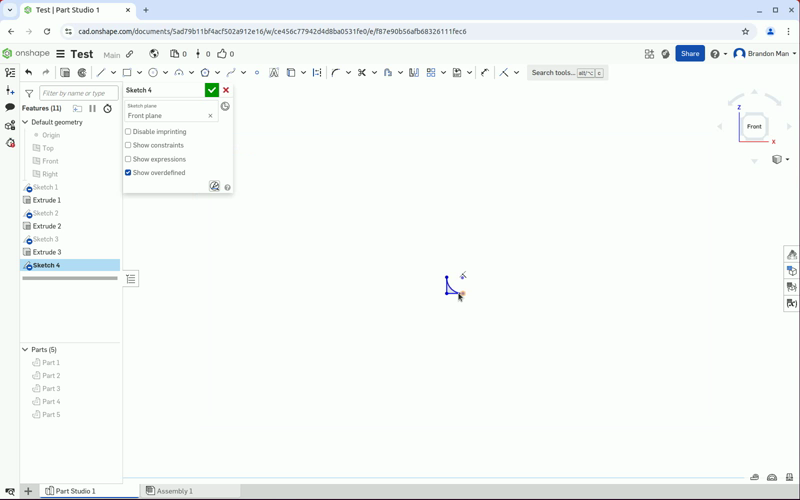
scroll(6)
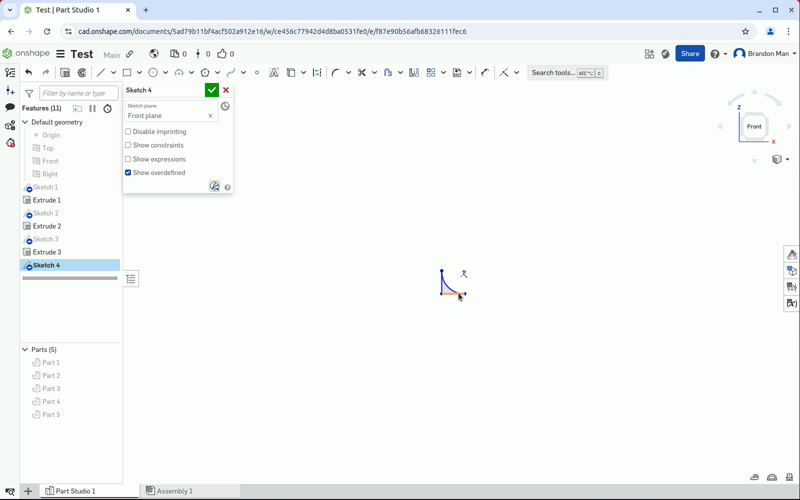
scroll(6)
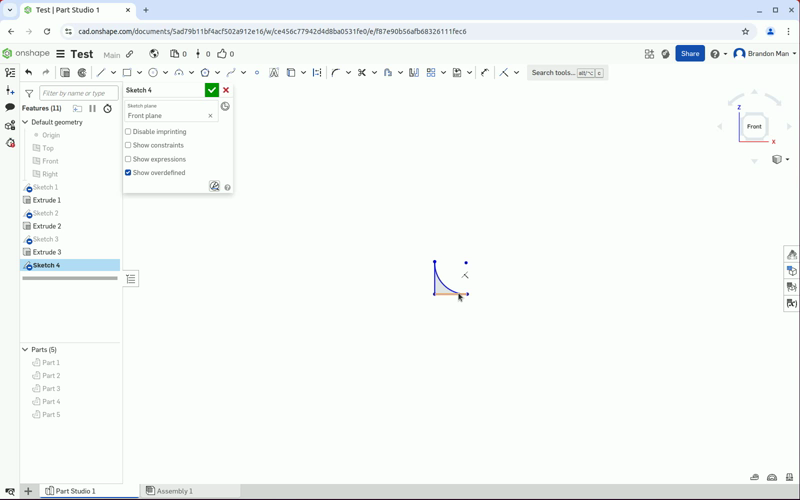
scroll(6)
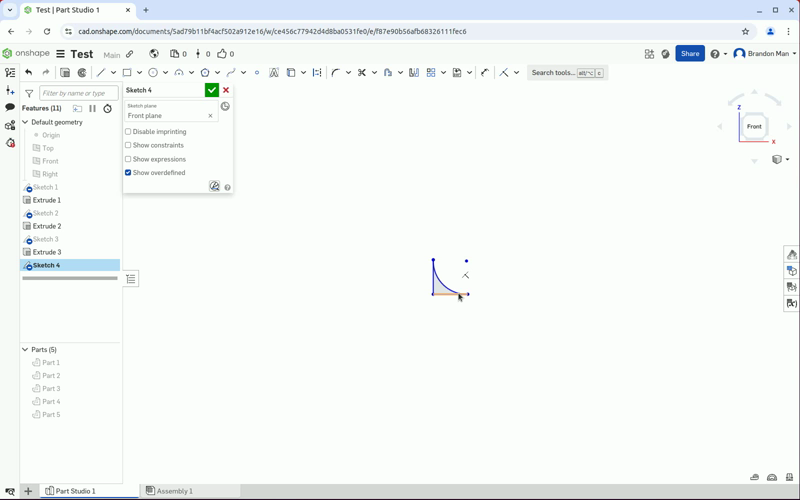
scroll(6)
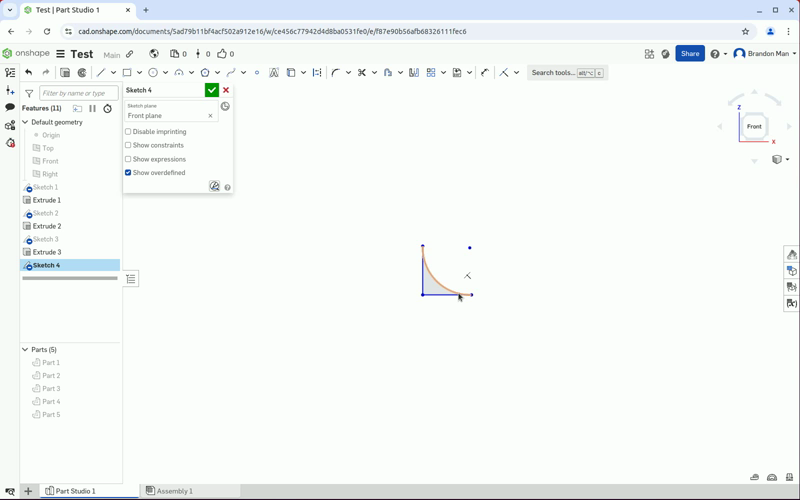
scroll(6)
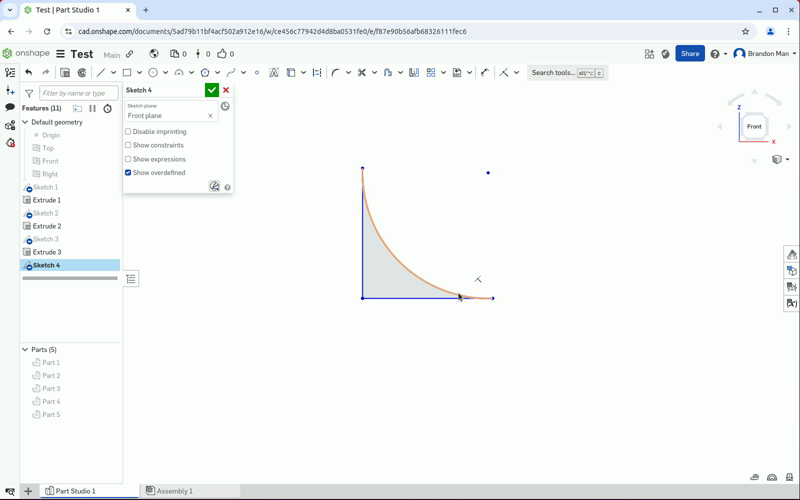
click(458, 292)
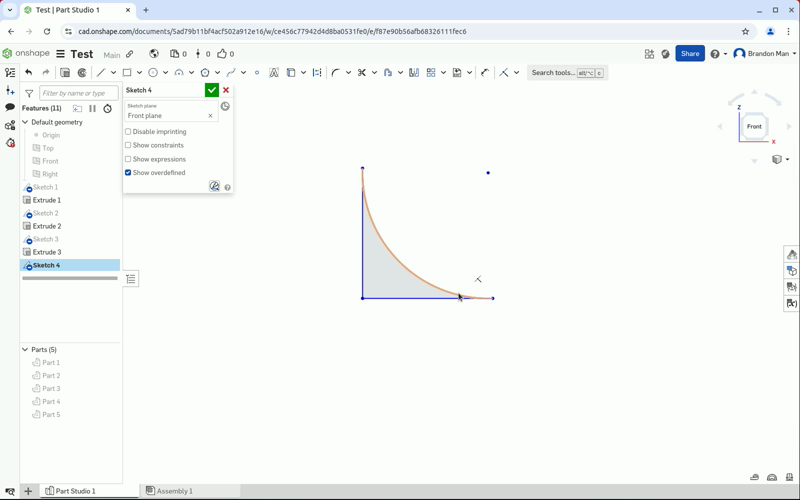
scroll(-6)
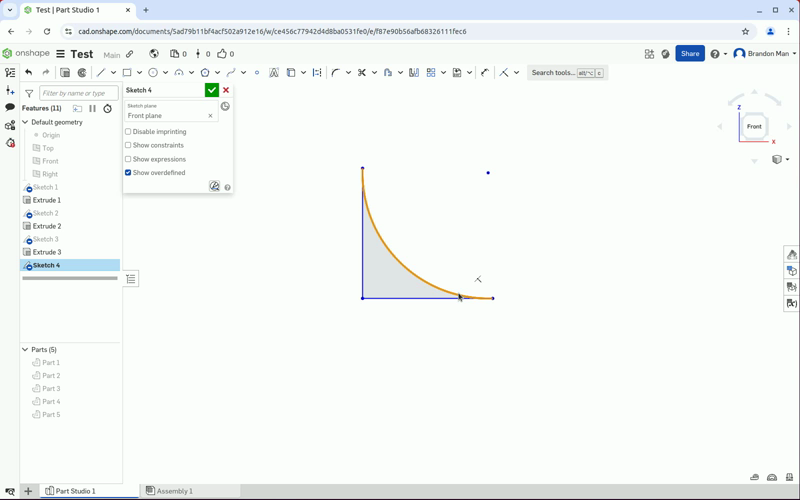
scroll(-6)
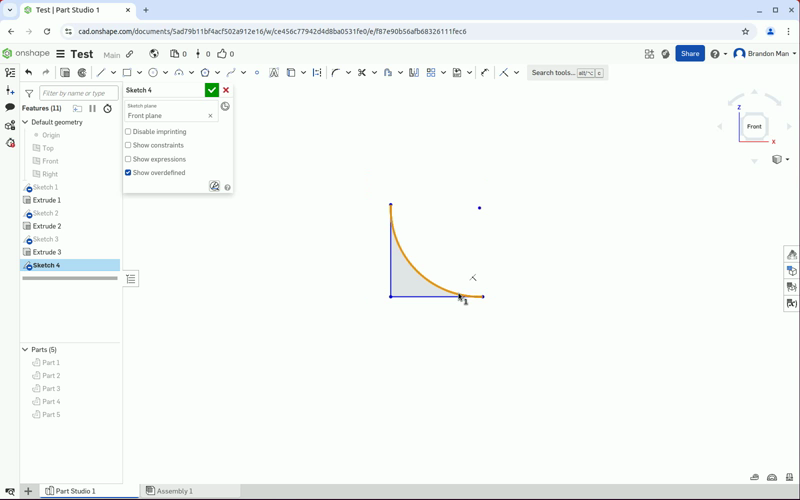
scroll(-6)
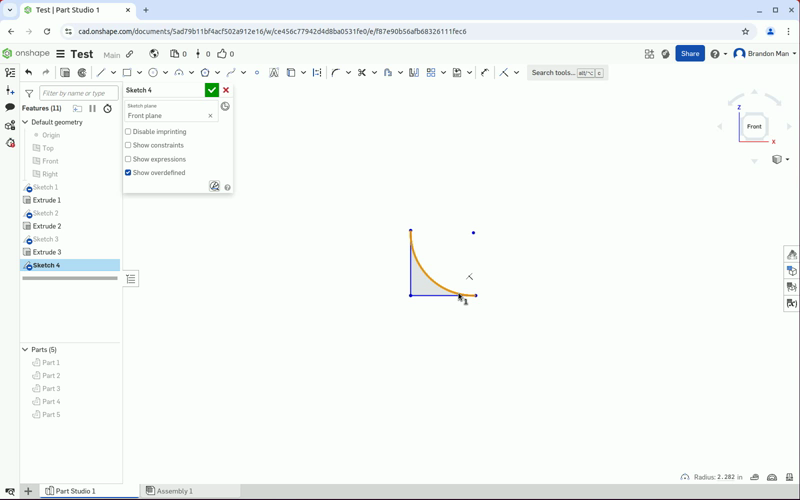
scroll(-6)
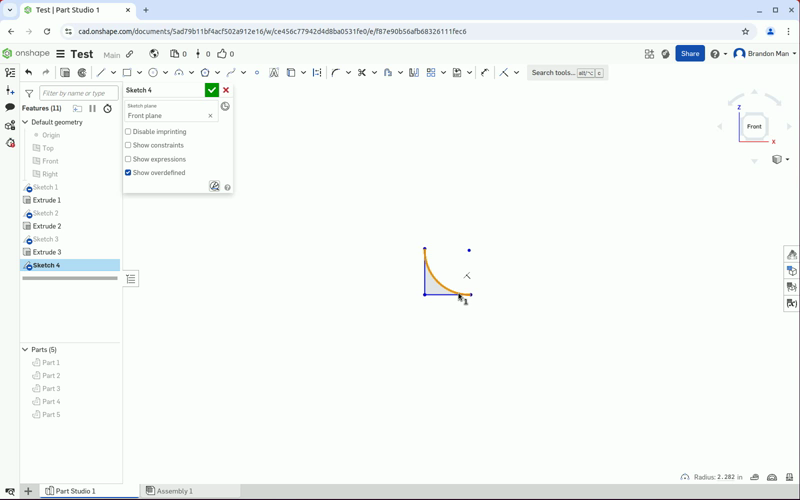
scroll(-6)
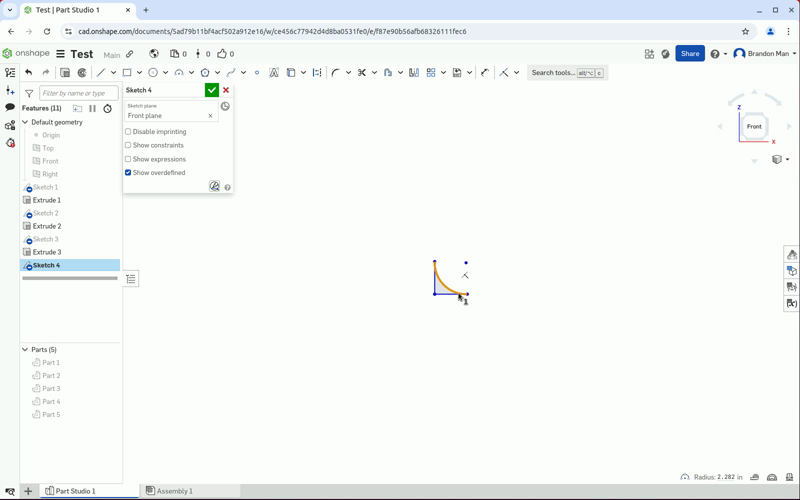
scroll(-6)
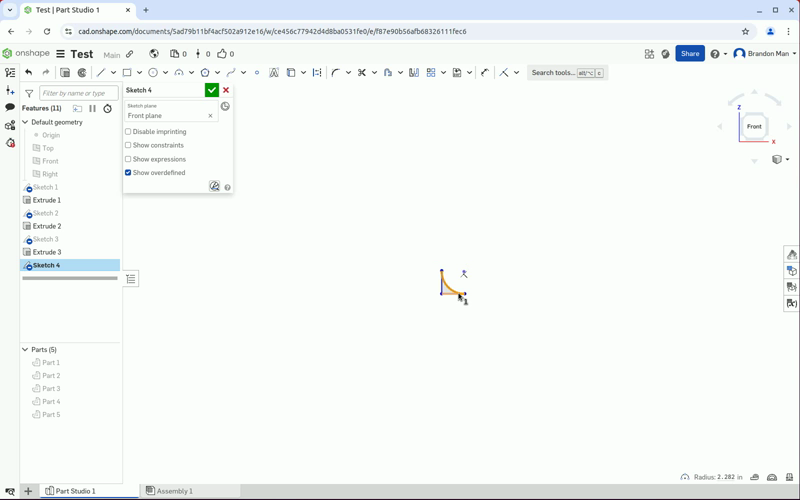
scroll(-6)
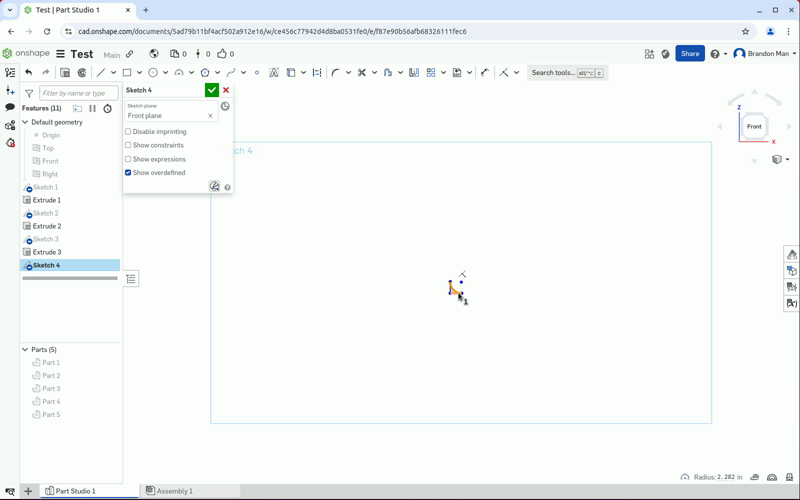
mouse_move(73, 352)
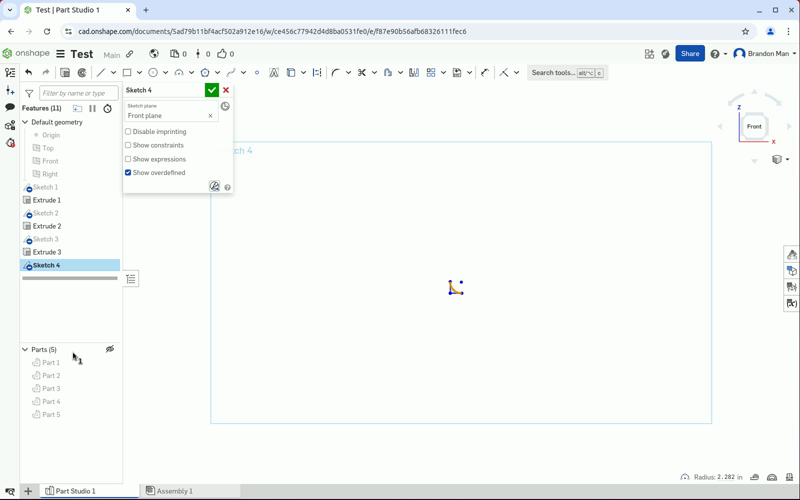
key(shift+y)
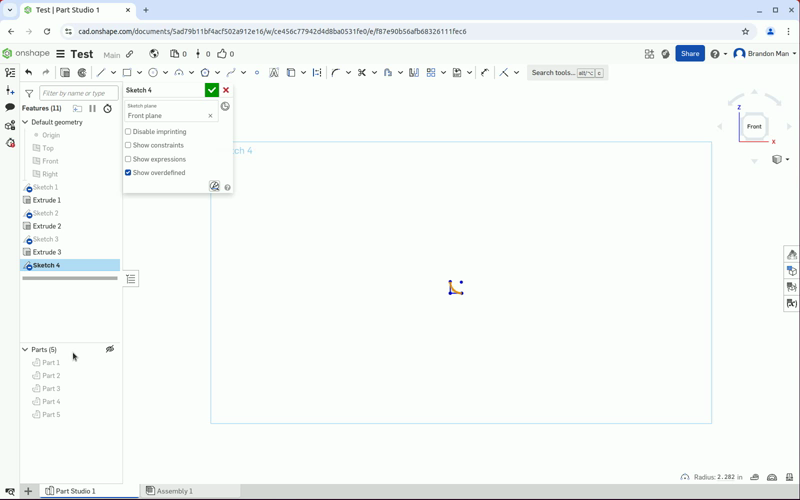
key(shift+e)
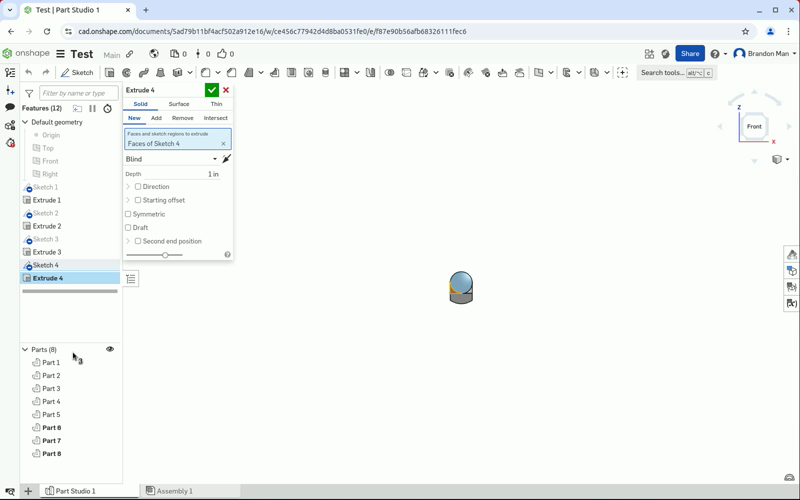
mouse_move(143, 106)
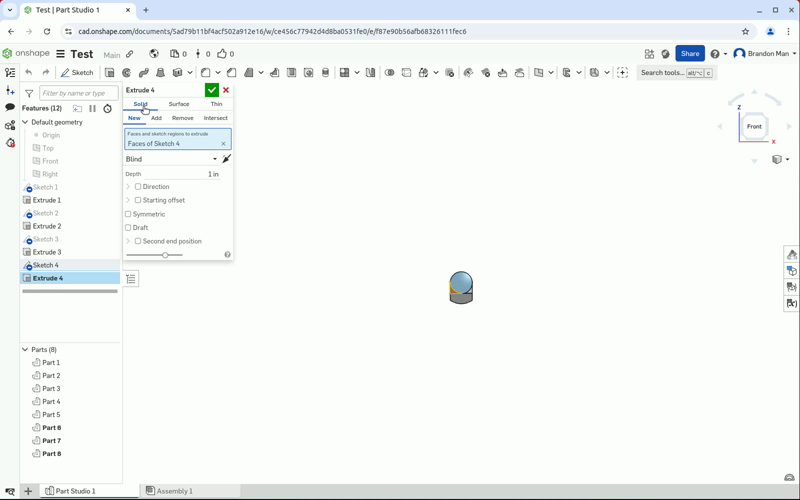
click(143, 106)
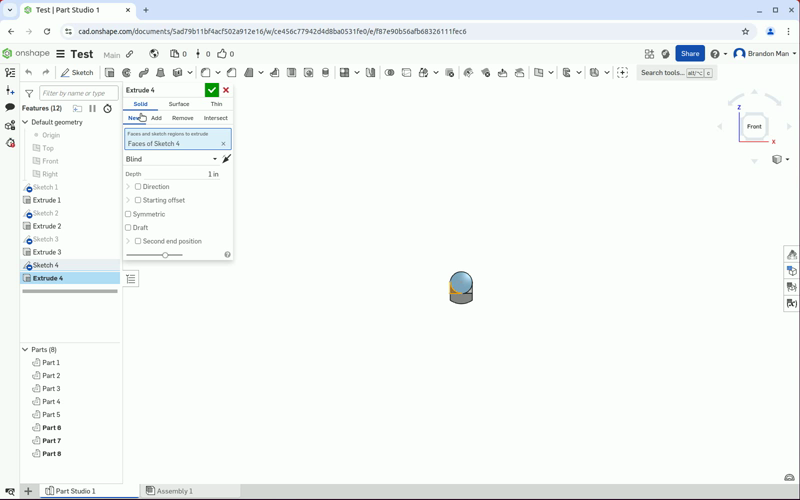
mouse_move(137, 120)
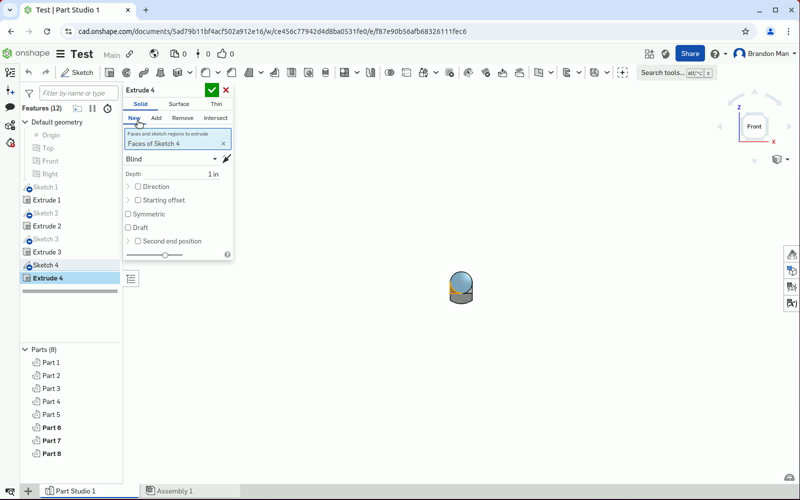
click(137, 120)
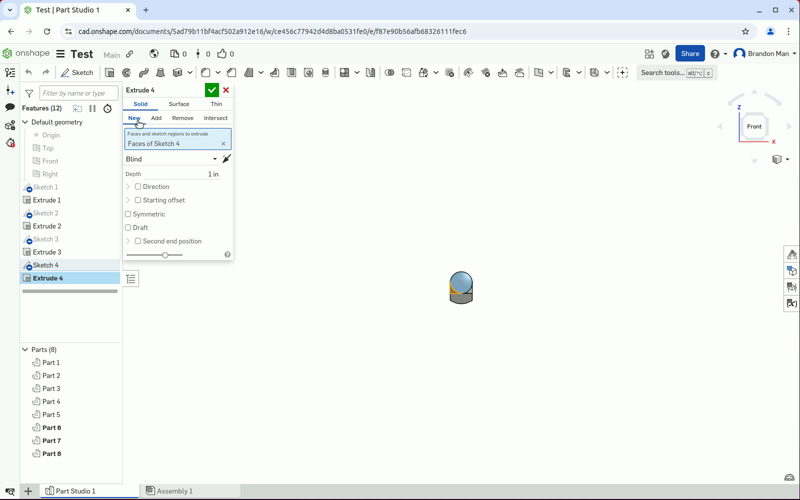
key(tab, 4)
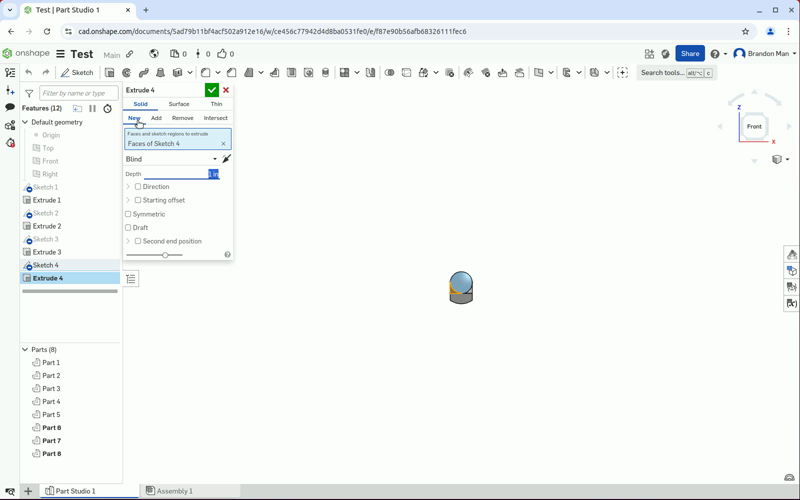
text(-4.574)
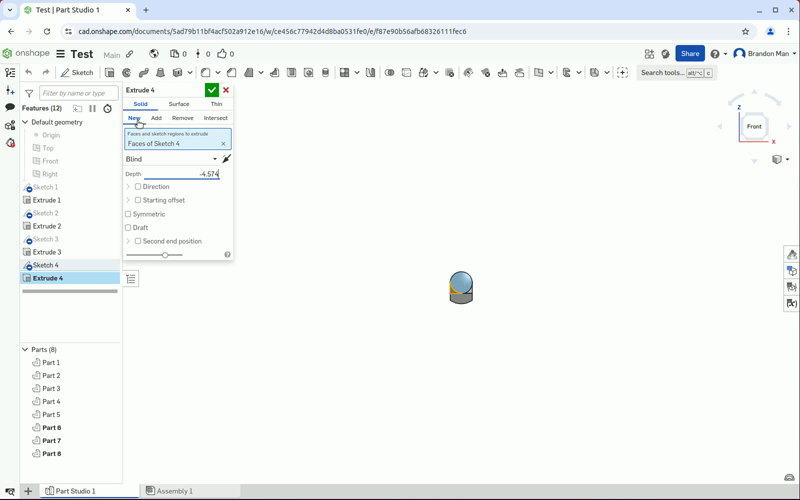
key(enter)
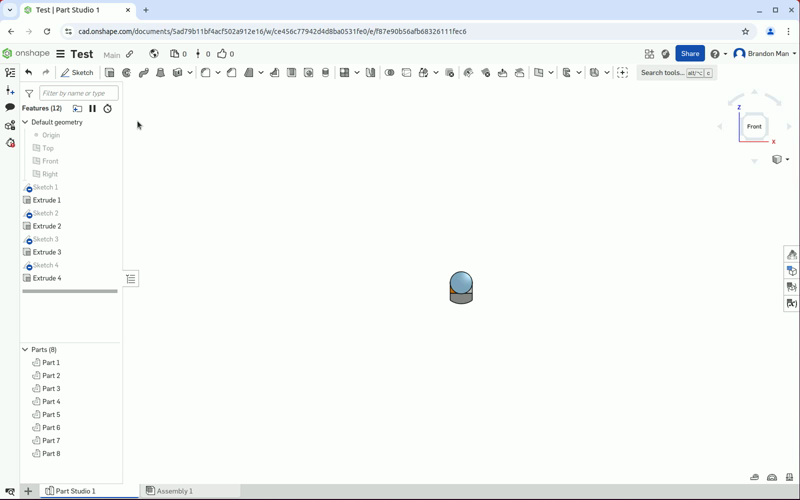
key(shift+h)
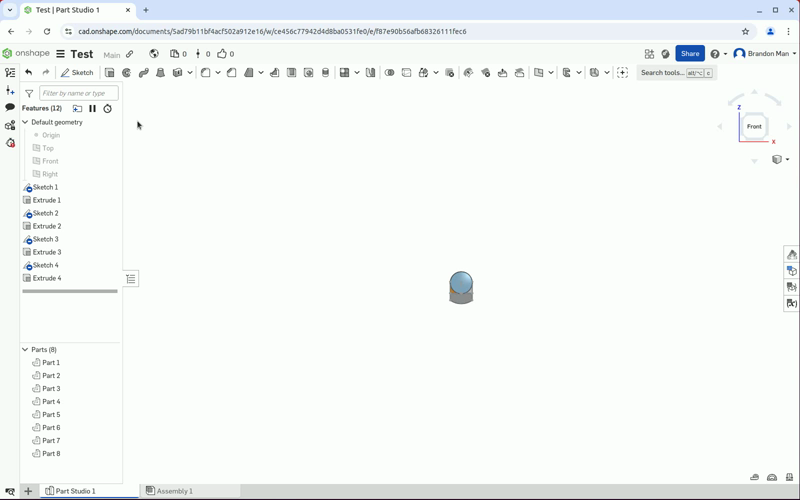
key(shift+h)
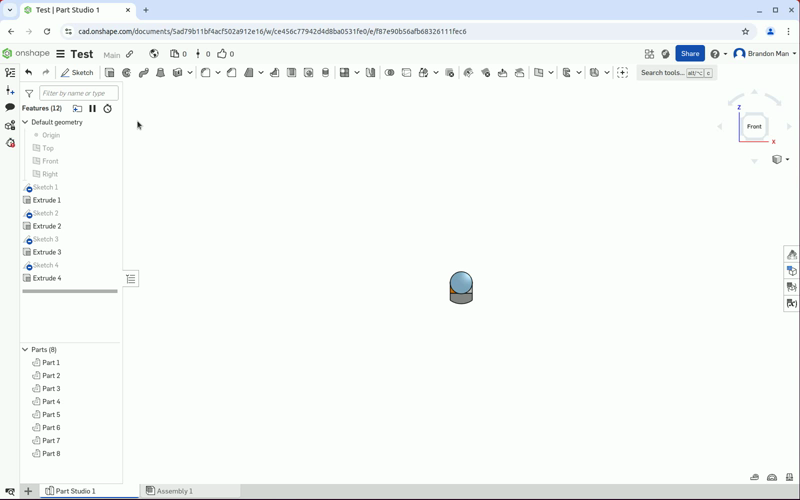
mouse_move(73, 189)
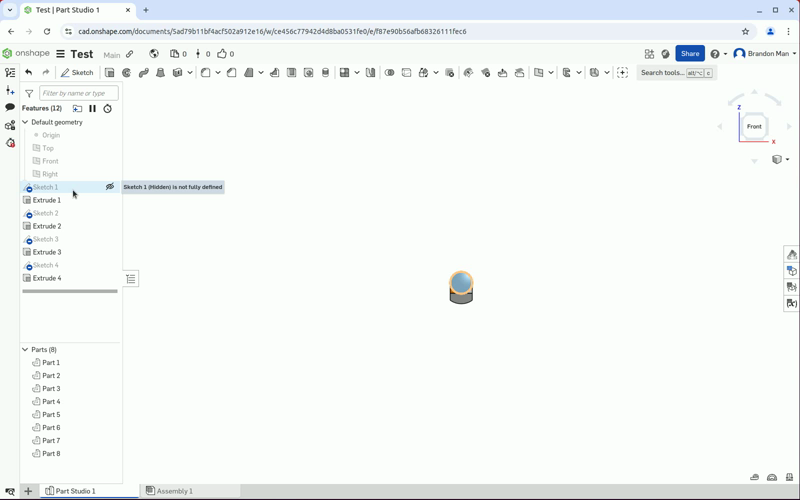
click(73, 189)
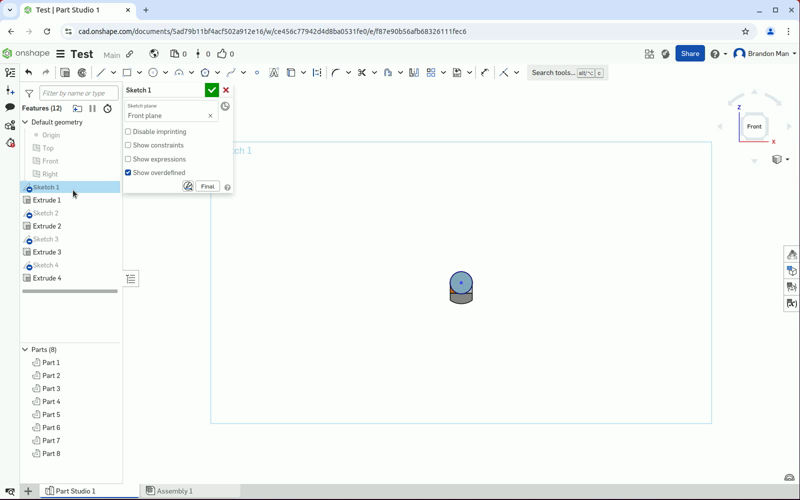
mouse_move(229, 92)
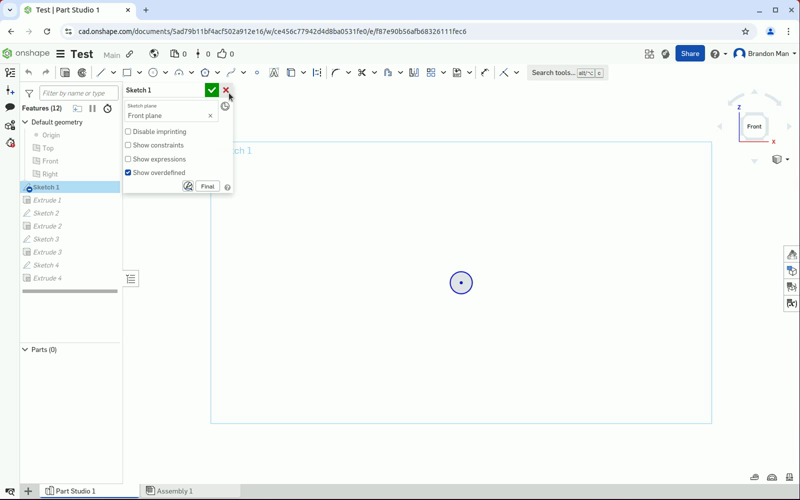
click(229, 92)
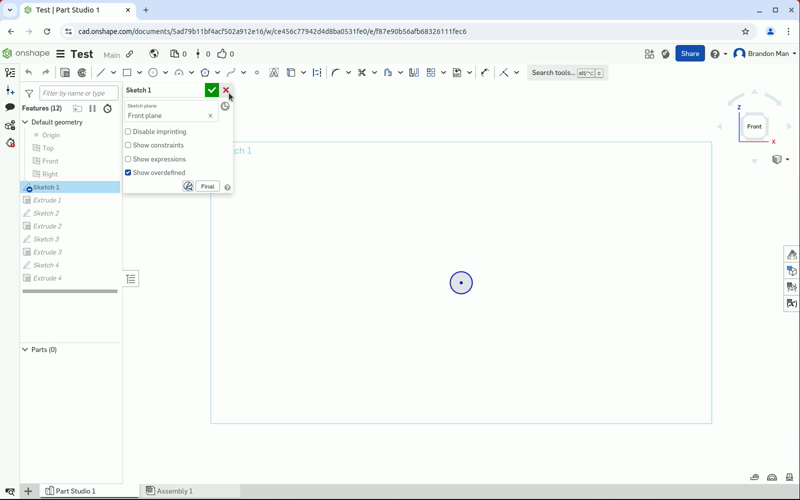
key(shift+s)
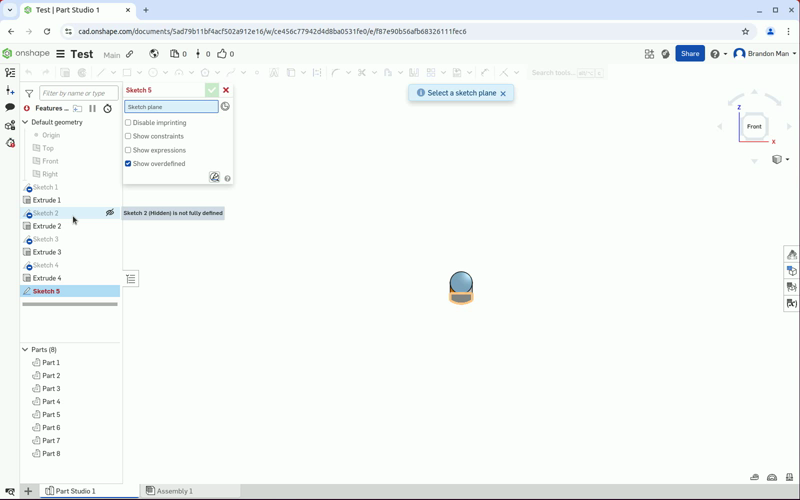
scroll(3)
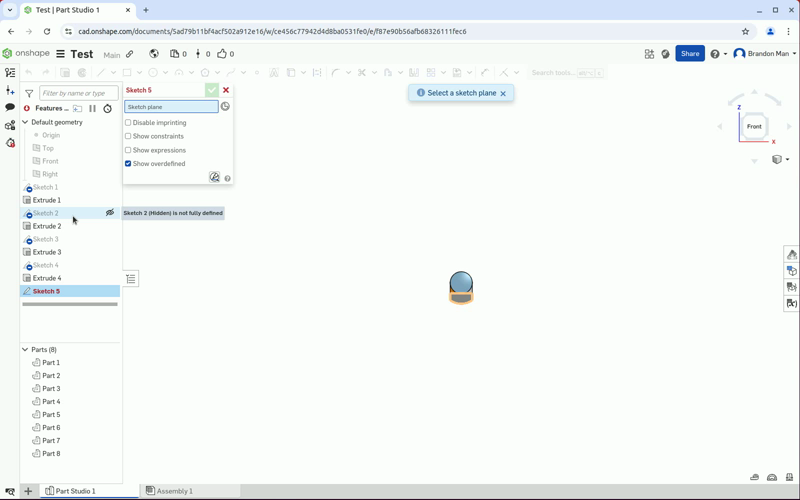
mouse_move(73, 163)
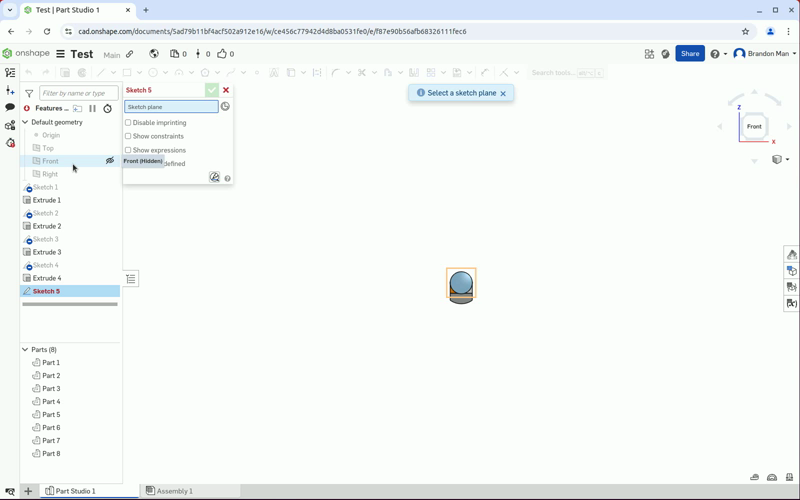
click(73, 163)
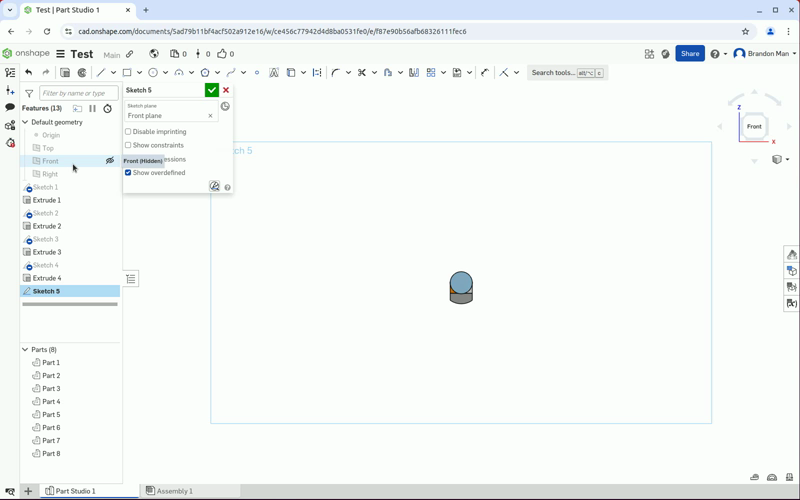
mouse_move(73, 352)
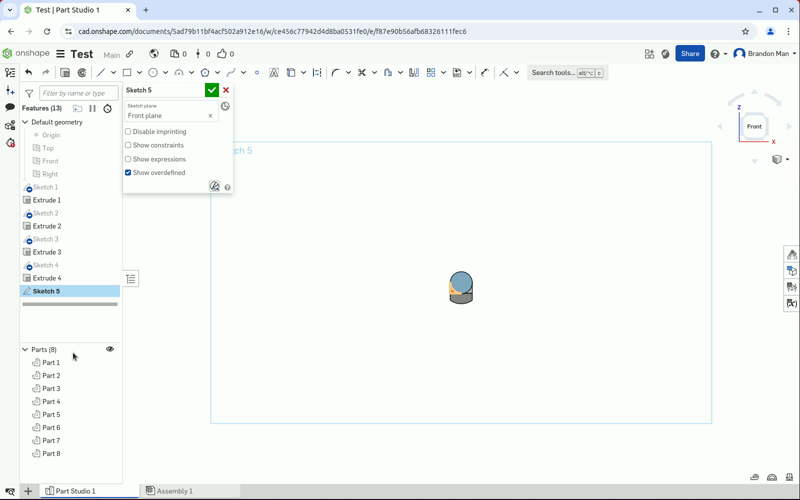
key(y)
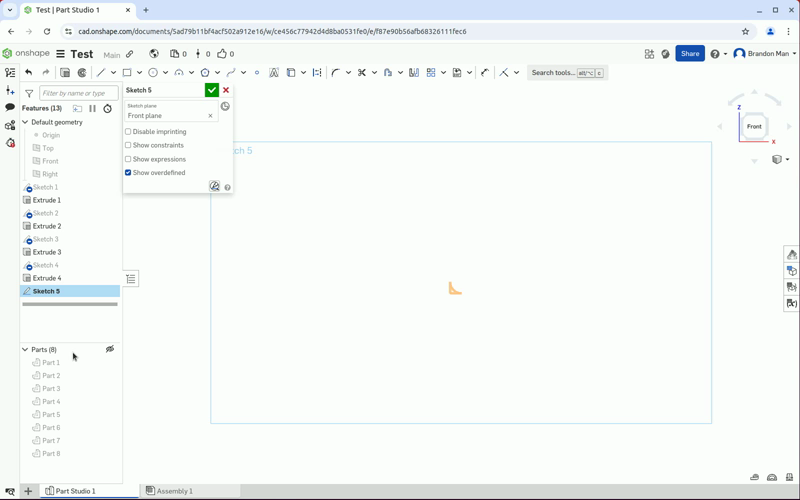
key(l)
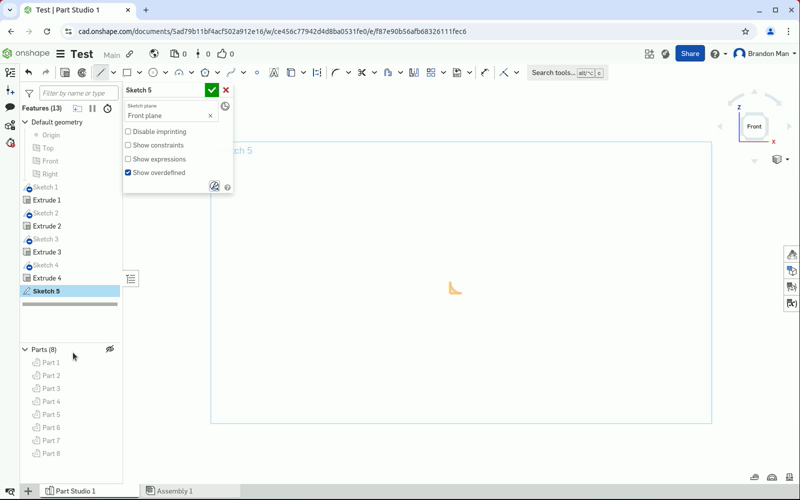
key_down(shift)
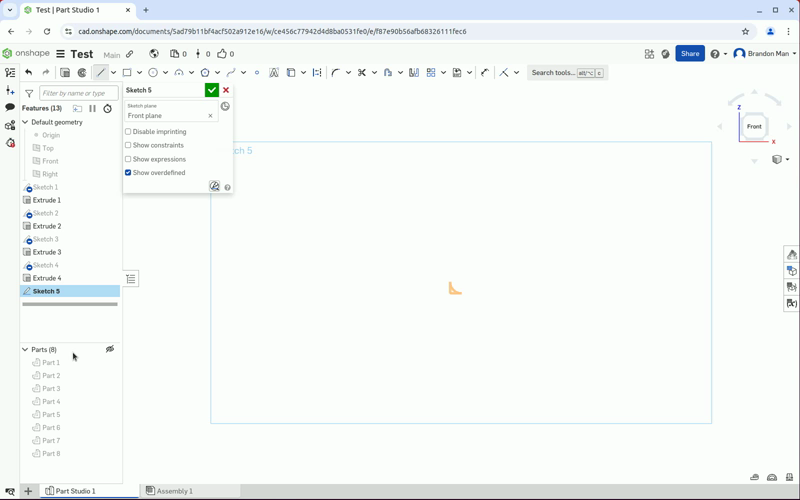
mouse_move(450, 272)
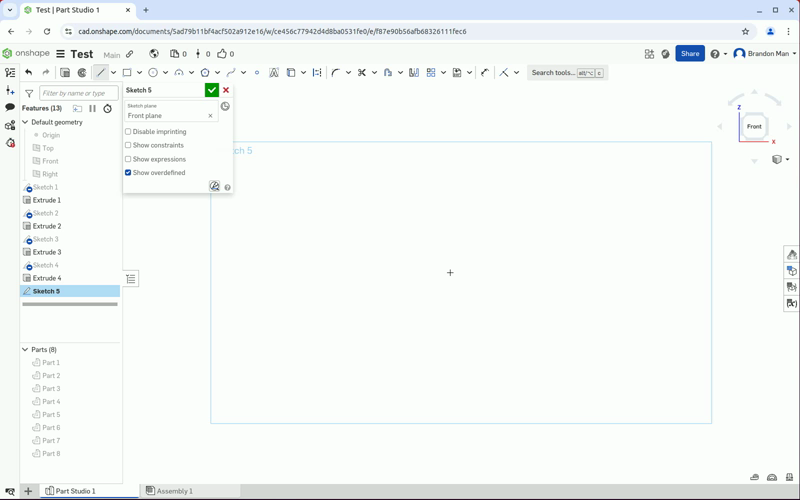
click(450, 272)
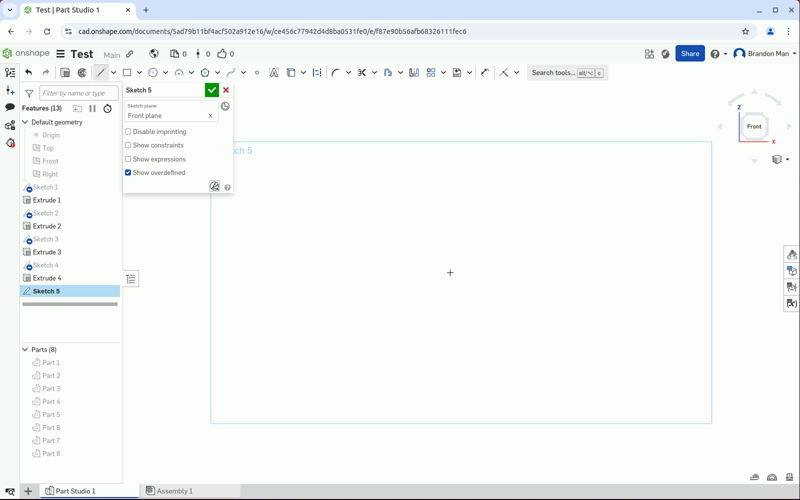
key_up(shift)
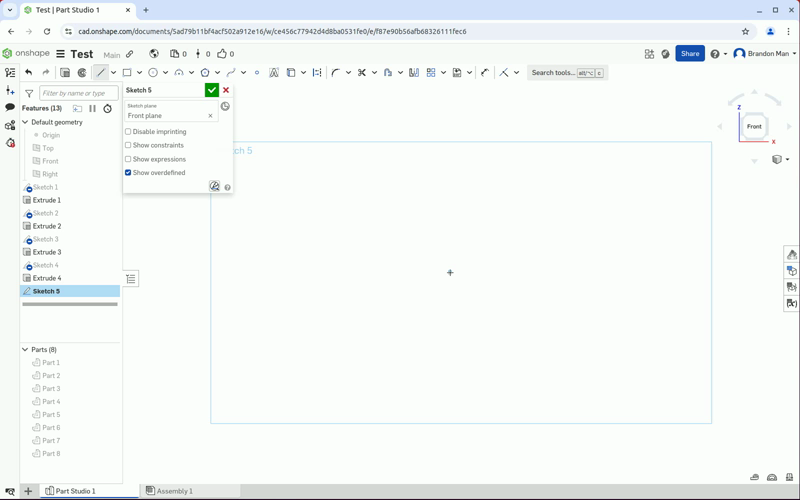
key_down(shift)
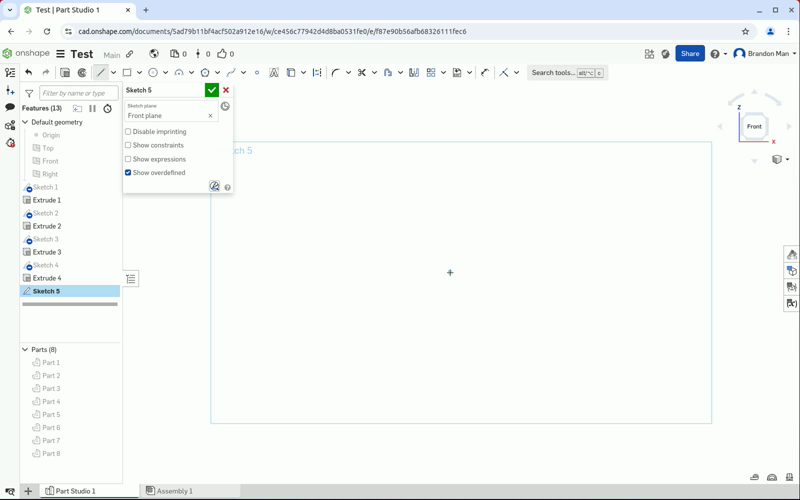
mouse_move(480, 272)
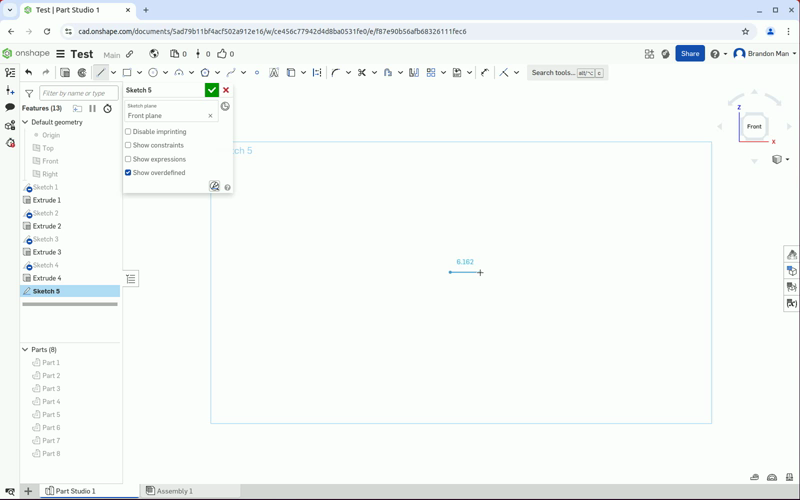
mouse_move(461, 272)
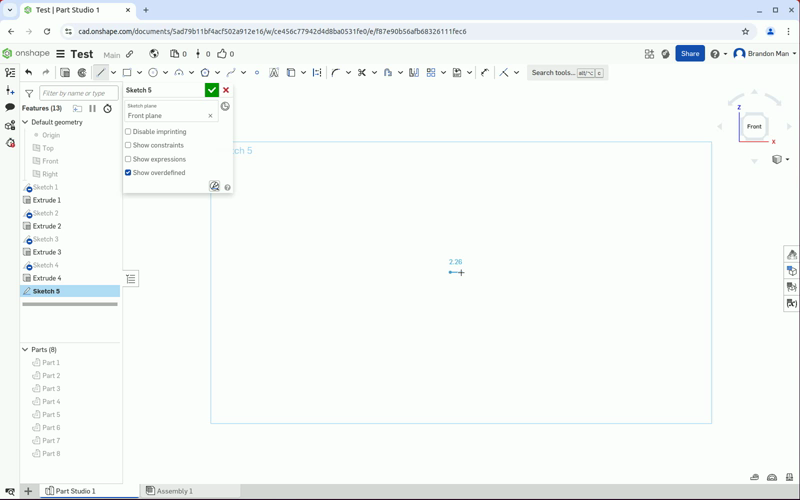
click(461, 272)
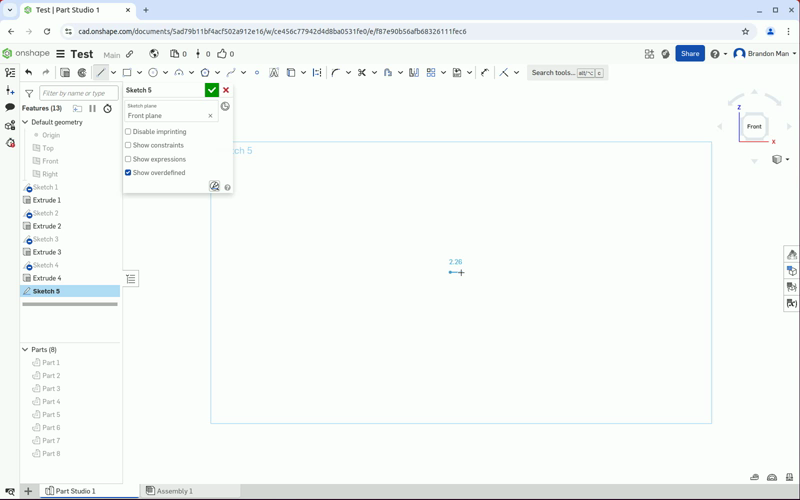
key_up(shift)
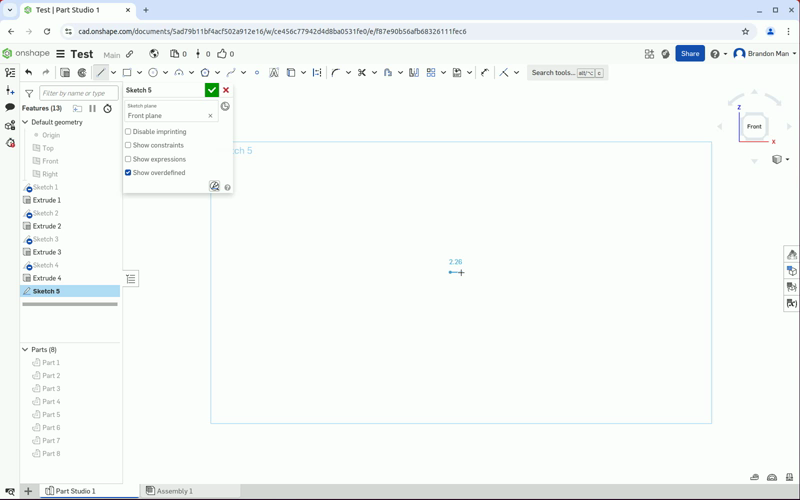
key_down(shift)
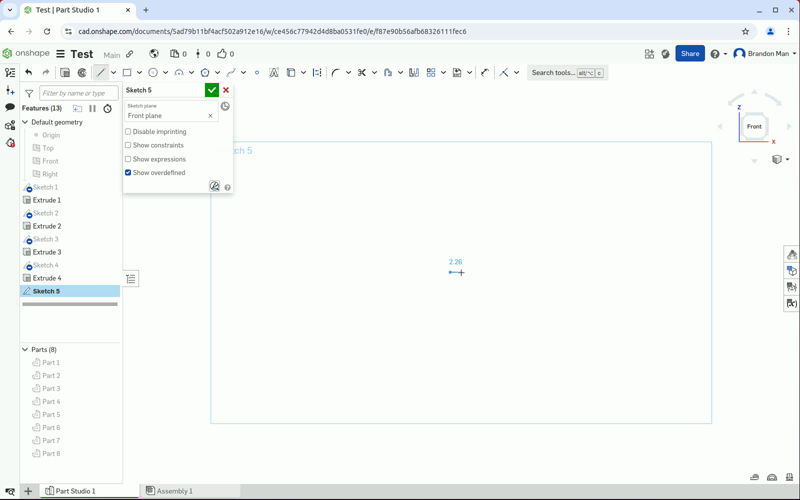
mouse_move(491, 272)
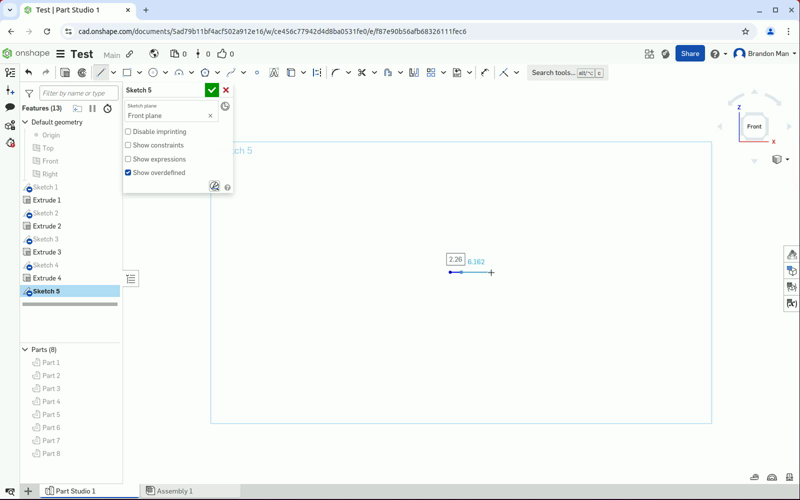
mouse_move(472, 272)
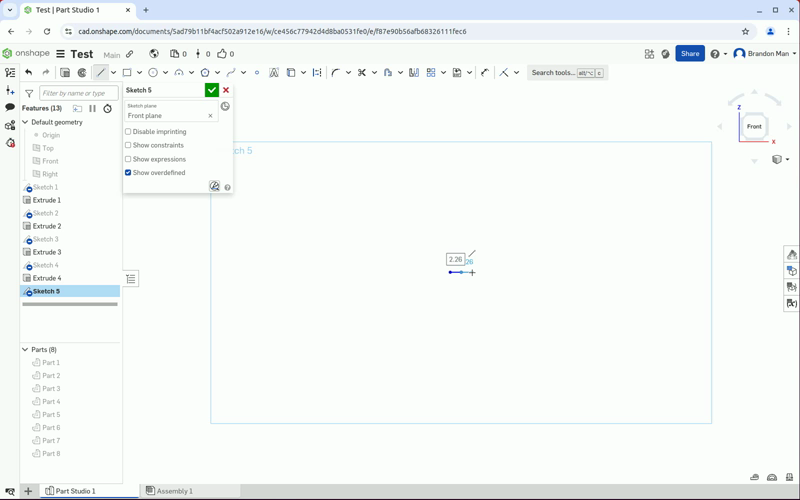
click(472, 272)
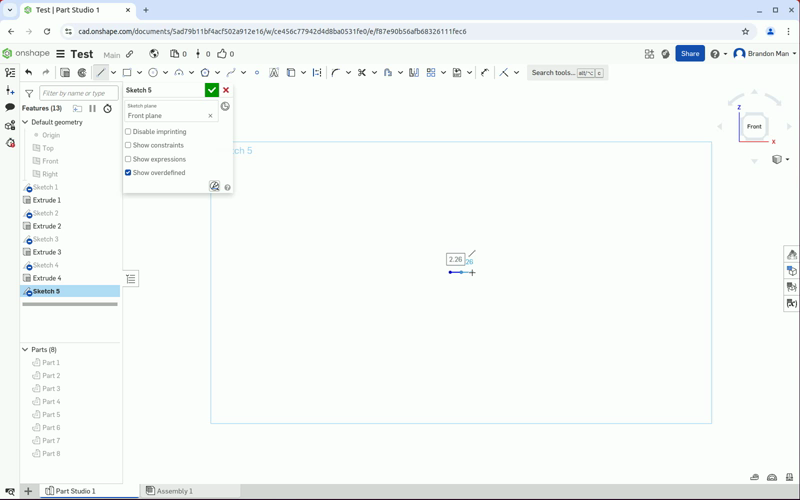
key_up(shift)
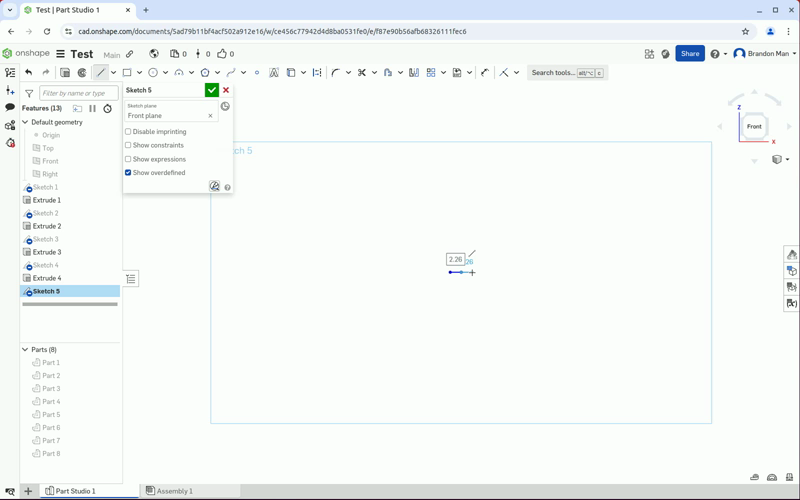
key_down(shift)
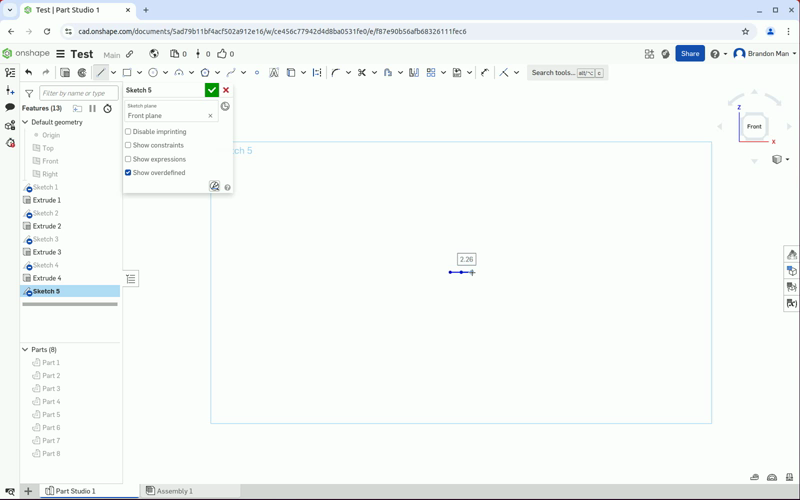
mouse_move(502, 272)
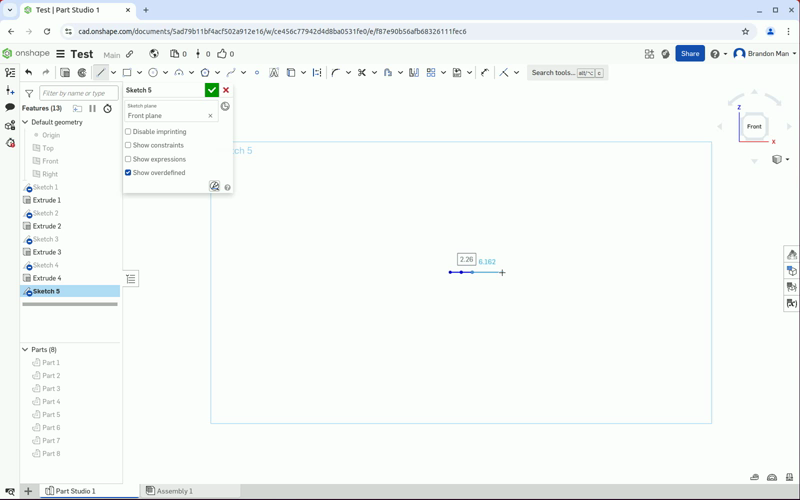
mouse_move(472, 265)
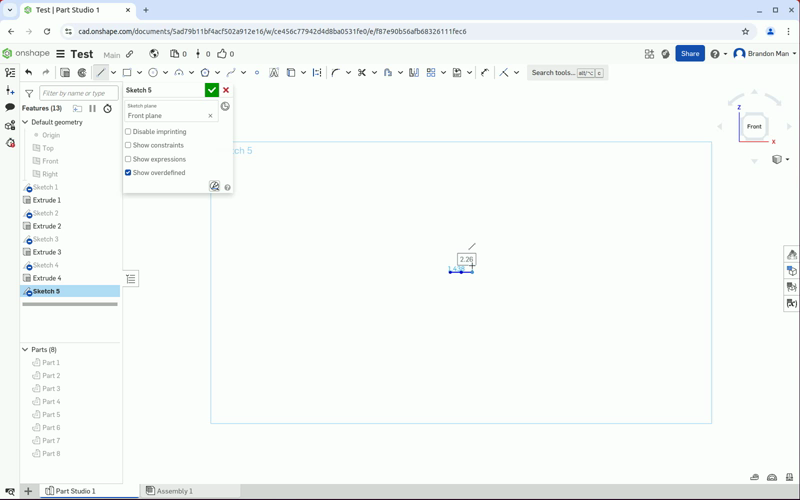
scroll(6)
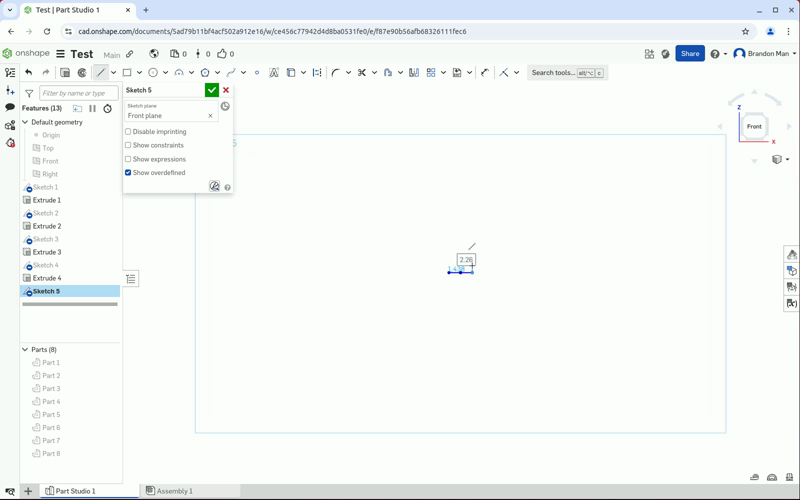
scroll(6)
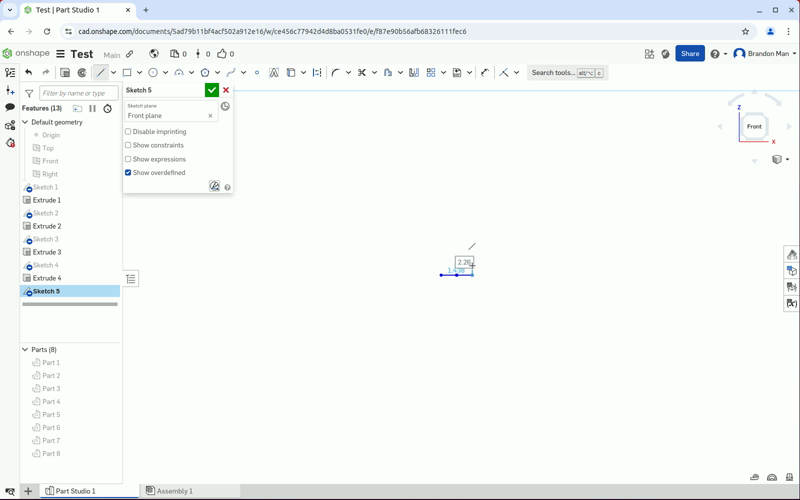
scroll(6)
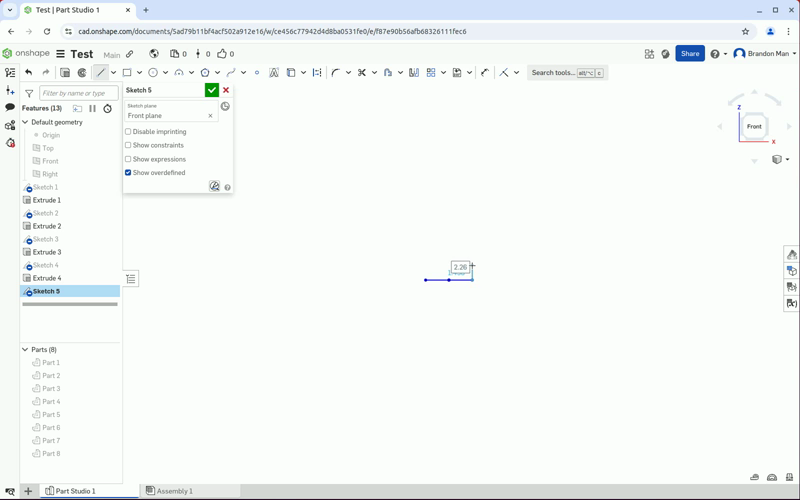
scroll(6)
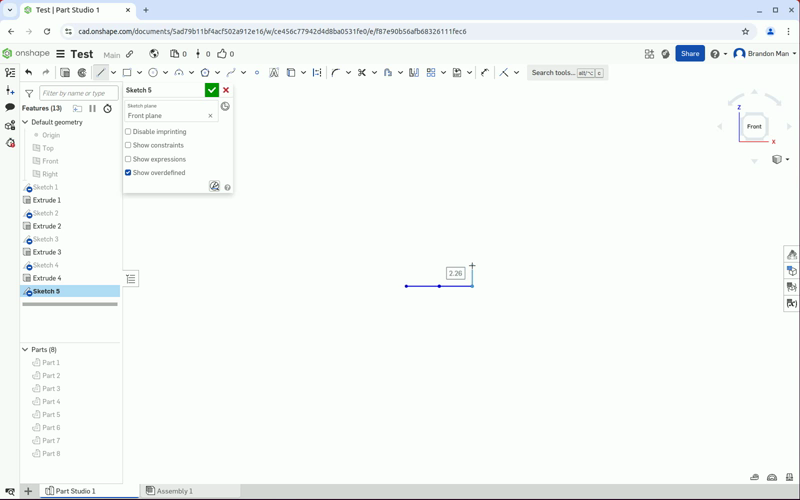
scroll(6)
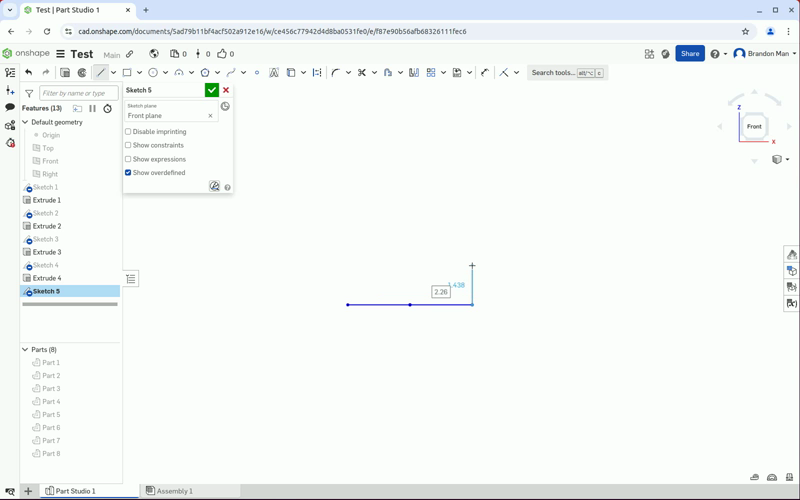
scroll(6)
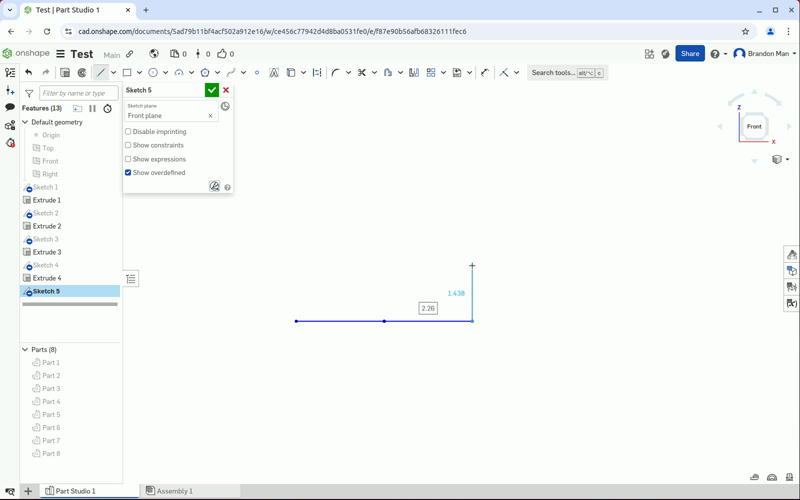
scroll(6)
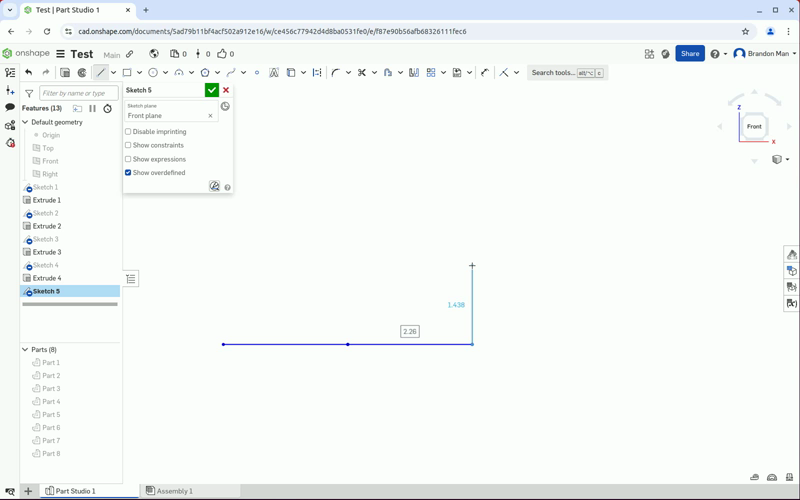
click(472, 265)
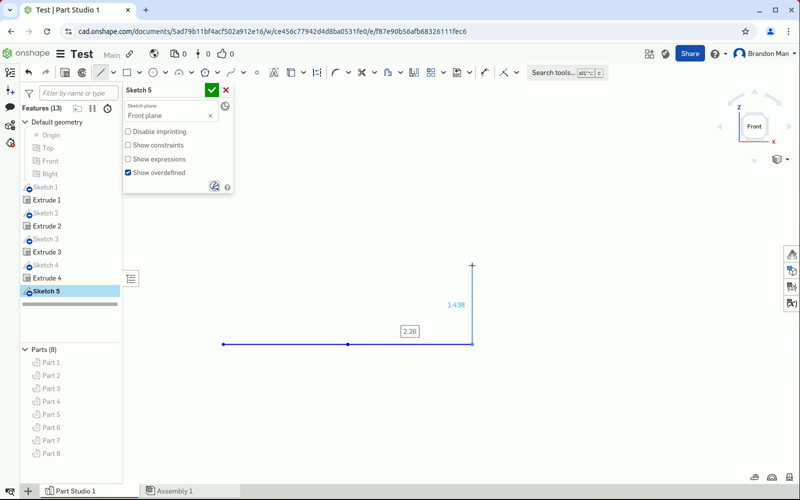
scroll(-6)
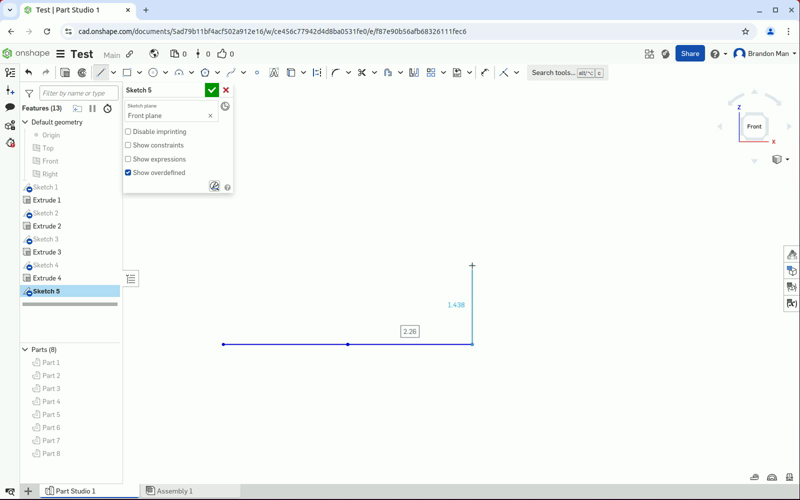
scroll(-6)
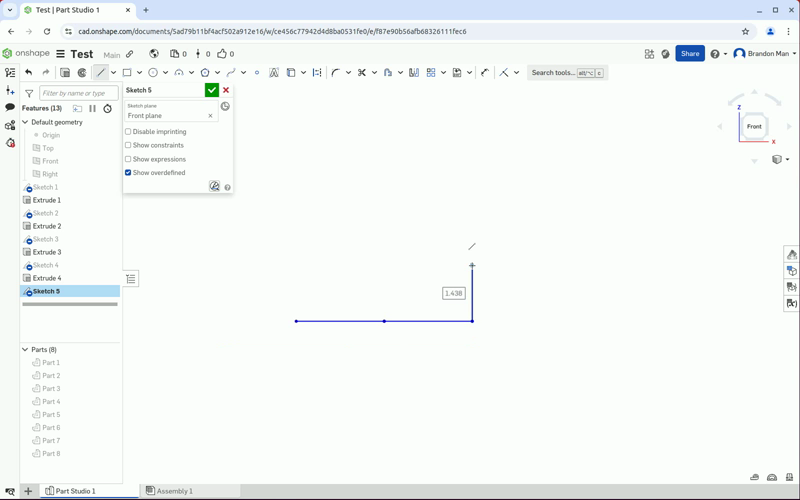
scroll(-6)
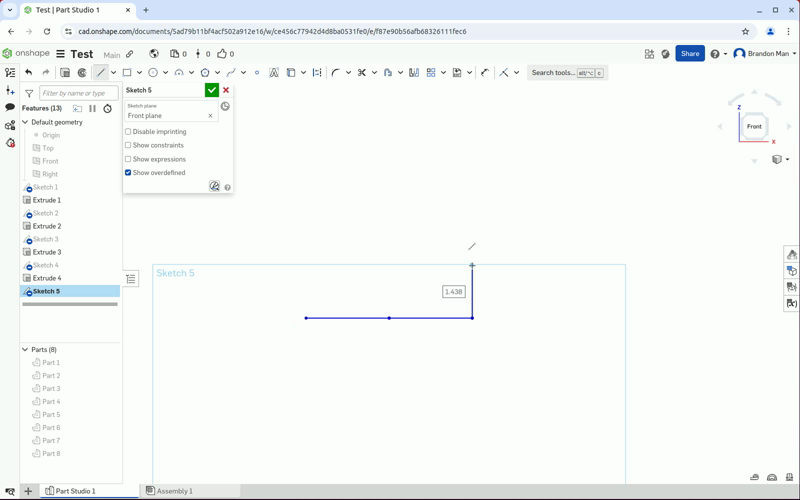
scroll(-6)
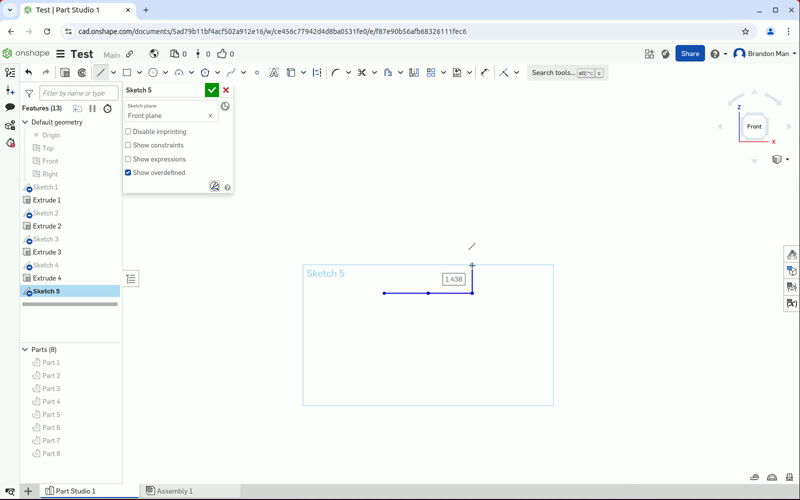
scroll(-6)
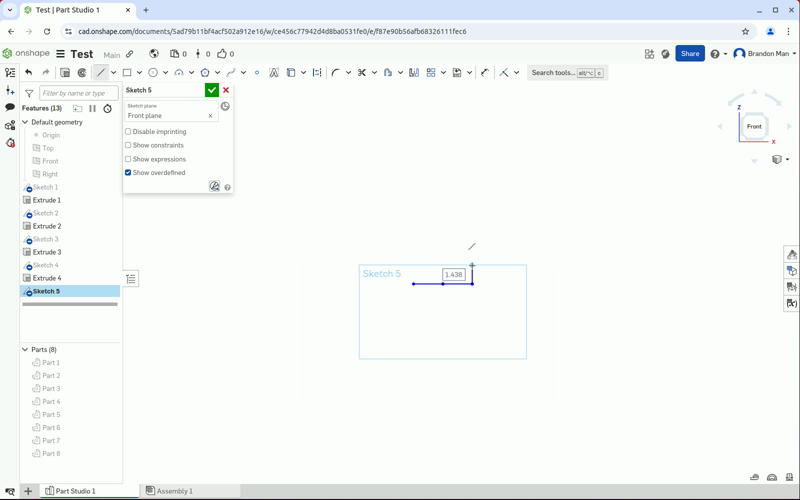
scroll(-6)
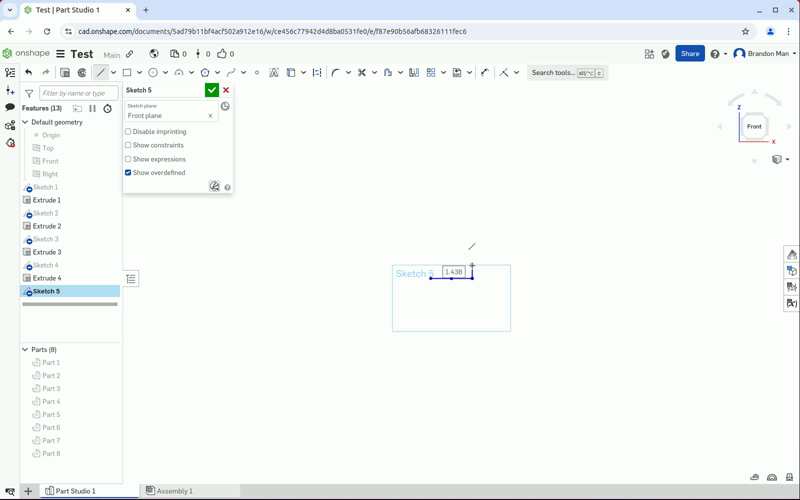
scroll(-6)
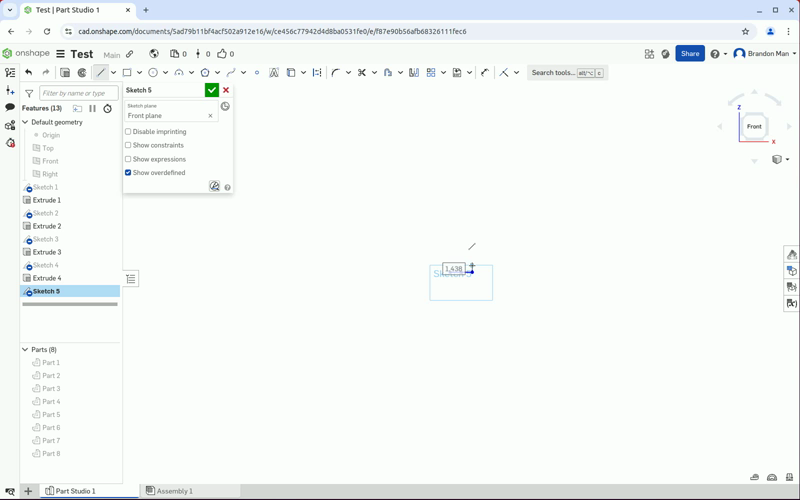
key_up(shift)
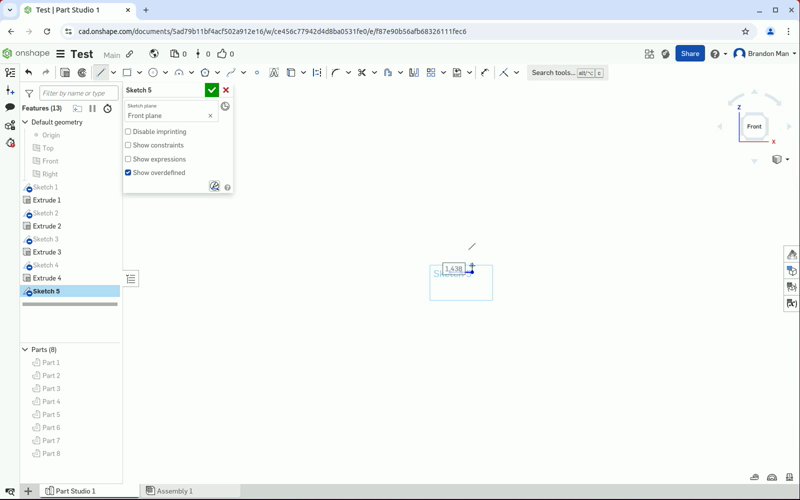
key(esc)
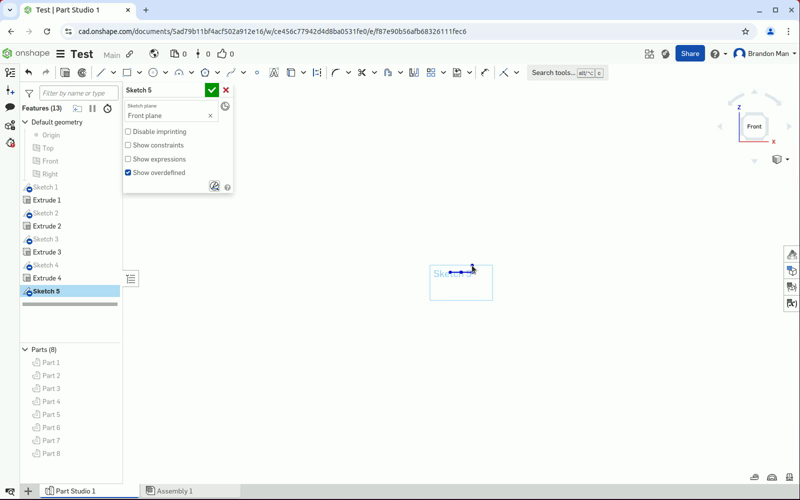
key(a)
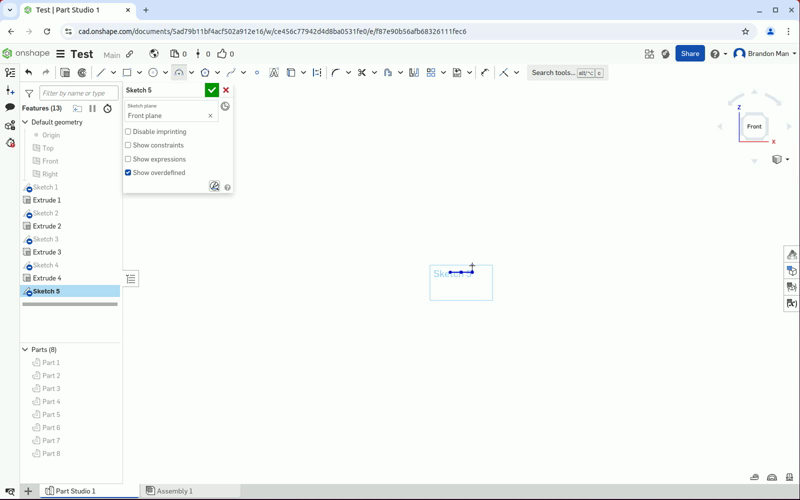
mouse_move(472, 265)
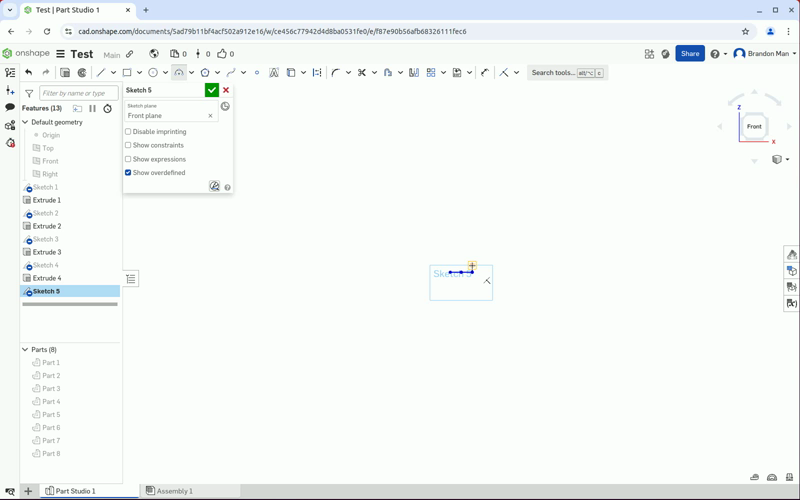
click(472, 265)
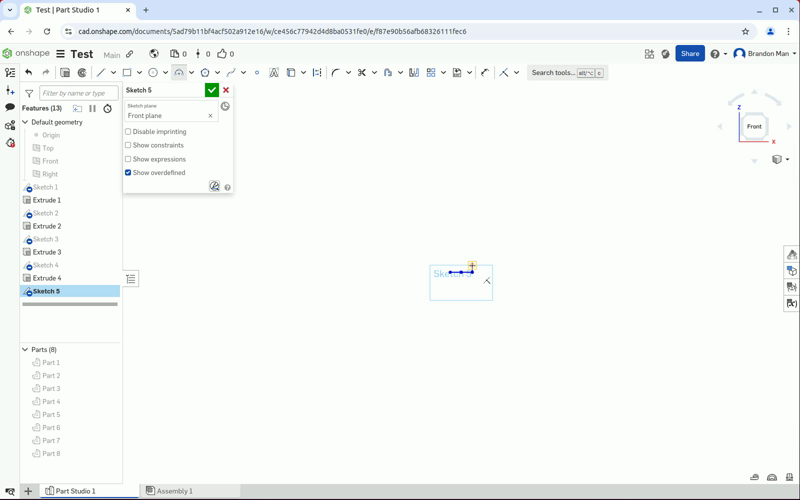
key_down(shift)
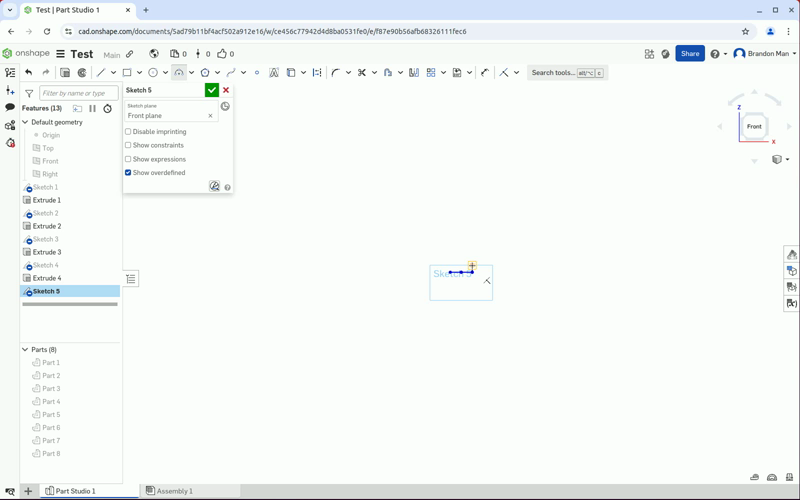
mouse_move(450, 265)
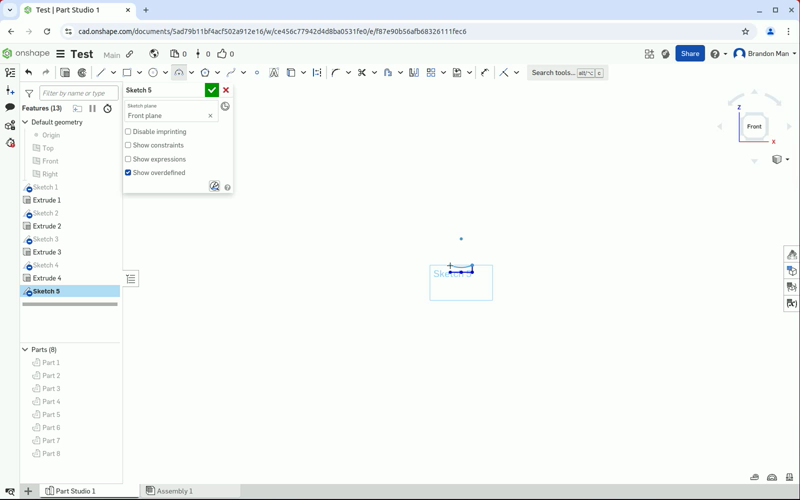
click(450, 265)
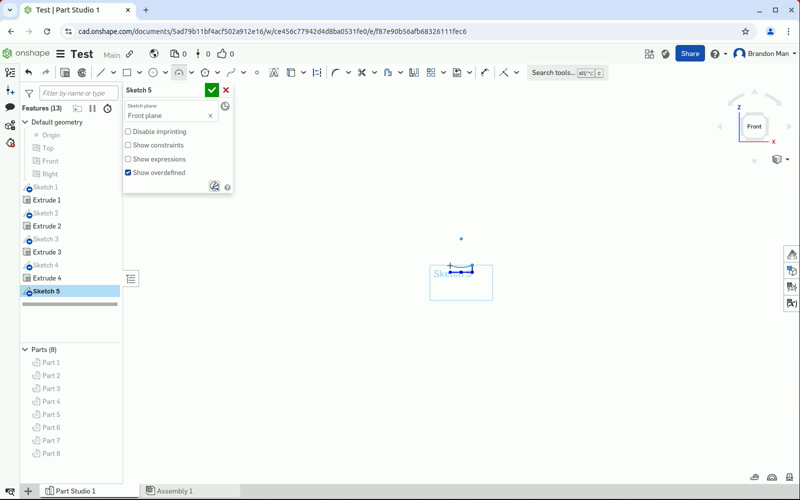
mouse_move(461, 262)
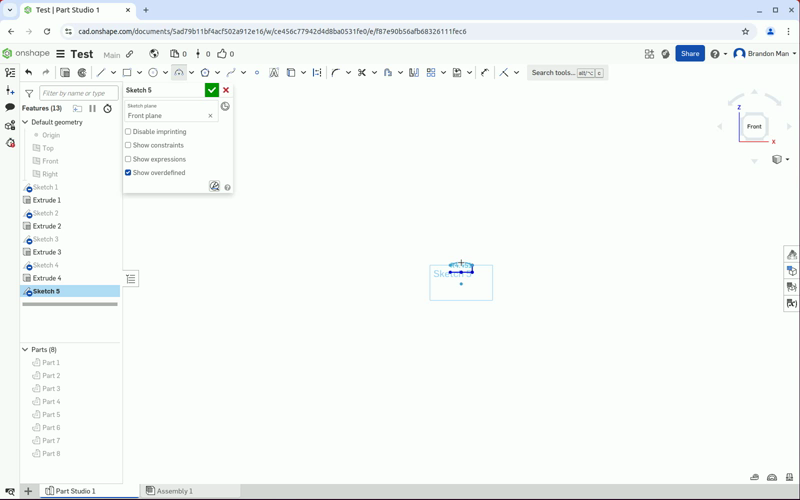
click(461, 262)
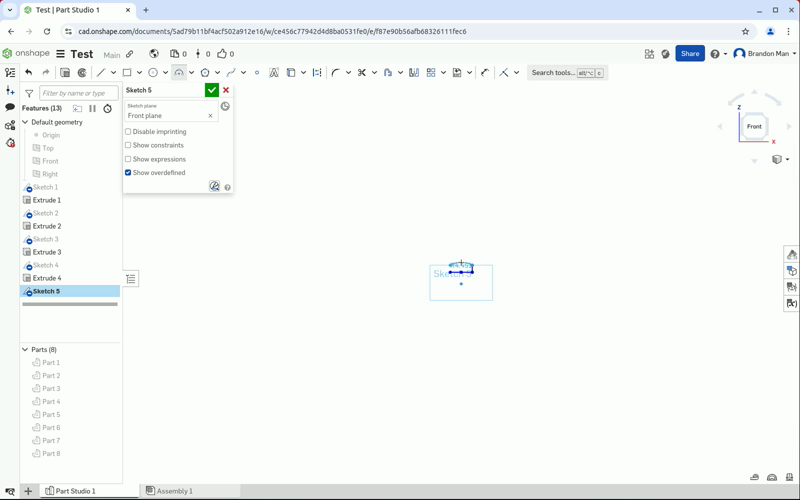
key_up(shift)
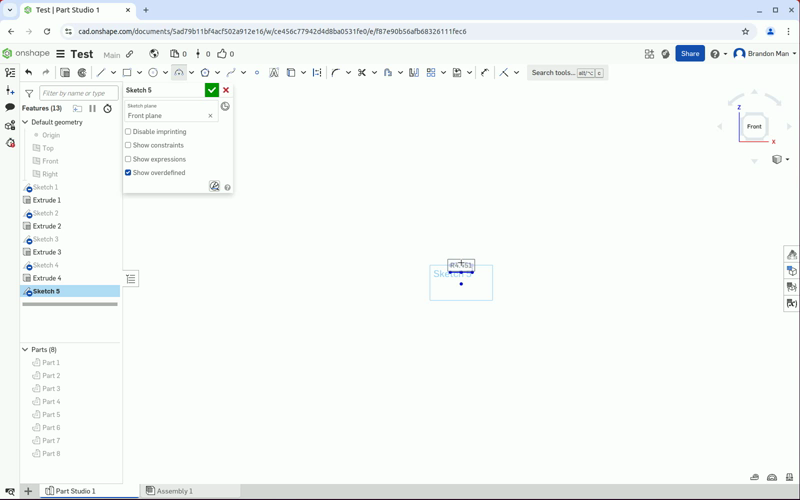
key(esc)
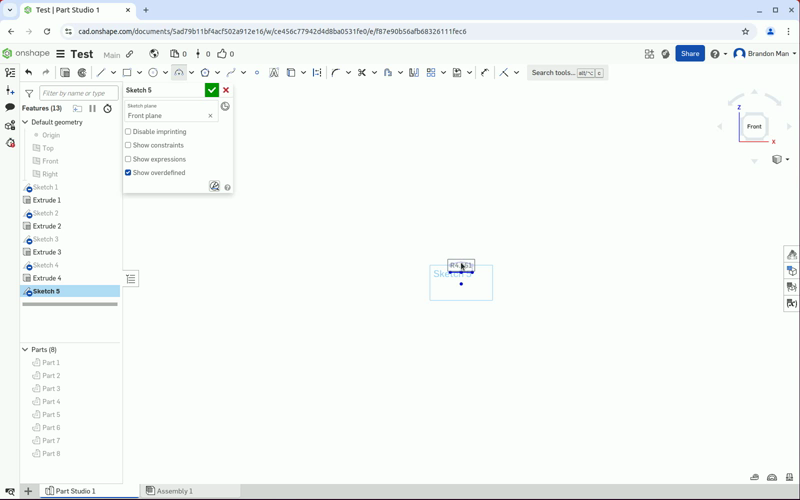
key(l)
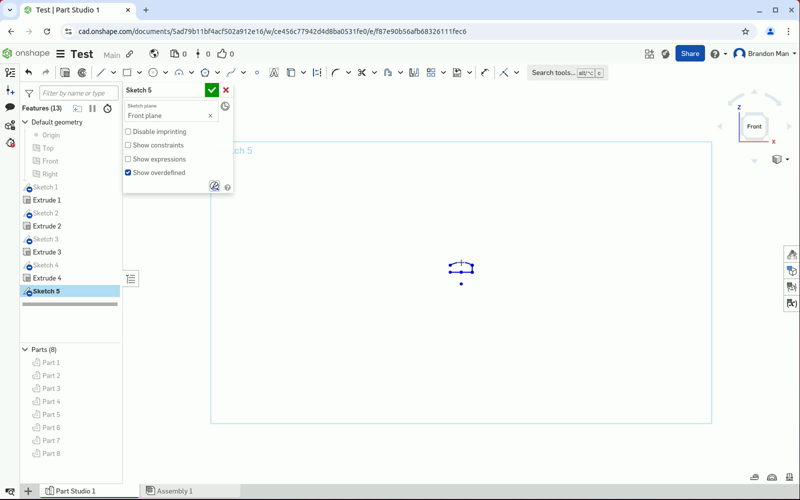
mouse_move(450, 265)
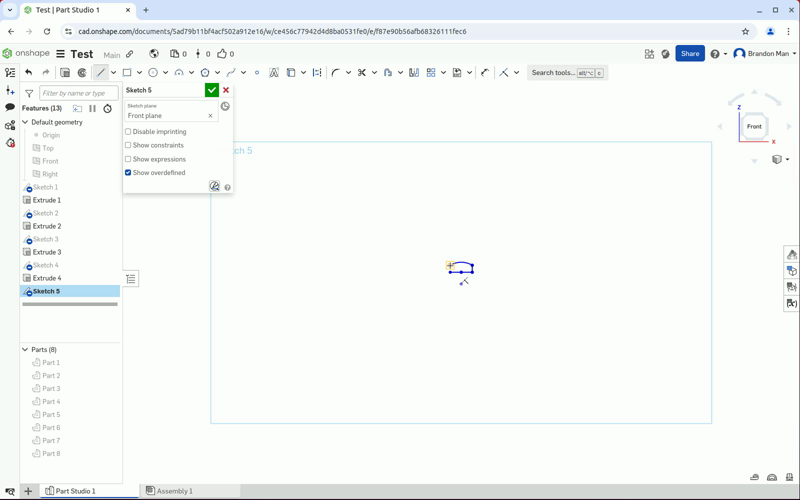
click(450, 265)
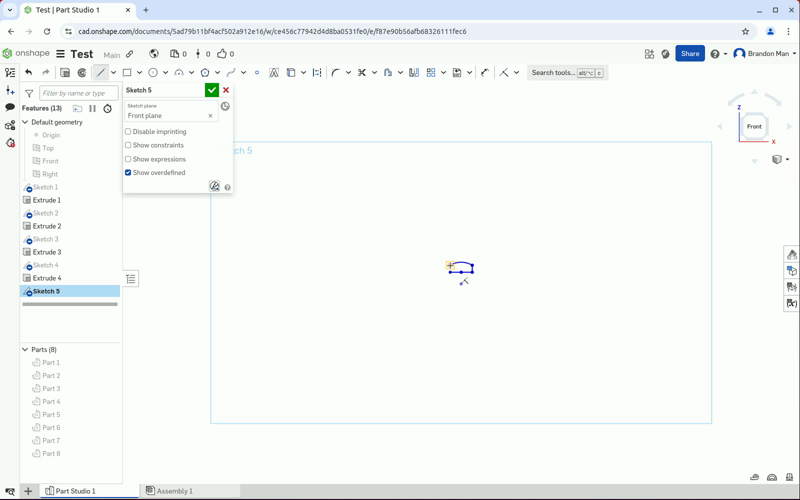
mouse_move(480, 265)
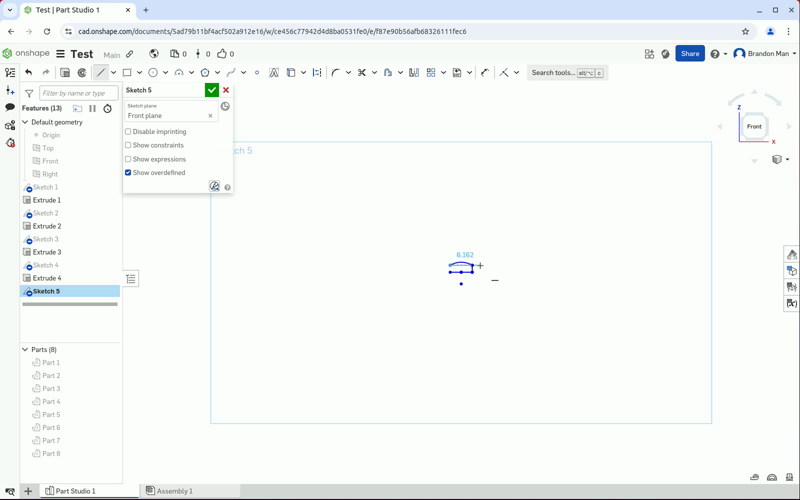
key_down(shift)
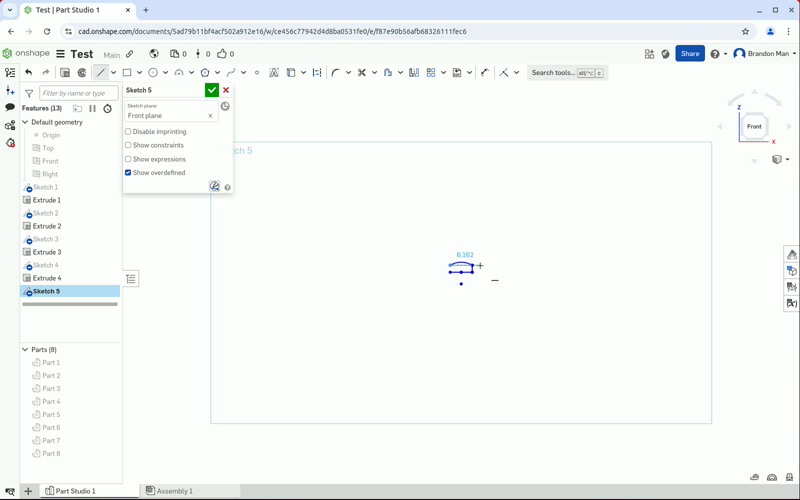
mouse_move(450, 272)
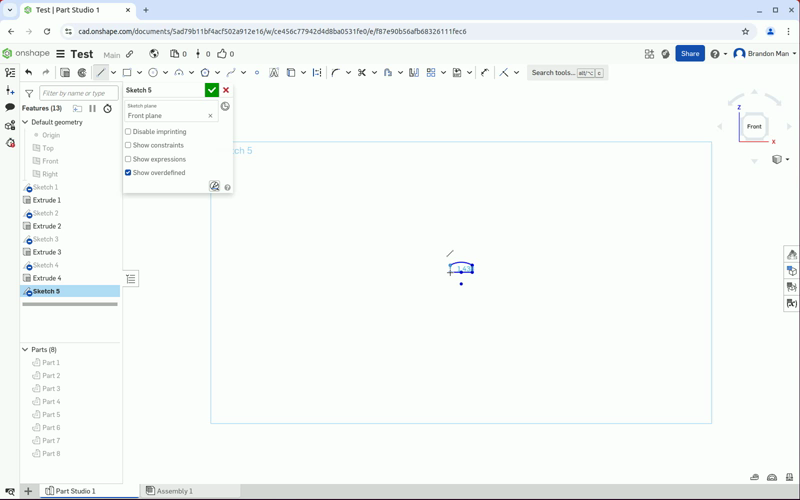
scroll(6)
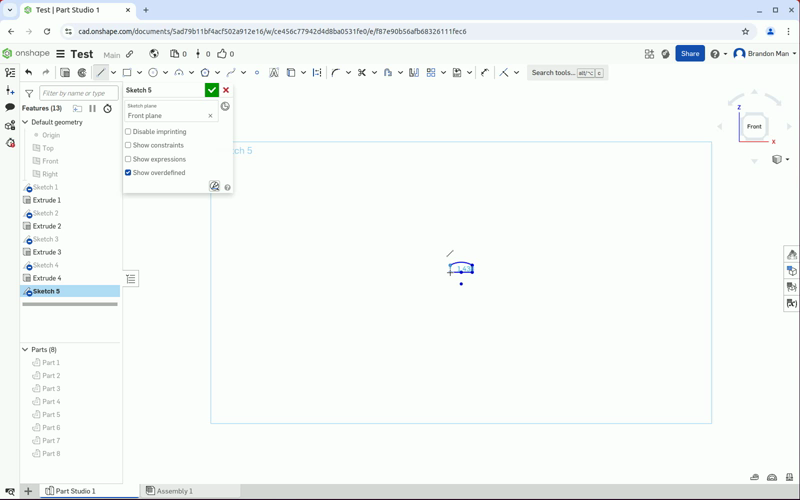
scroll(6)
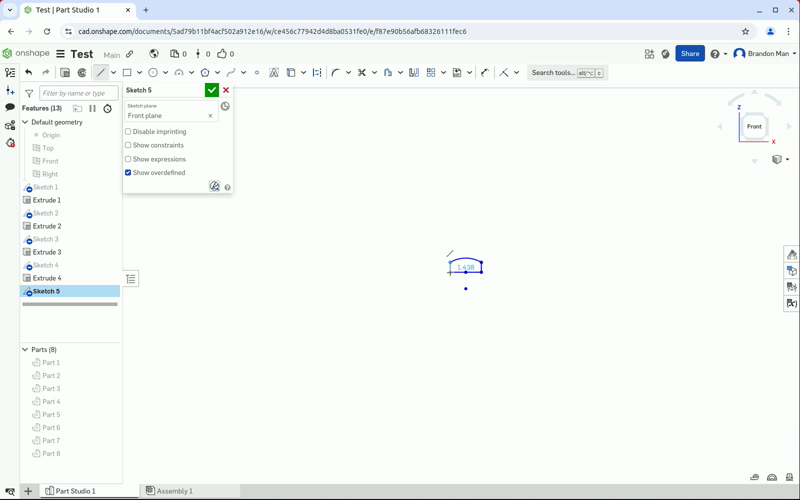
scroll(6)
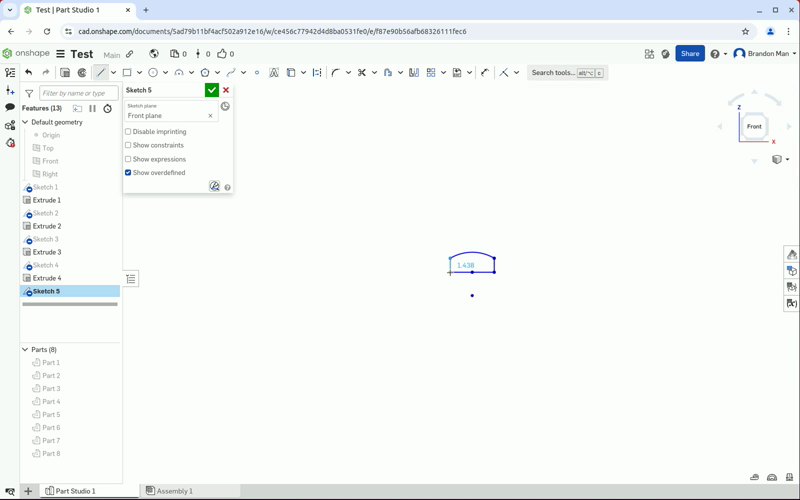
scroll(6)
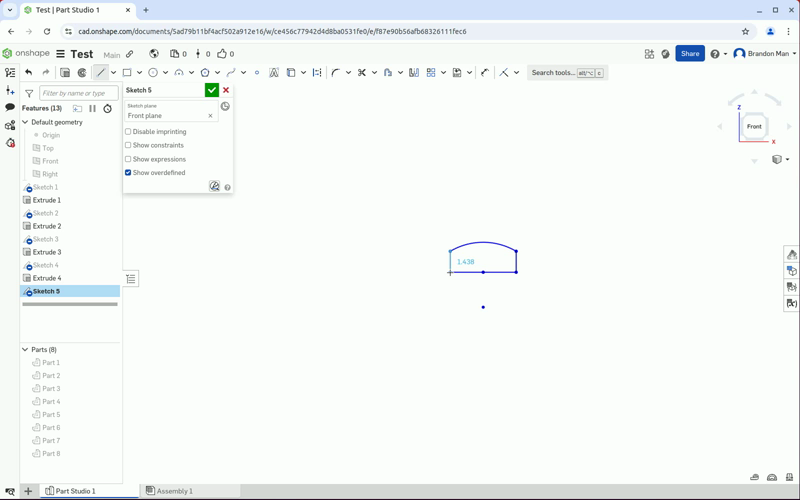
scroll(6)
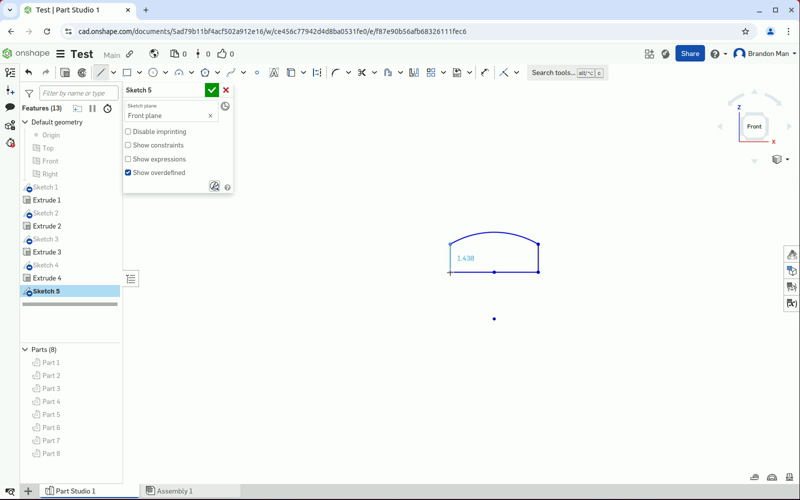
scroll(6)
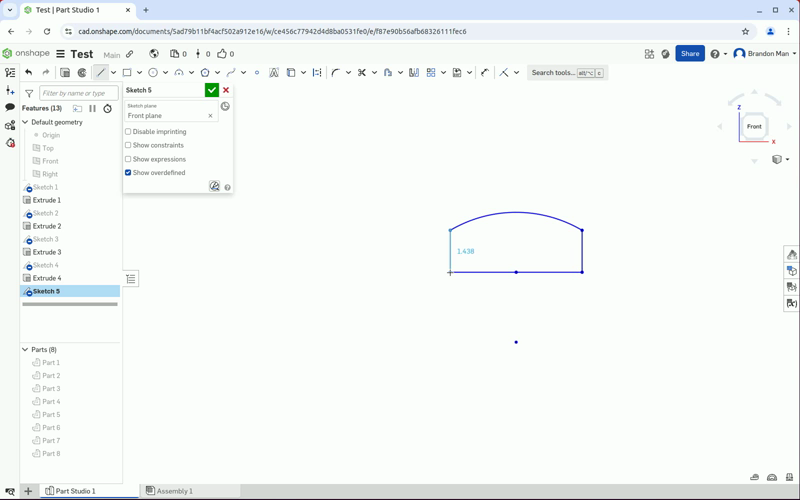
scroll(6)
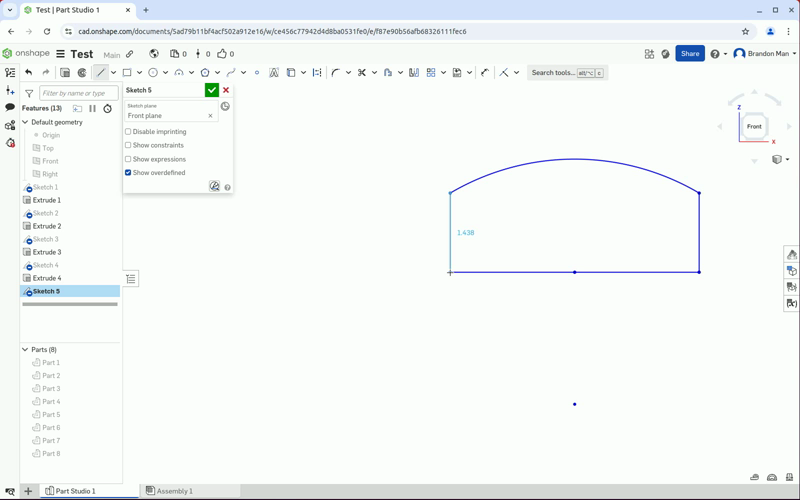
key_up(shift)
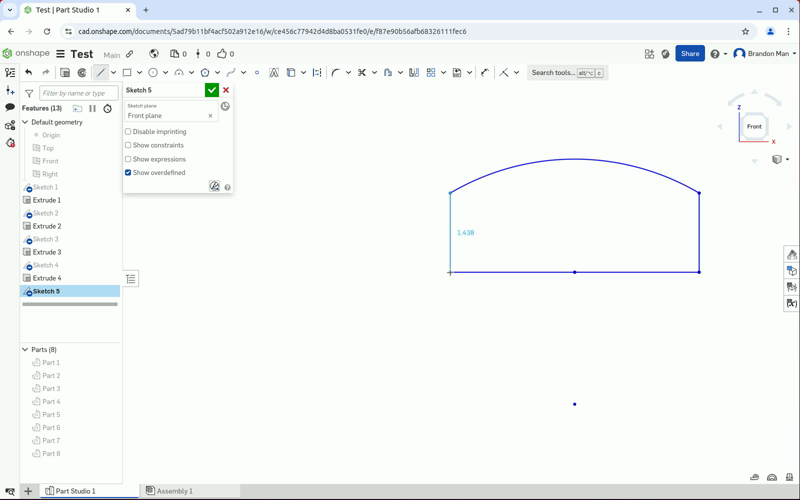
click(450, 272)
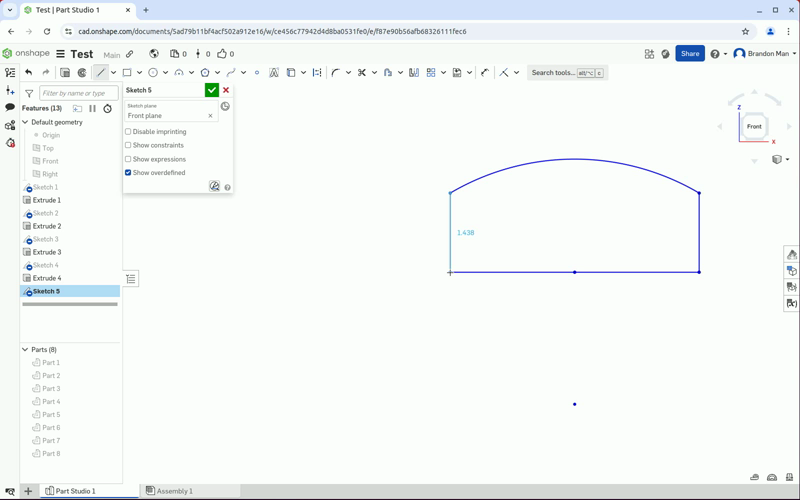
scroll(-6)
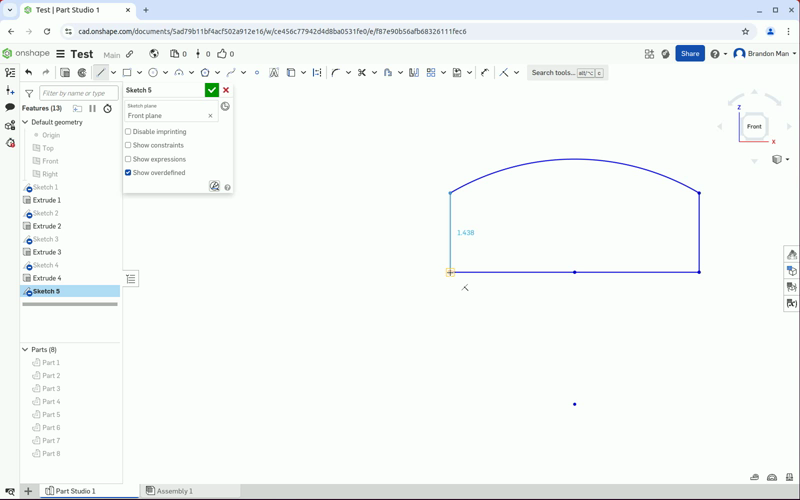
scroll(-6)
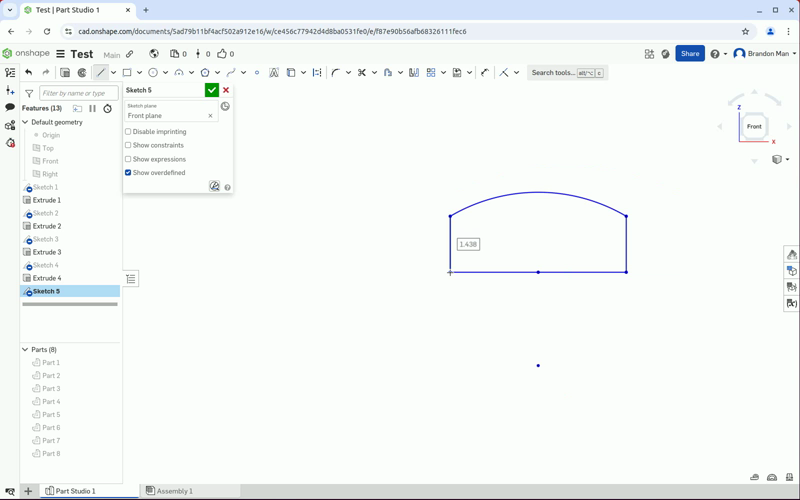
scroll(-6)
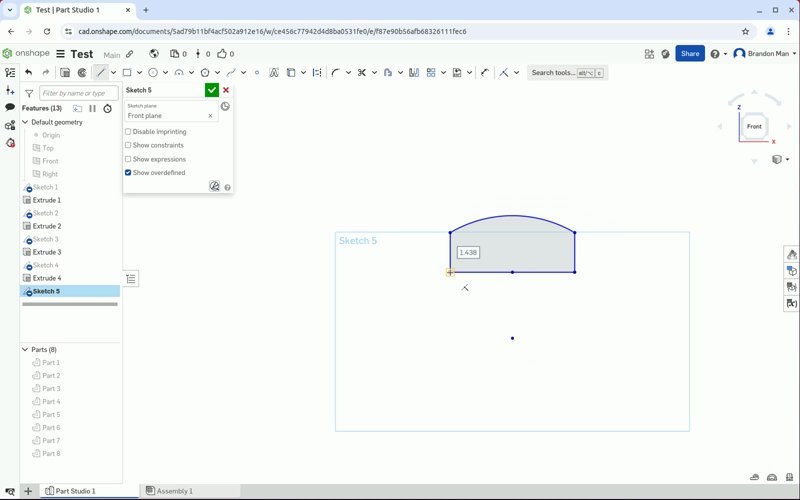
scroll(-6)
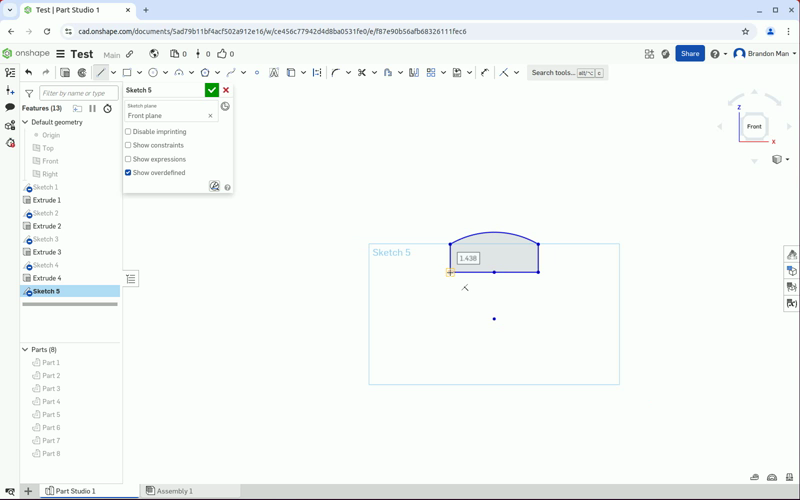
scroll(-6)
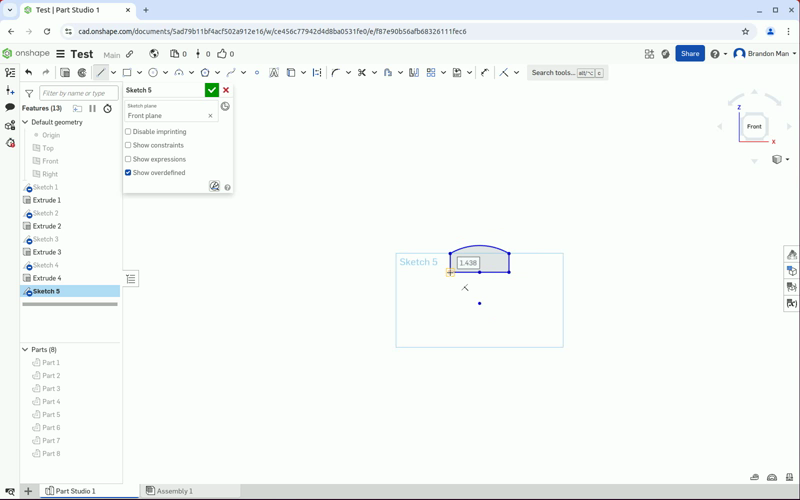
scroll(-6)
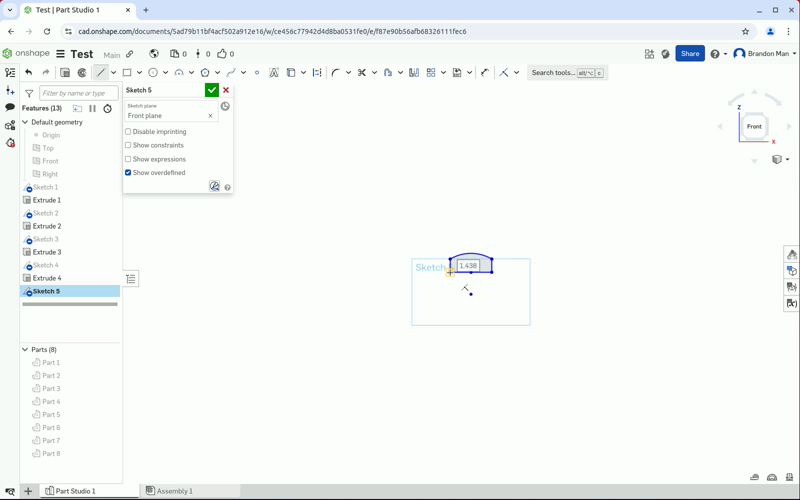
scroll(-6)
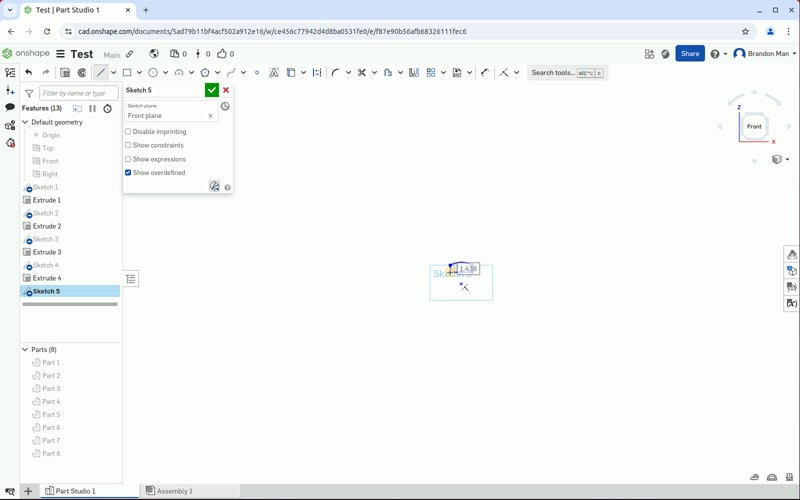
key(esc)
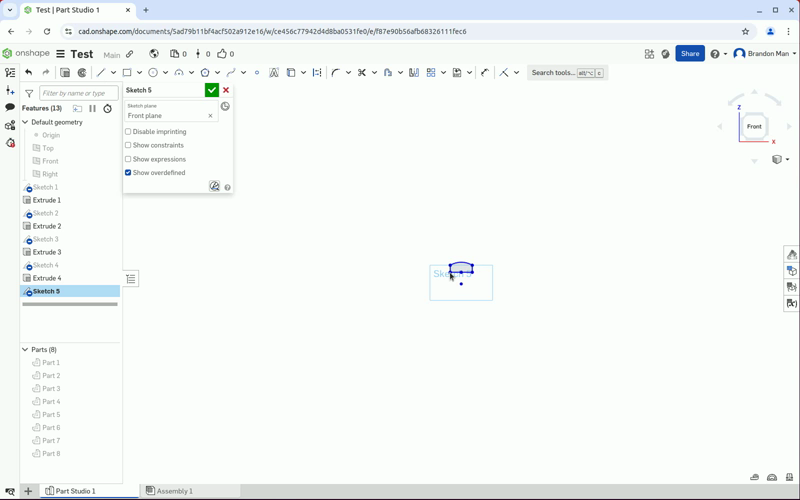
mouse_move(452, 272)
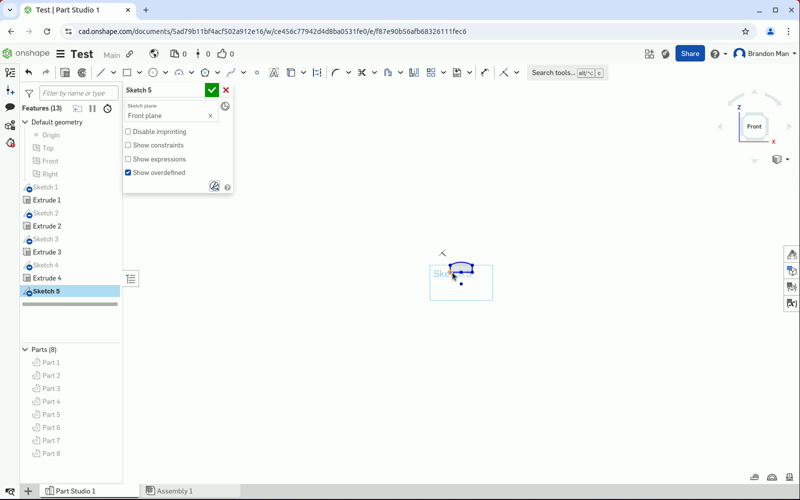
scroll(6)
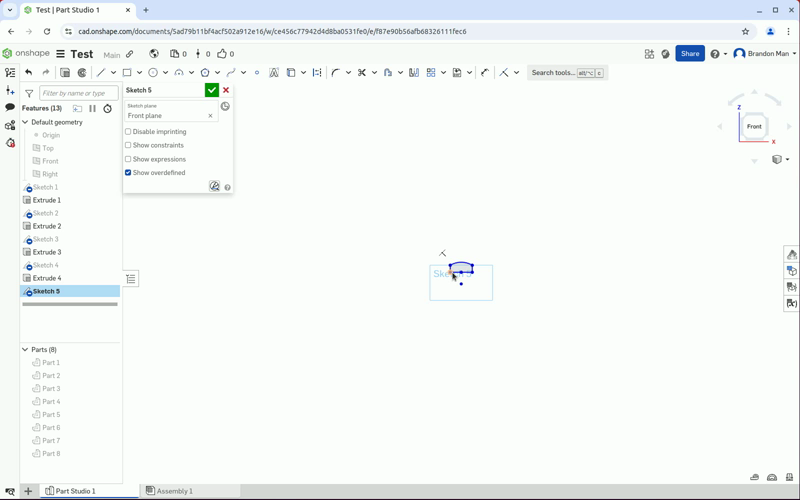
scroll(6)
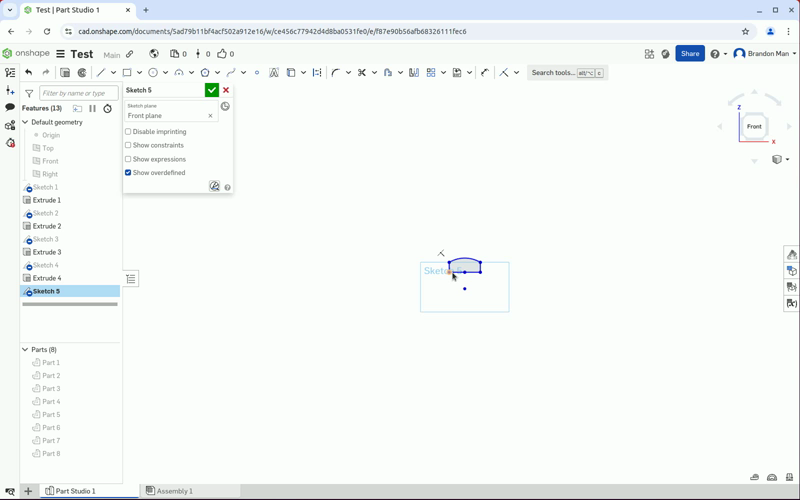
scroll(6)
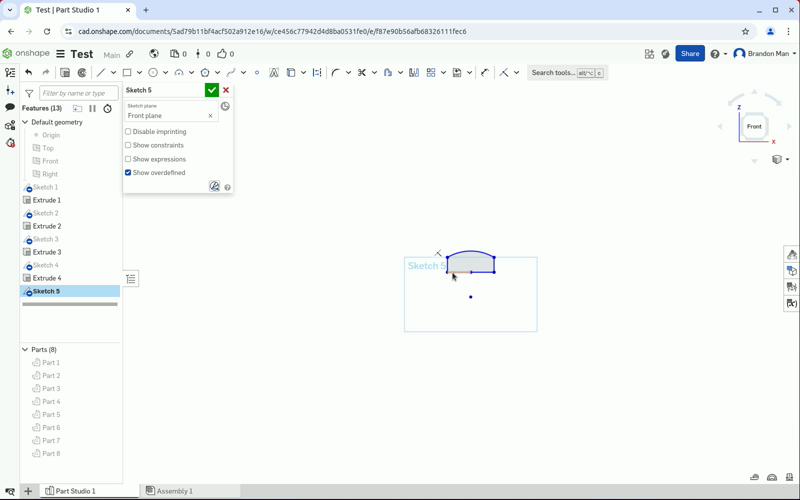
scroll(6)
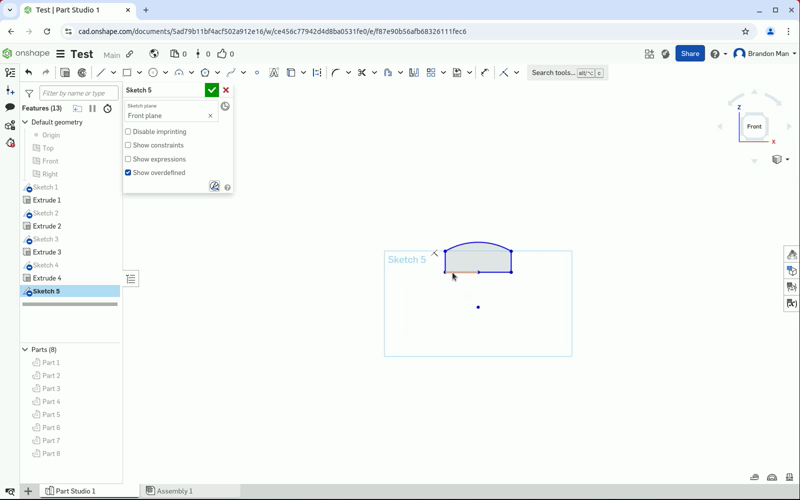
scroll(6)
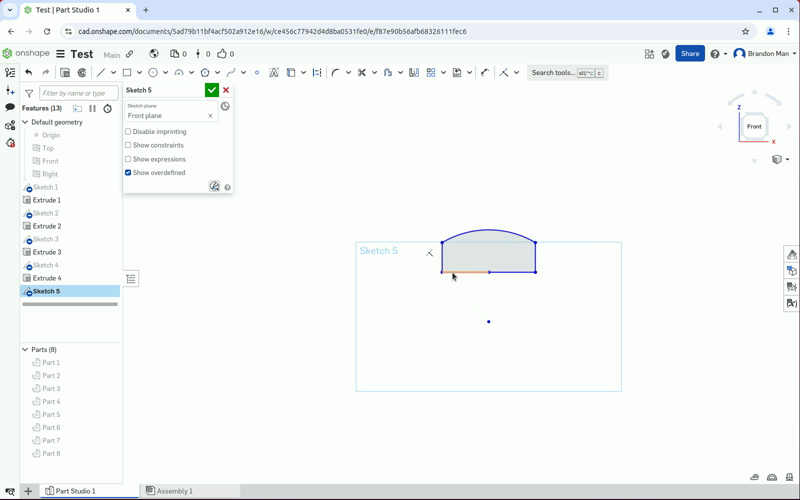
scroll(6)
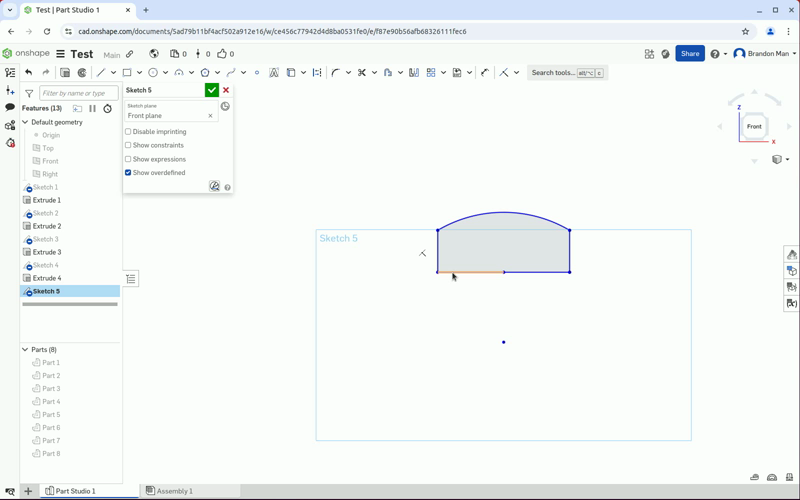
scroll(6)
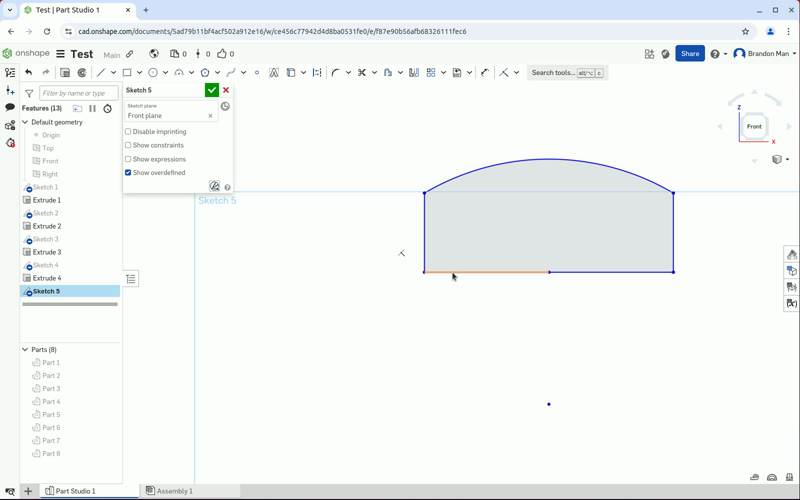
click(452, 272)
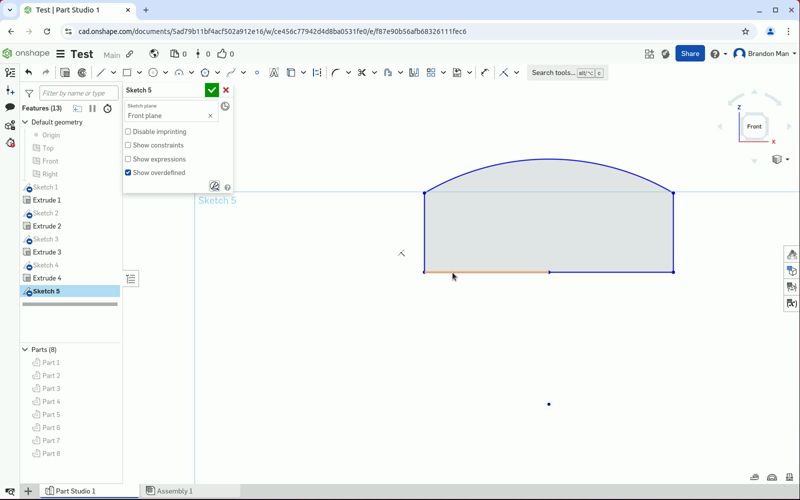
scroll(-6)
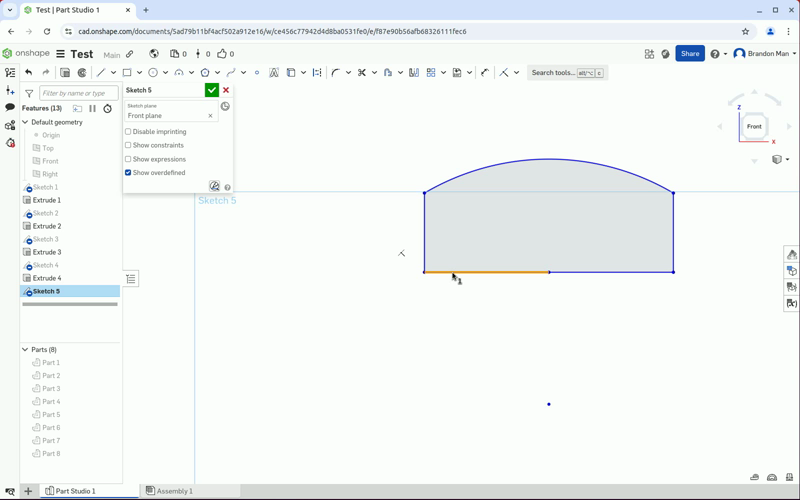
scroll(-6)
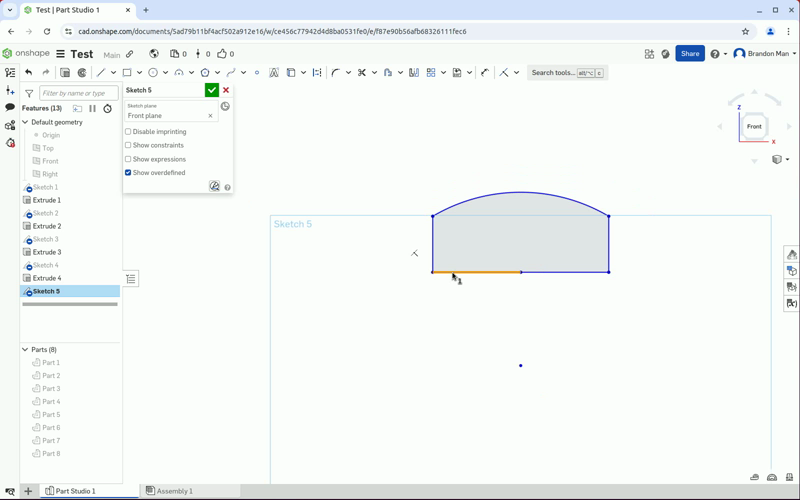
scroll(-6)
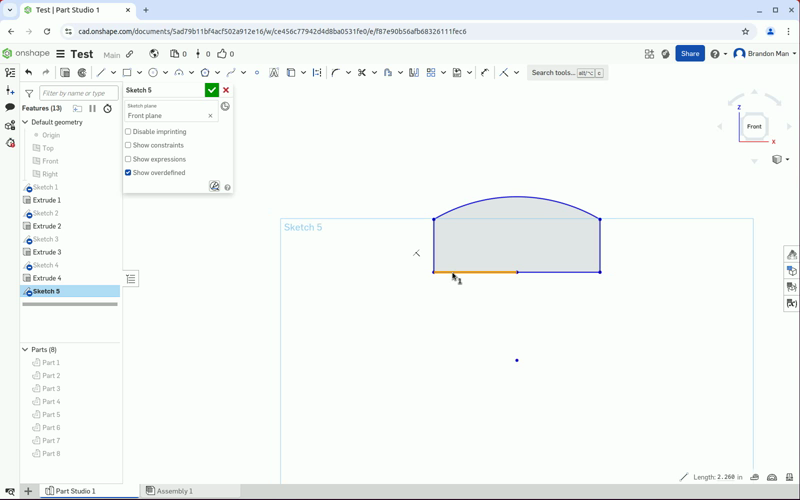
scroll(-6)
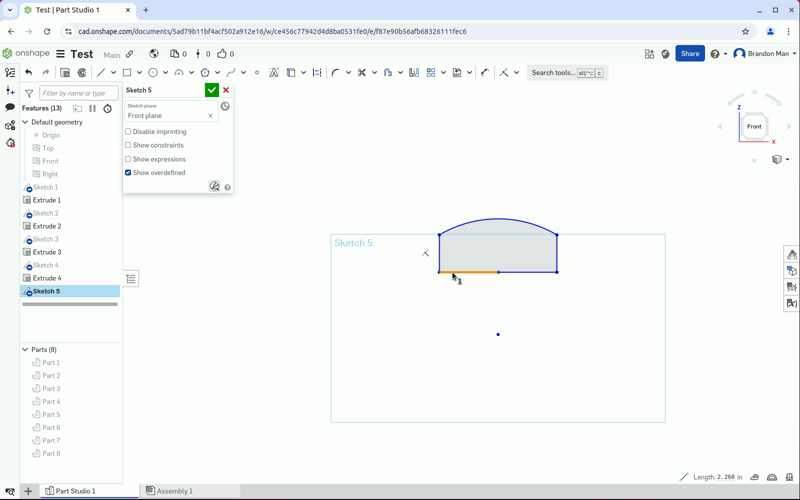
scroll(-6)
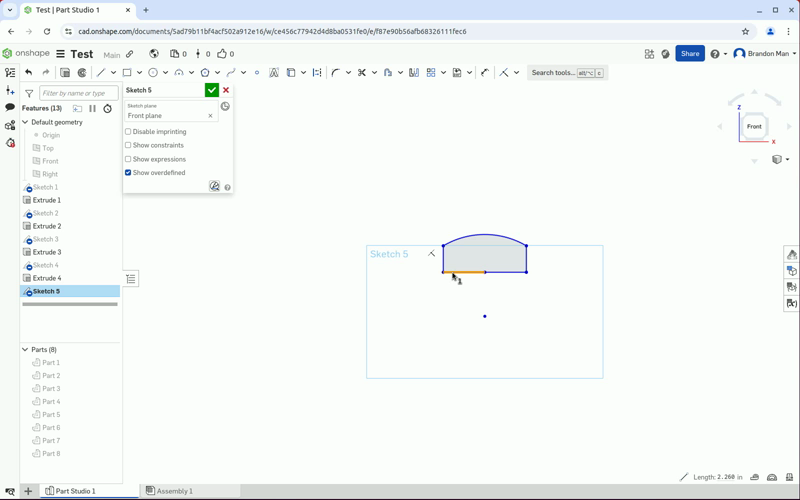
scroll(-6)
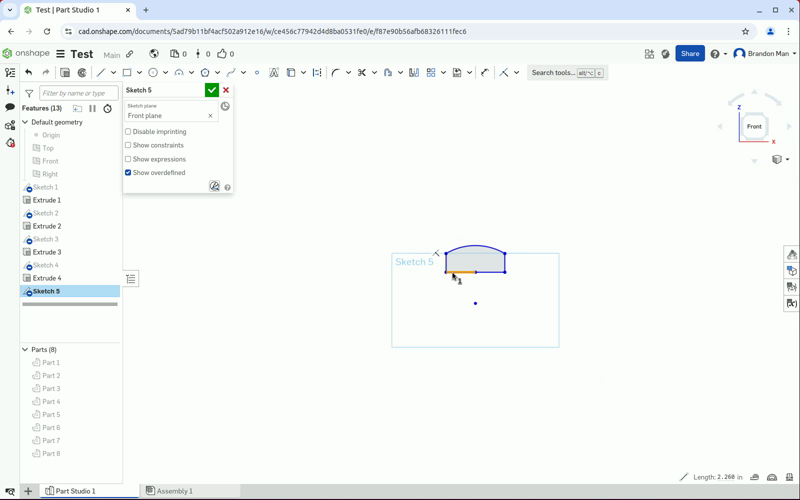
scroll(-6)
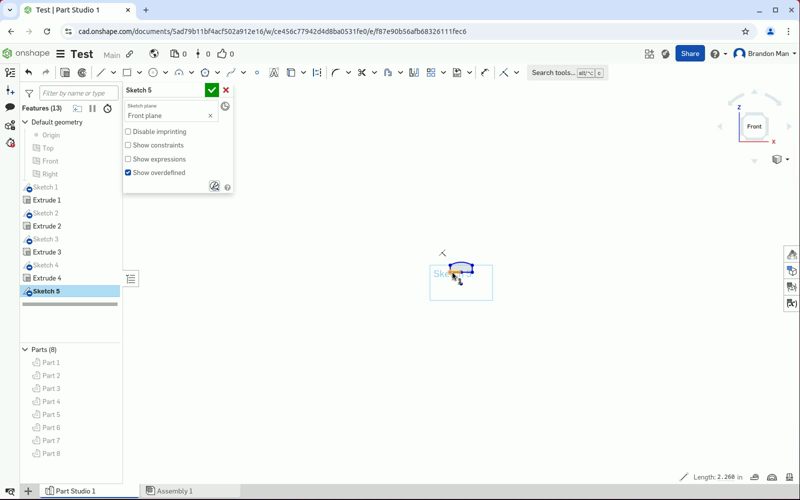
mouse_move(73, 352)
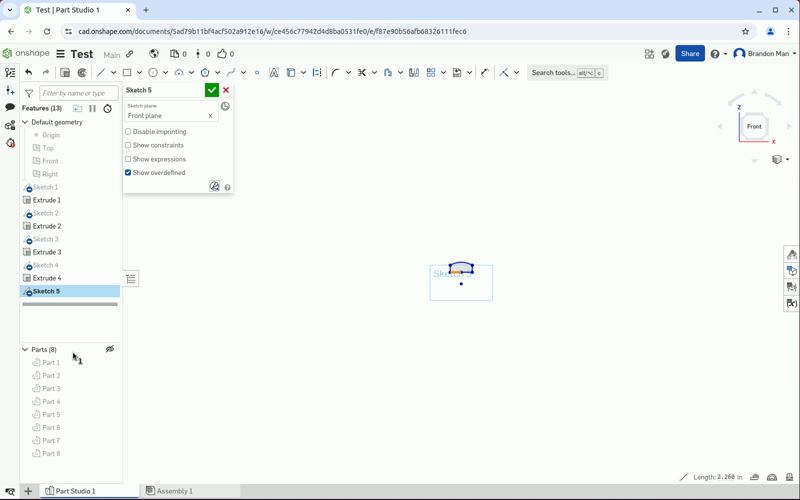
key(shift+y)
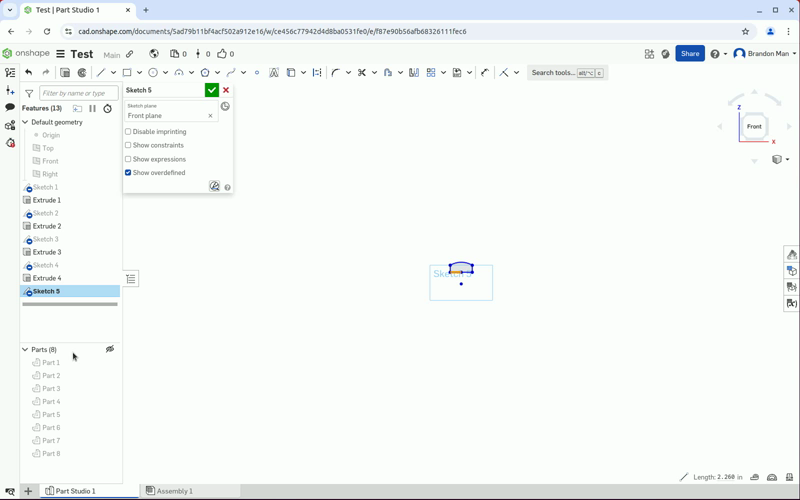
key(shift+e)
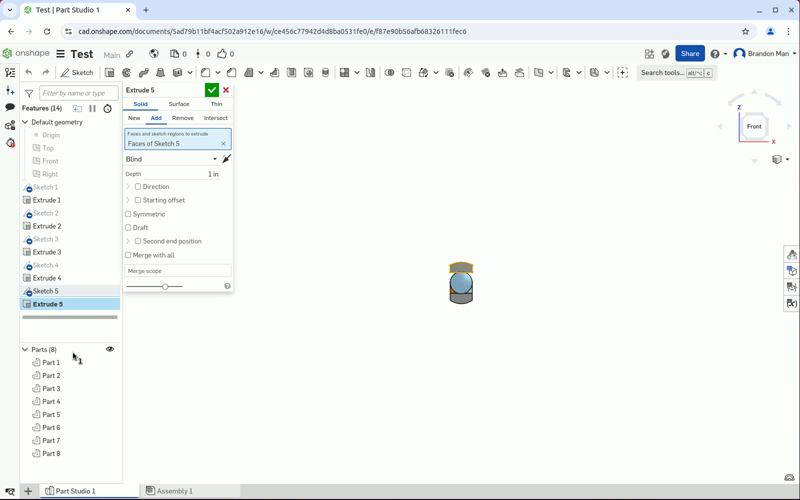
mouse_move(143, 106)
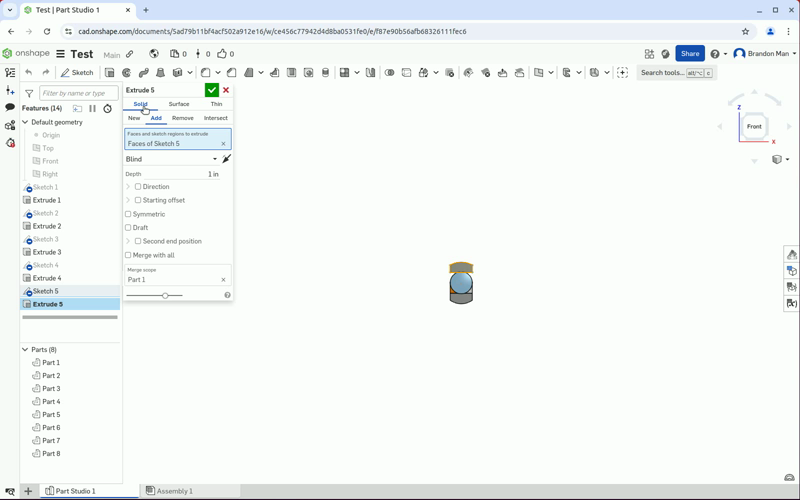
click(143, 106)
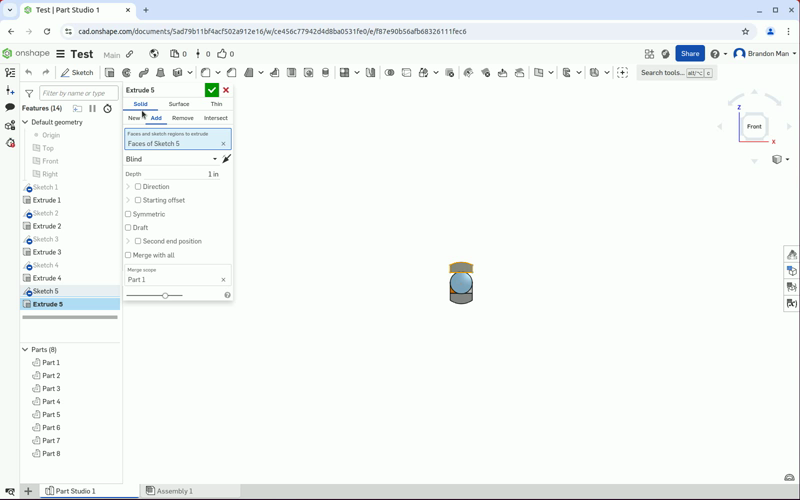
mouse_move(137, 120)
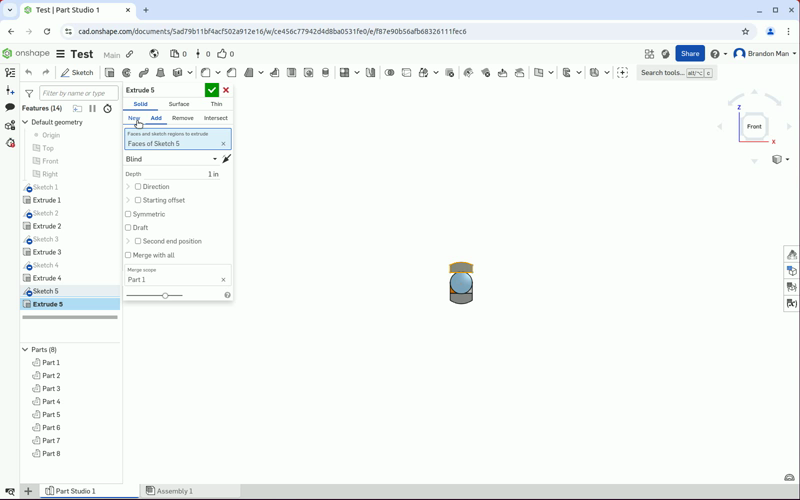
click(137, 120)
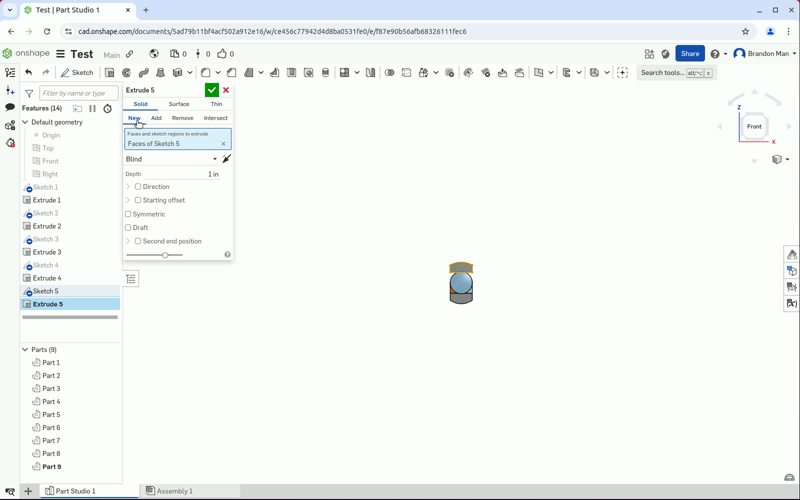
key(tab, 4)
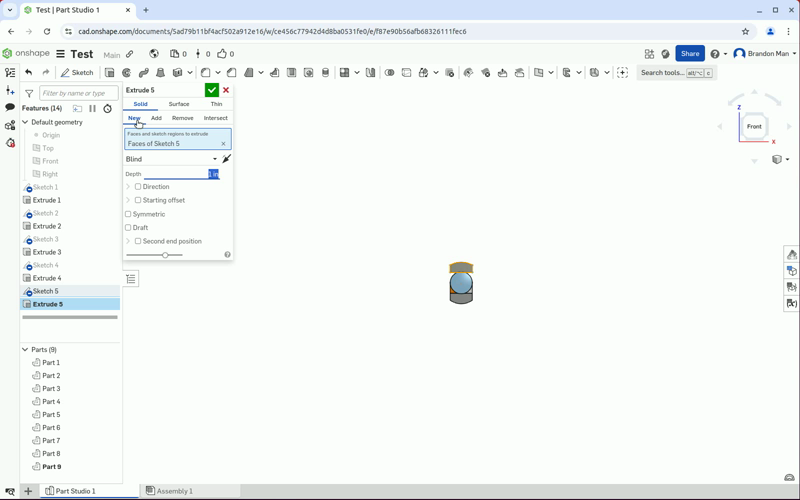
text(-4.574)
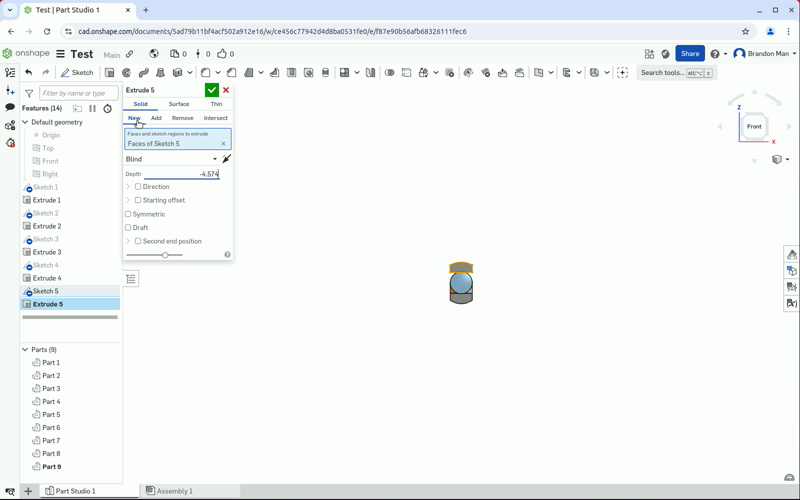
key(enter)
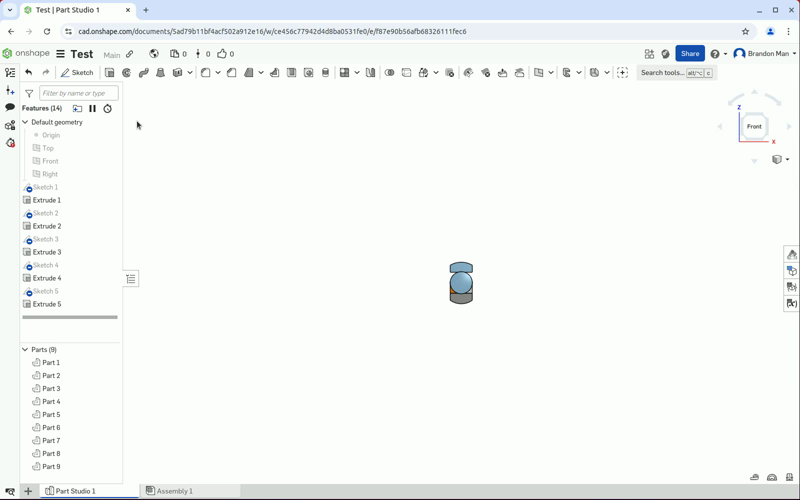
key(shift+h)
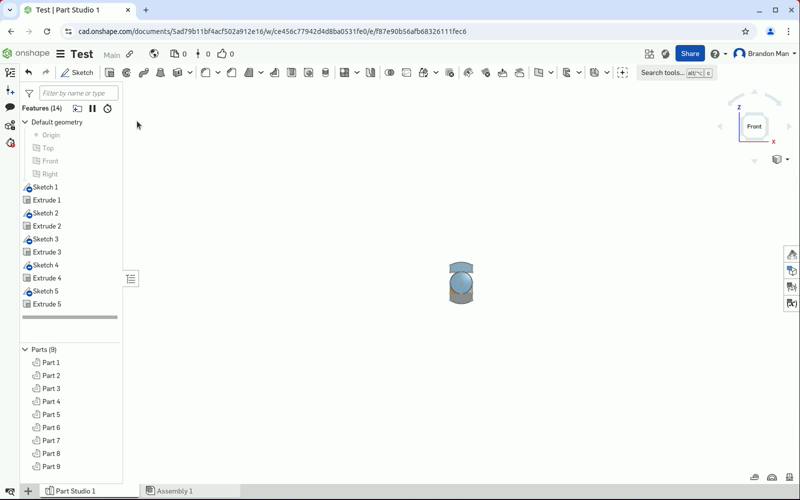
key(shift+h)
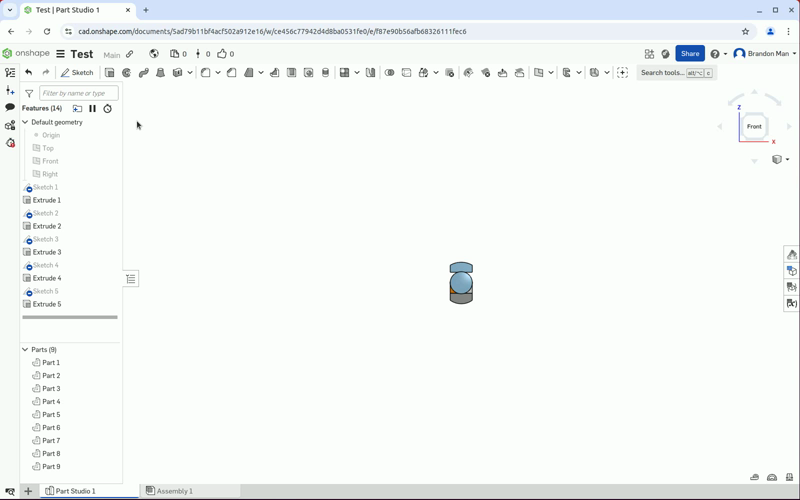
mouse_move(73, 189)
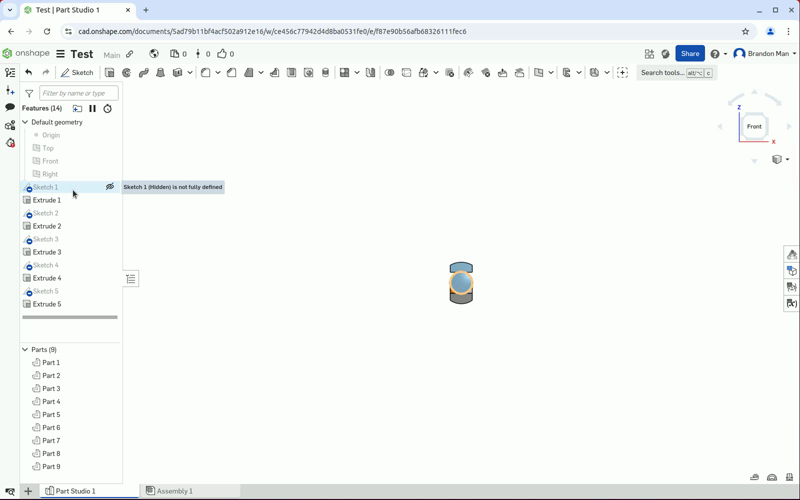
click(73, 189)
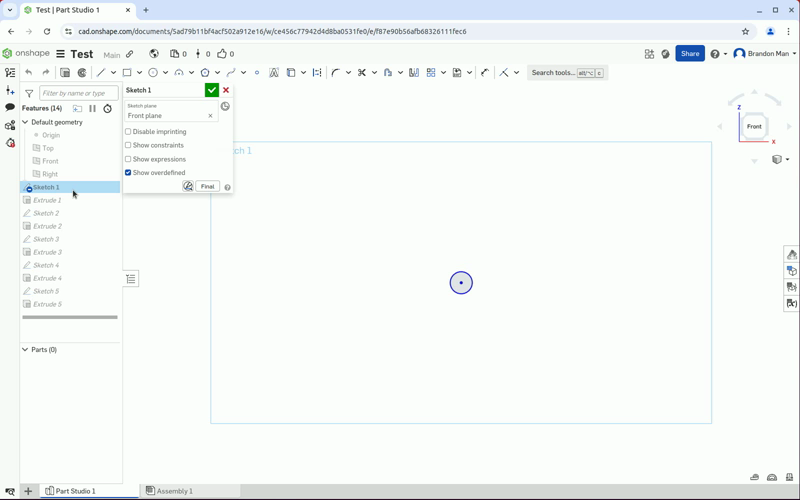
mouse_move(229, 92)
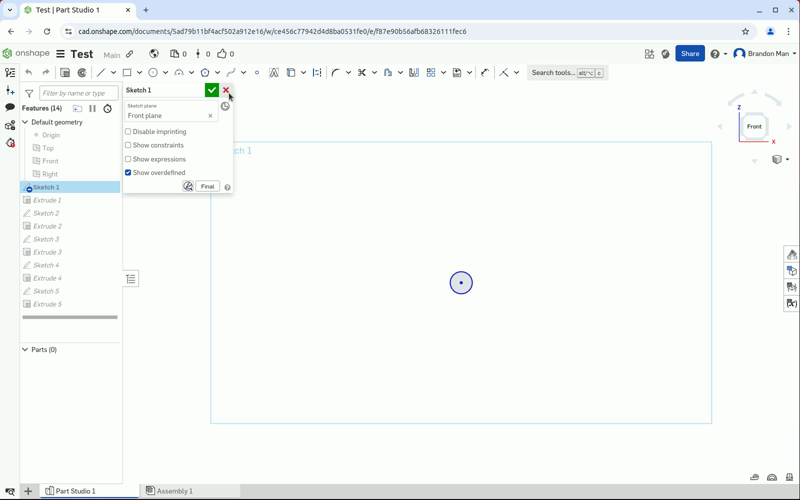
click(229, 92)
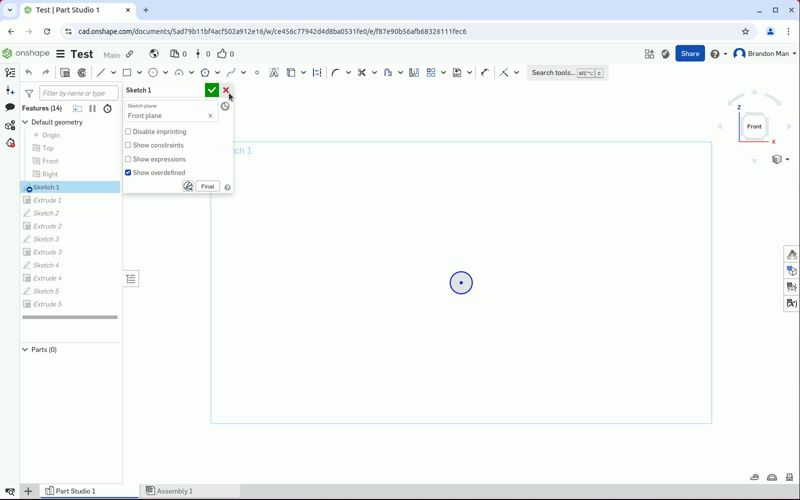
key(shift+s)
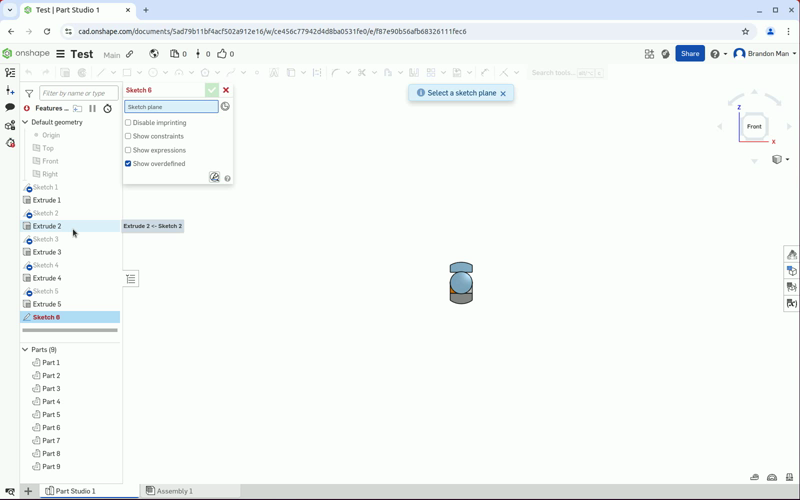
scroll(3)
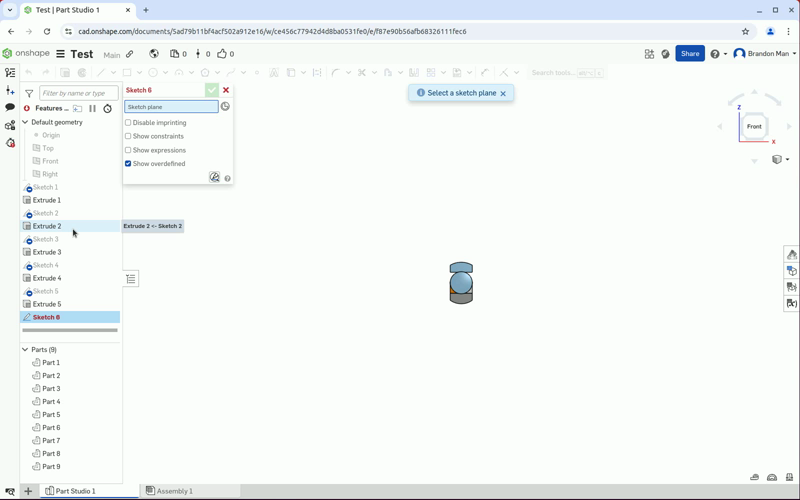
mouse_move(73, 163)
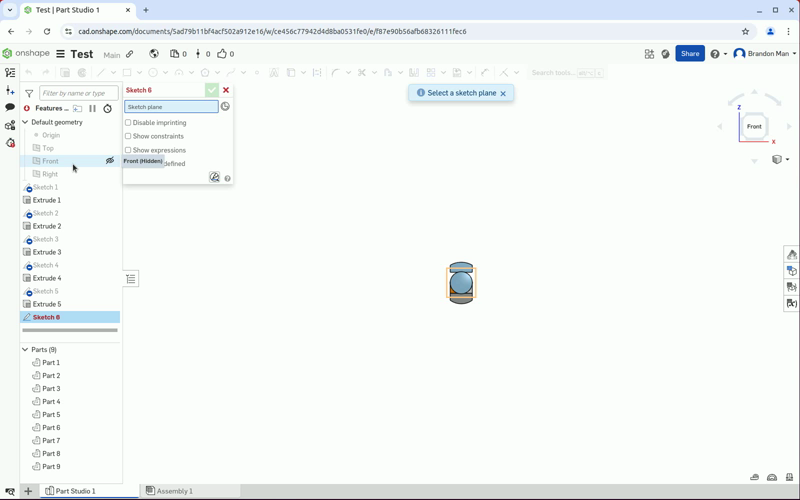
click(73, 163)
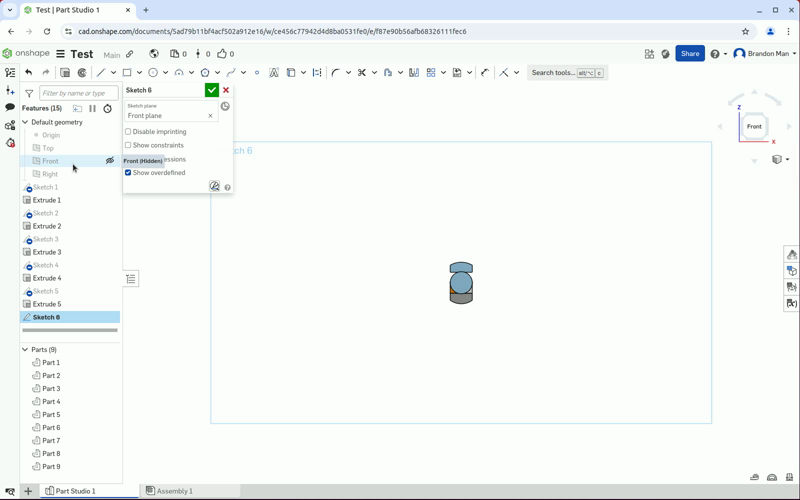
mouse_move(73, 352)
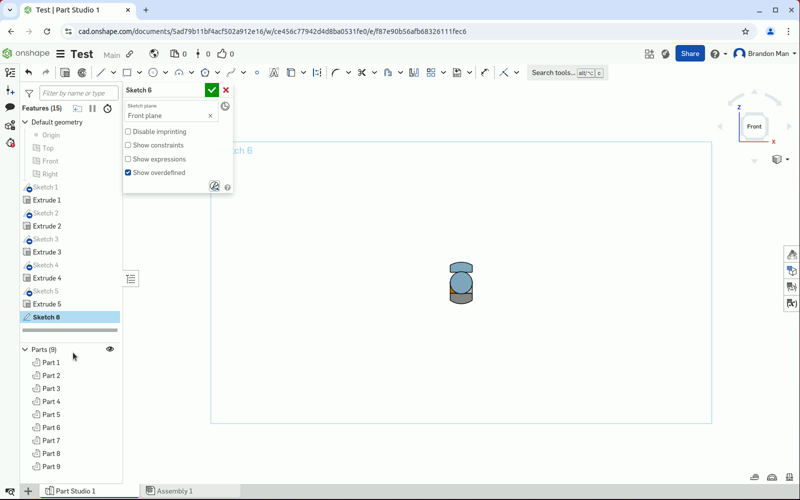
key(y)
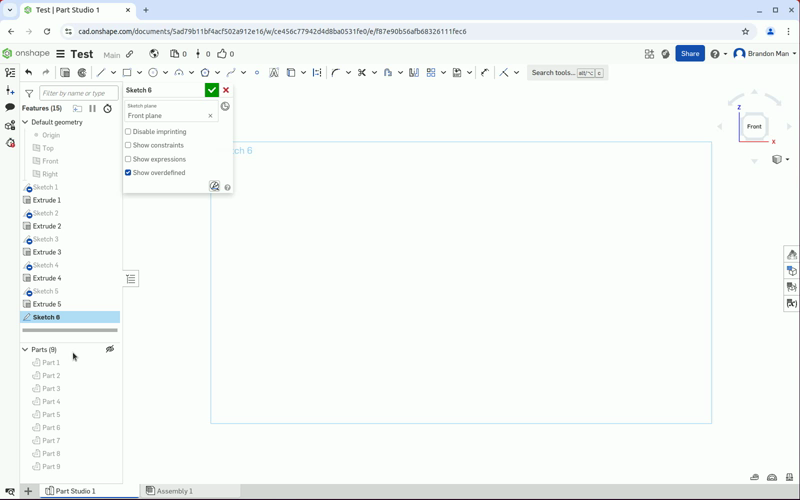
key(a)
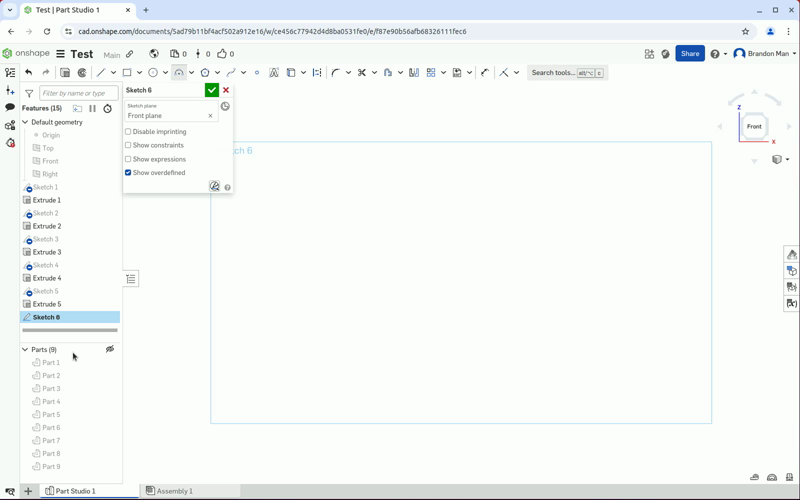
key_down(shift)
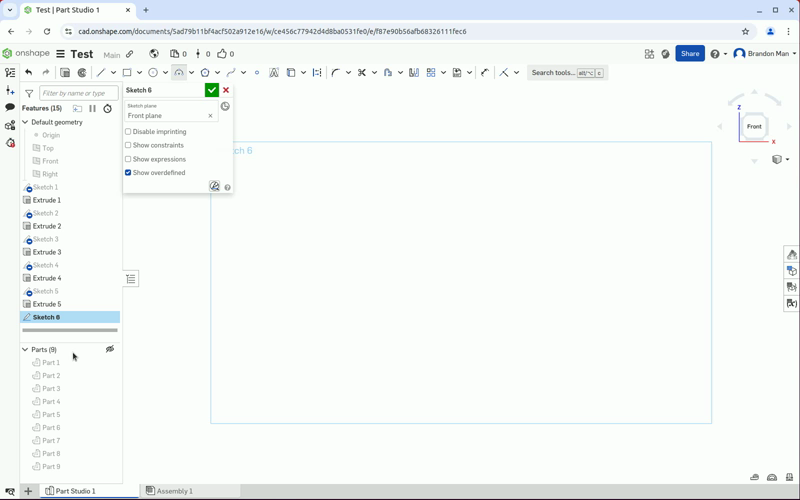
mouse_move(450, 282)
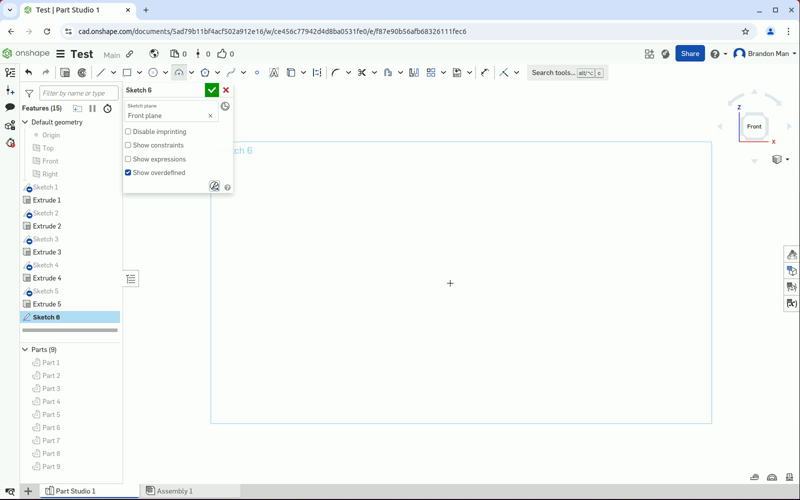
click(450, 282)
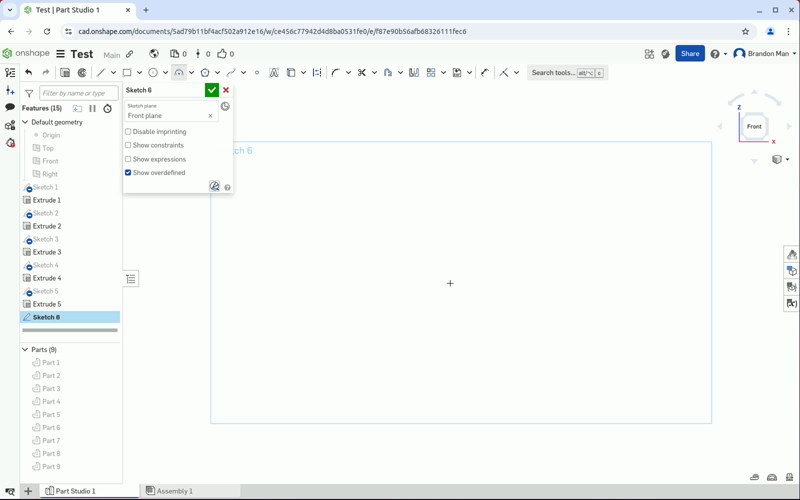
key_up(shift)
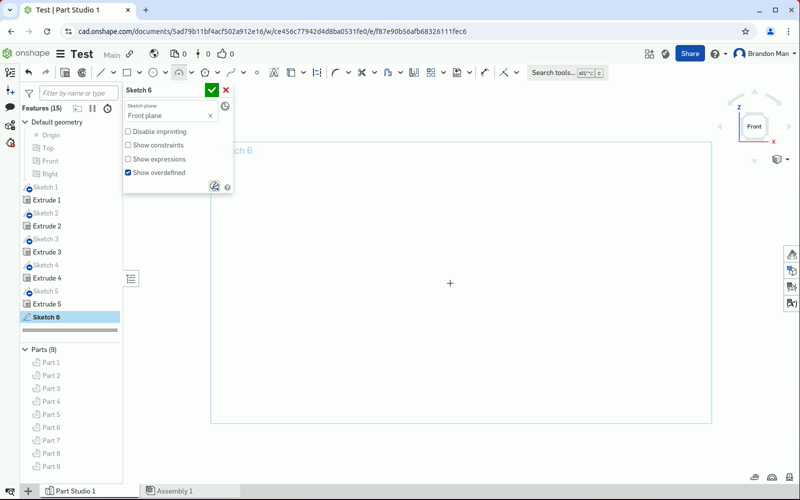
key_down(shift)
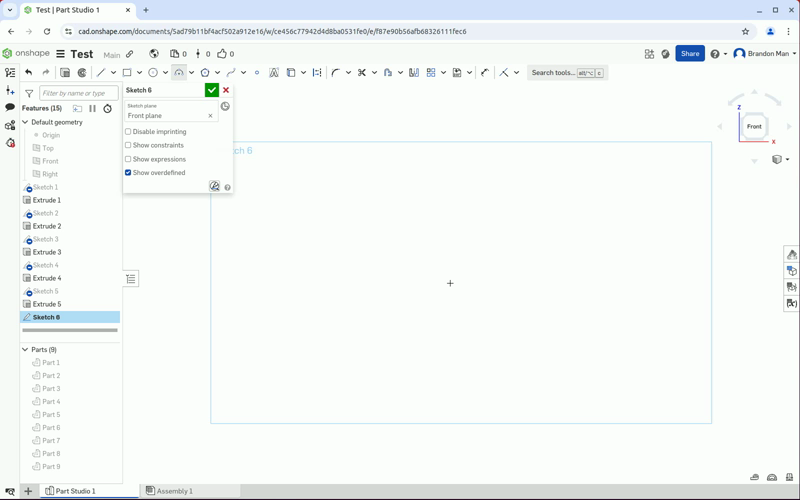
mouse_move(461, 271)
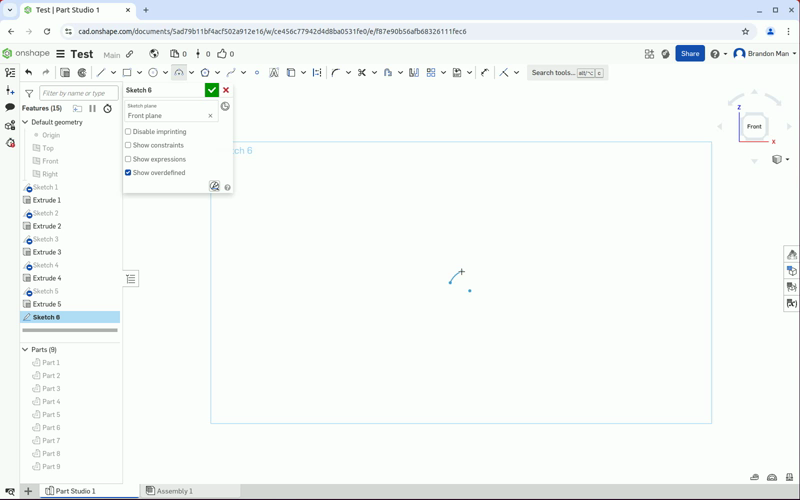
click(461, 271)
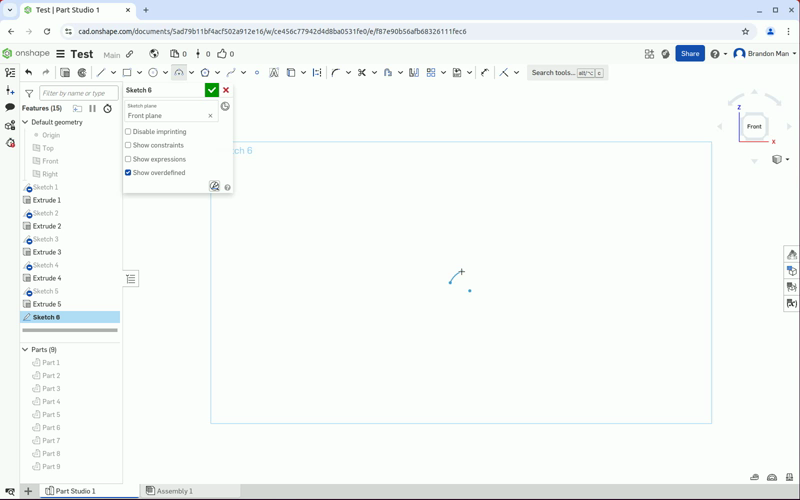
mouse_move(453, 274)
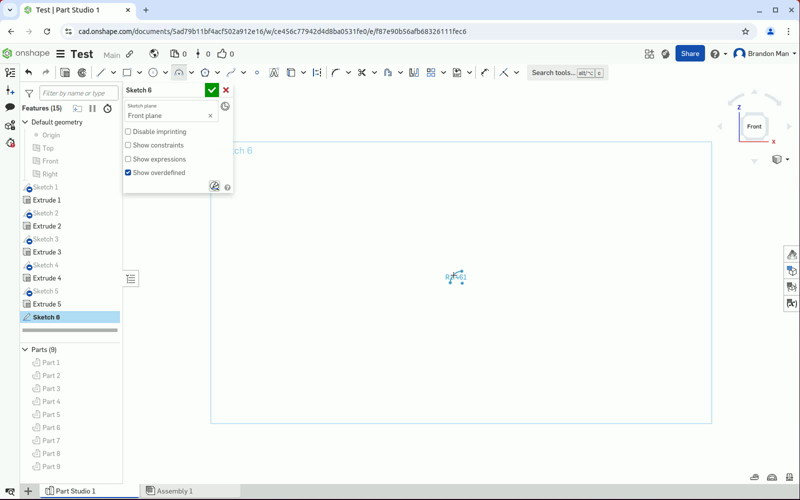
click(453, 274)
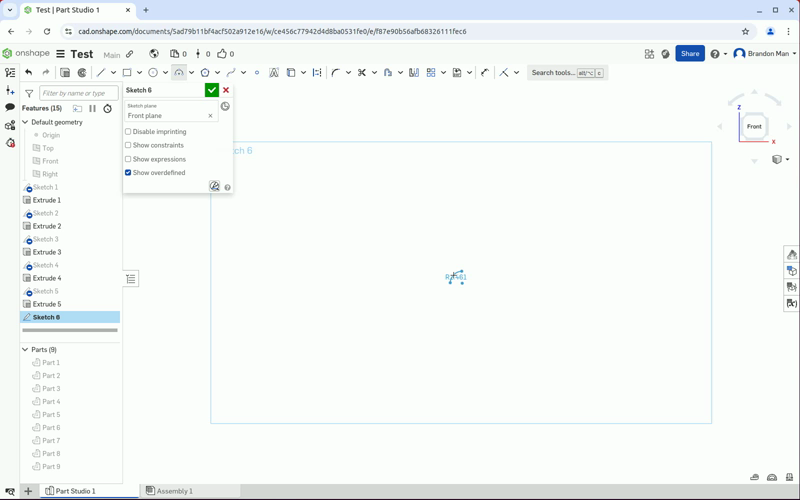
key_up(shift)
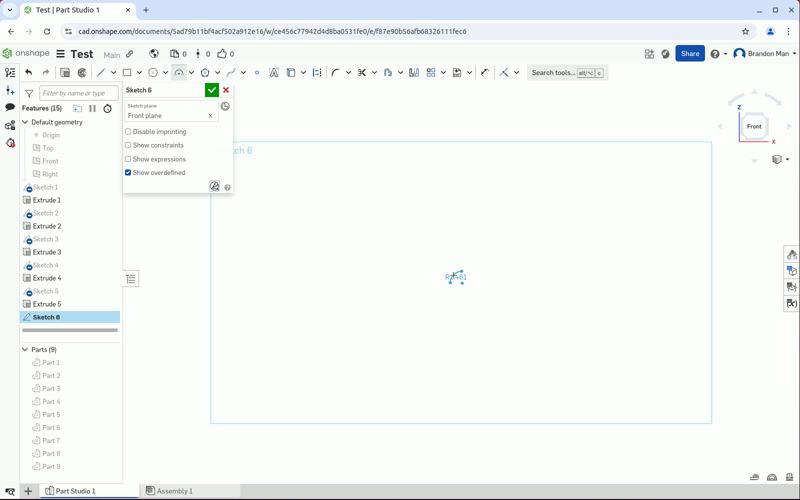
key(esc)
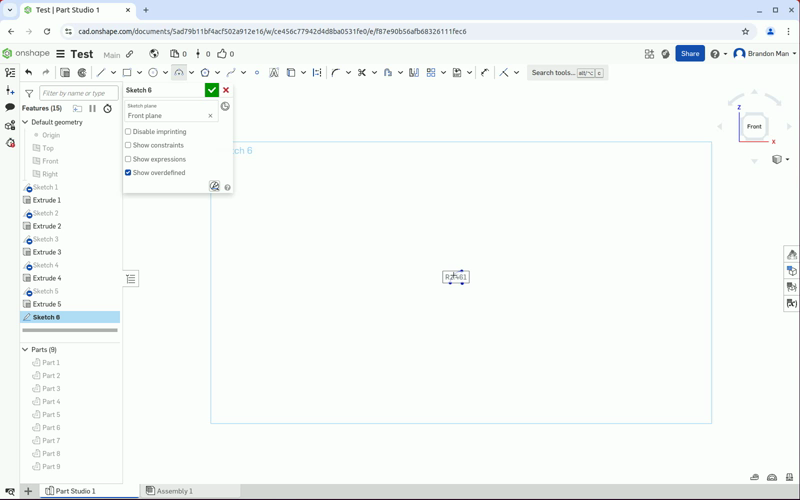
key(l)
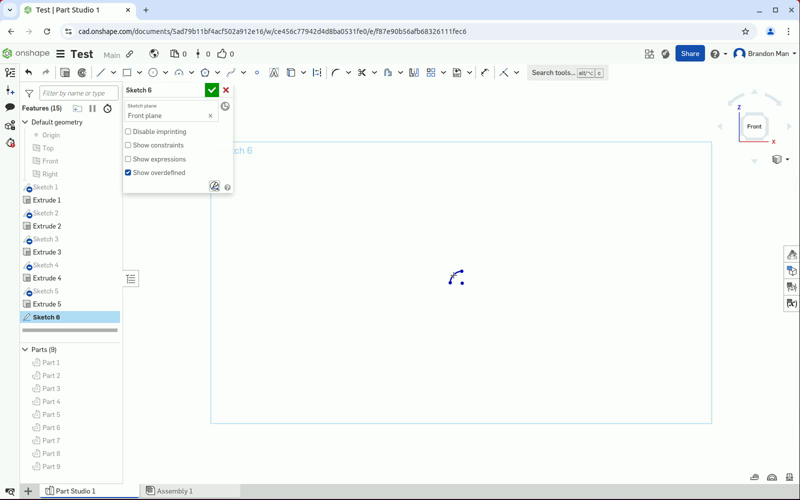
mouse_move(461, 271)
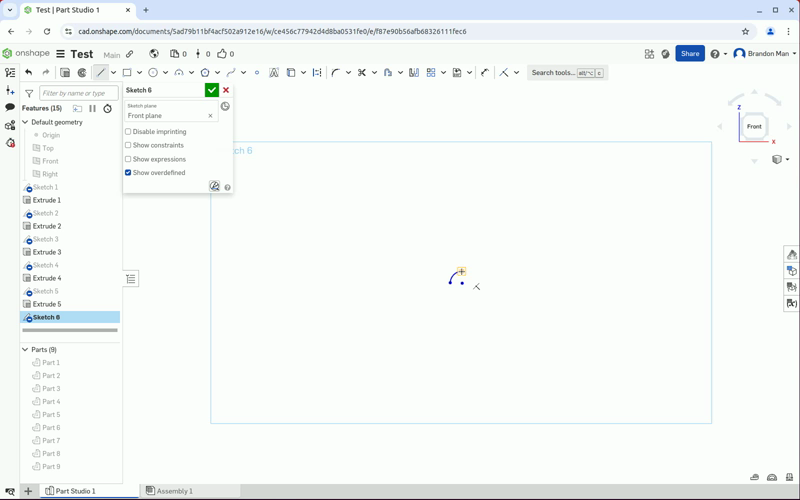
click(461, 271)
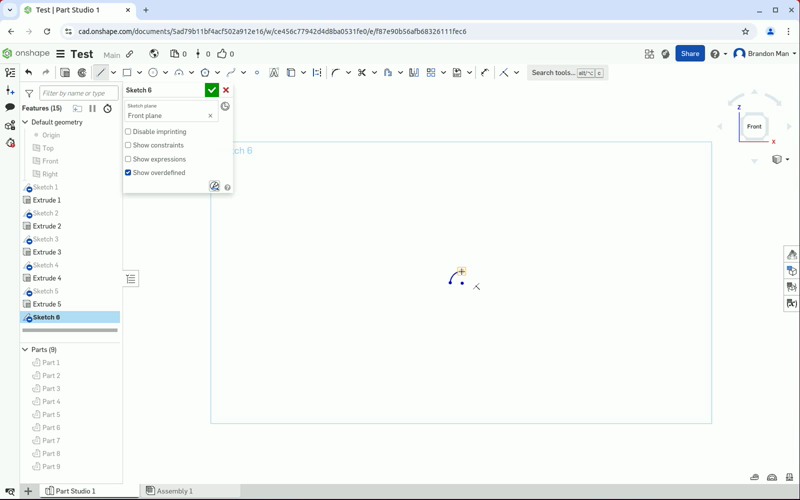
key_down(shift)
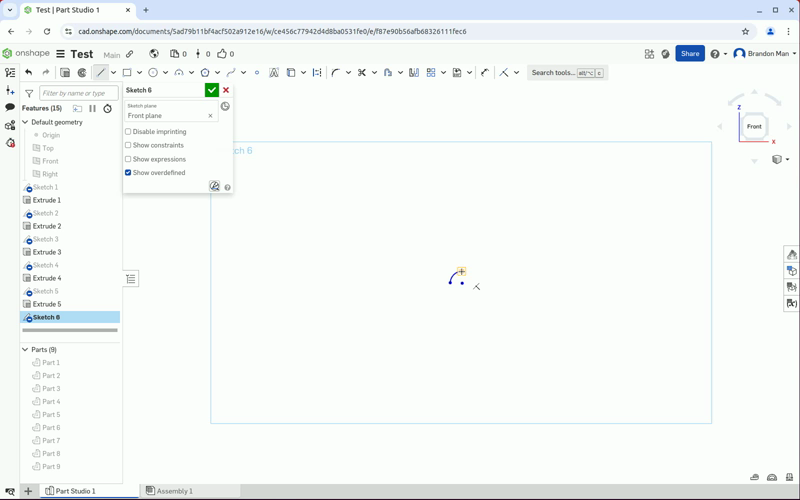
mouse_move(492, 271)
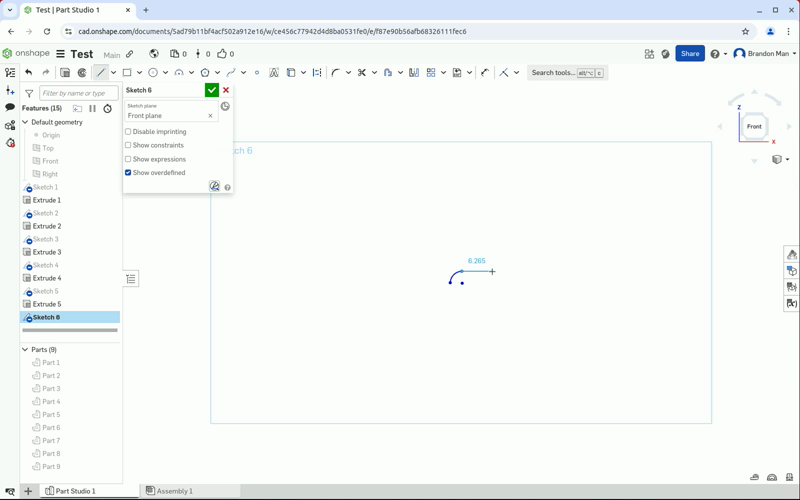
mouse_move(450, 271)
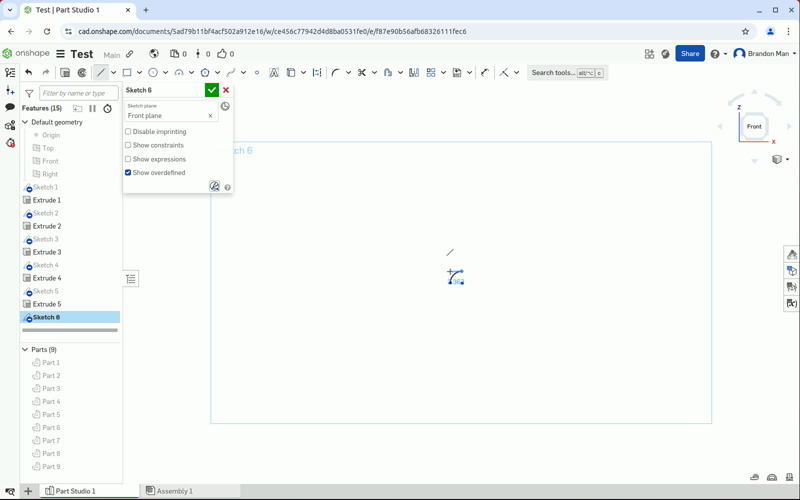
click(450, 271)
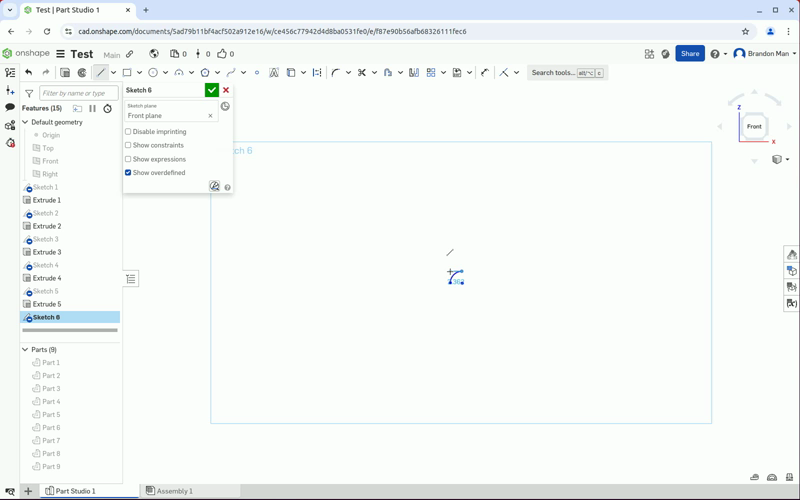
key_up(shift)
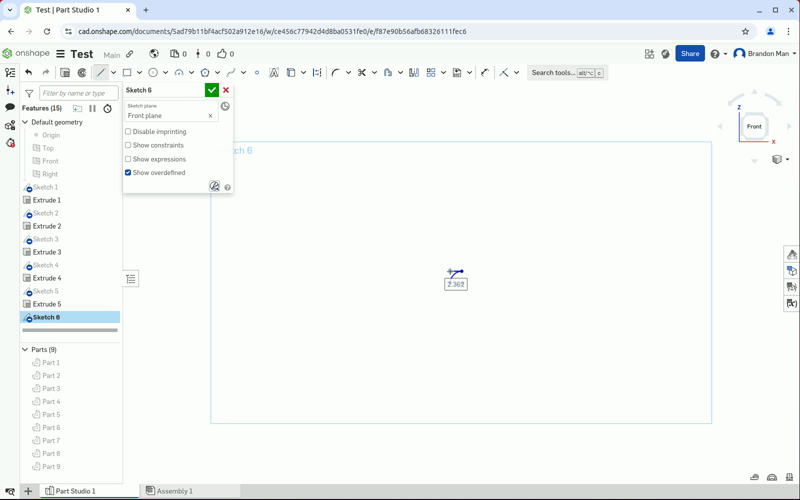
mouse_move(480, 271)
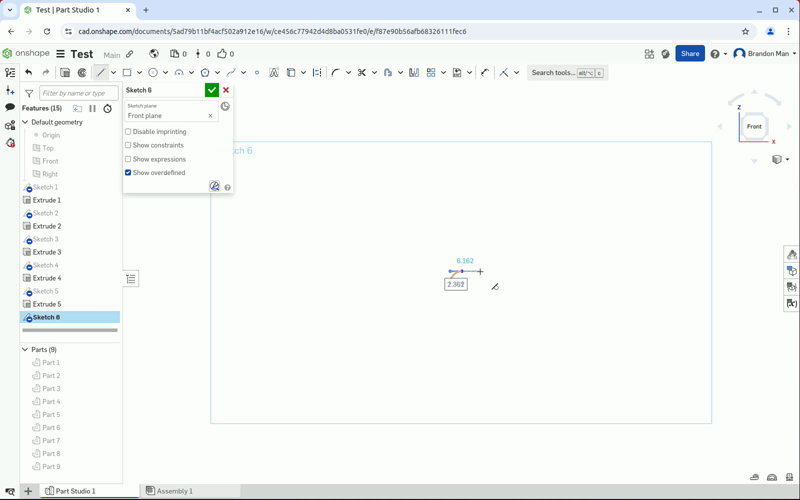
key_down(shift)
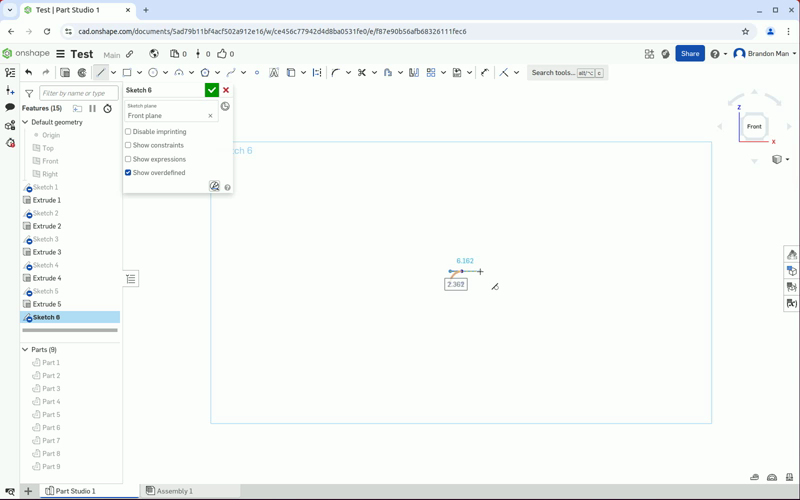
mouse_move(450, 282)
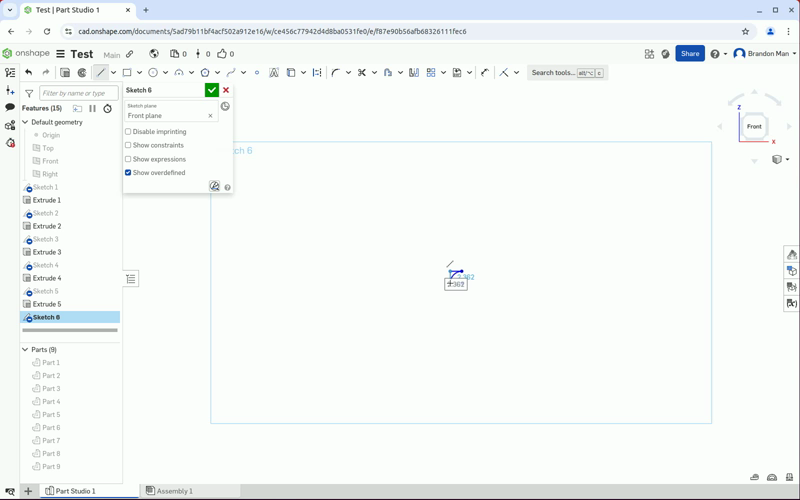
key_up(shift)
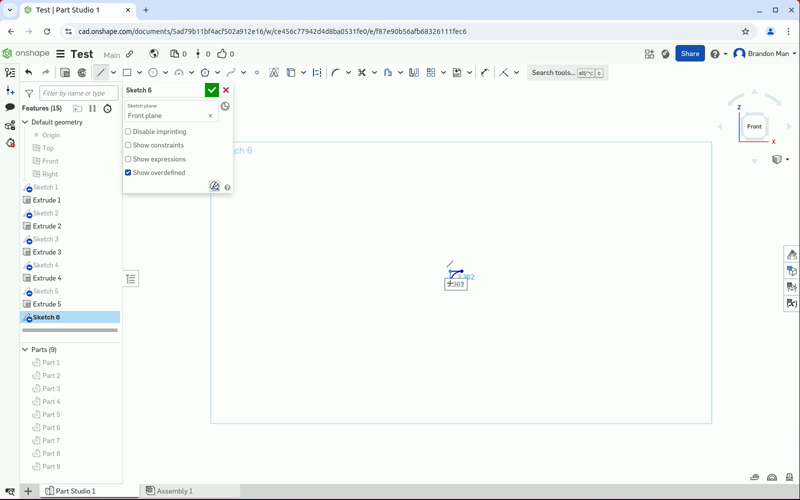
click(450, 282)
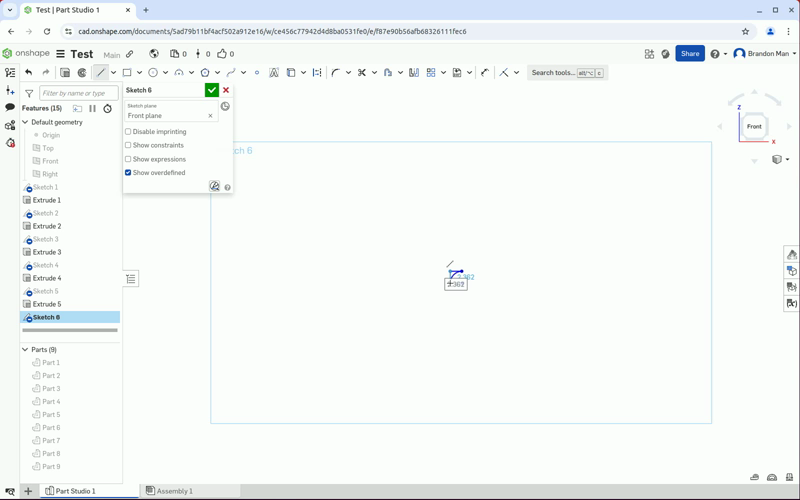
key(esc)
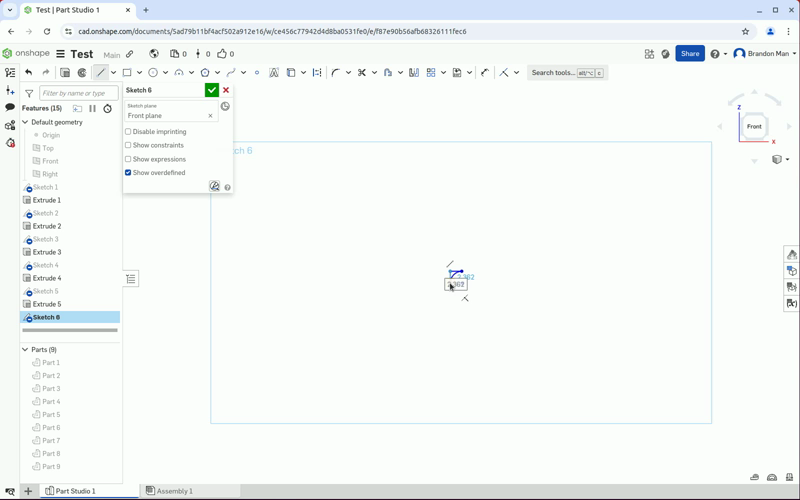
mouse_move(451, 274)
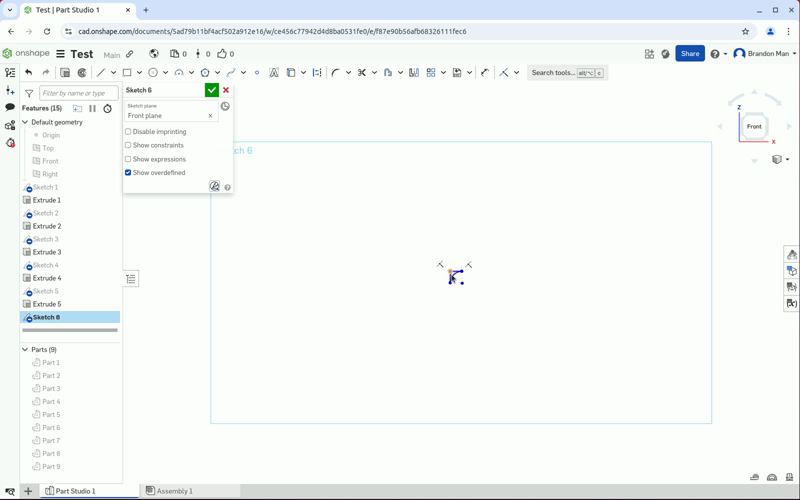
scroll(6)
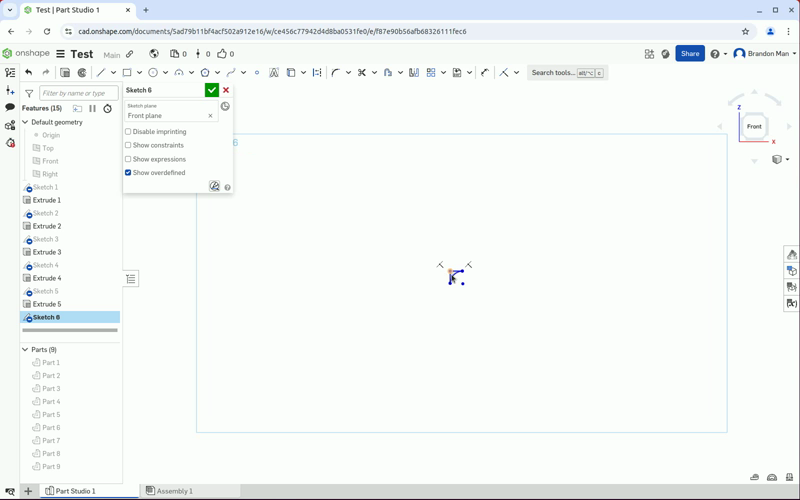
scroll(6)
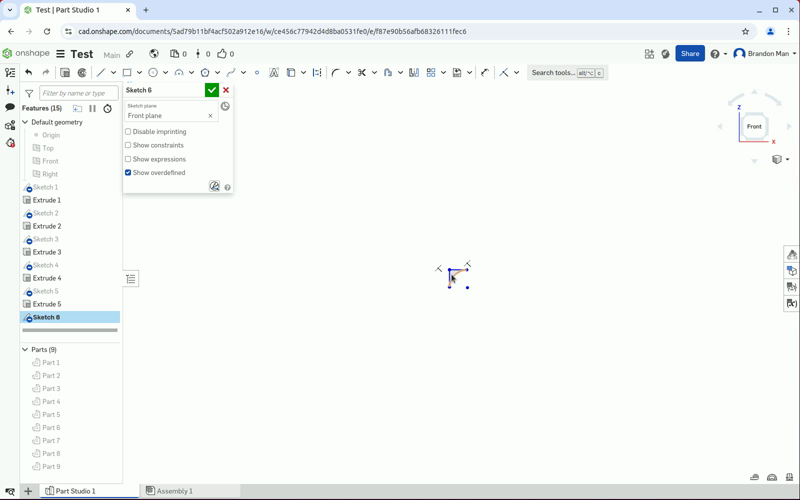
scroll(6)
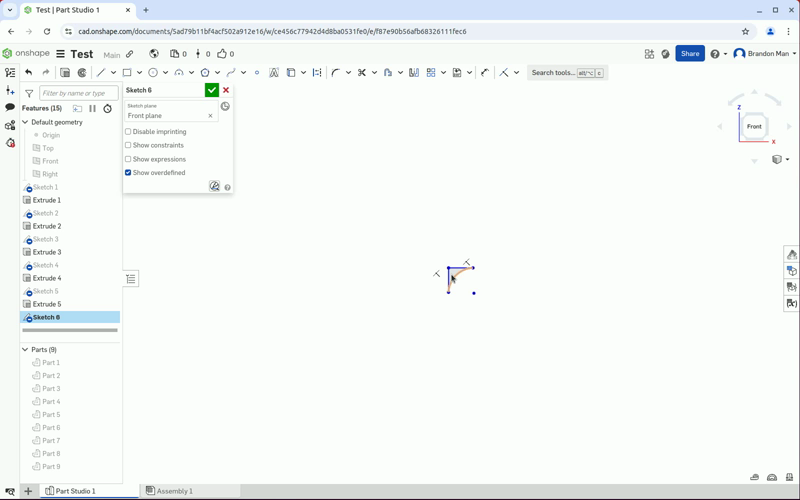
scroll(6)
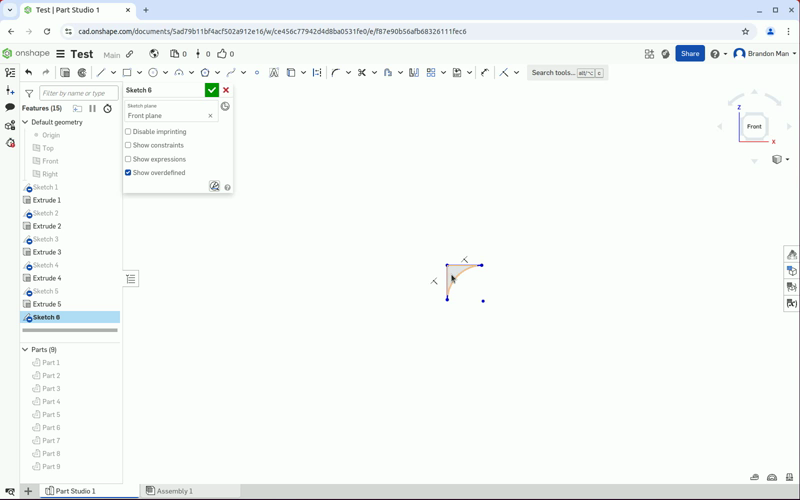
scroll(6)
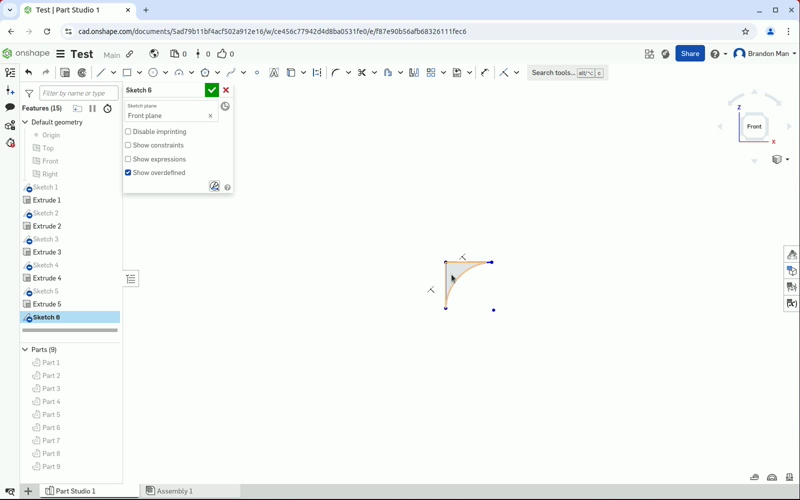
scroll(6)
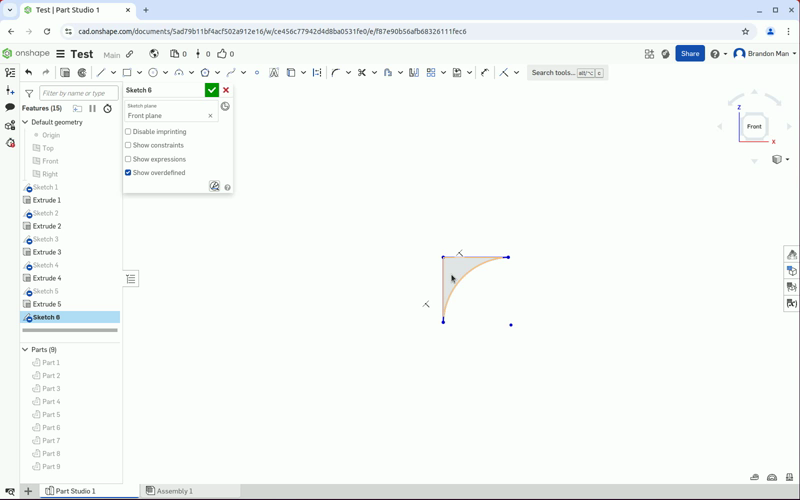
scroll(6)
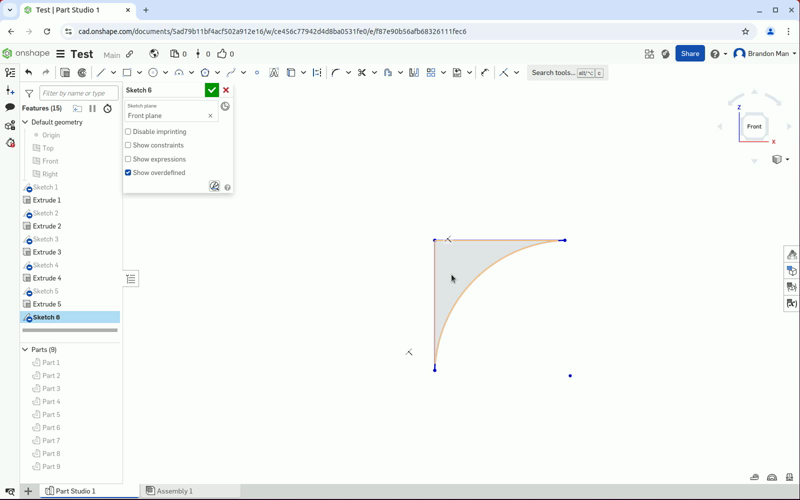
click(451, 274)
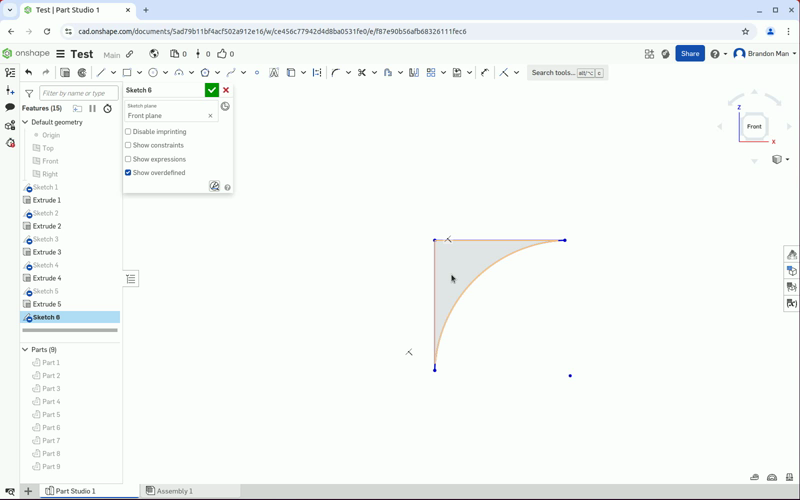
scroll(-6)
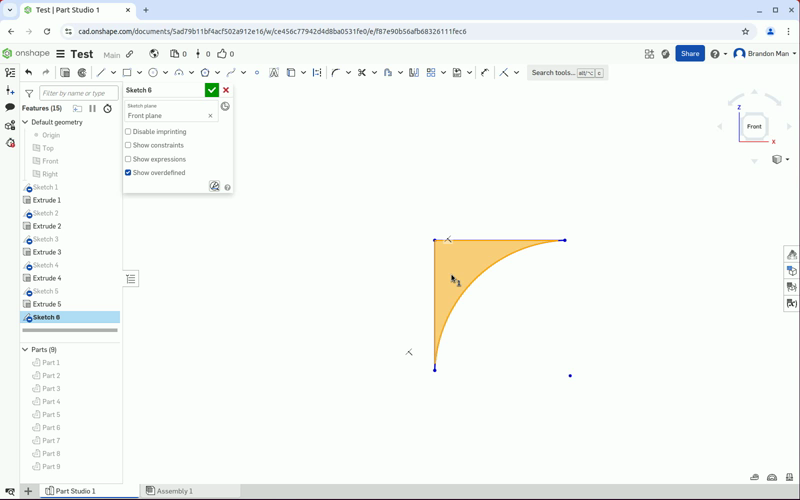
scroll(-6)
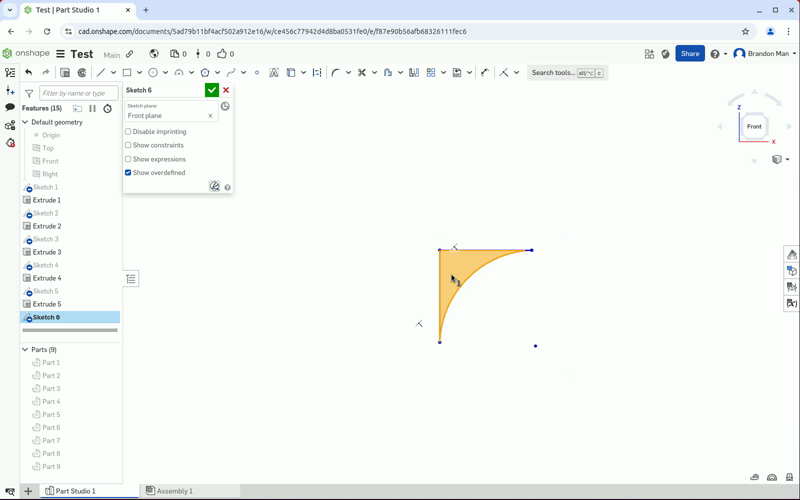
scroll(-6)
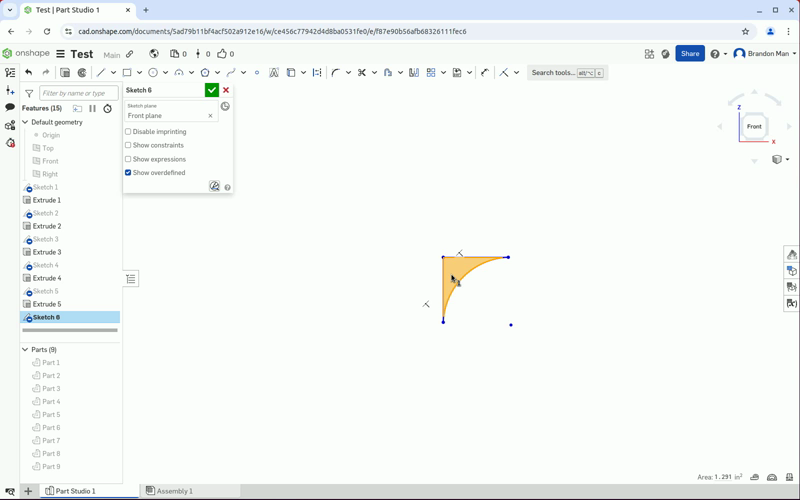
scroll(-6)
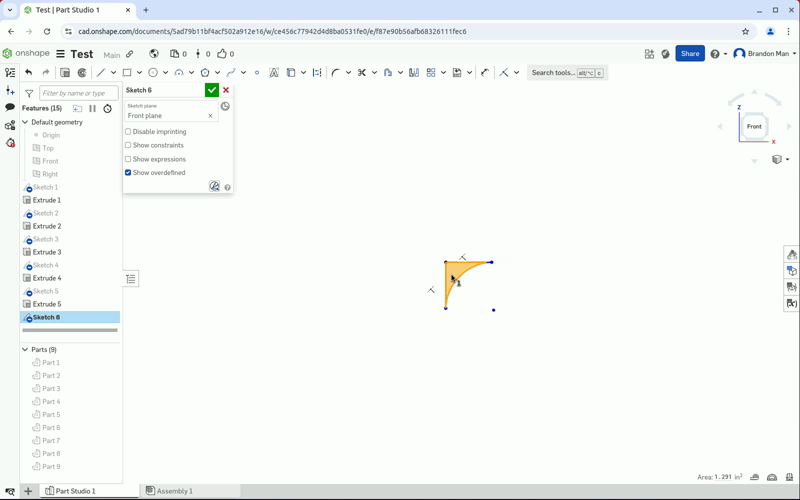
scroll(-6)
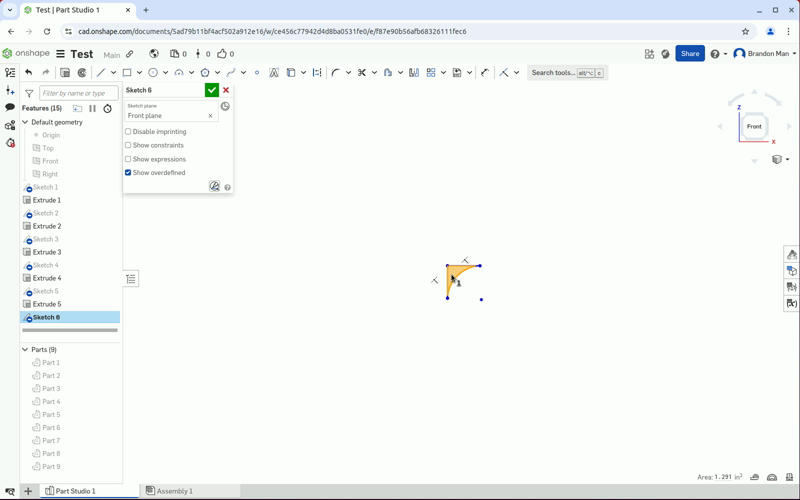
scroll(-6)
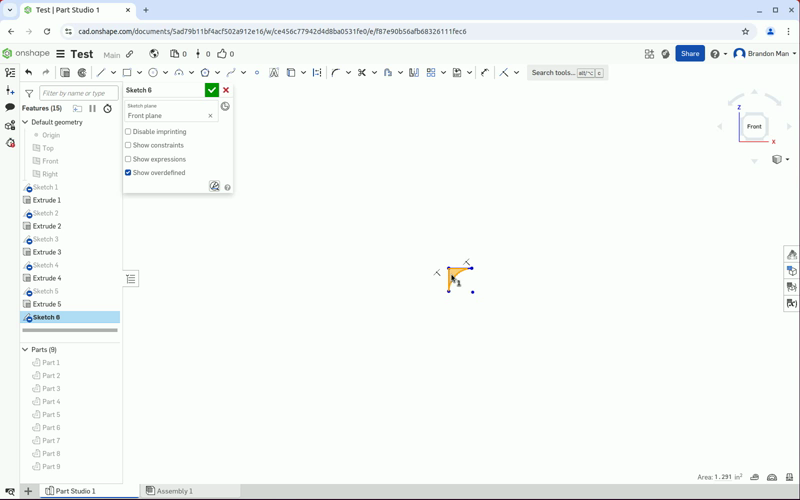
scroll(-6)
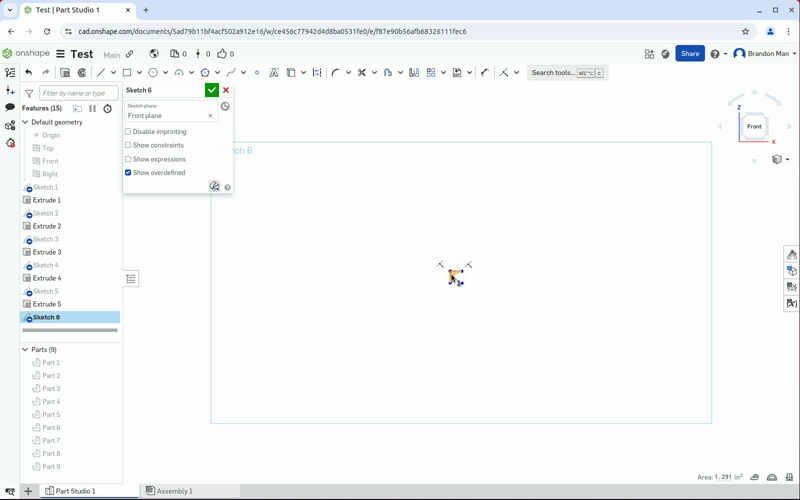
mouse_move(73, 352)
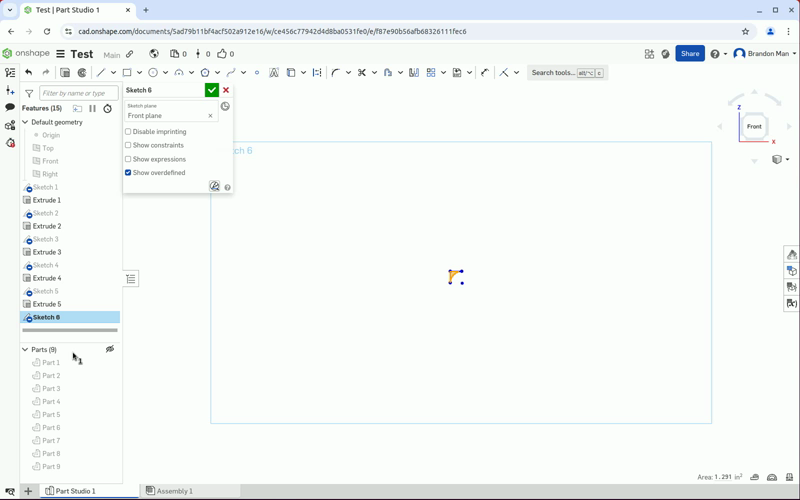
key(shift+y)
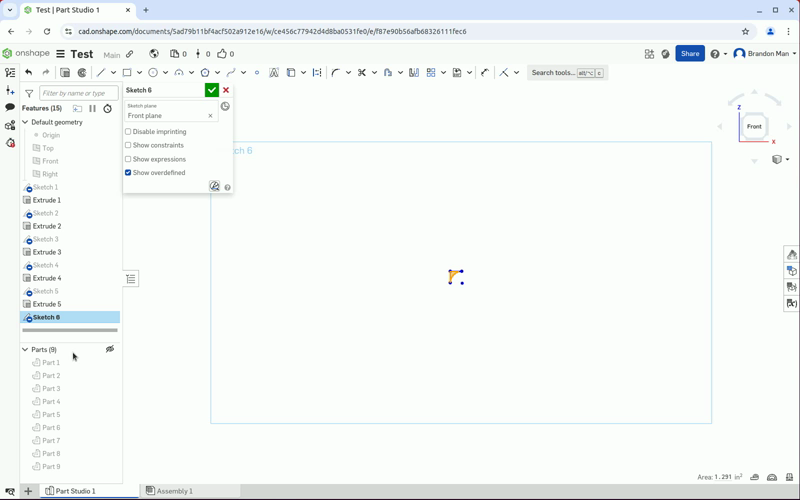
key(shift+e)
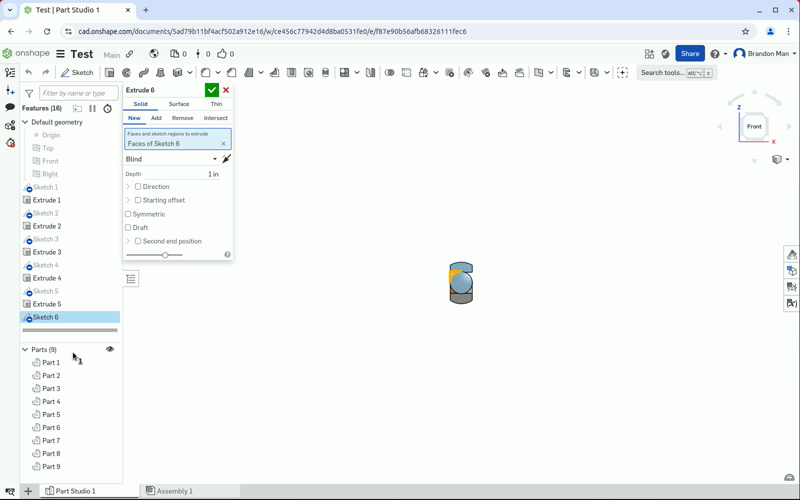
mouse_move(143, 106)
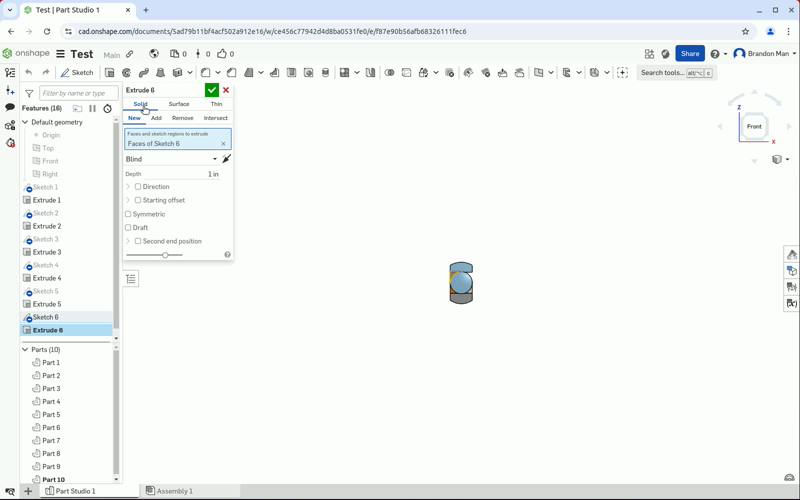
click(143, 106)
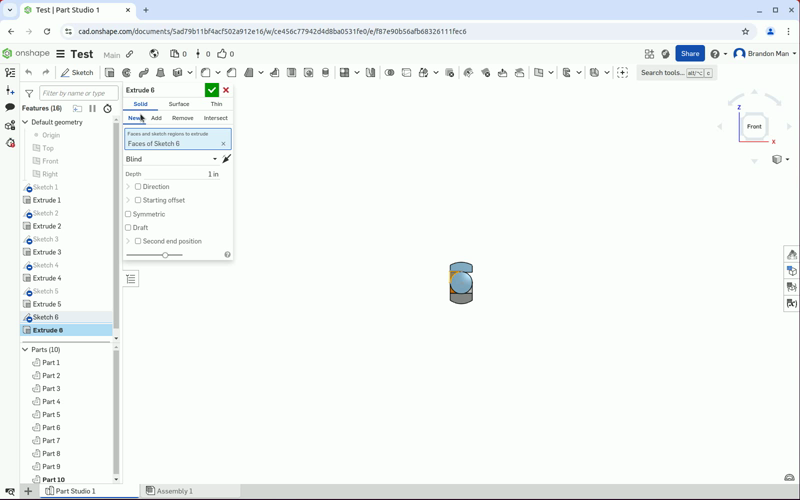
mouse_move(137, 120)
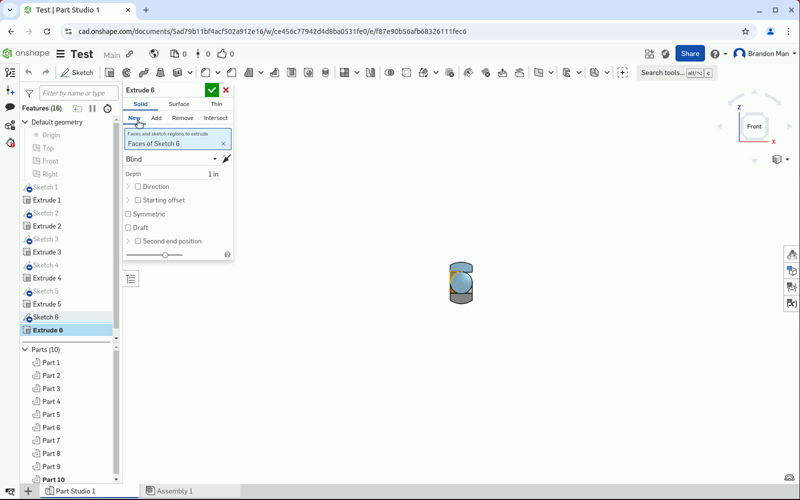
click(137, 120)
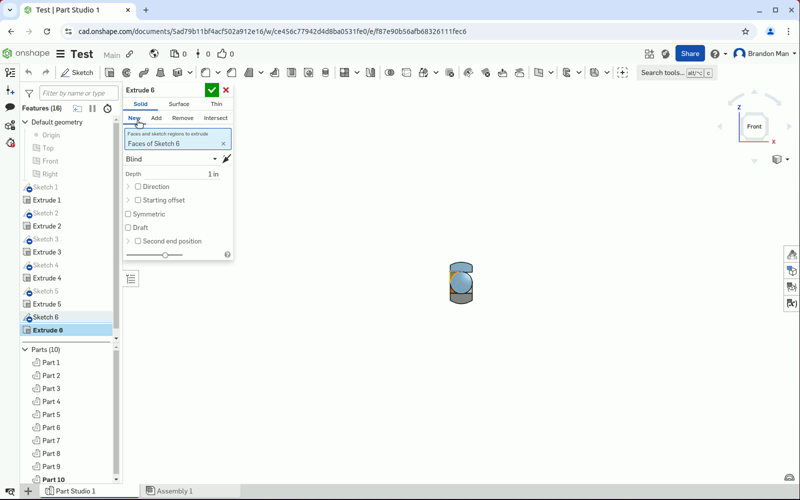
key(tab, 4)
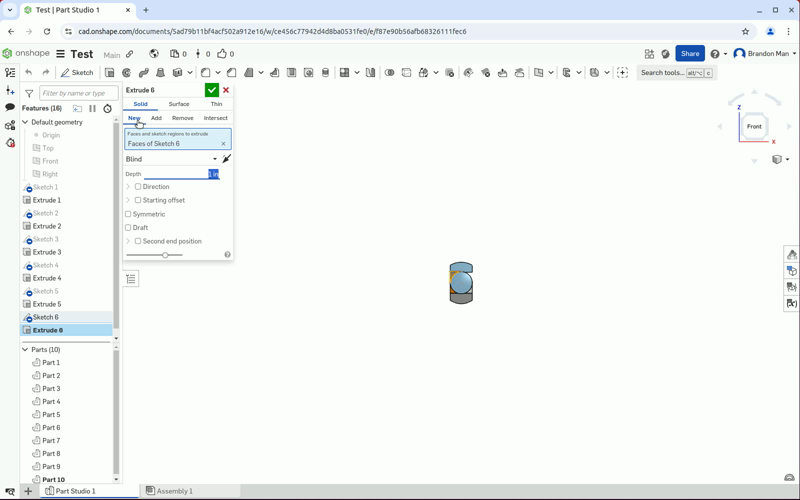
text(-4.574)
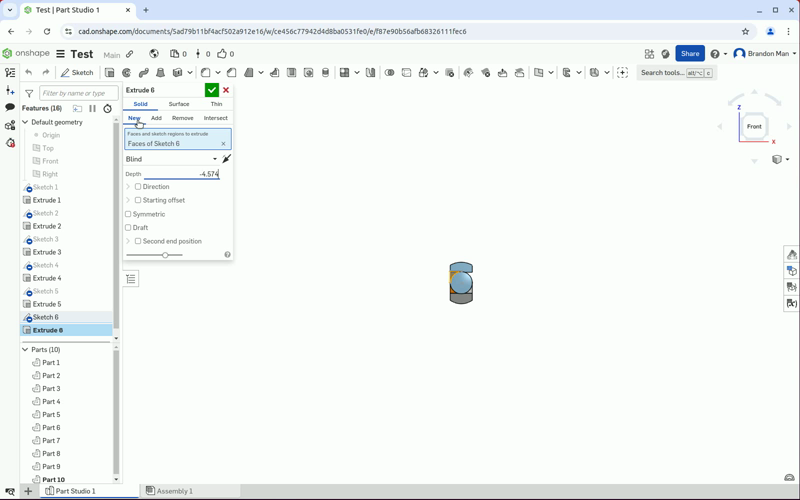
key(enter)
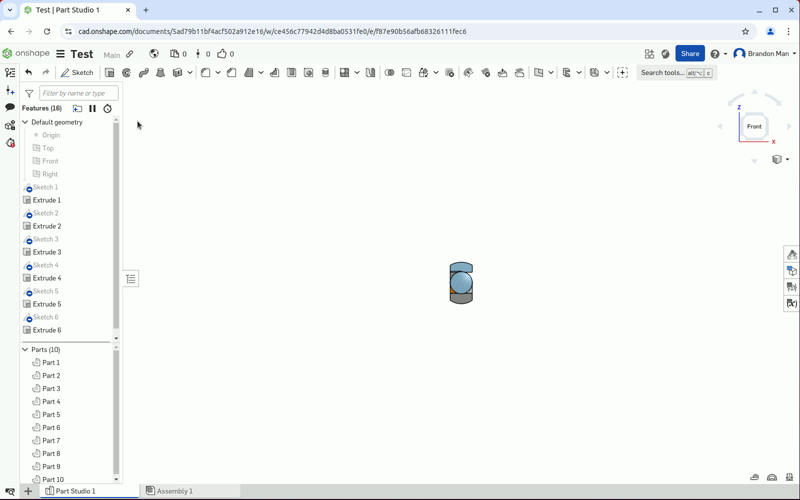
key(shift+h)
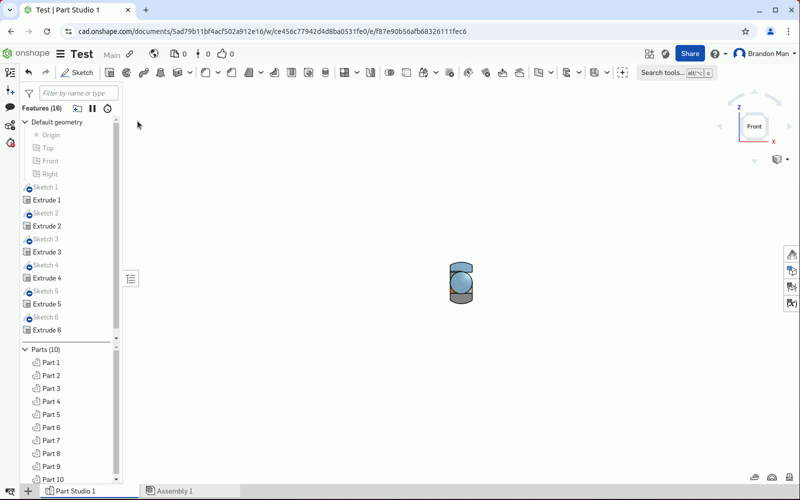
key(shift+h)
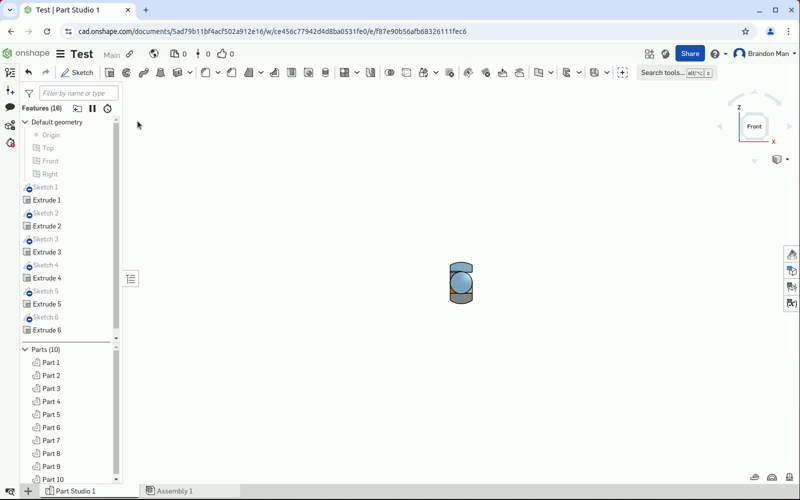
mouse_move(69, 189)
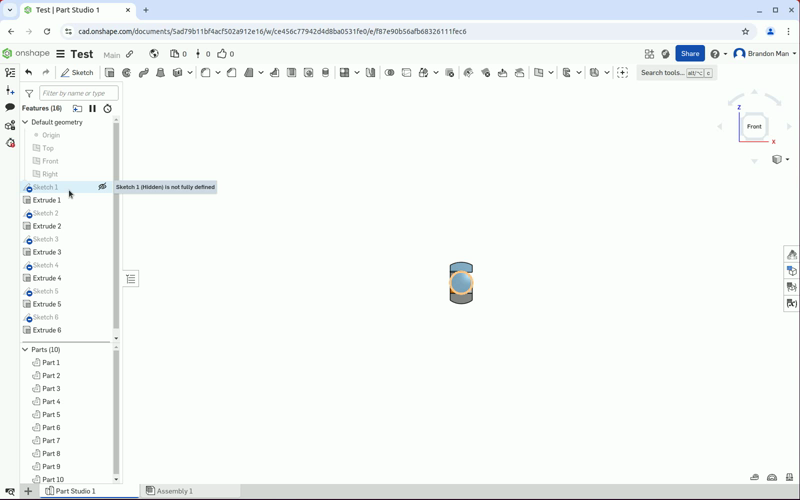
click(69, 189)
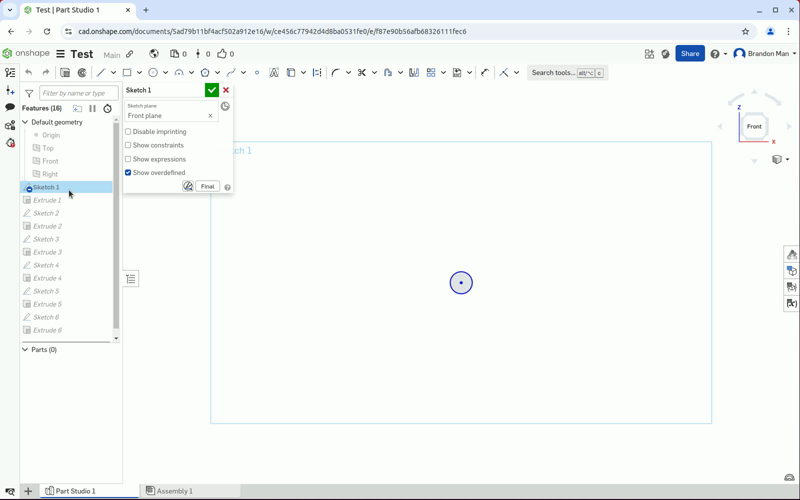
mouse_move(229, 92)
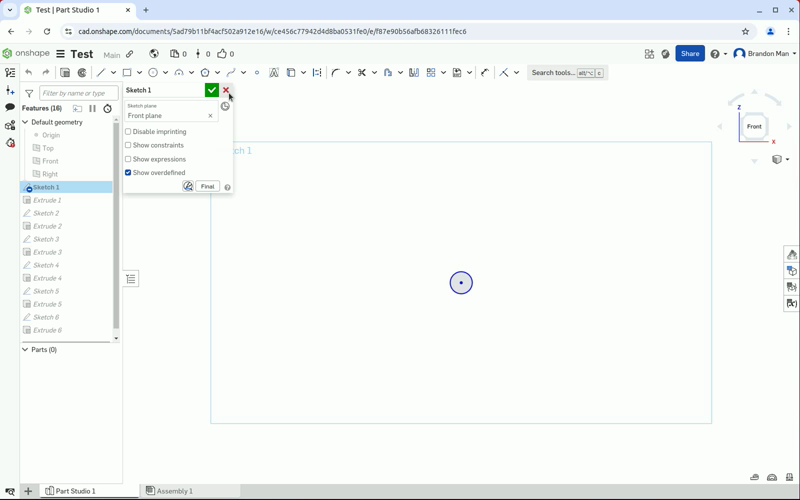
click(229, 92)
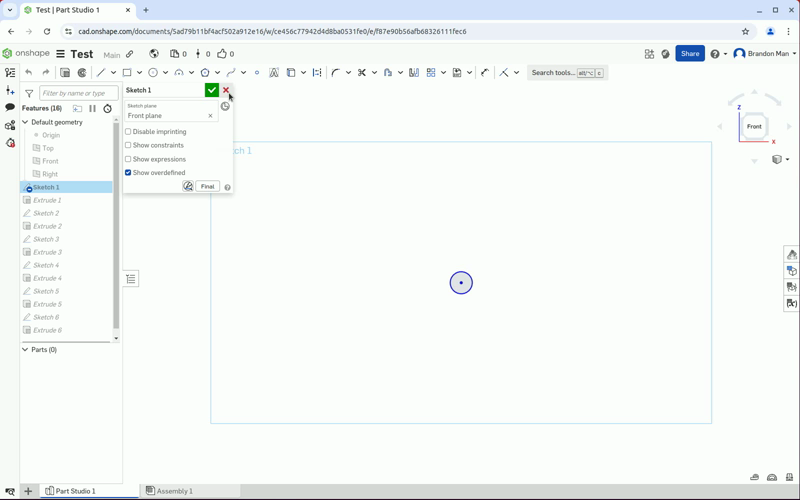
key(shift+s)
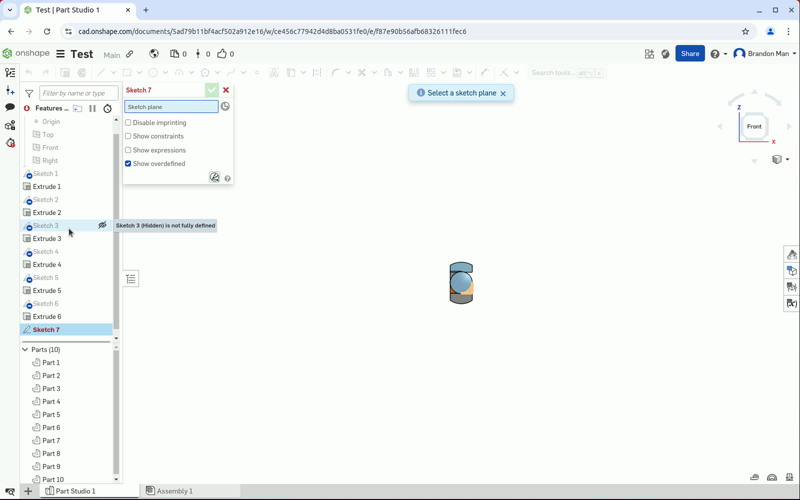
scroll(3)
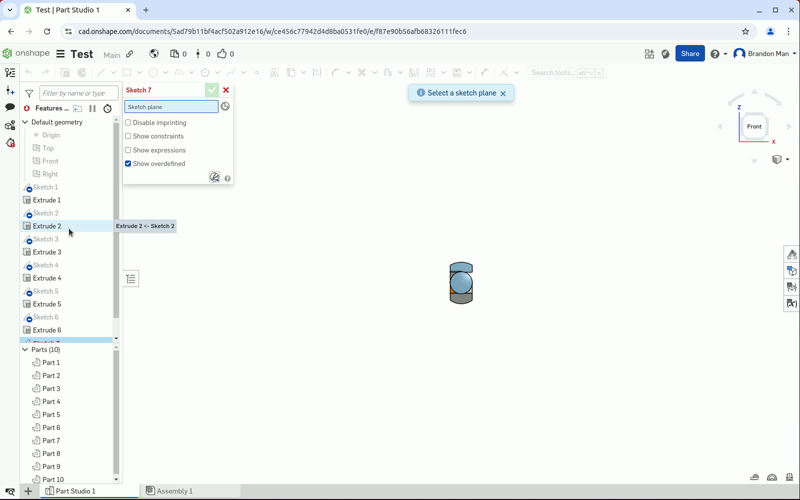
mouse_move(69, 163)
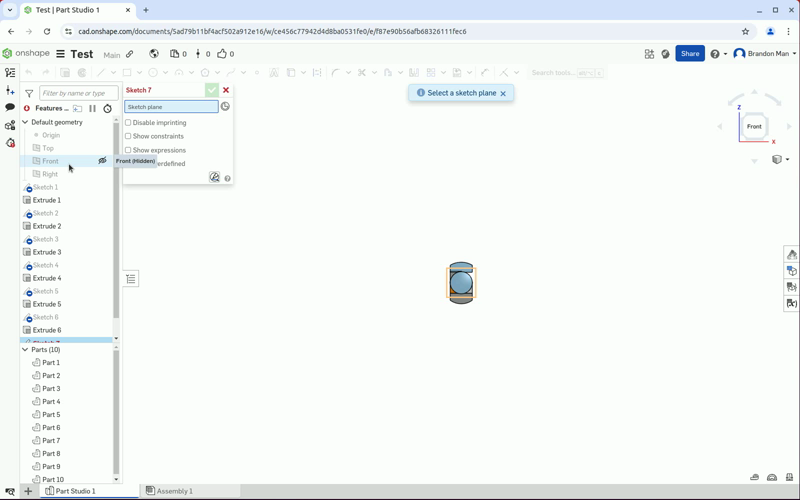
click(69, 163)
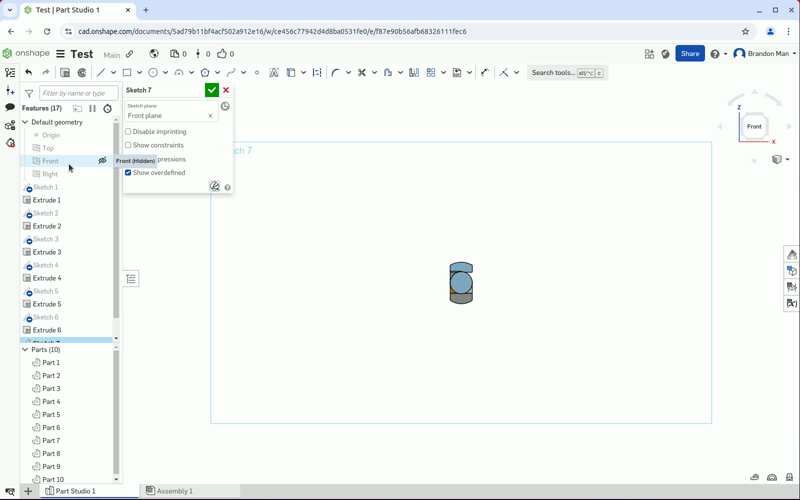
mouse_move(69, 352)
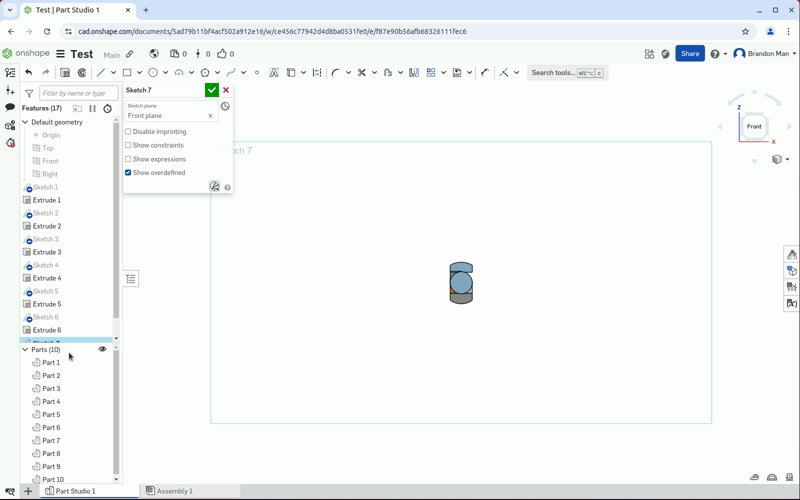
key(y)
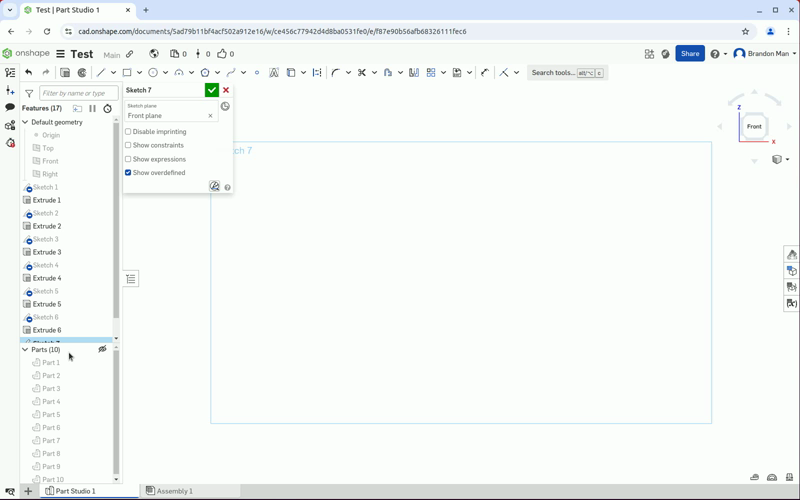
key(a)
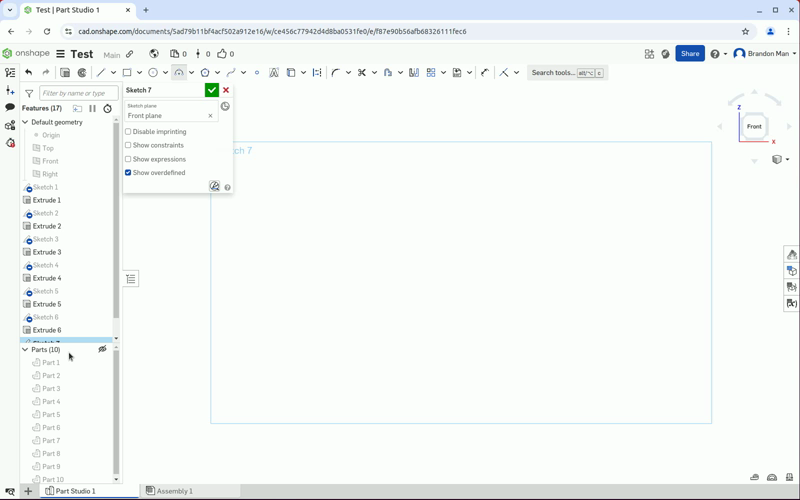
key_down(shift)
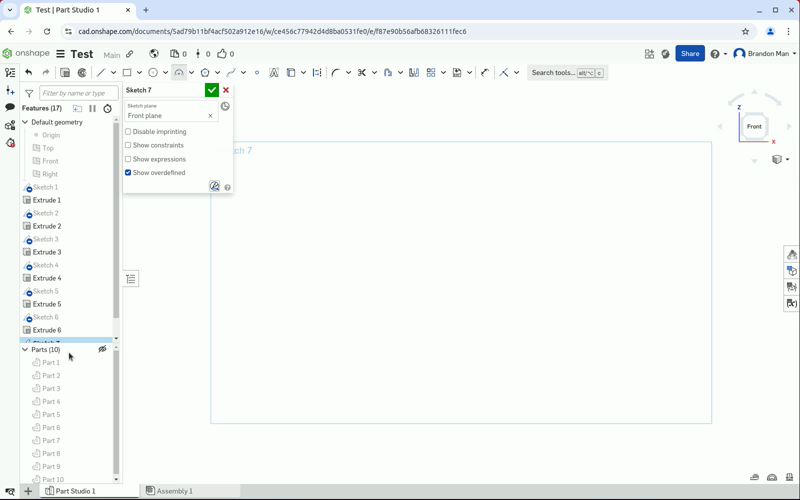
mouse_move(460, 272)
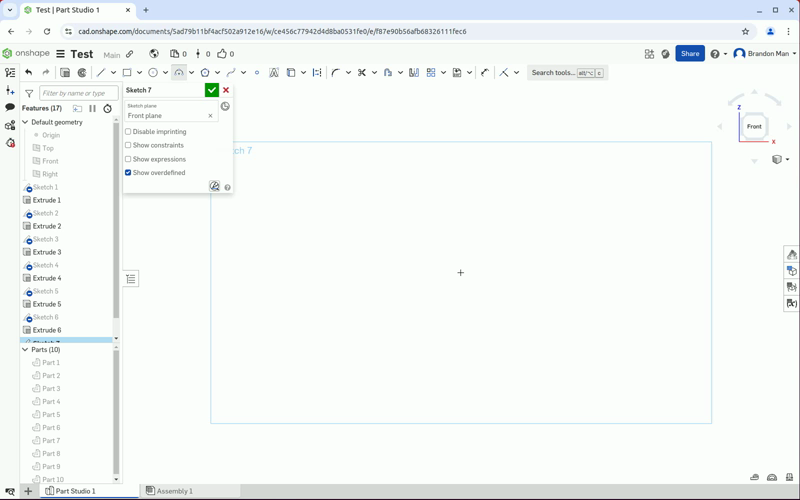
click(460, 272)
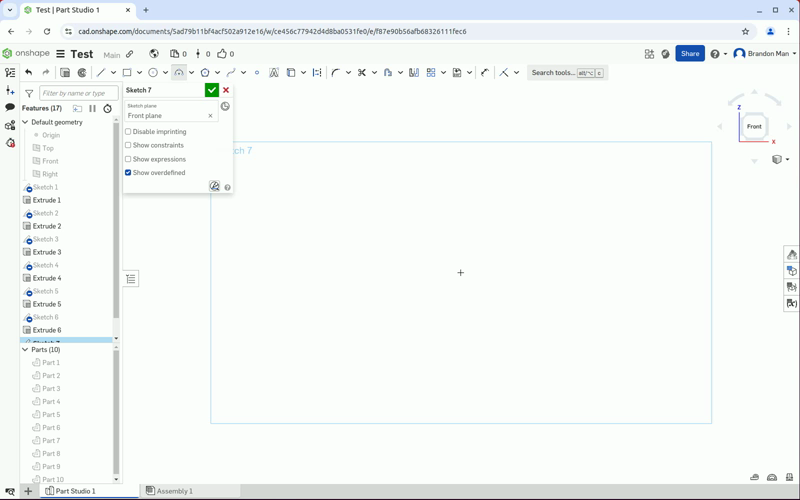
key_up(shift)
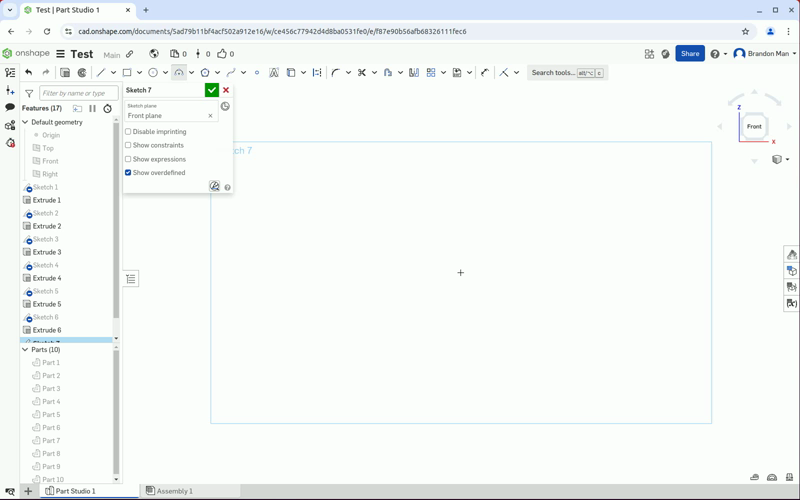
key_down(shift)
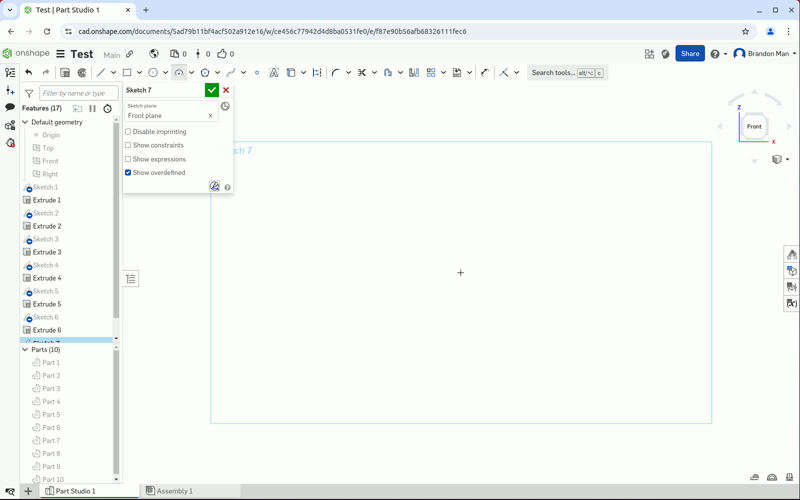
mouse_move(472, 284)
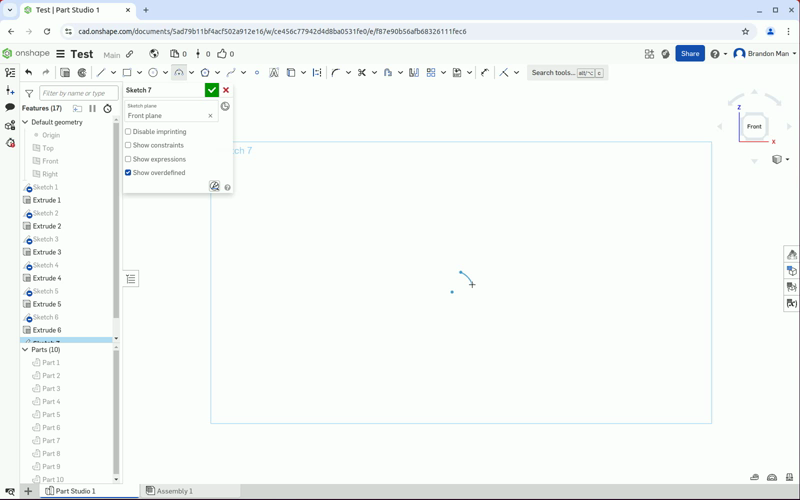
click(472, 284)
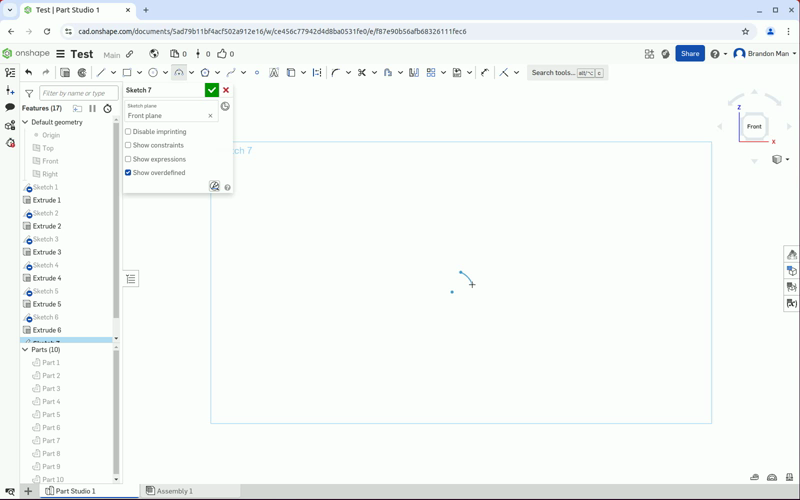
mouse_move(468, 275)
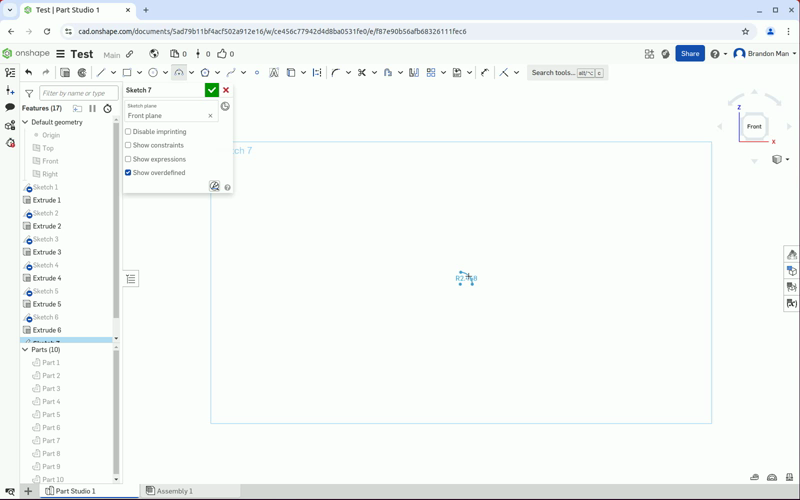
click(468, 275)
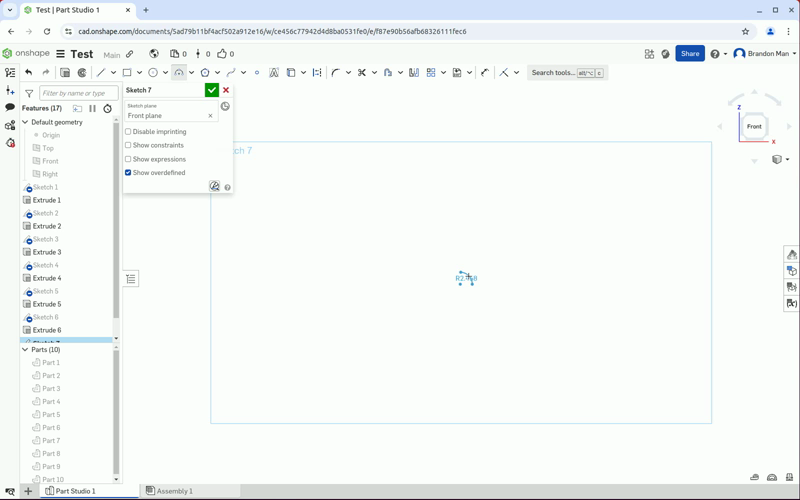
key_up(shift)
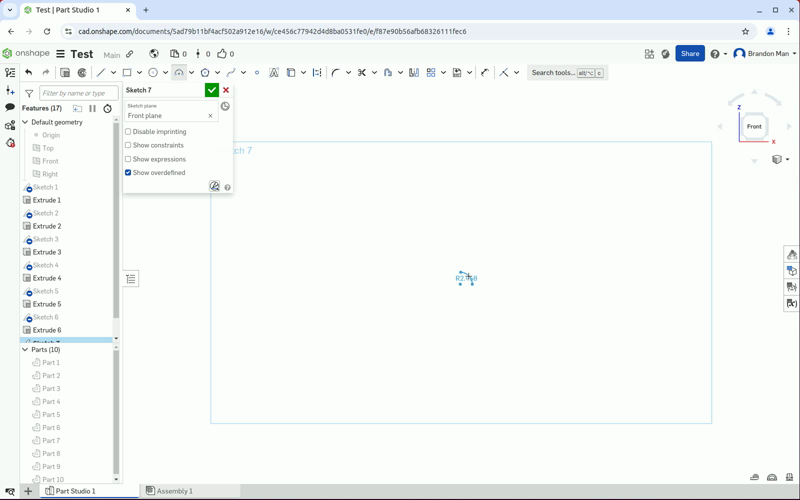
key(esc)
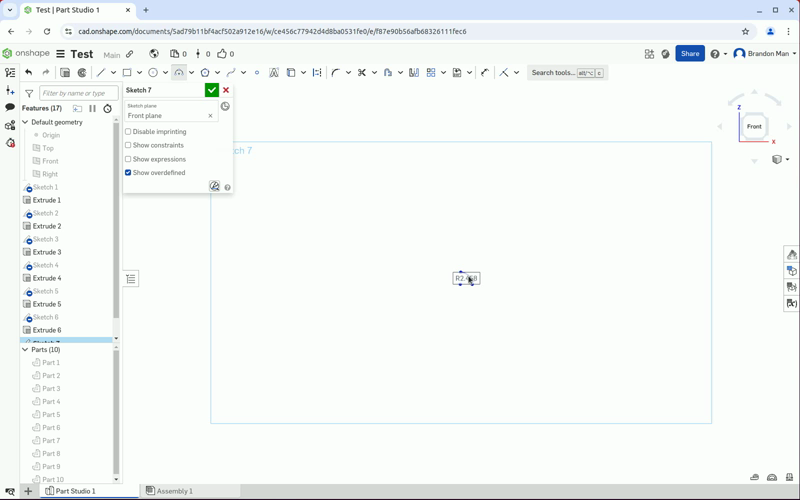
key(l)
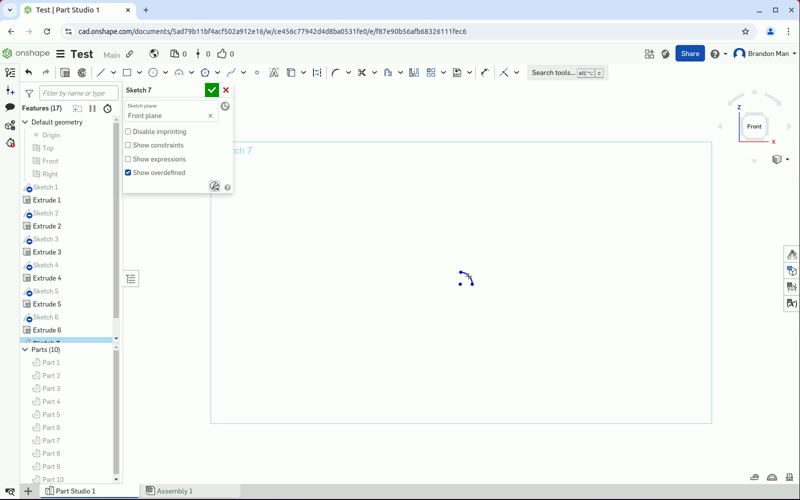
mouse_move(472, 284)
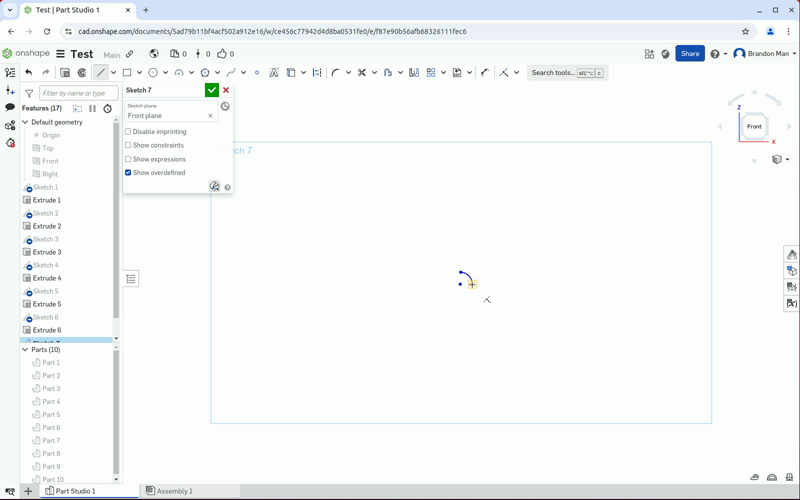
click(472, 284)
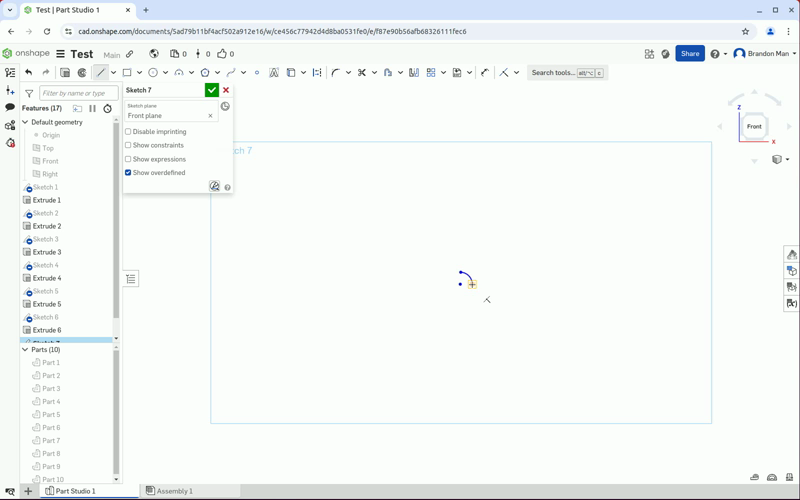
key_down(shift)
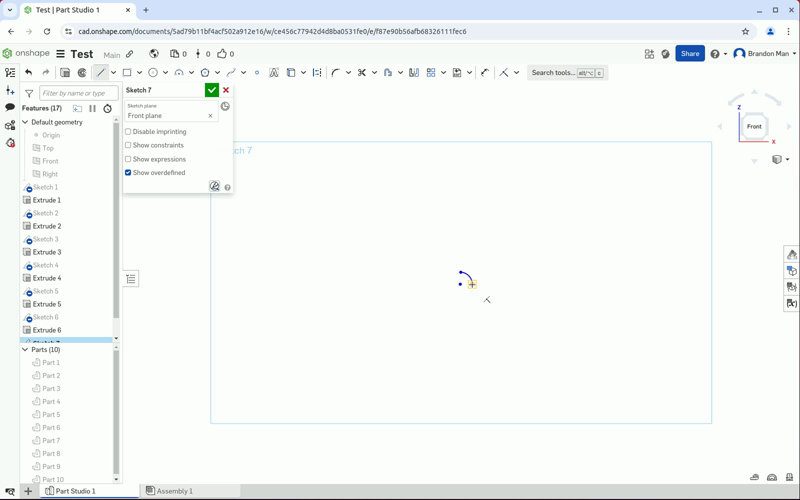
mouse_move(502, 284)
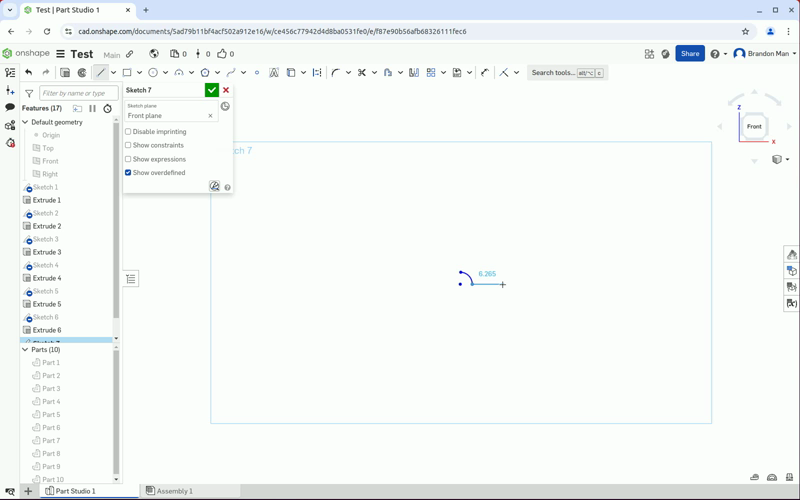
mouse_move(472, 272)
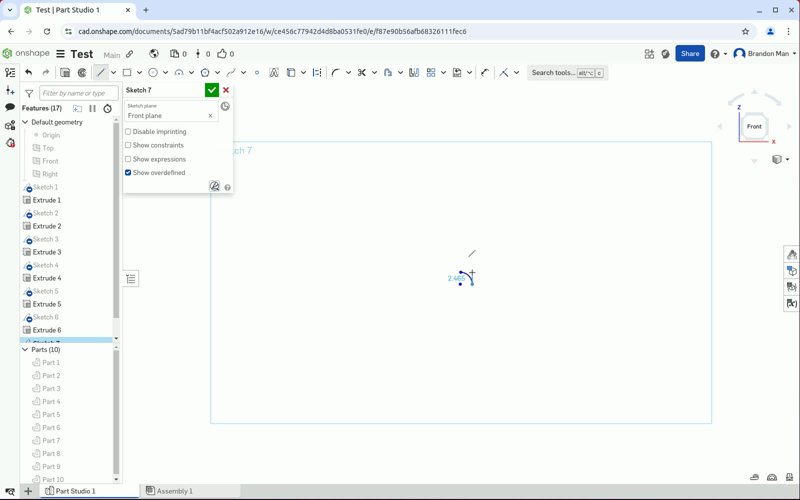
click(472, 272)
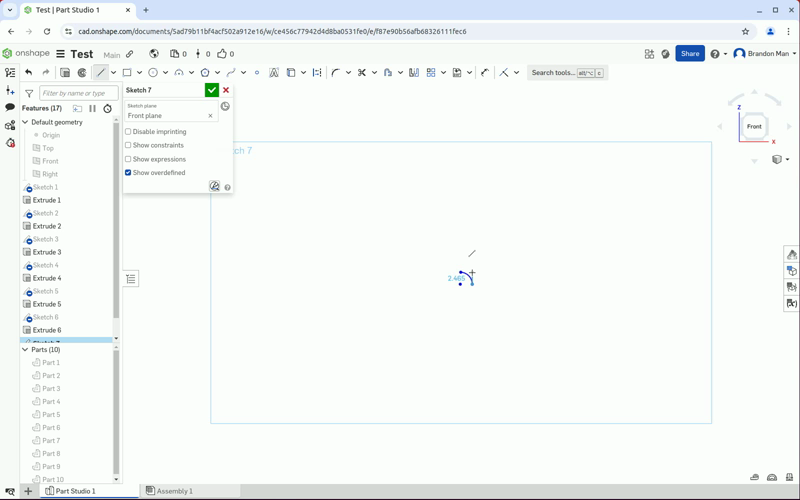
key_up(shift)
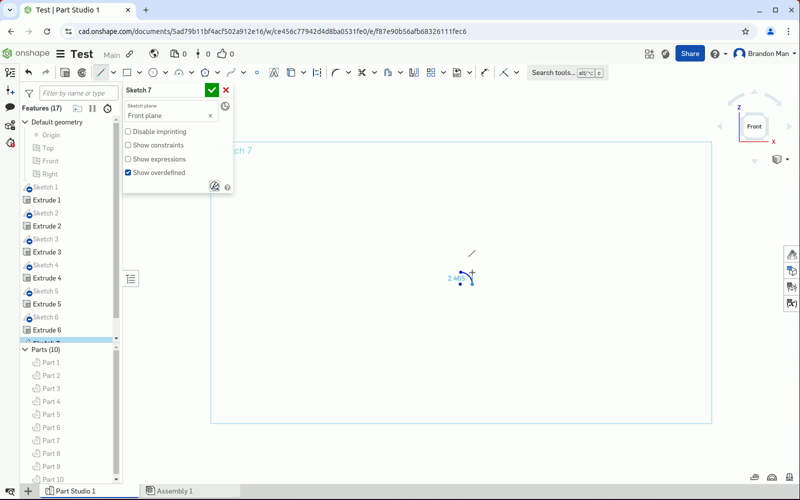
mouse_move(502, 272)
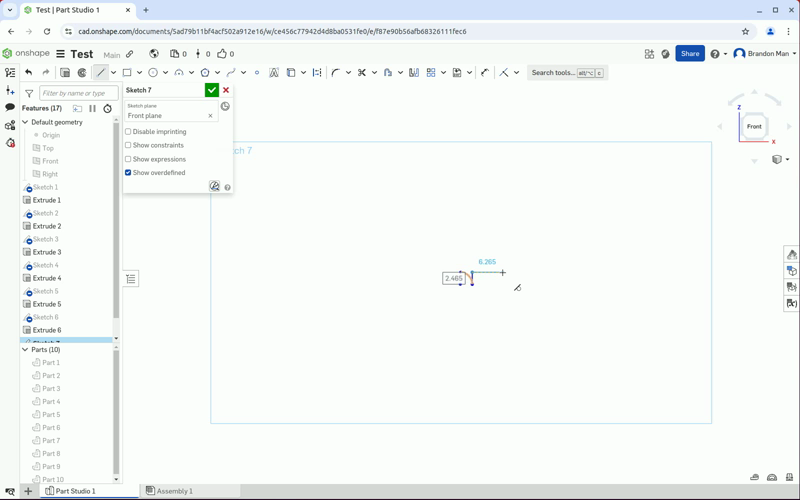
key_down(shift)
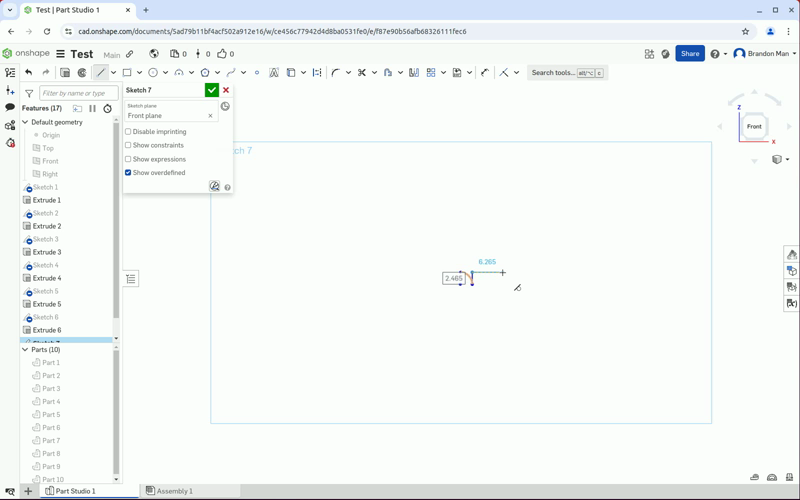
mouse_move(460, 272)
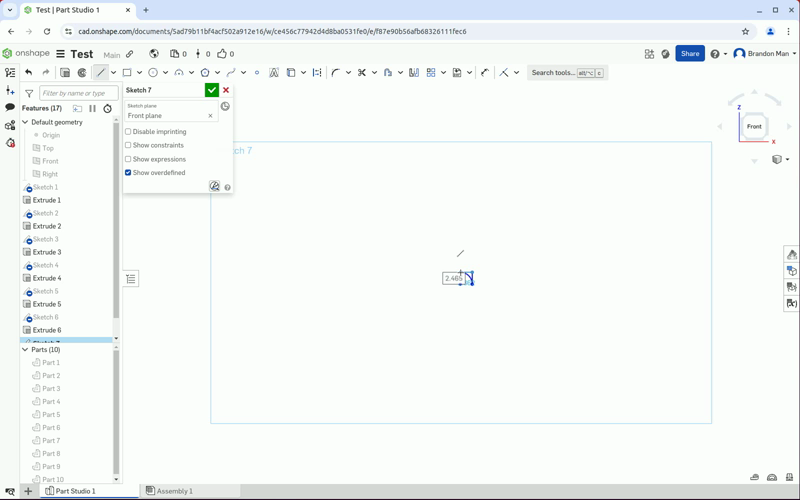
key_up(shift)
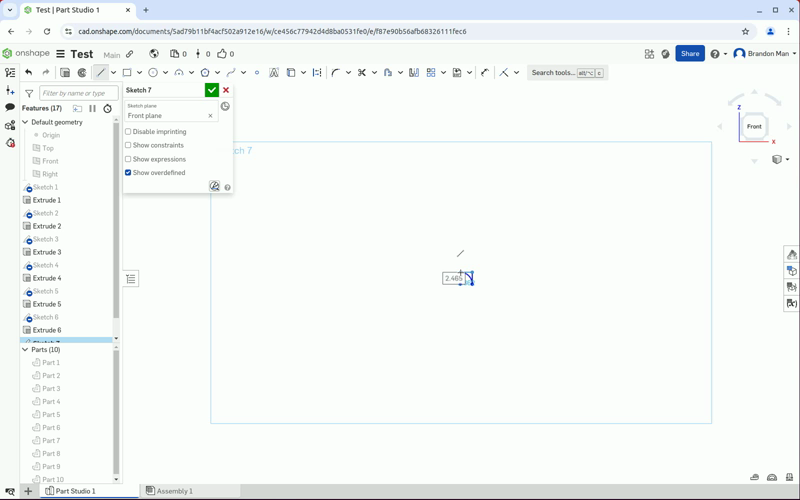
click(460, 272)
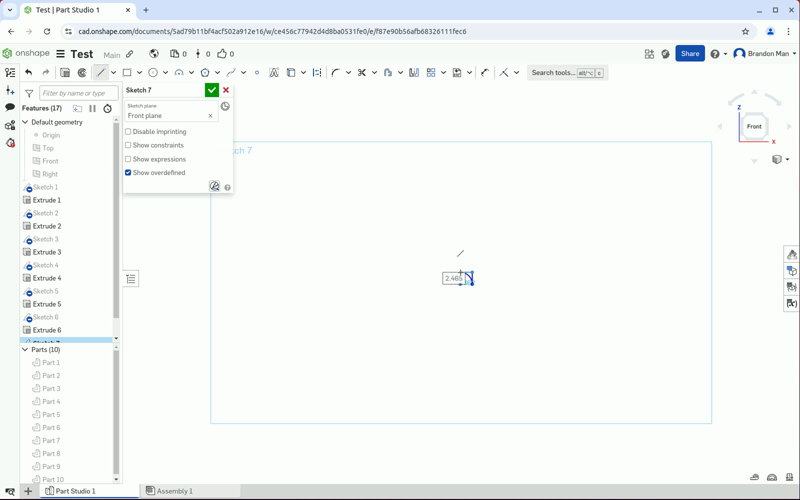
key(esc)
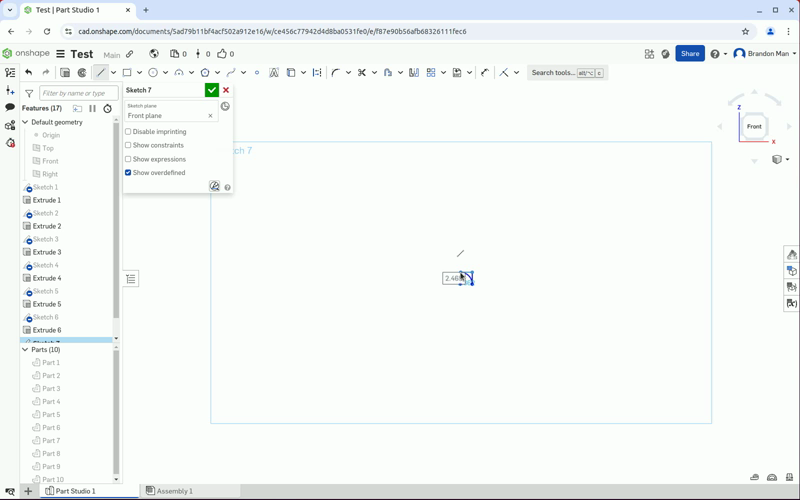
mouse_move(471, 274)
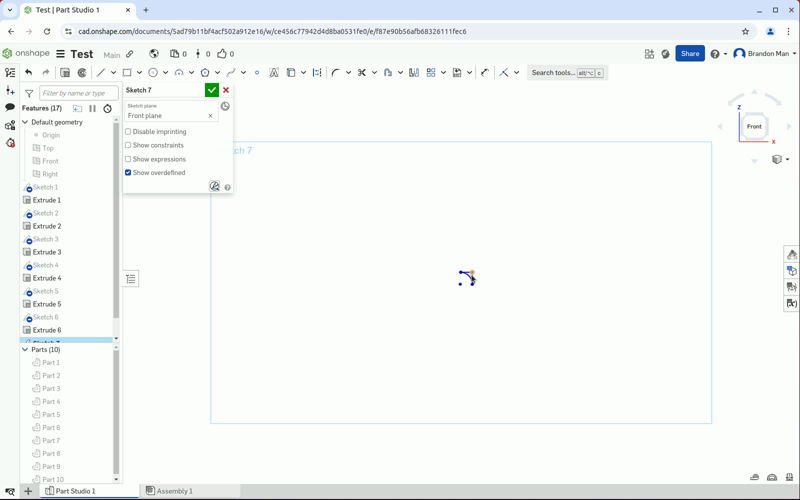
scroll(6)
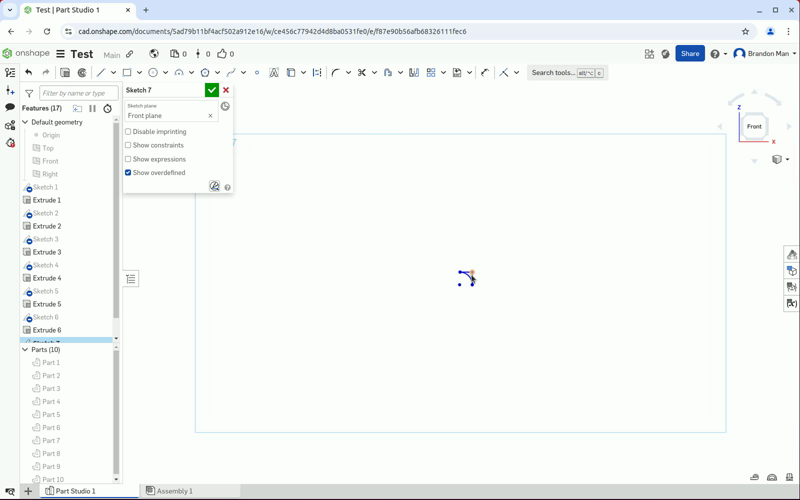
scroll(6)
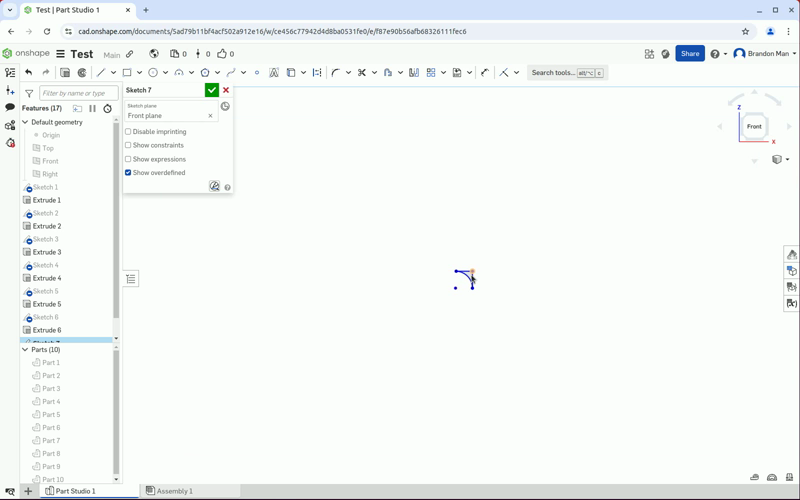
scroll(6)
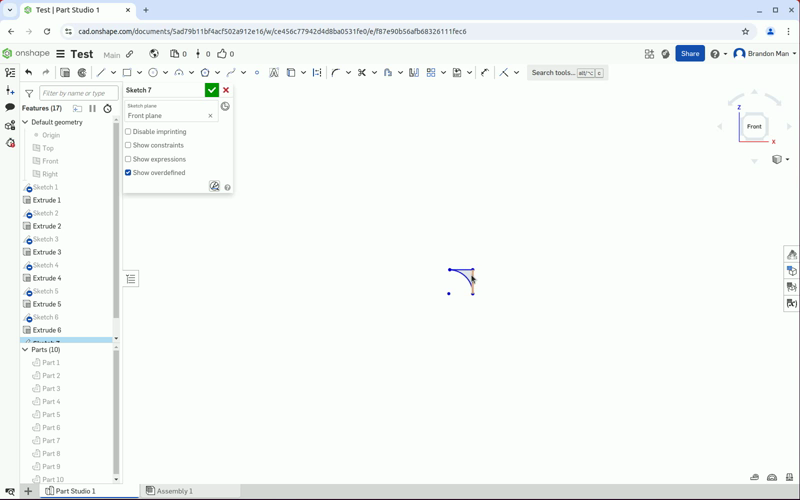
scroll(6)
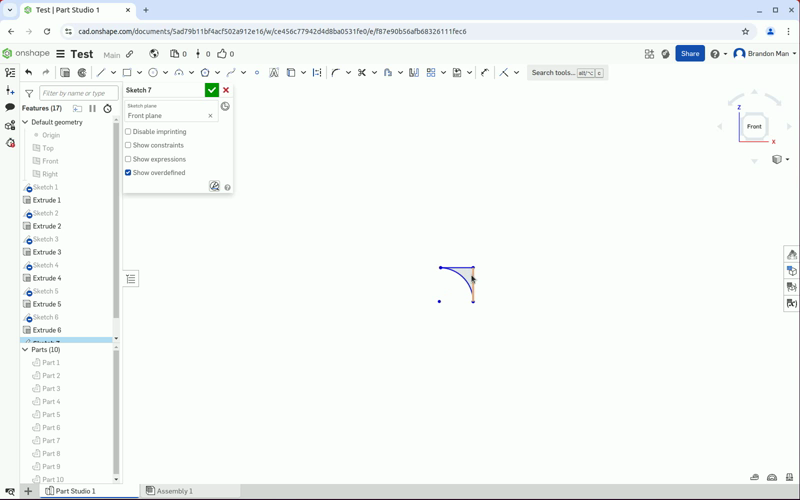
scroll(6)
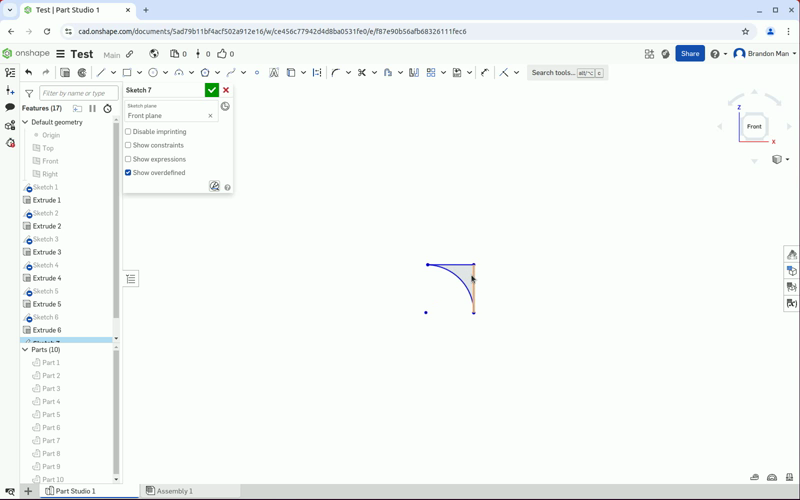
scroll(6)
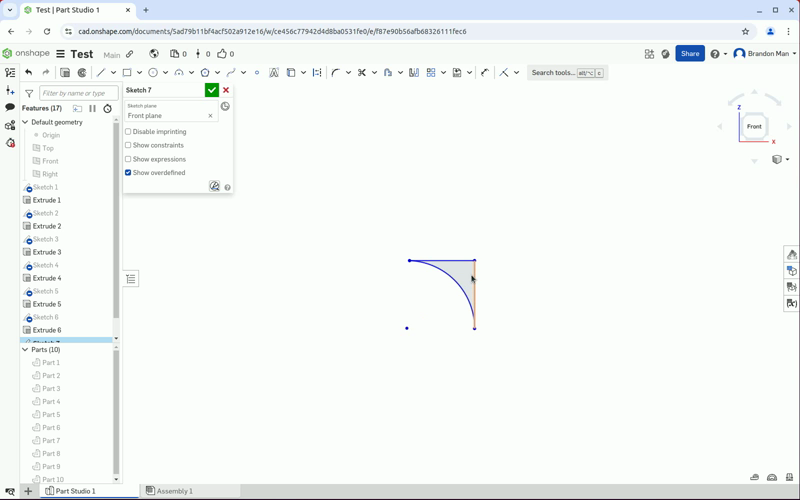
scroll(6)
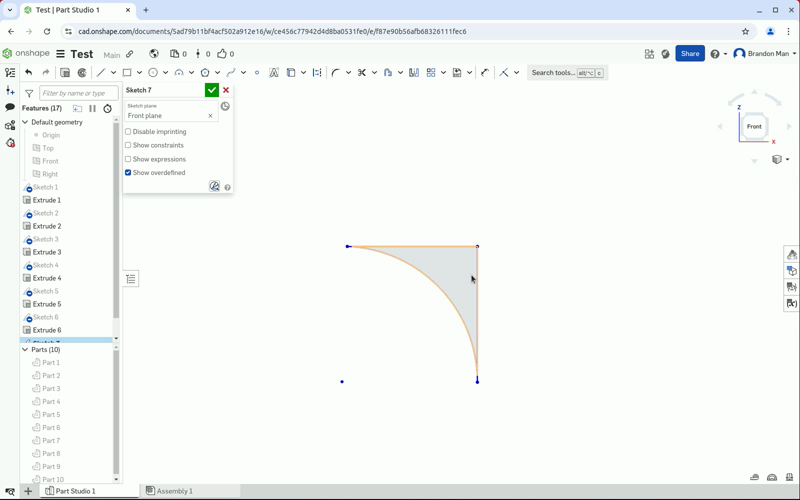
click(471, 274)
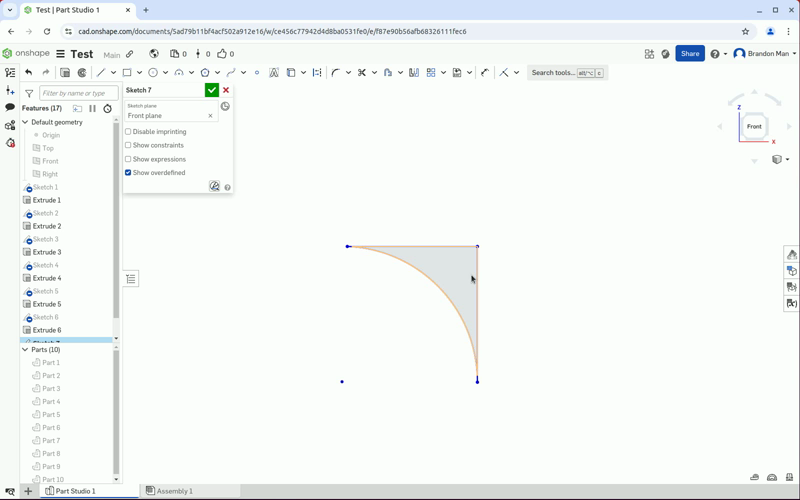
scroll(-6)
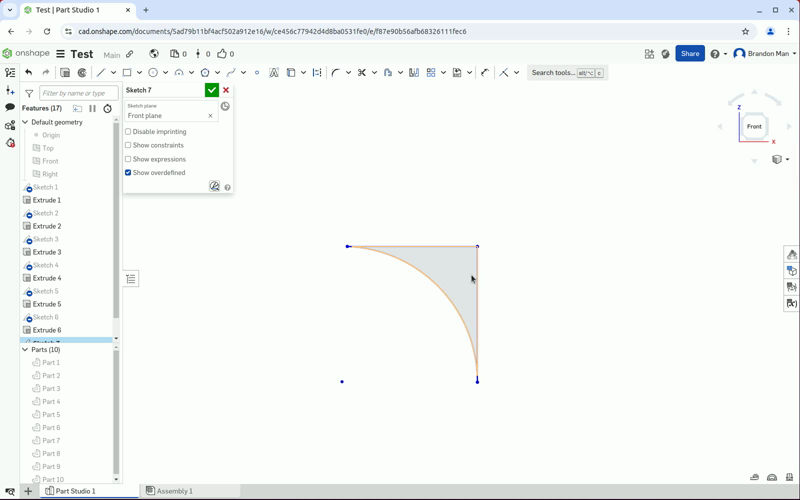
scroll(-6)
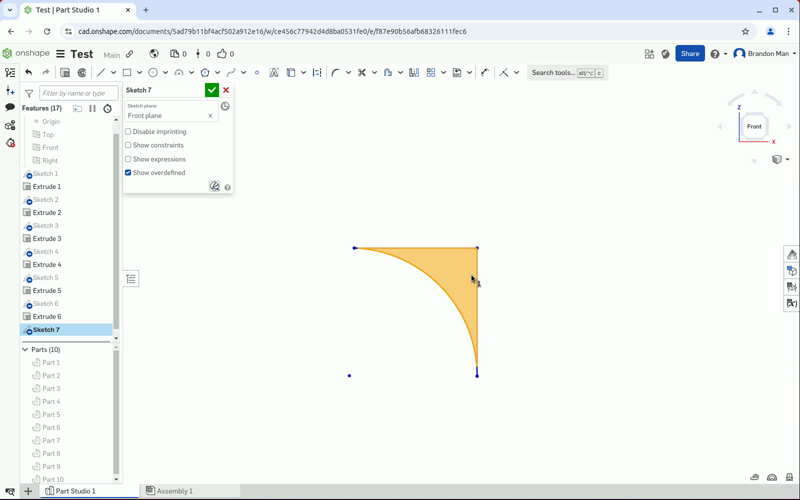
scroll(-6)
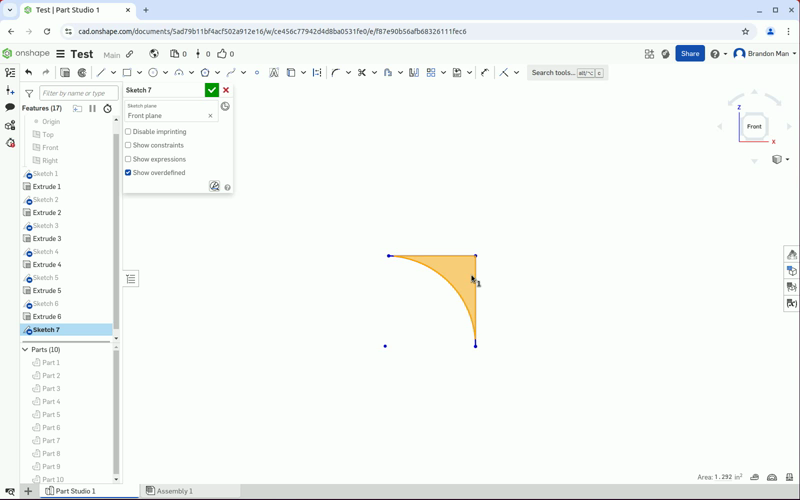
scroll(-6)
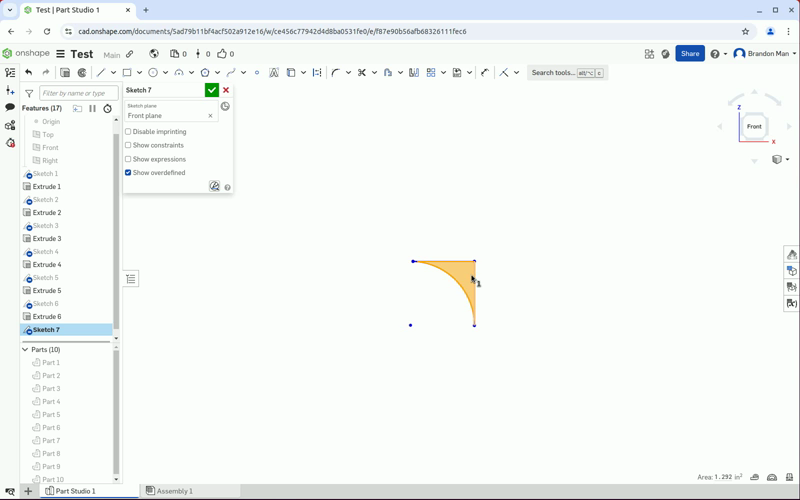
scroll(-6)
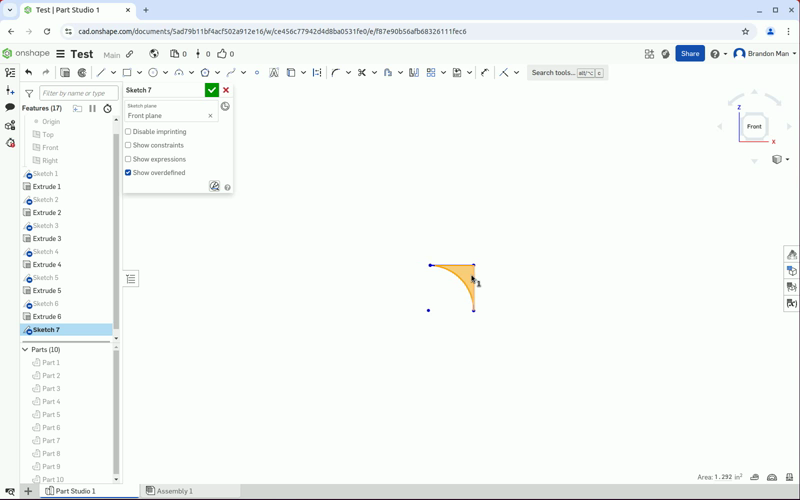
scroll(-6)
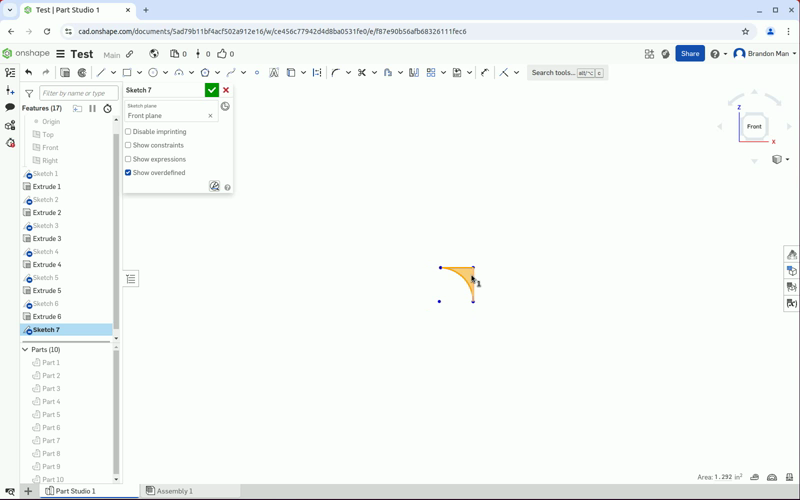
scroll(-6)
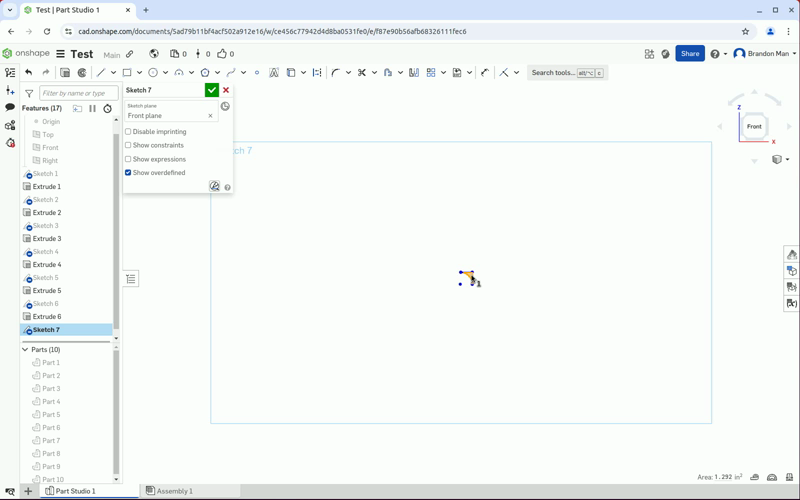
mouse_move(69, 352)
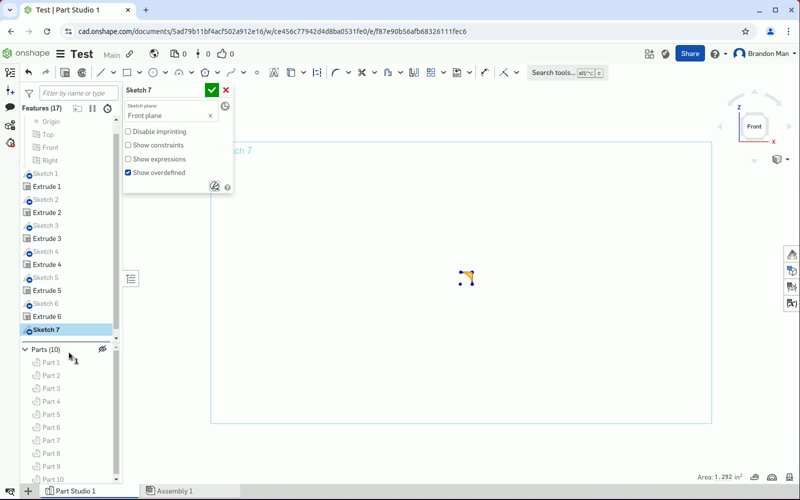
key(shift+y)
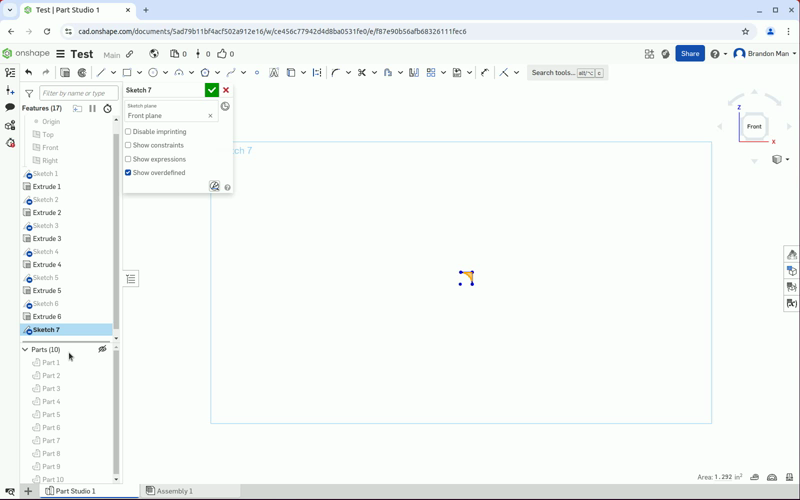
key(shift+e)
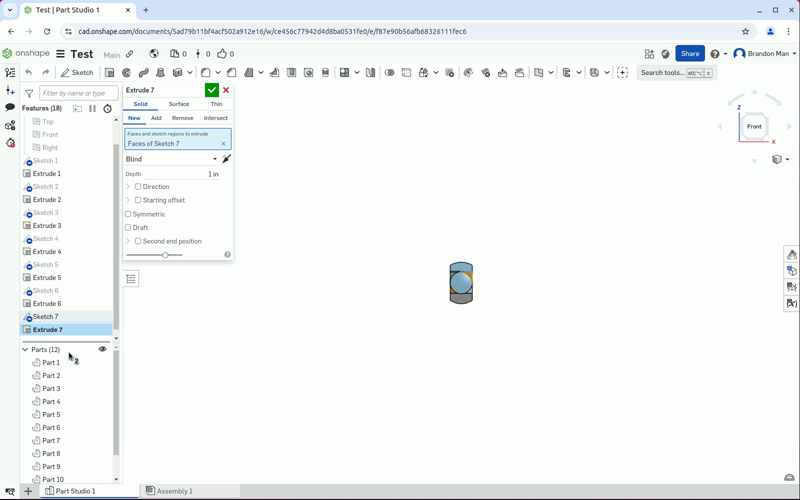
mouse_move(143, 106)
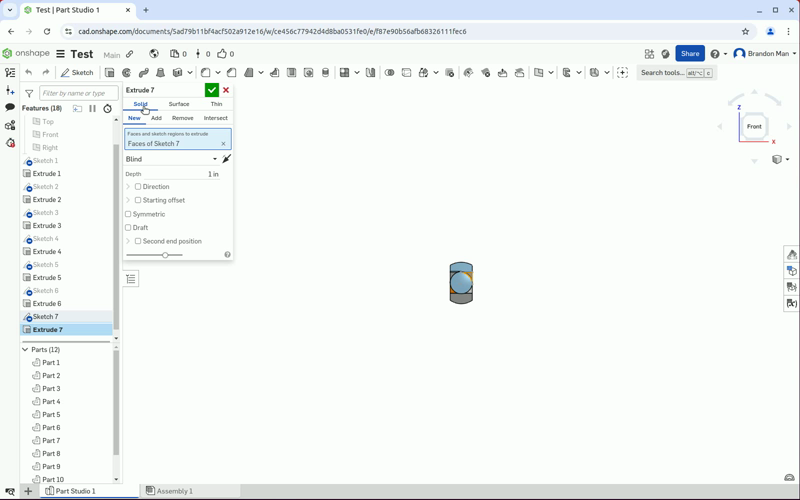
click(143, 106)
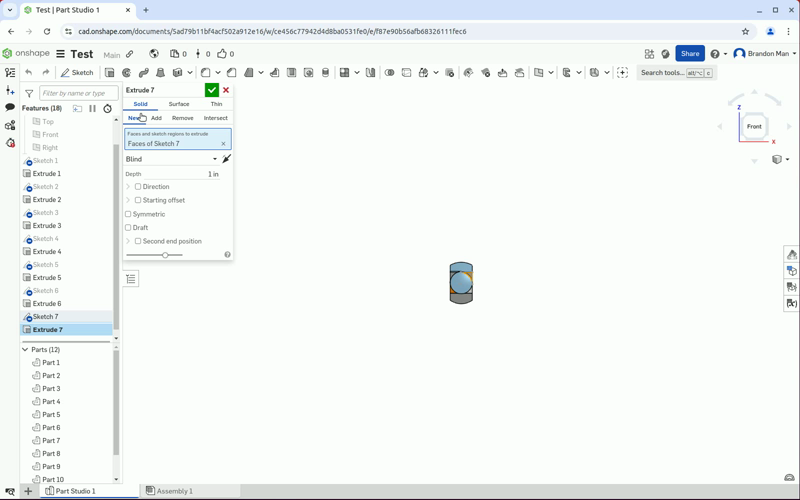
mouse_move(137, 120)
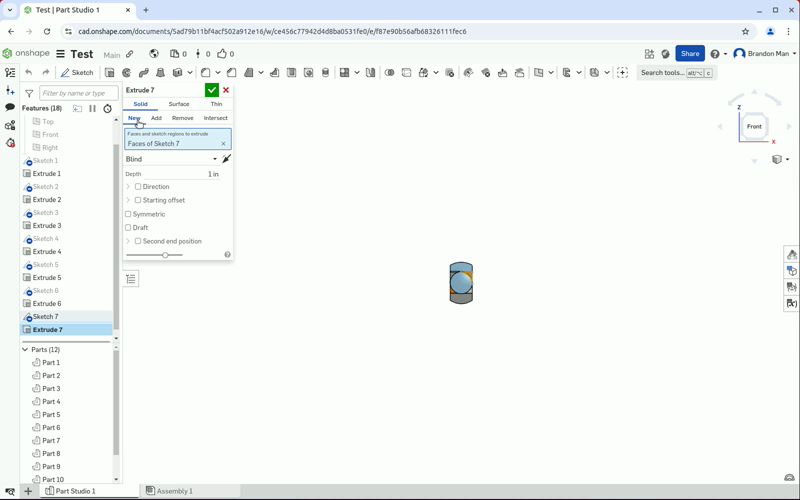
click(137, 120)
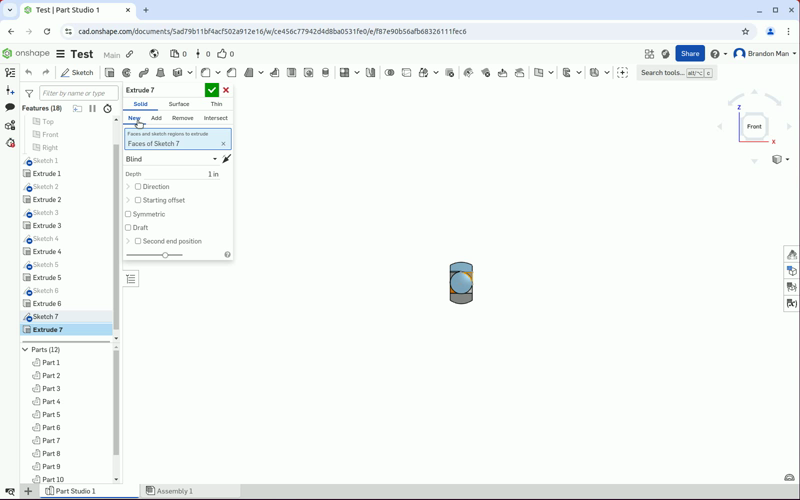
key(tab, 4)
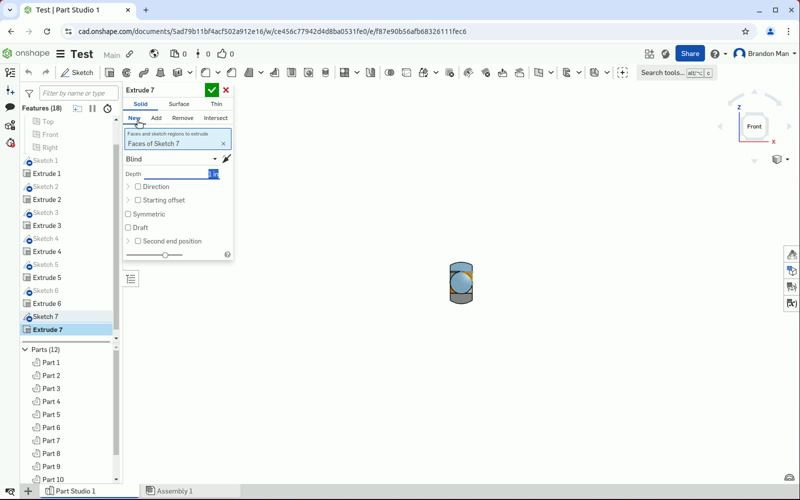
text(-4.574)
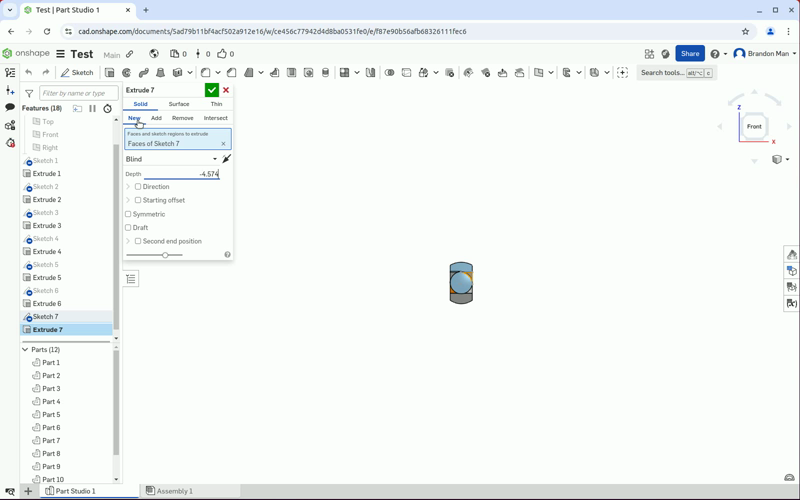
key(enter)
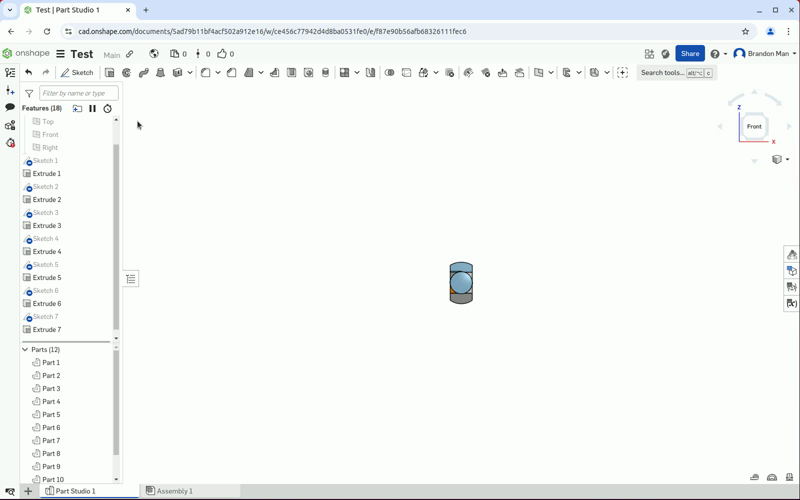
key(shift+h)
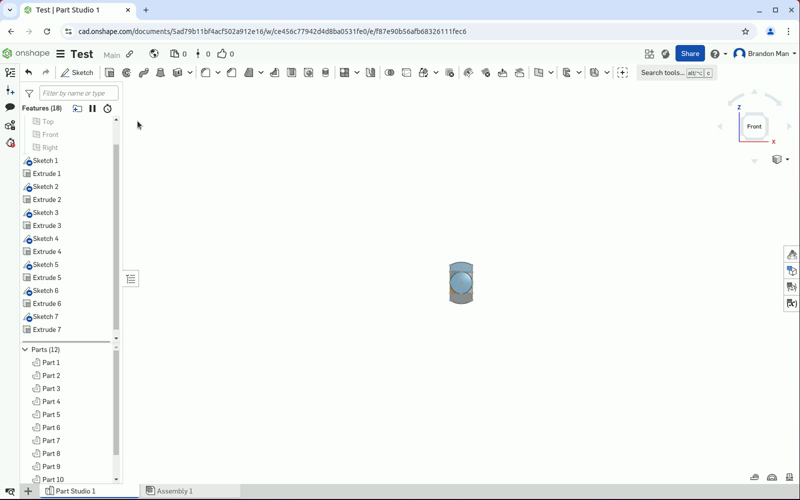
key(shift+h)
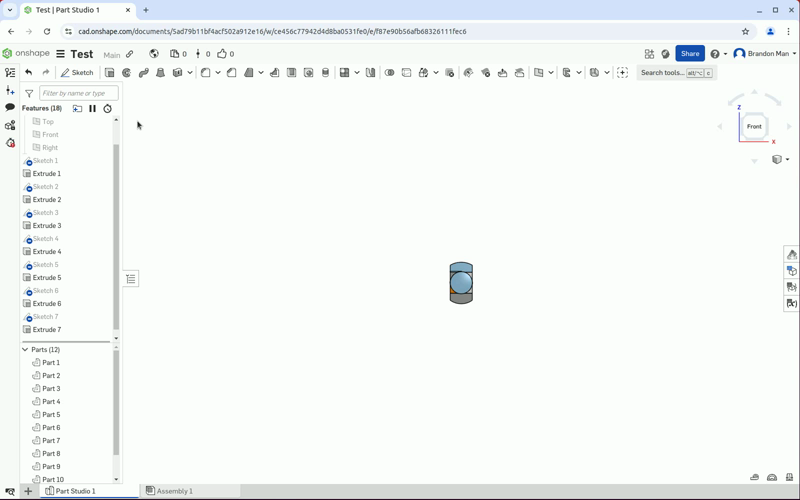
mouse_move(69, 163)
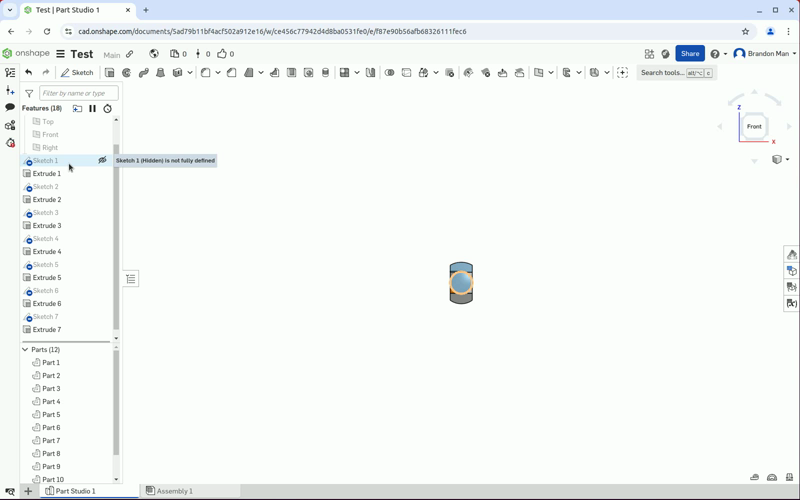
click(69, 163)
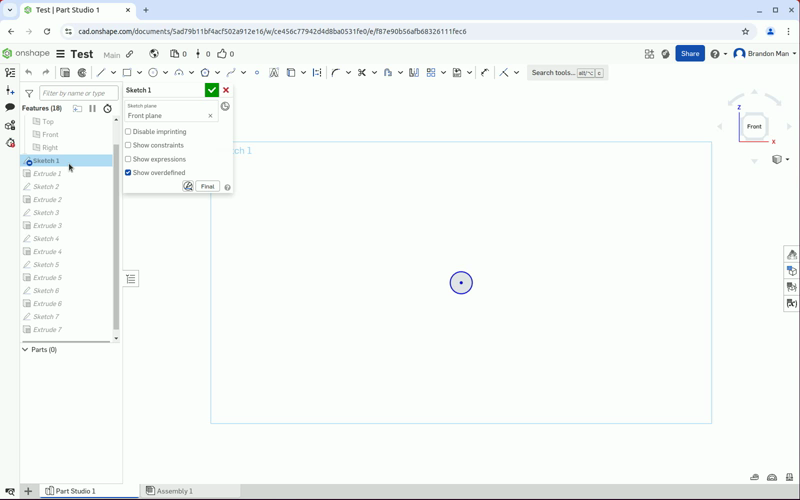
mouse_move(229, 92)
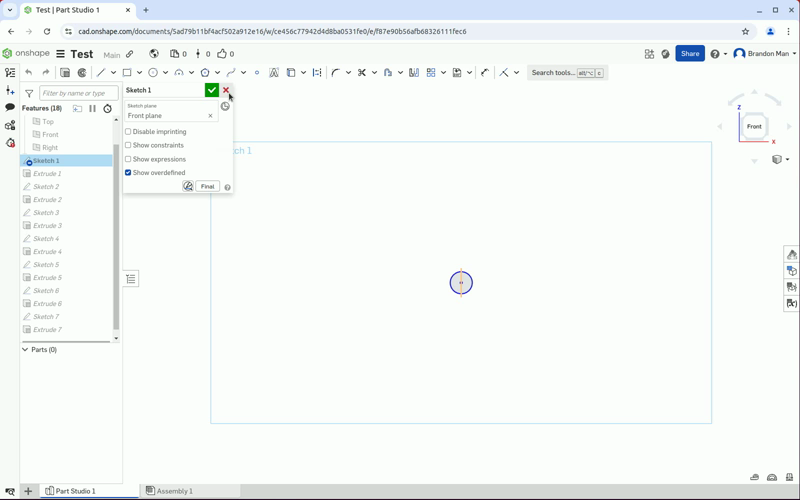
click(229, 92)
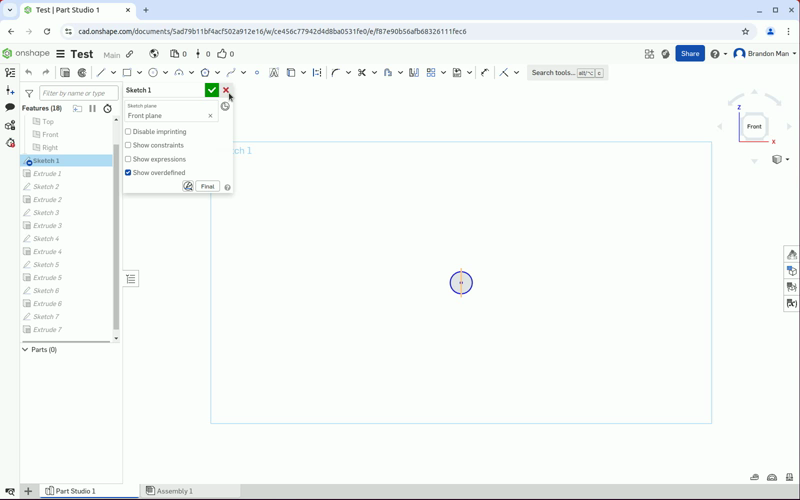
key(shift+s)
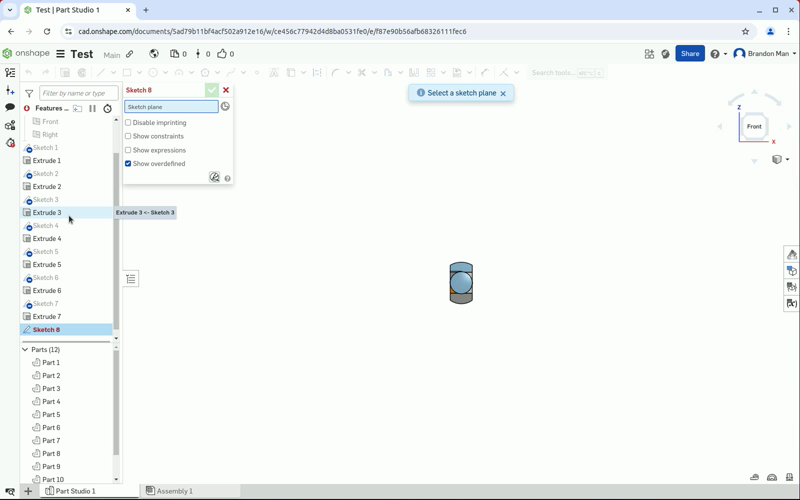
scroll(3)
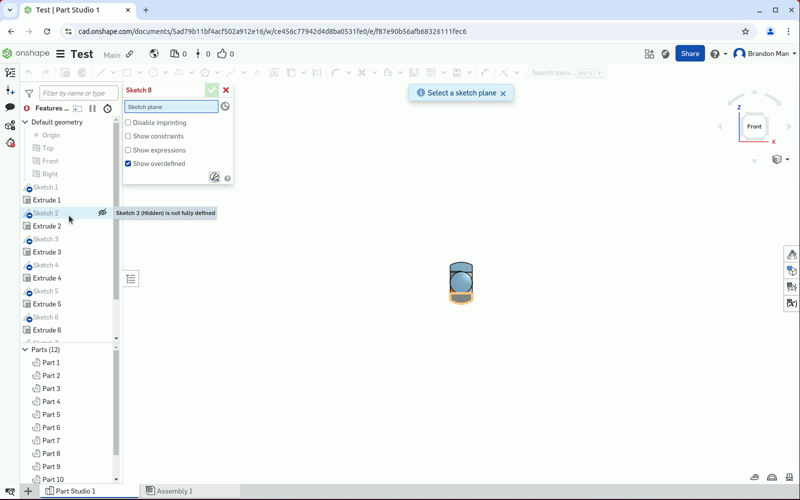
mouse_move(69, 163)
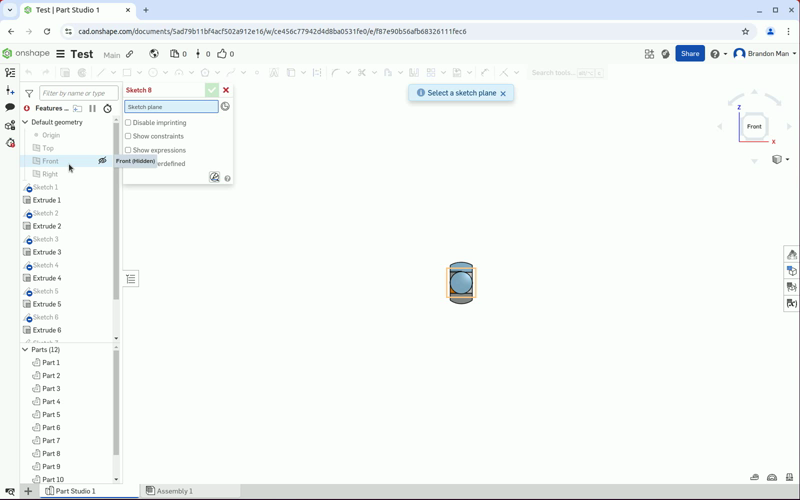
click(69, 163)
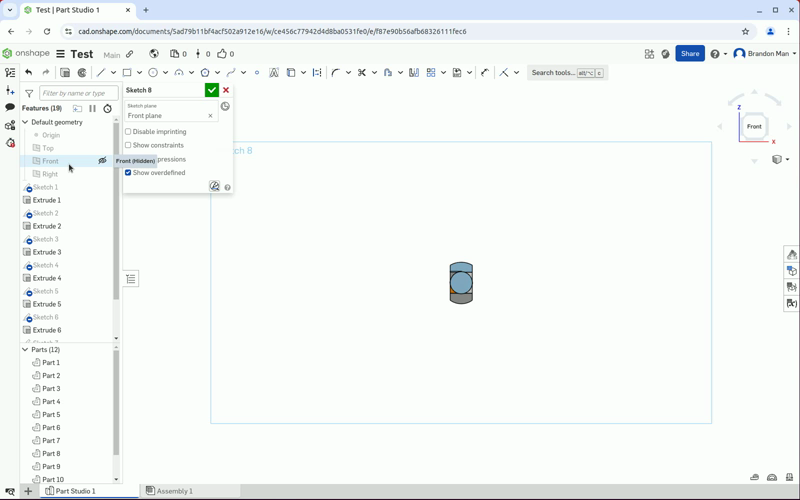
mouse_move(69, 352)
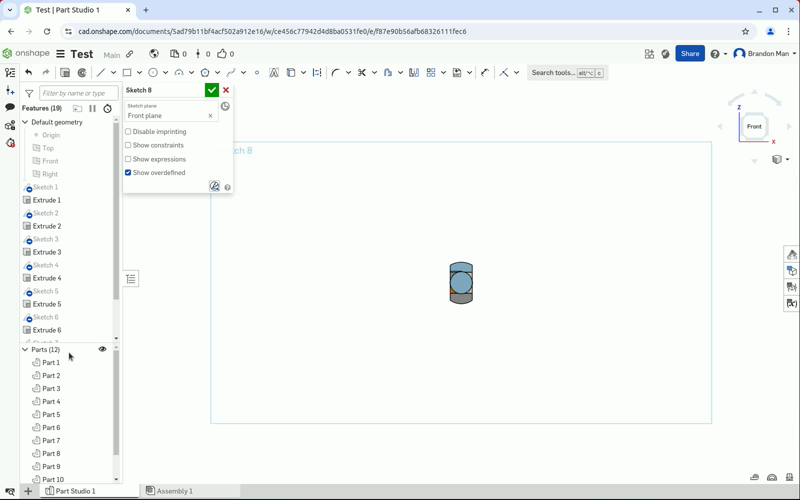
key(y)
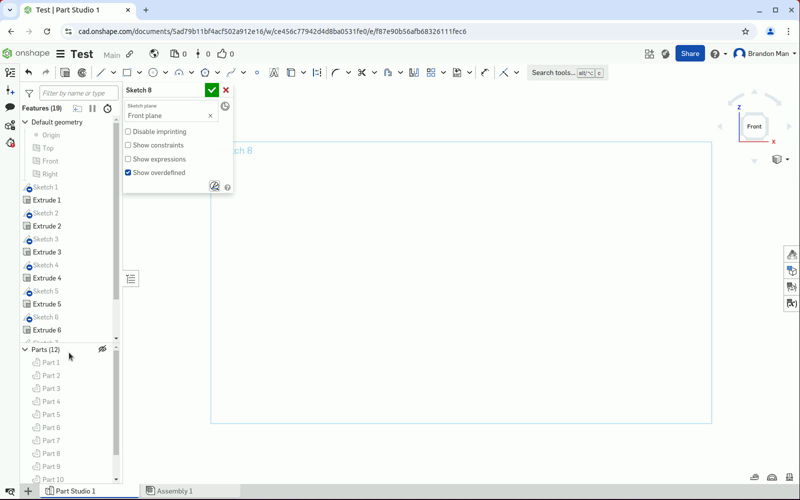
key(c)
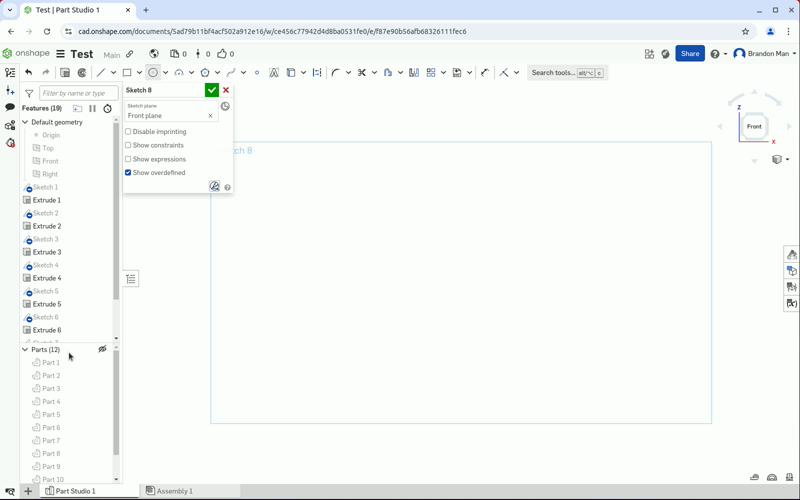
key_down(shift)
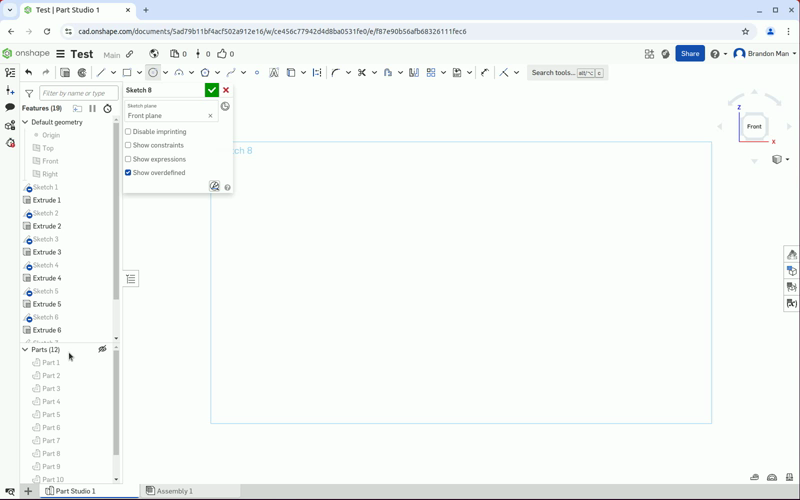
mouse_move(461, 282)
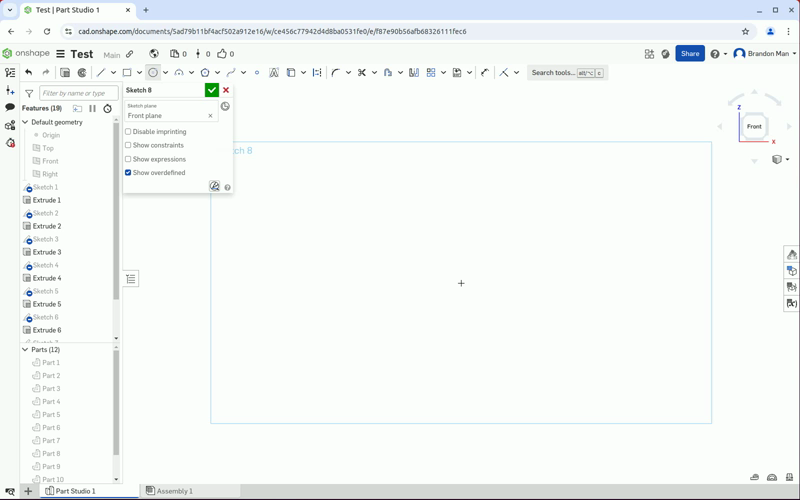
click(461, 282)
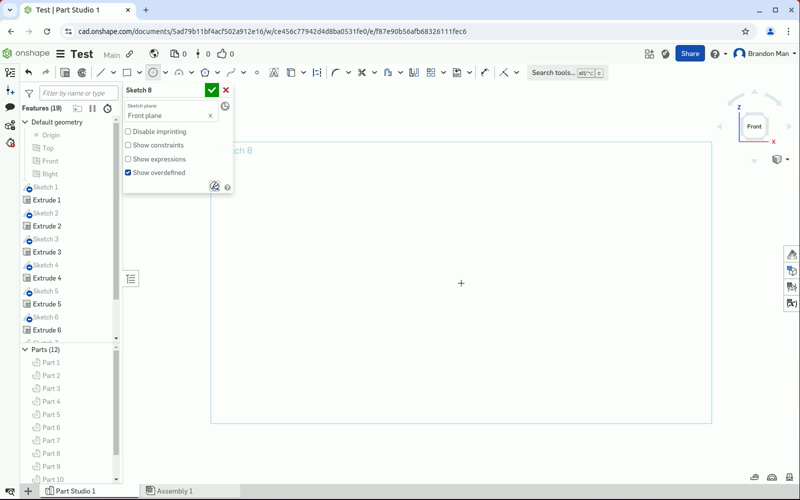
key_up(shift)
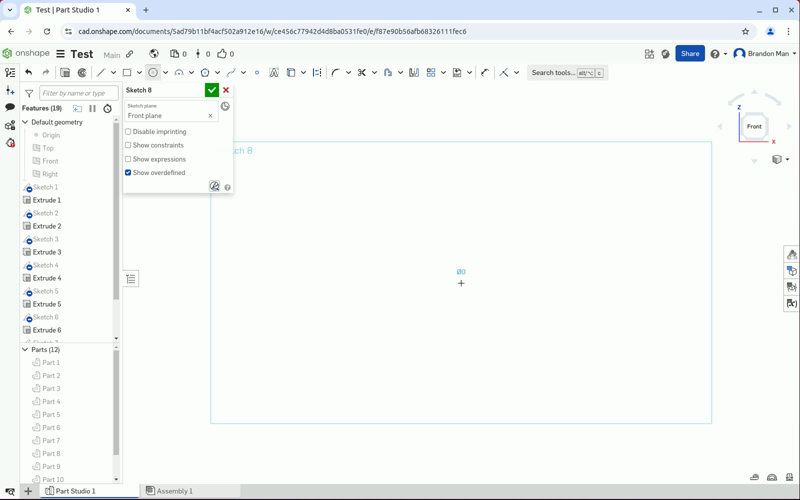
mouse_move(472, 282)
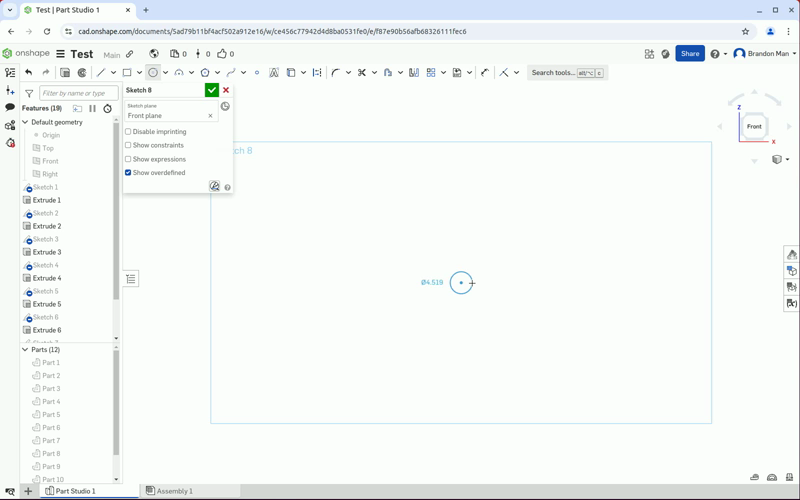
click(472, 282)
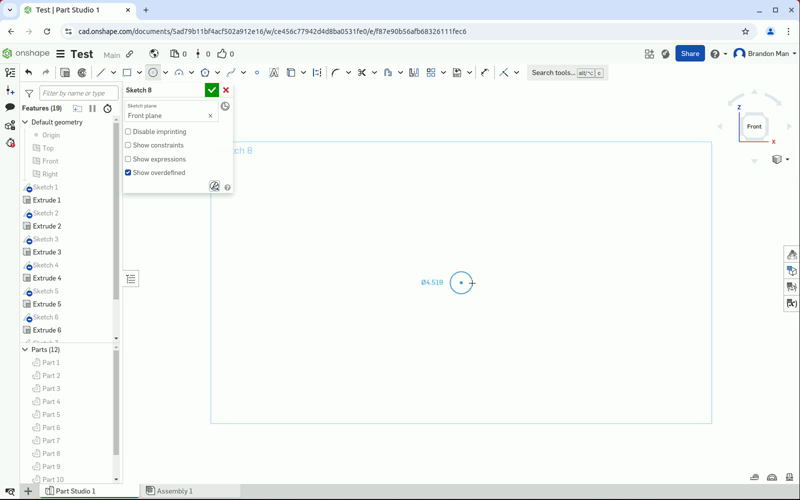
key(esc)
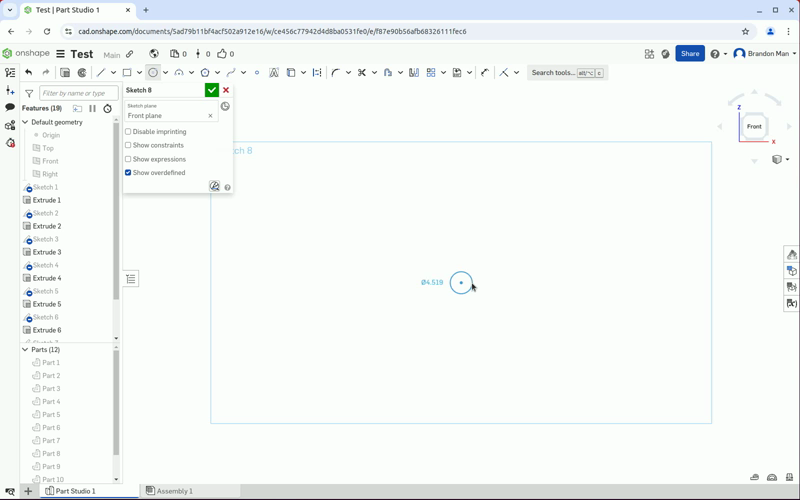
mouse_move(469, 283)
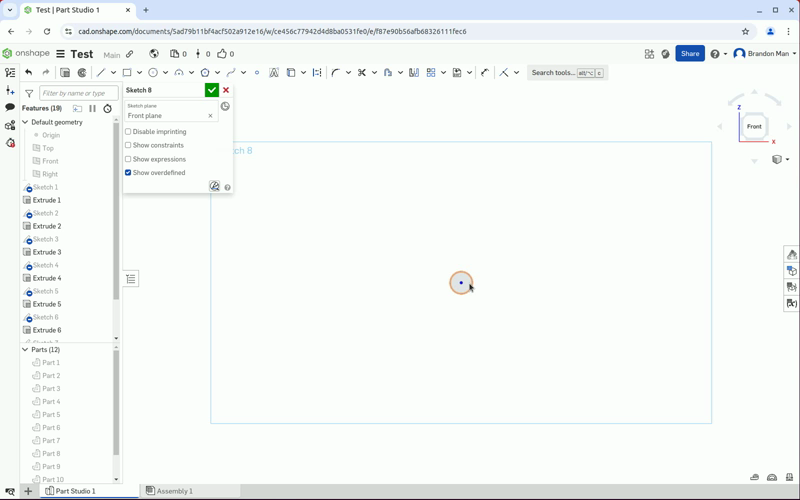
scroll(6)
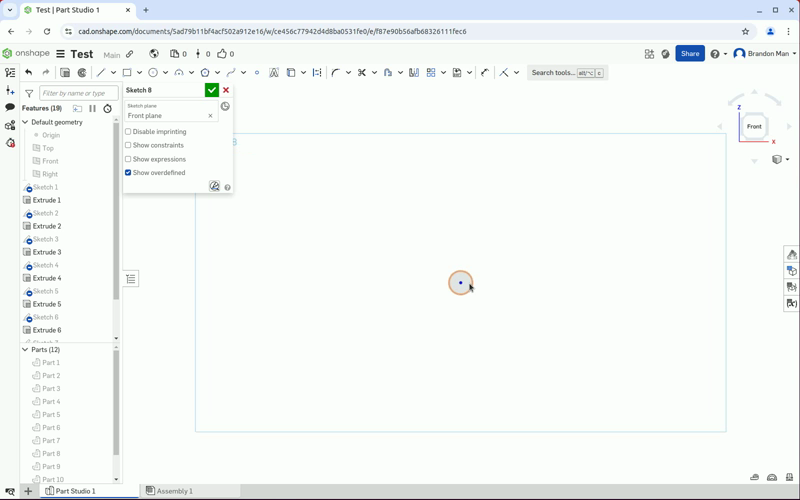
scroll(6)
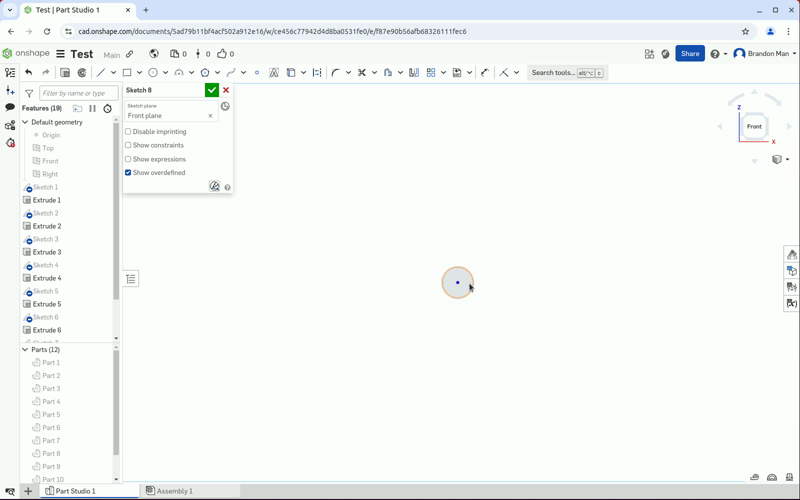
scroll(6)
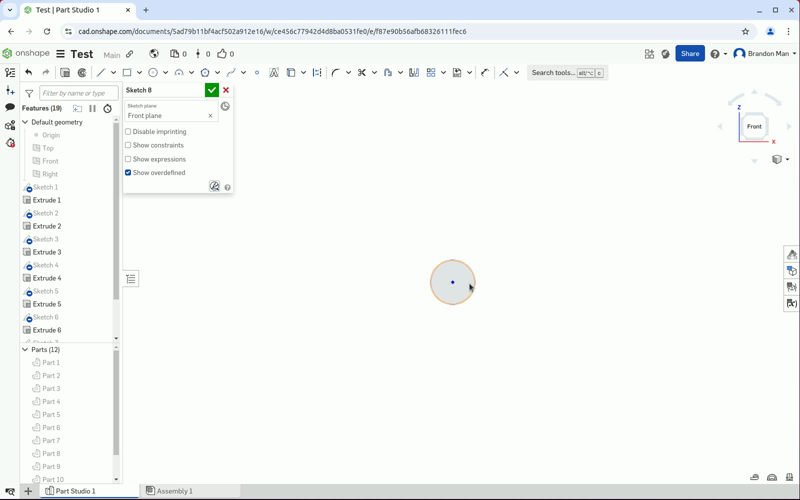
scroll(6)
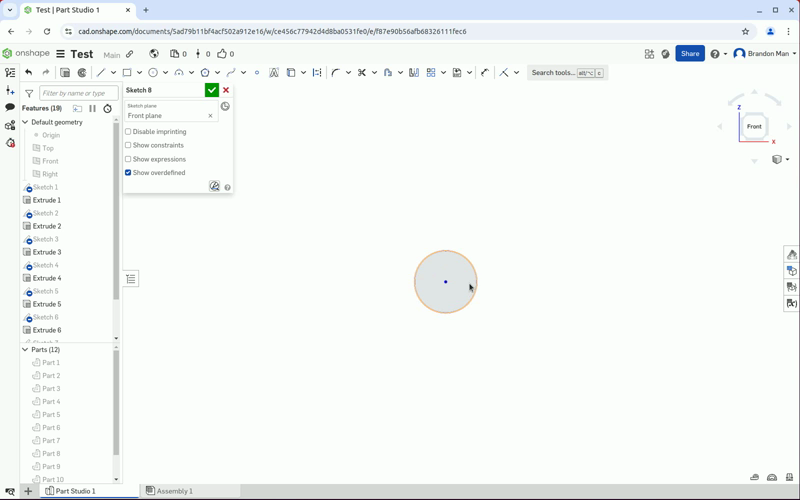
scroll(6)
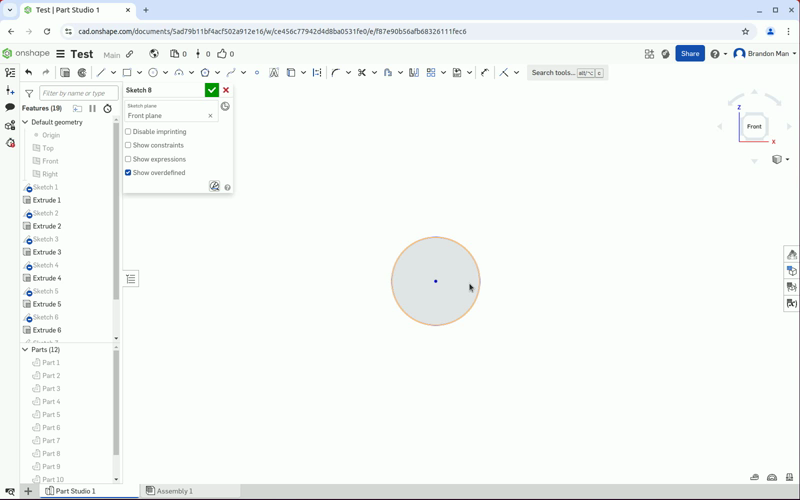
scroll(6)
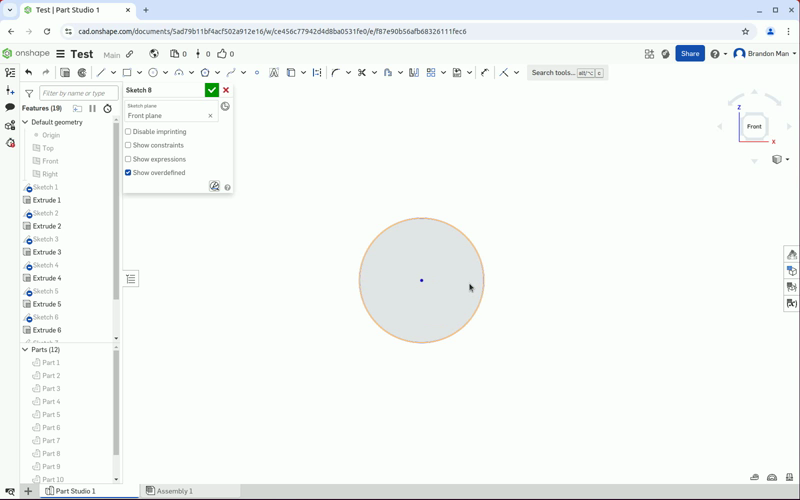
scroll(6)
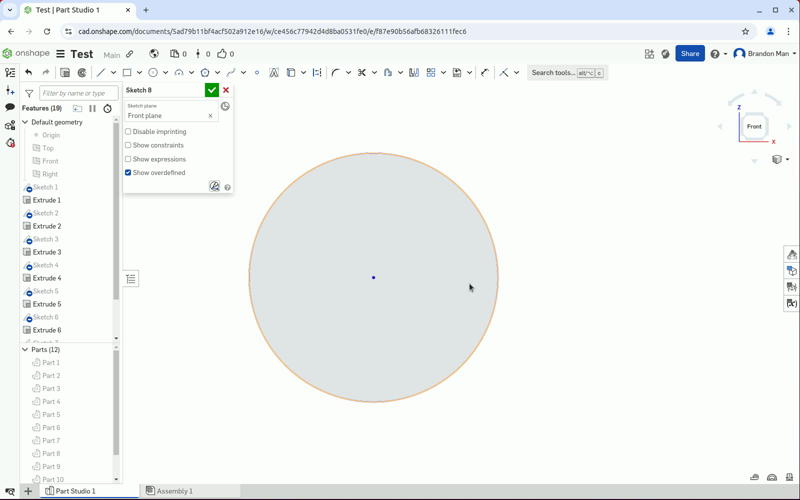
click(469, 283)
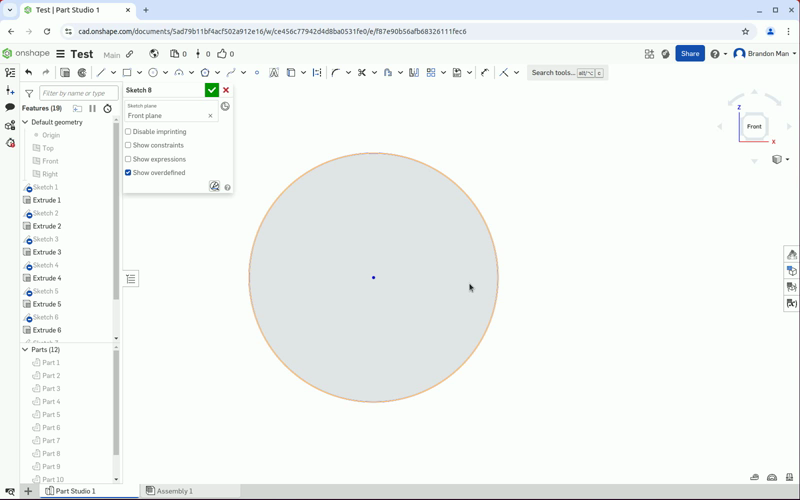
scroll(-6)
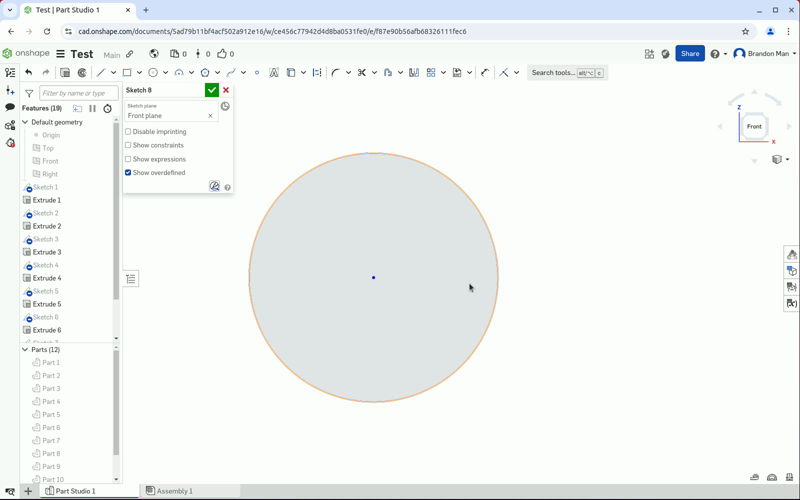
scroll(-6)
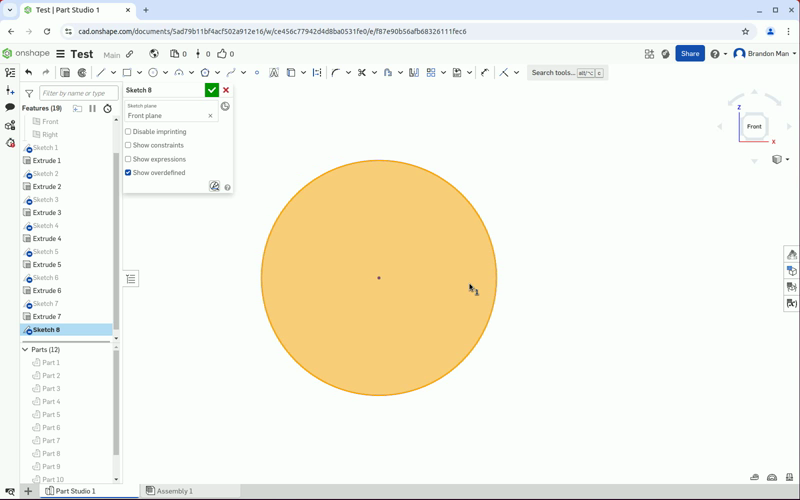
scroll(-6)
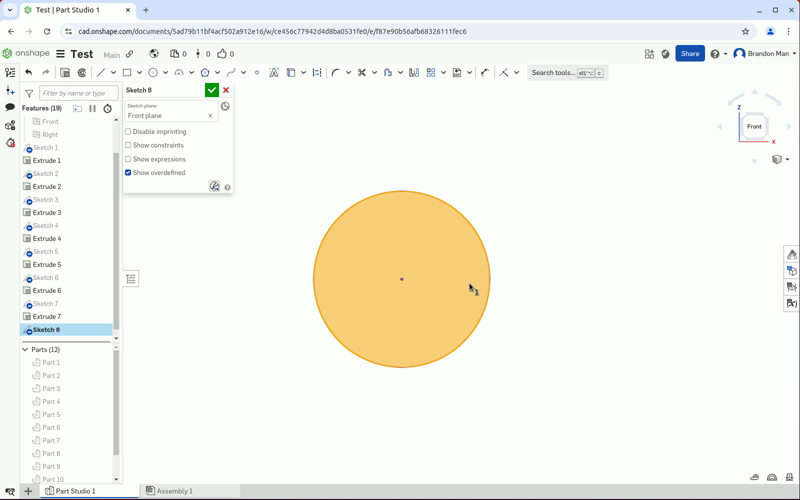
scroll(-6)
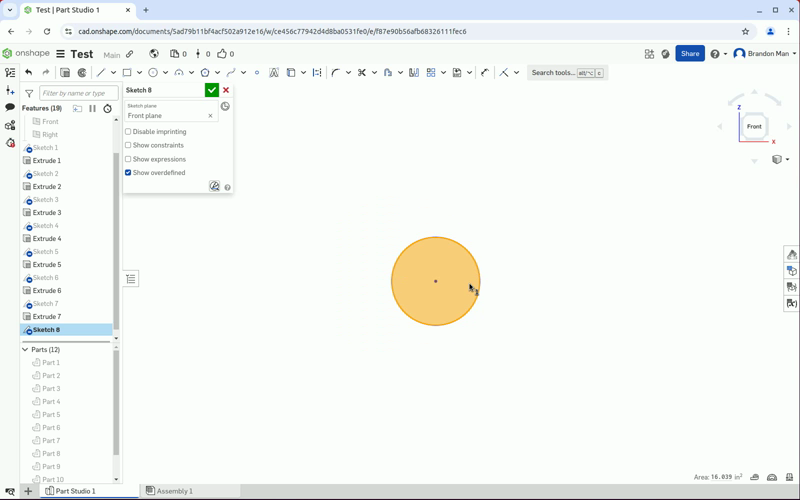
scroll(-6)
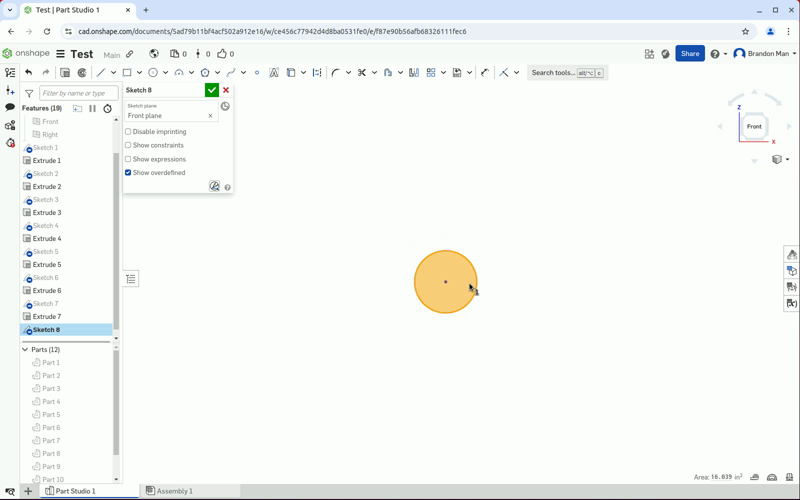
scroll(-6)
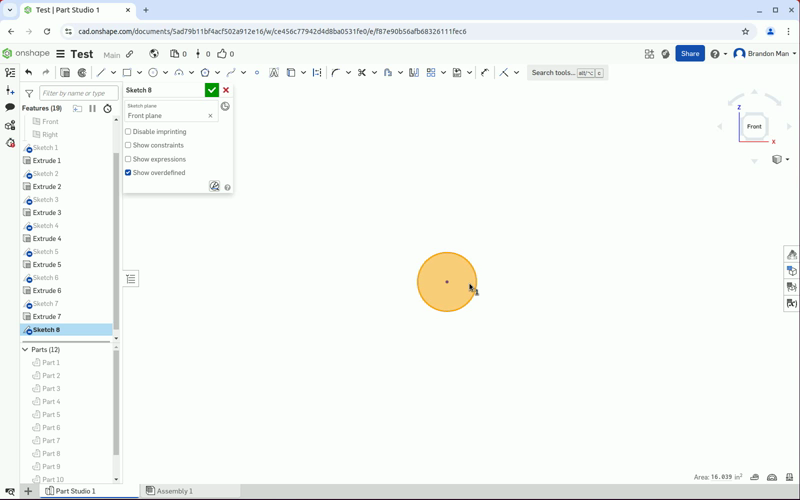
scroll(-6)
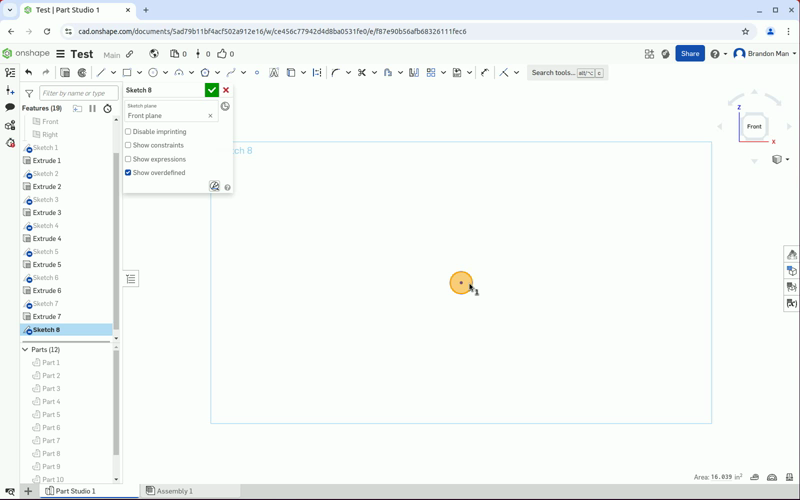
mouse_move(69, 352)
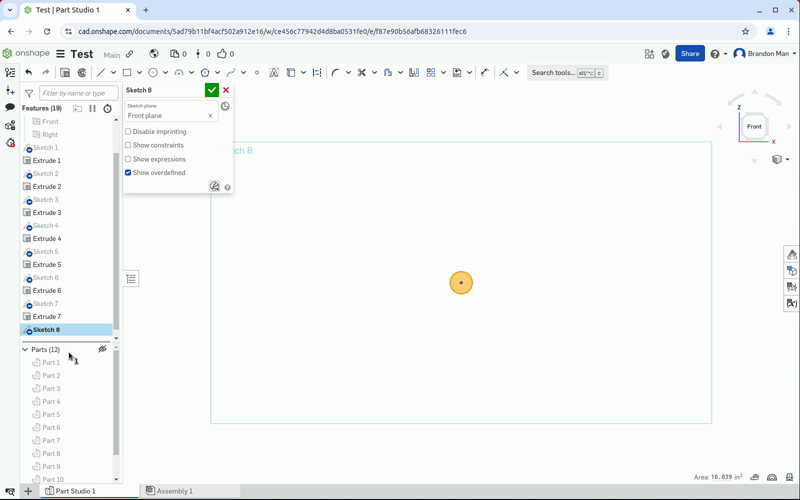
key(shift+y)
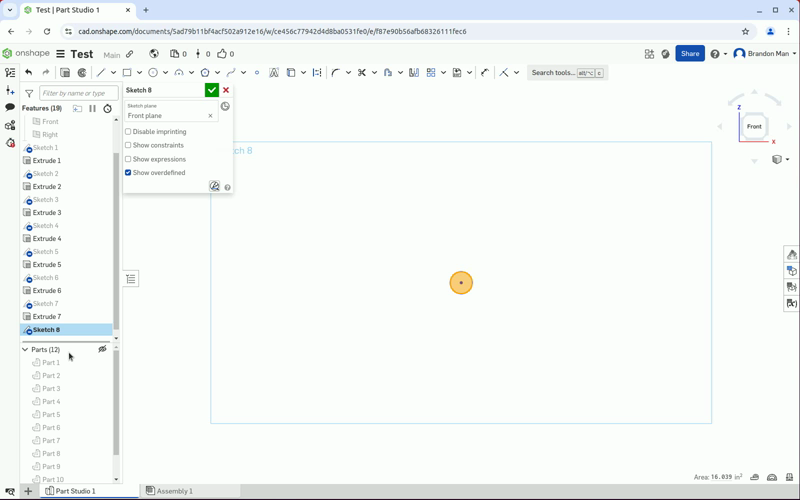
key(shift+e)
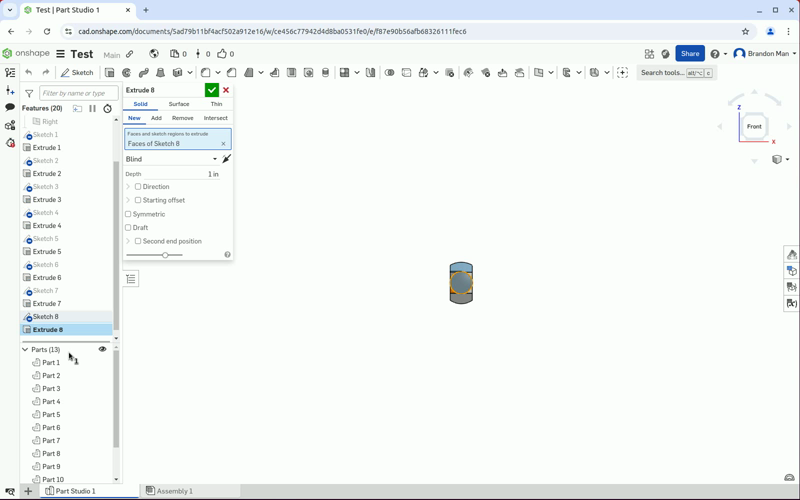
mouse_move(143, 106)
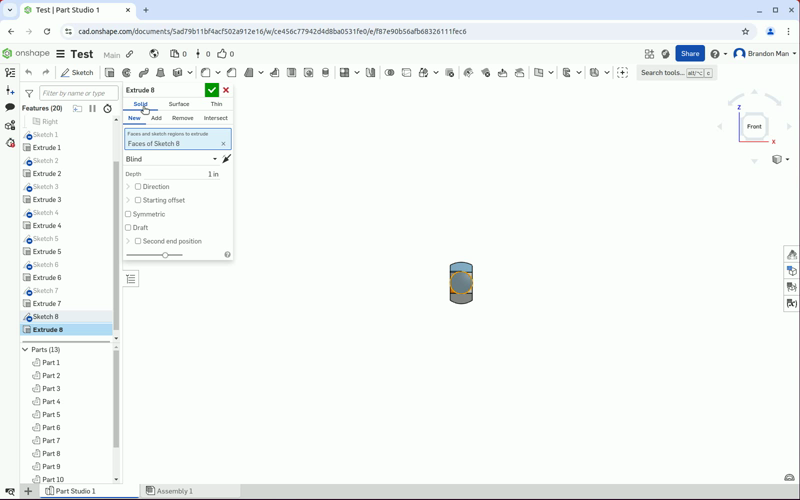
click(143, 106)
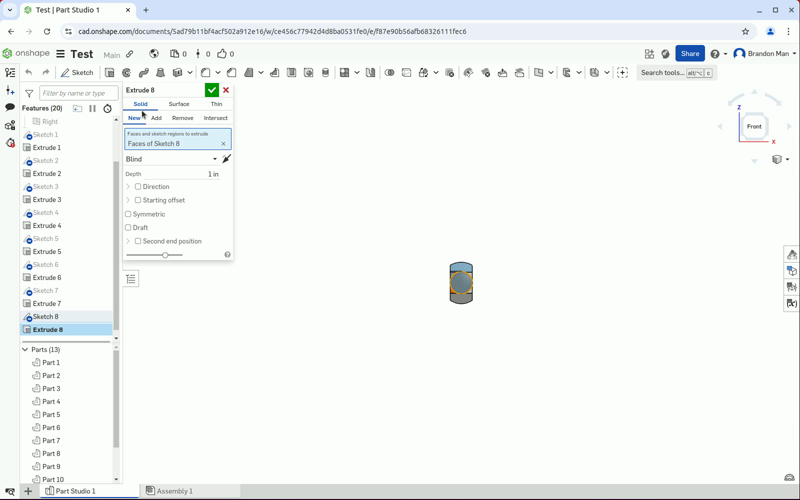
mouse_move(137, 120)
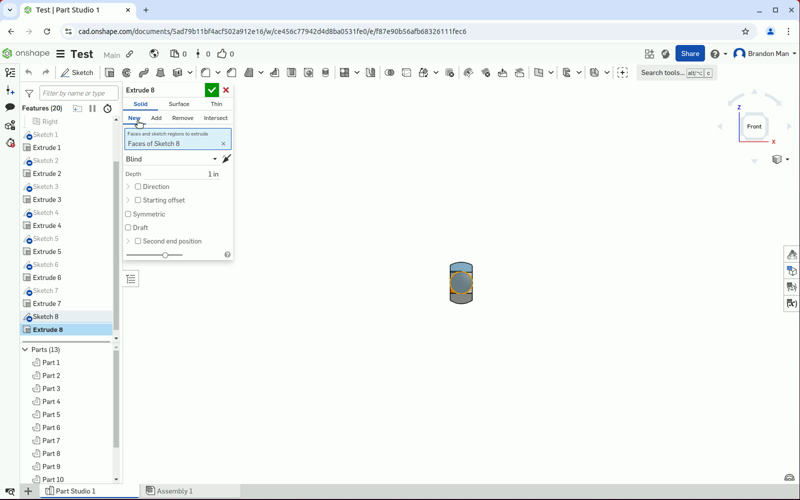
click(137, 120)
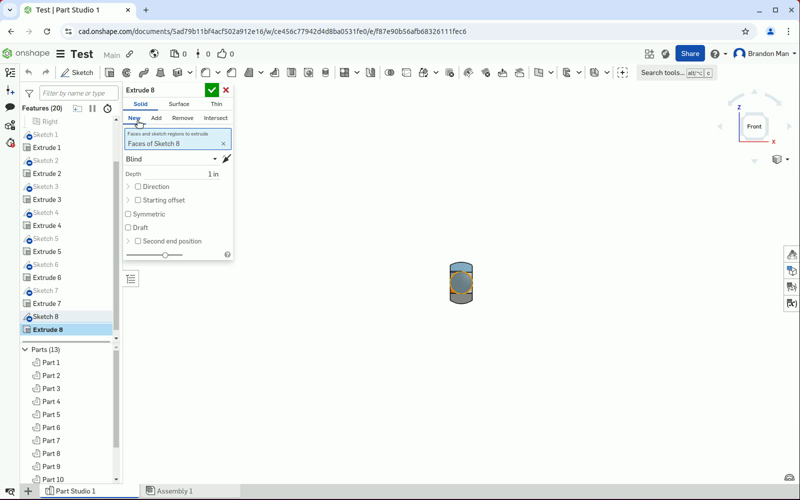
key(tab, 4)
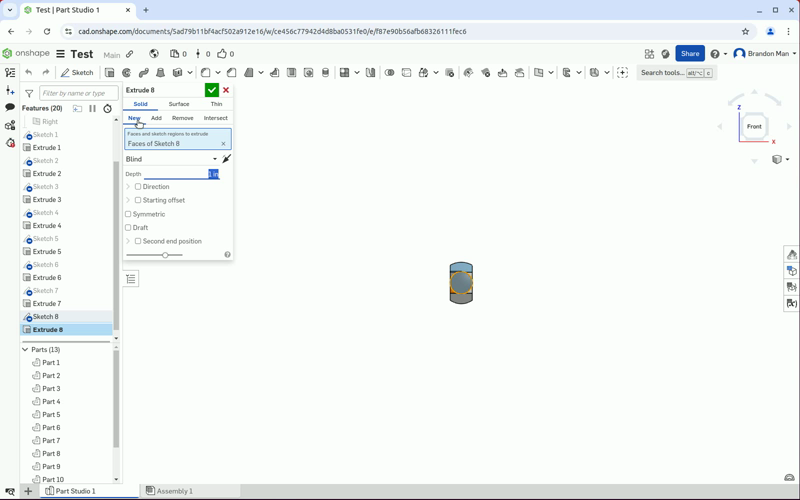
text(-4.574)
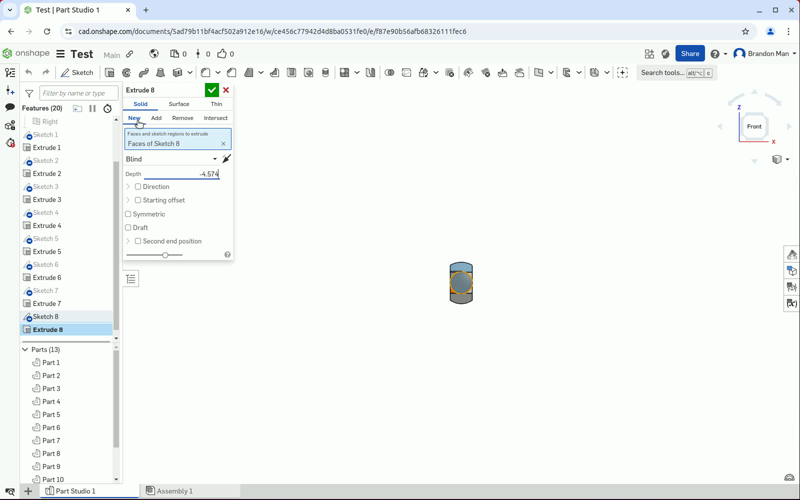
key(enter)
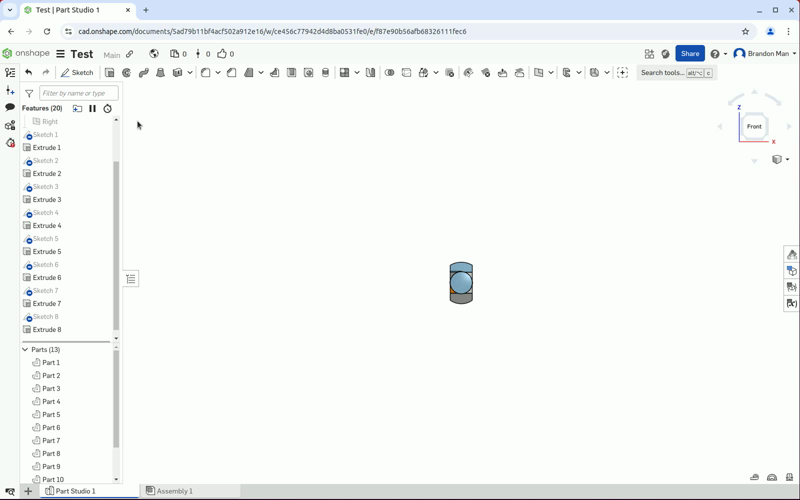
key(shift+h)
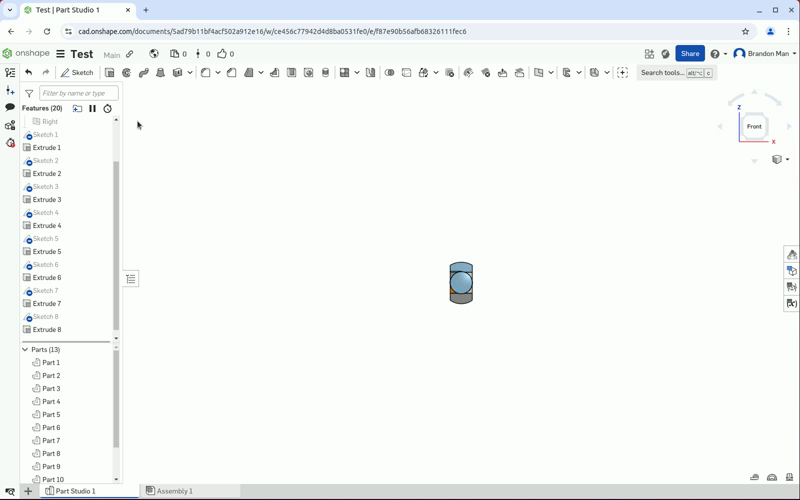
key(shift+h)
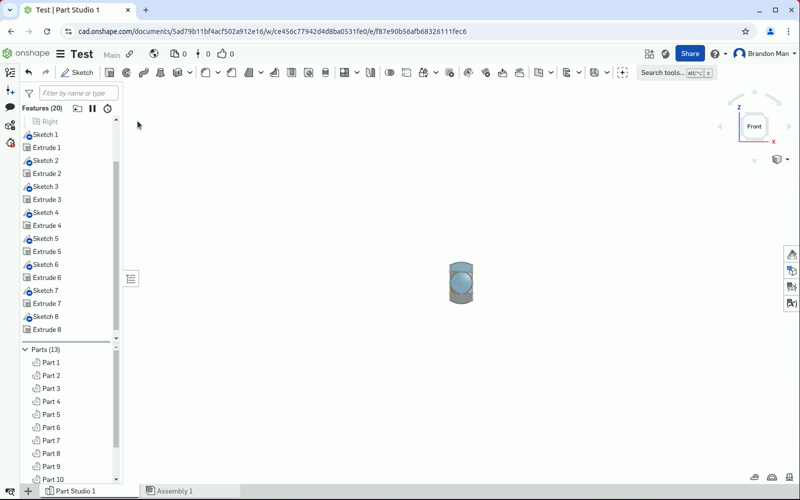
key(shift+7)
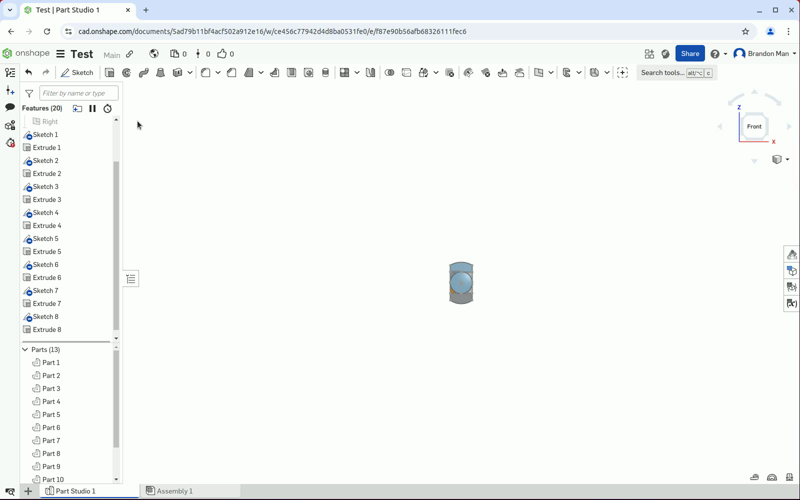
key(left, 2)
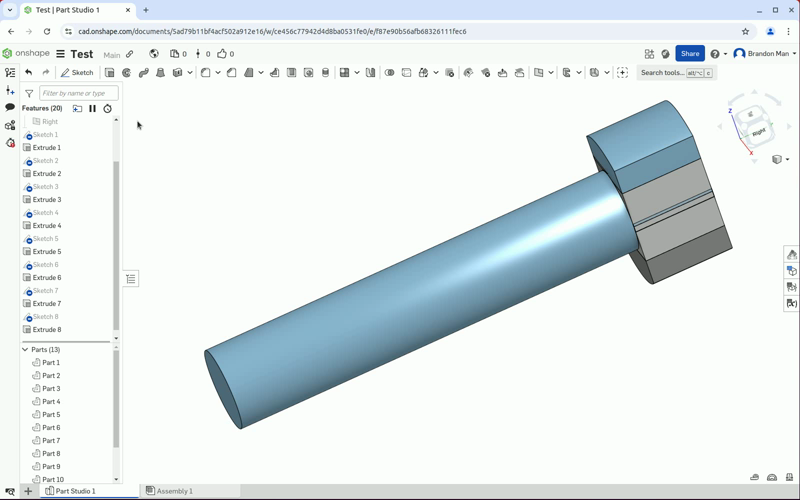
key(down, 2)
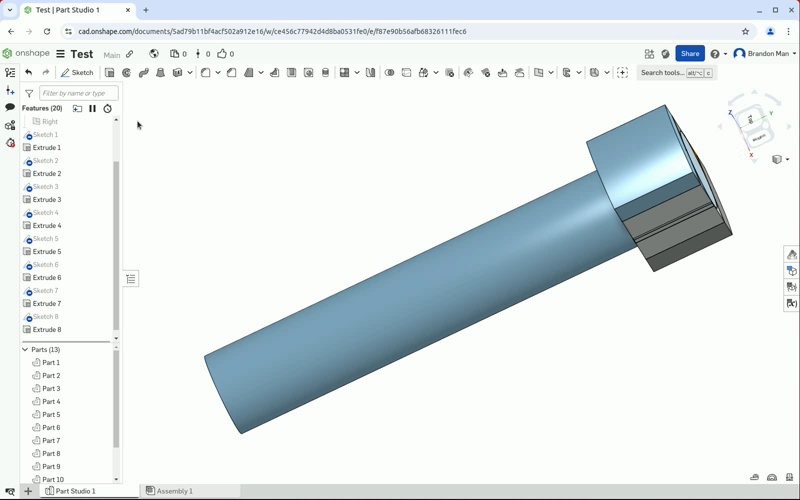
key(up, 2)
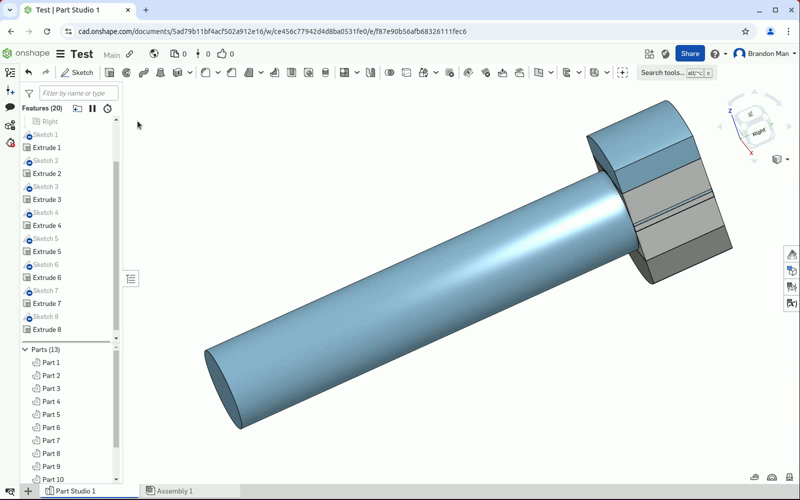
key(right, 2)
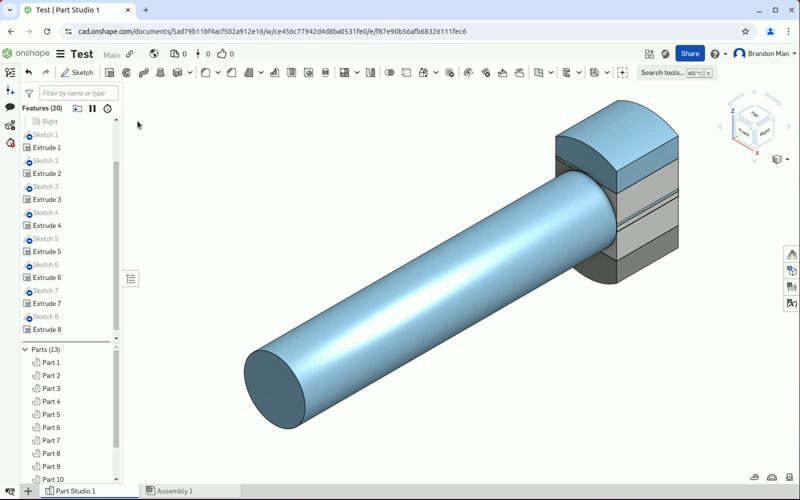
mouse_move(69, 137)
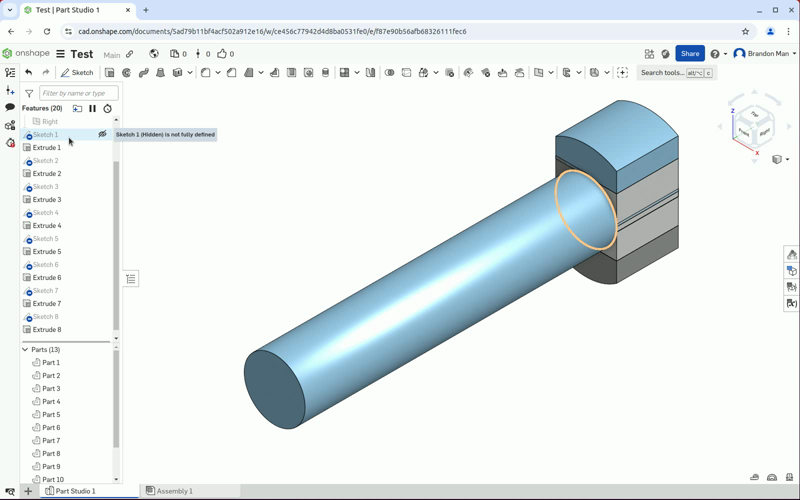
click(69, 137)